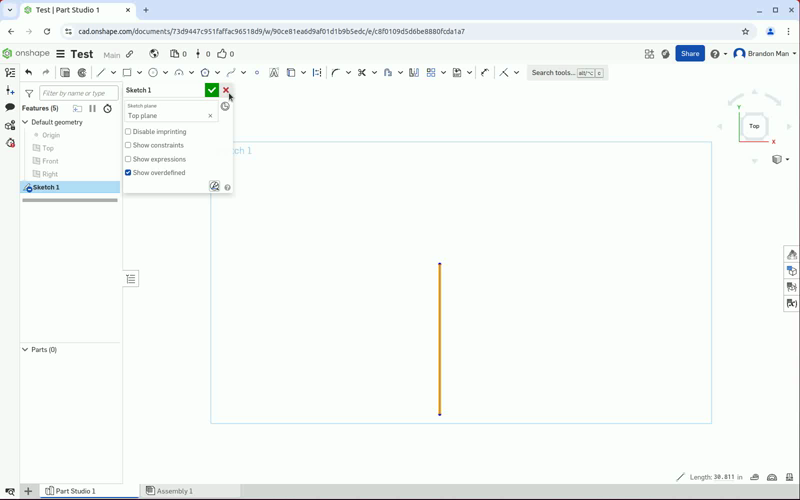
key(shift+h)
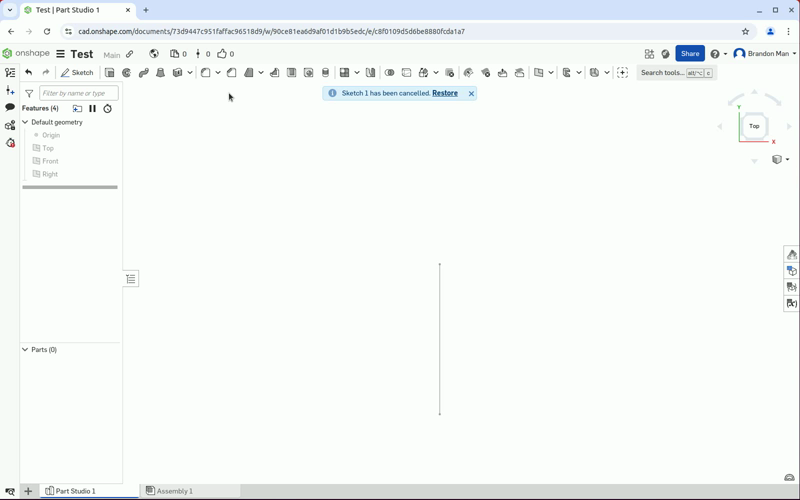
mouse_move(73, 352)
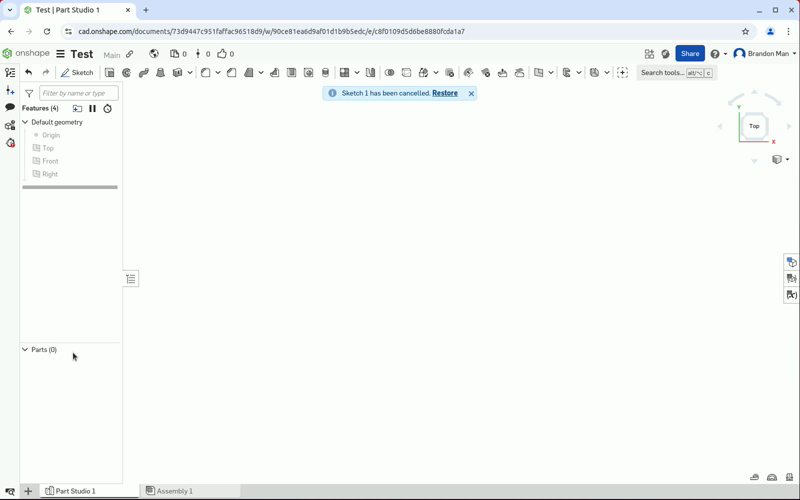
key(y)
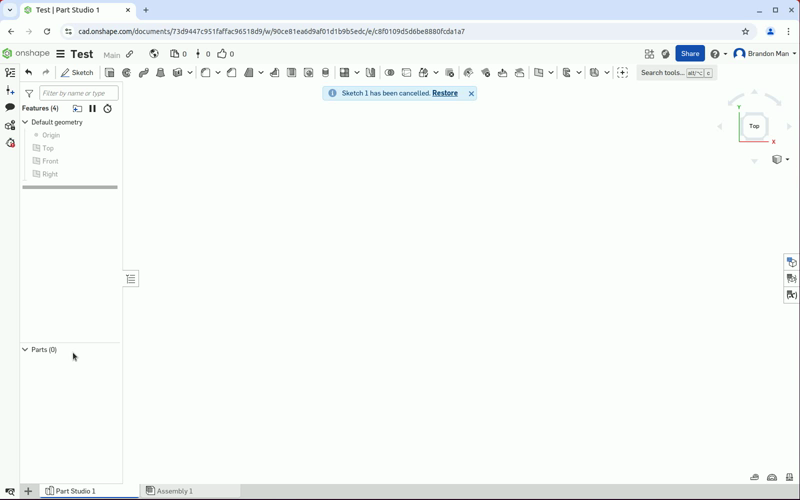
key(shift+p)
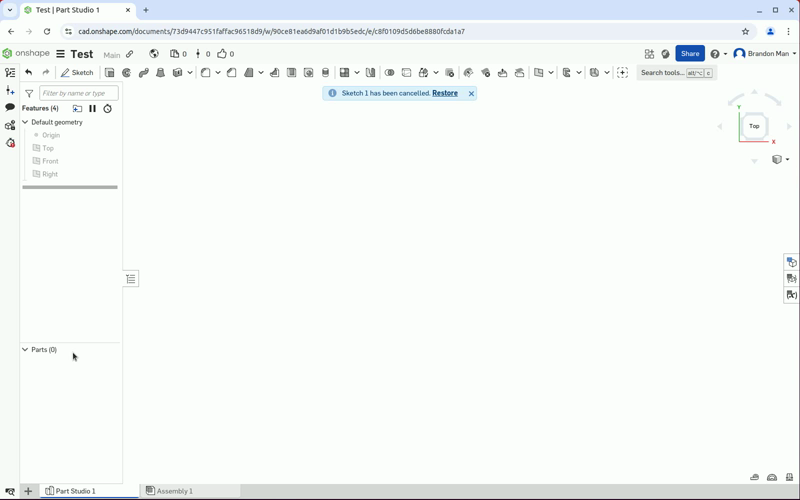
key(space)
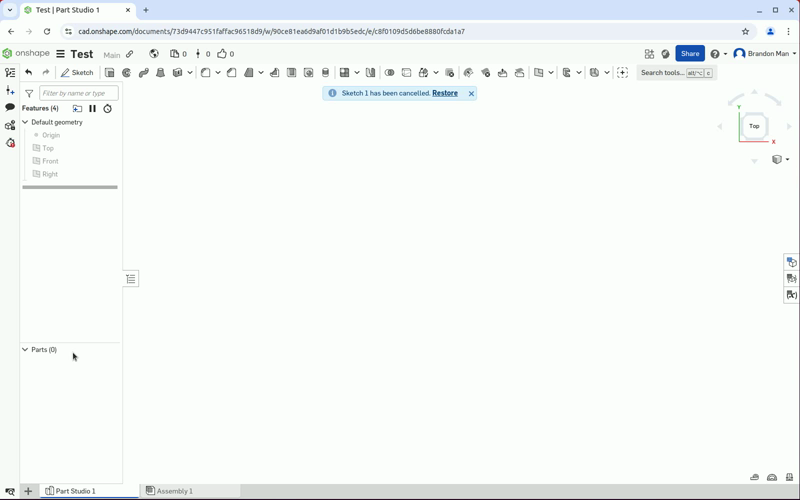
key_down(shift)
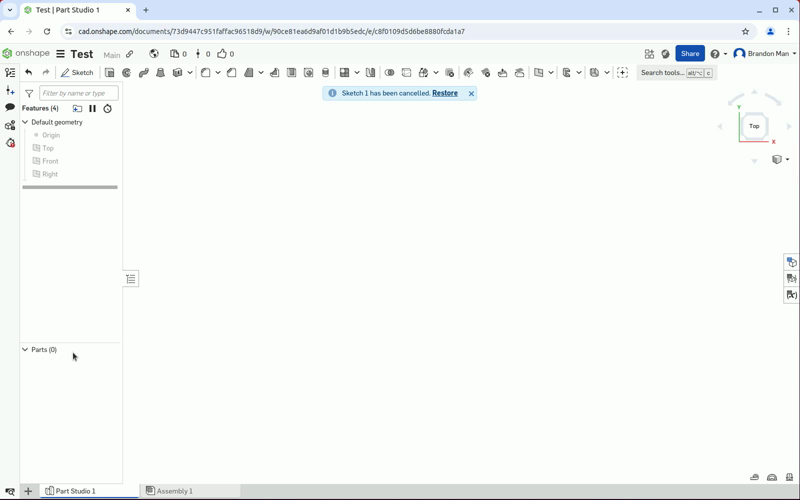
key(up)
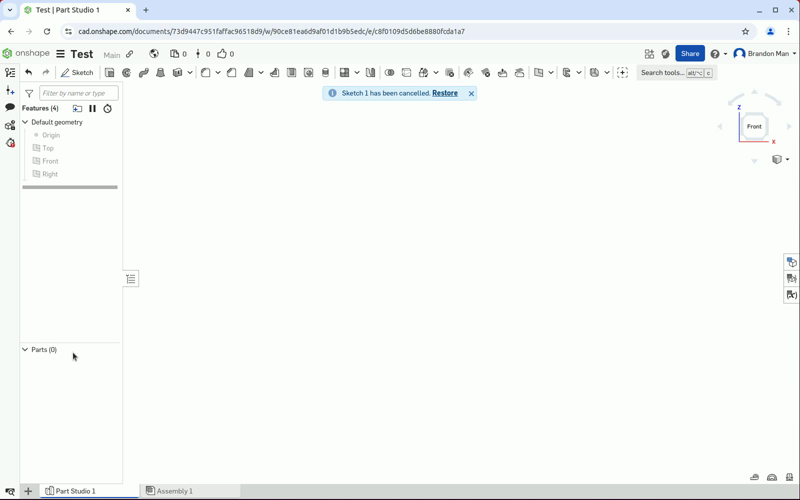
key_up(shift)
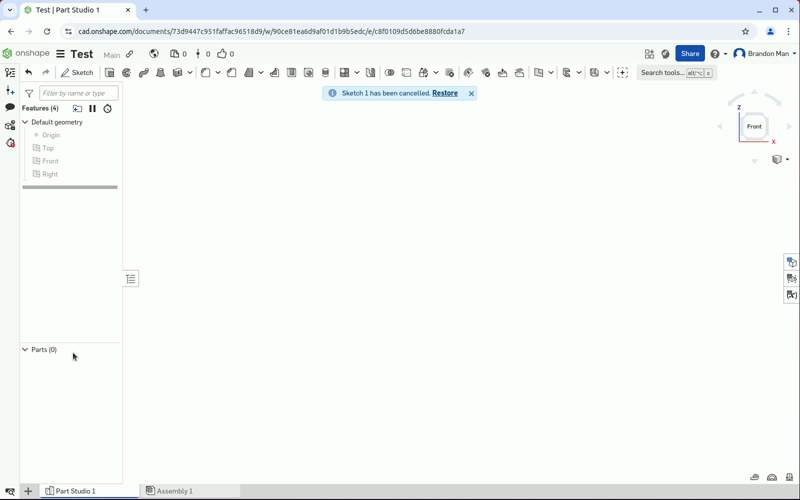
mouse_move(73, 352)
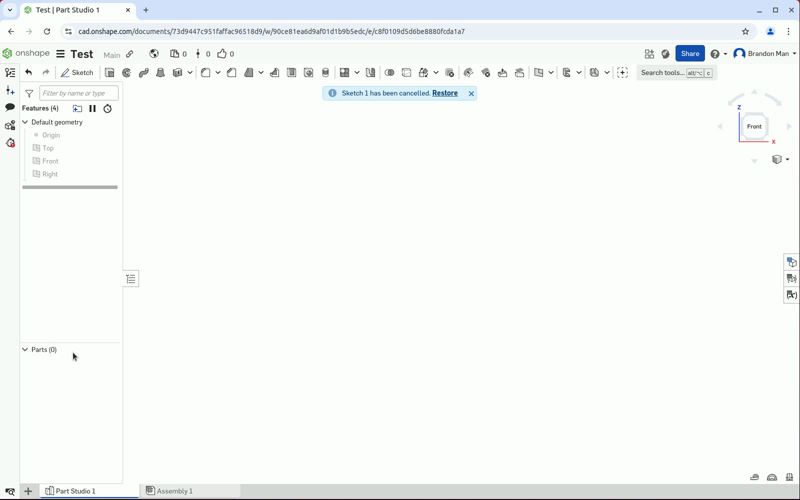
key(shift+y)
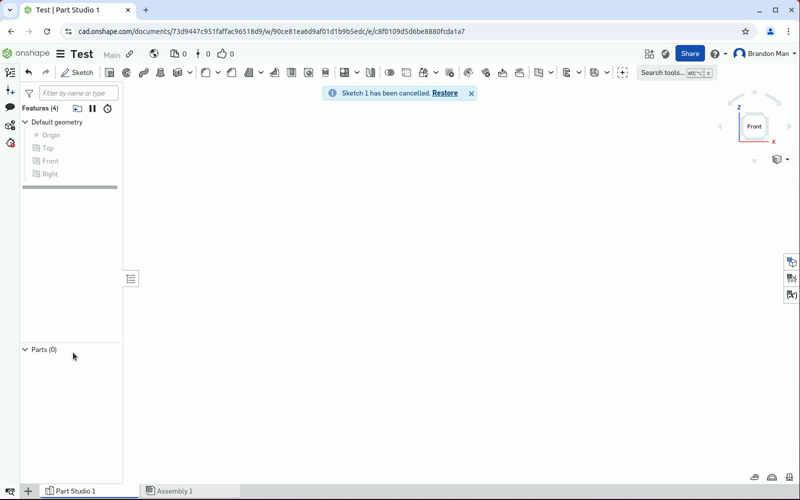
key(shift+s)
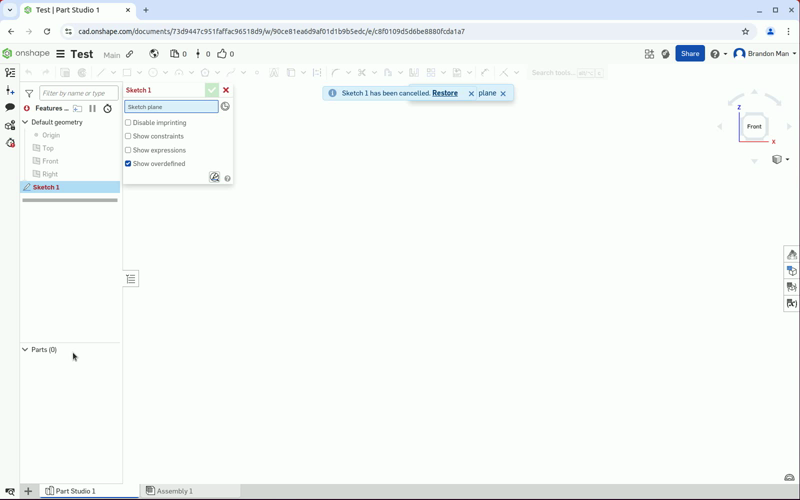
mouse_move(73, 163)
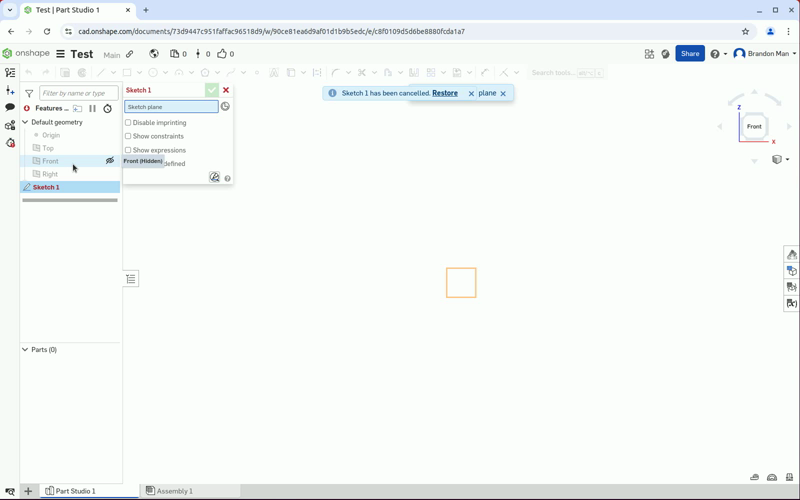
click(73, 163)
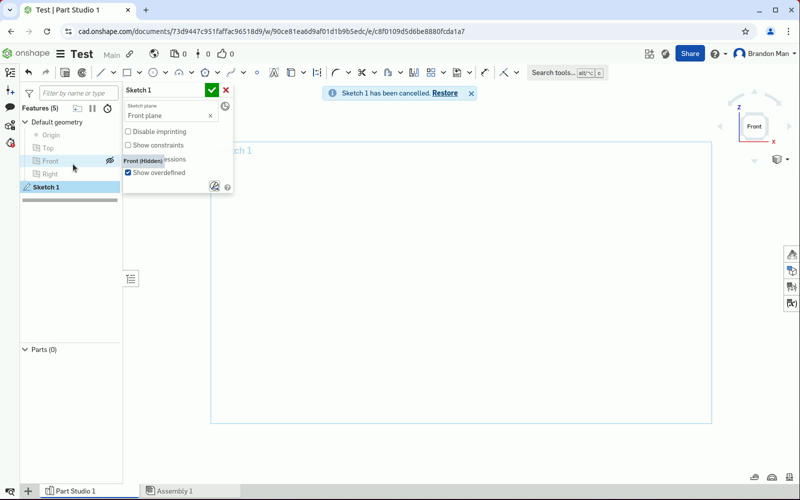
mouse_move(73, 352)
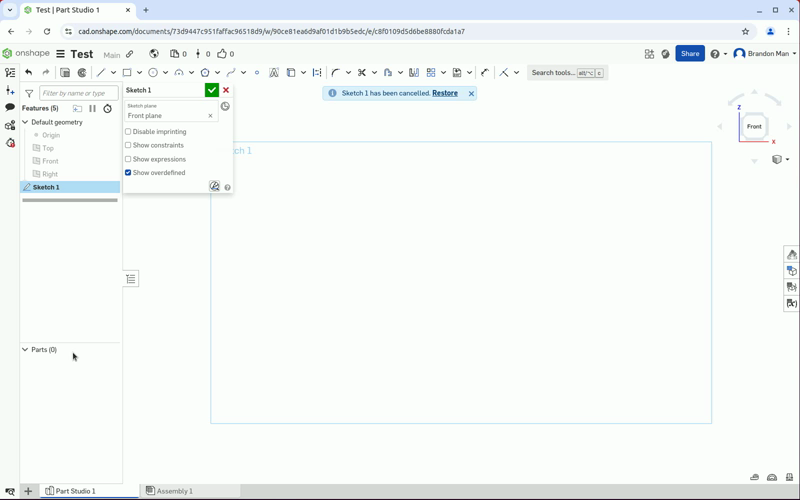
key(y)
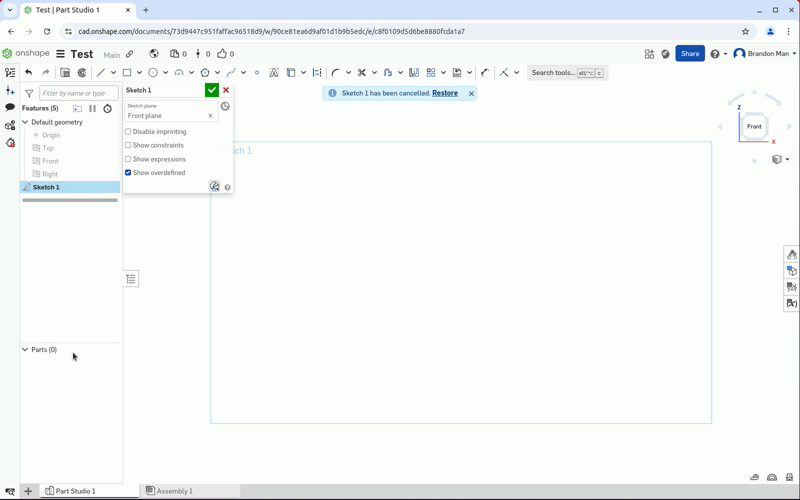
key(l)
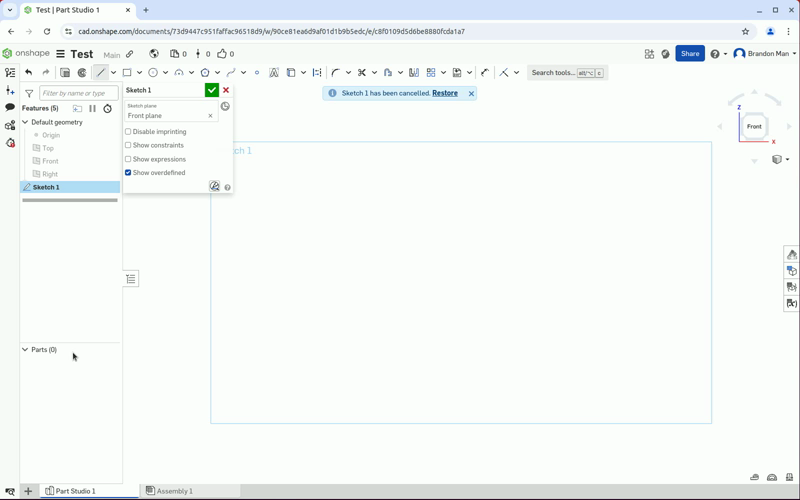
key_down(shift)
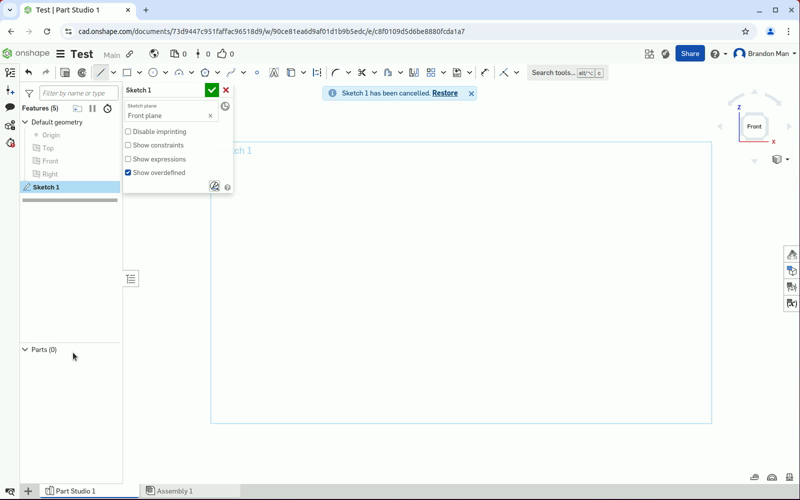
mouse_move(460, 282)
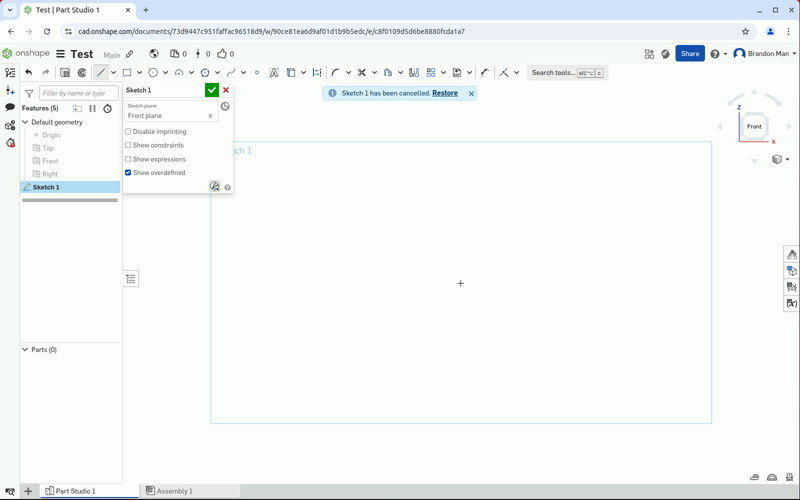
click(460, 282)
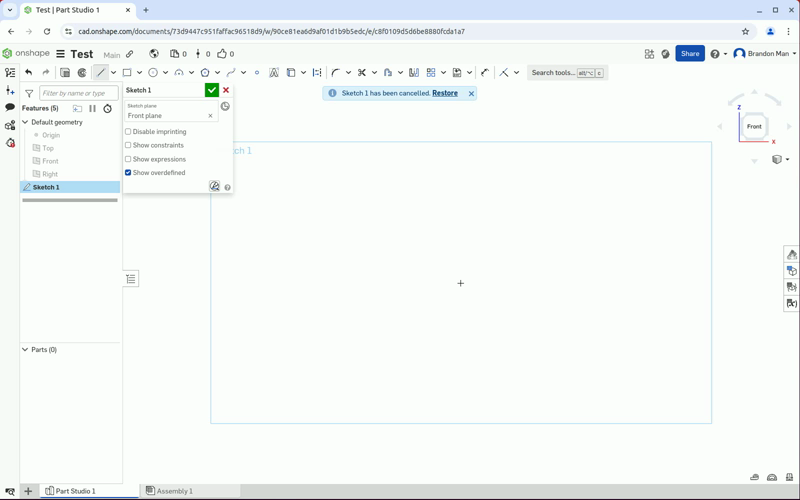
key_up(shift)
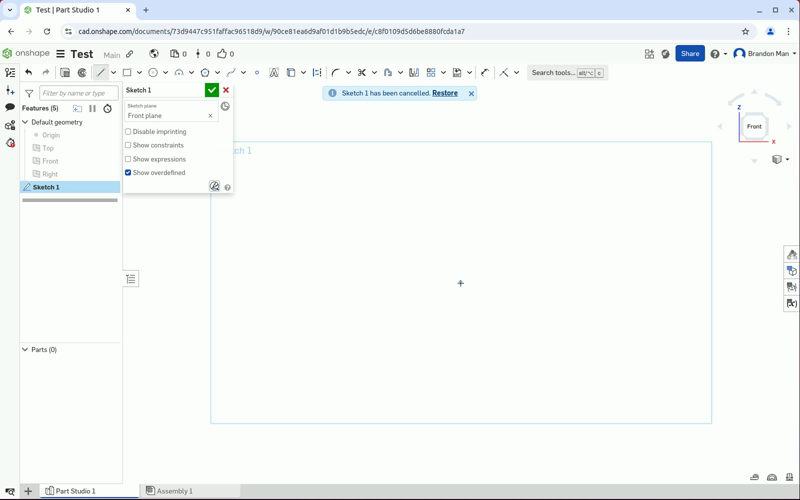
key_down(shift)
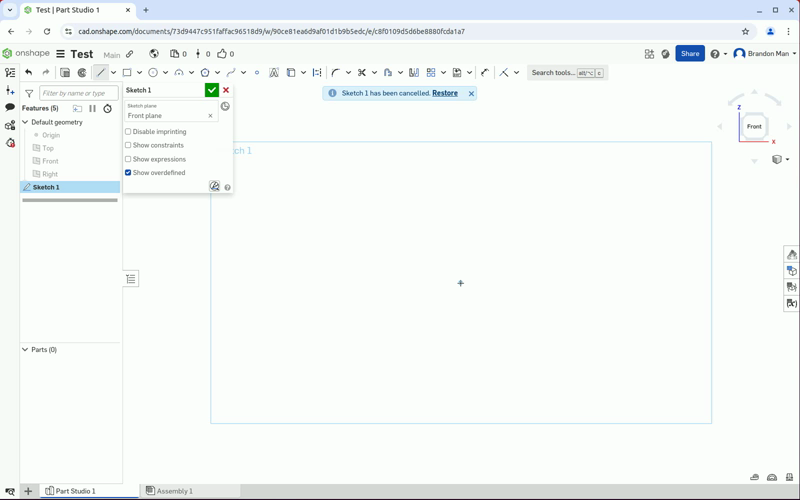
mouse_move(528, 282)
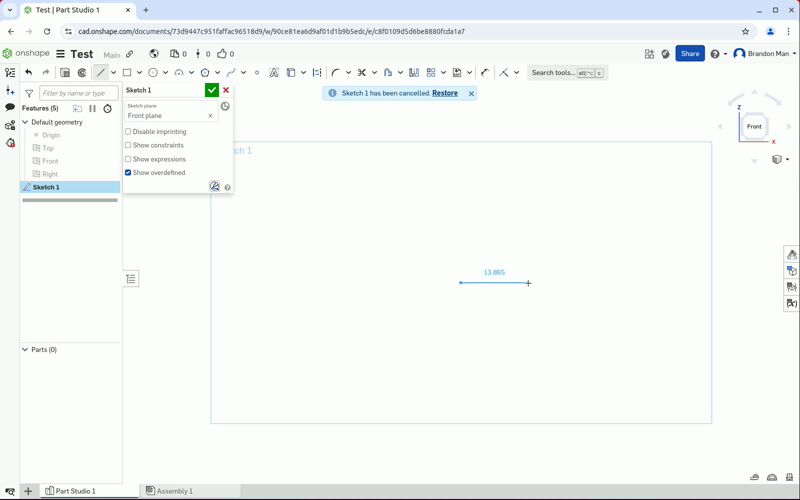
click(528, 282)
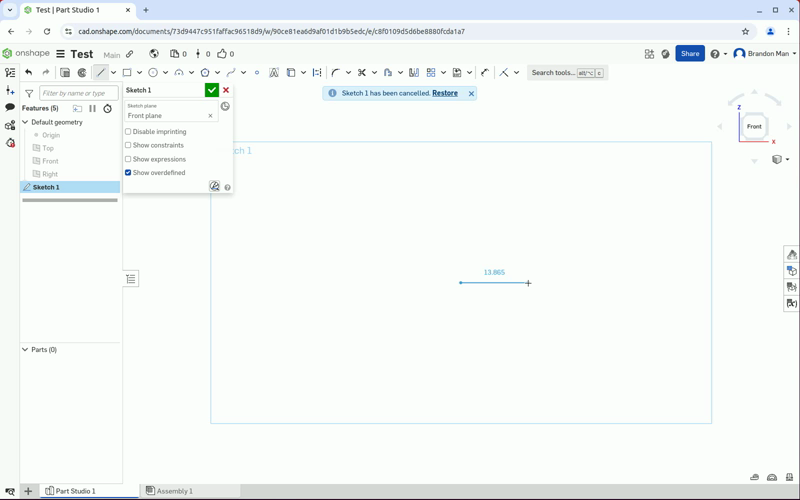
key_up(shift)
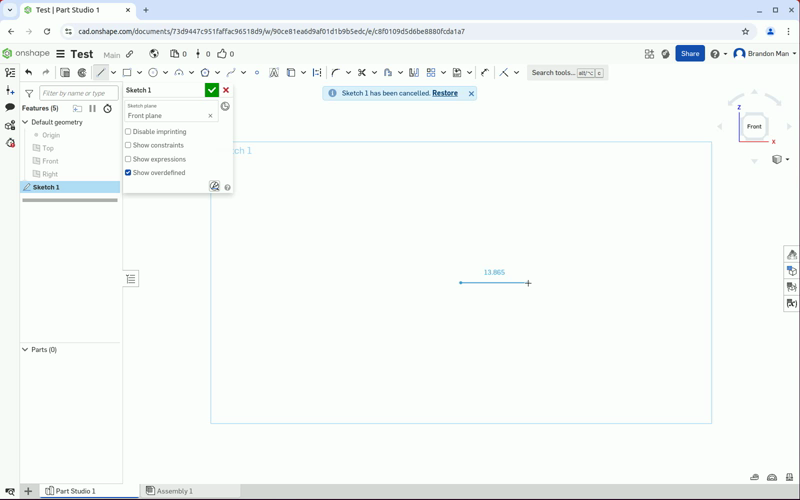
key_down(shift)
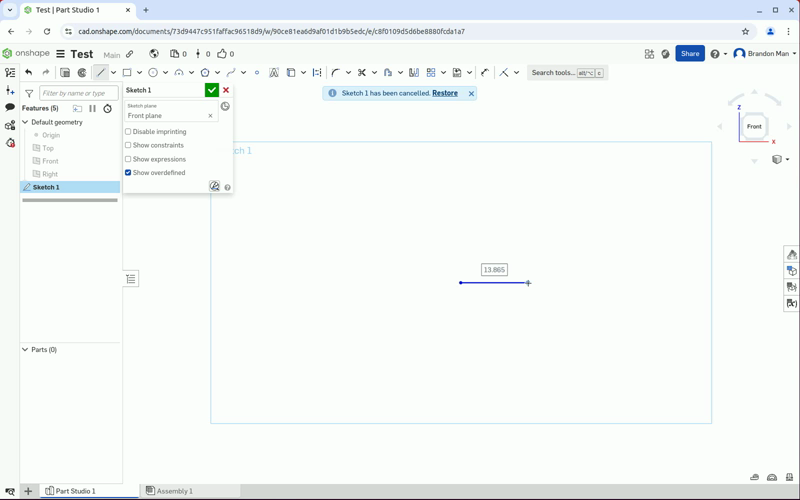
mouse_move(528, 170)
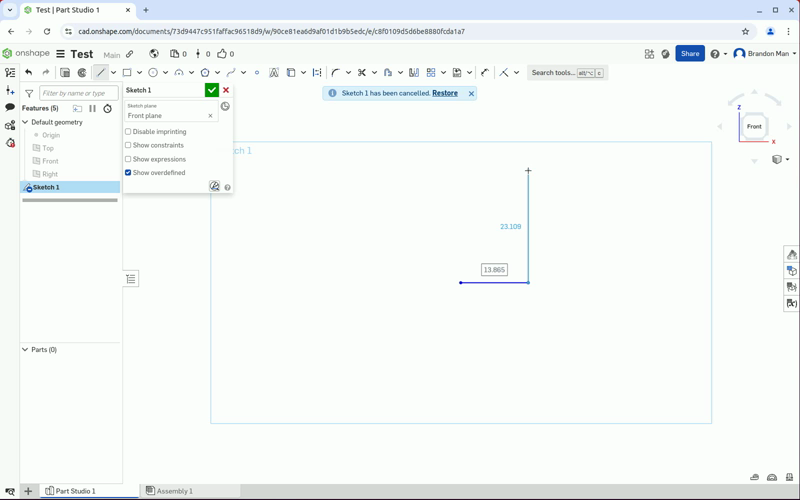
click(528, 170)
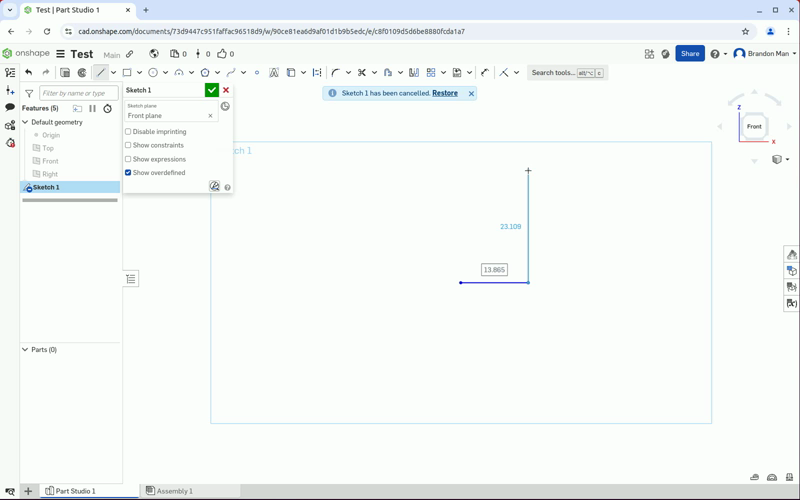
key_up(shift)
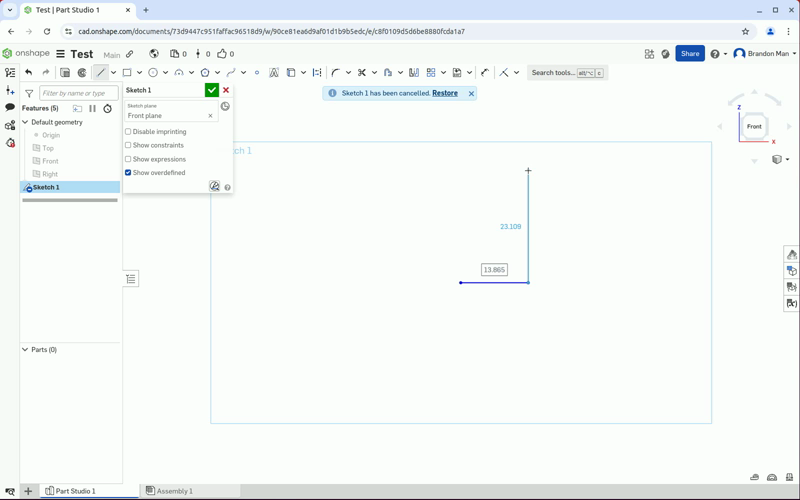
key_down(shift)
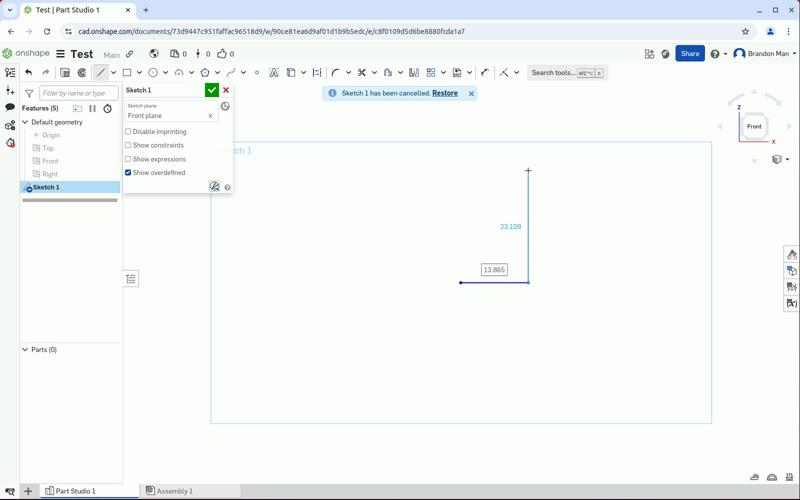
mouse_move(460, 170)
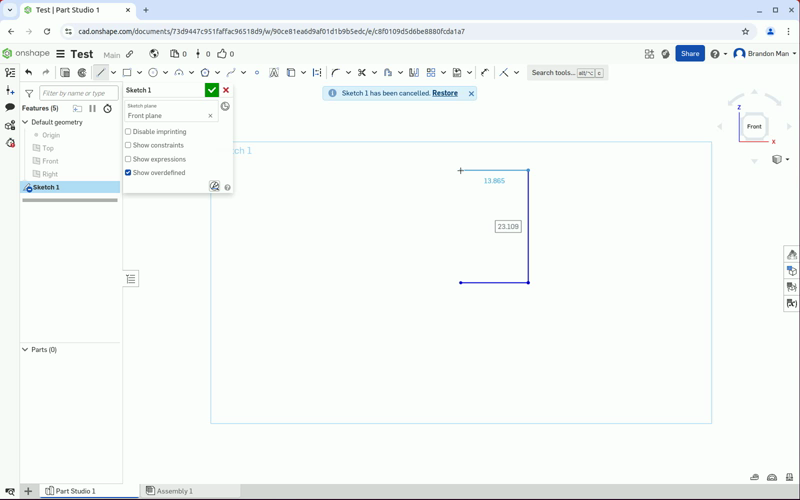
click(460, 170)
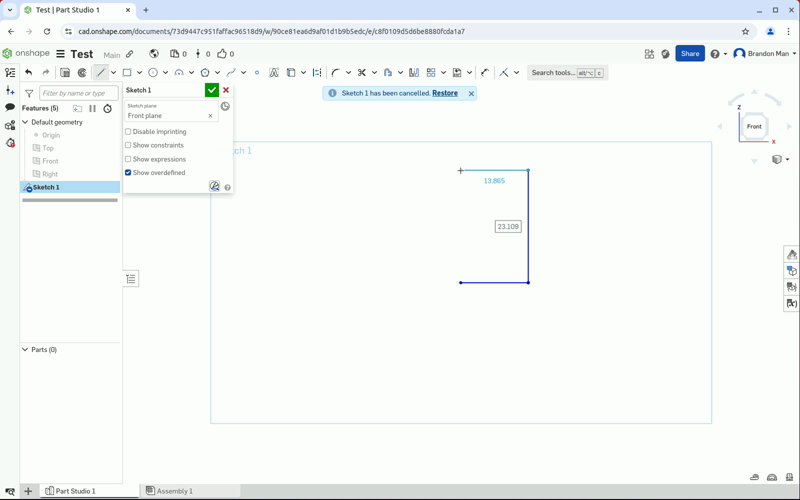
key_up(shift)
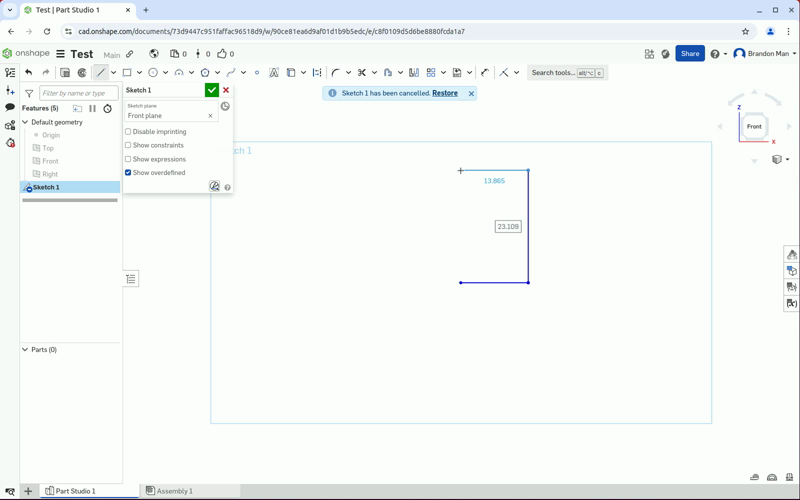
key_down(shift)
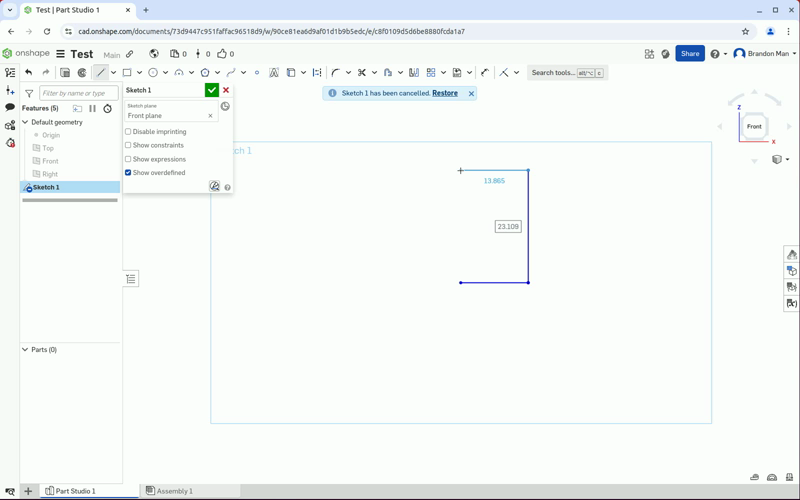
mouse_move(460, 282)
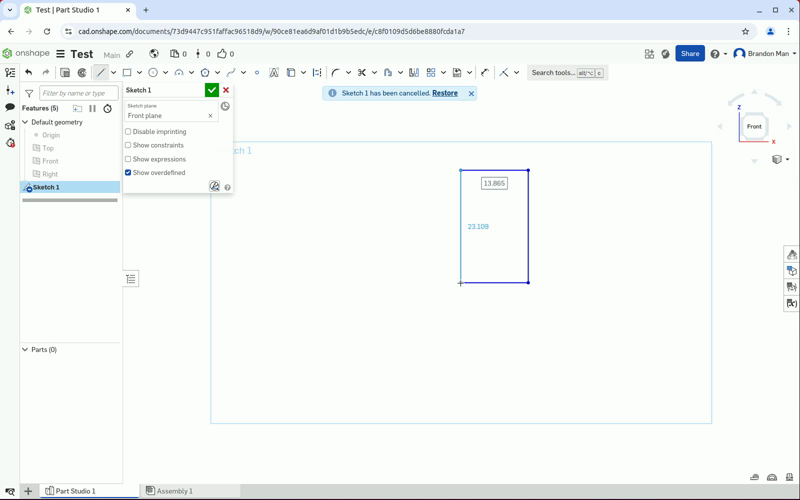
key_up(shift)
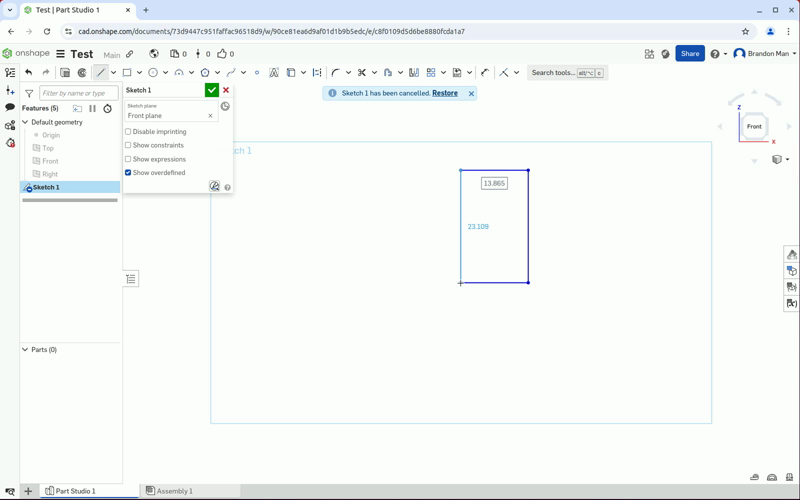
click(460, 282)
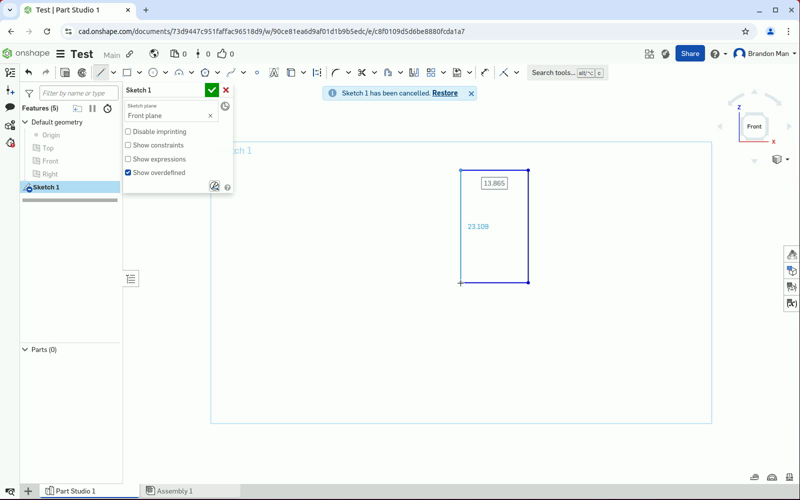
key(esc)
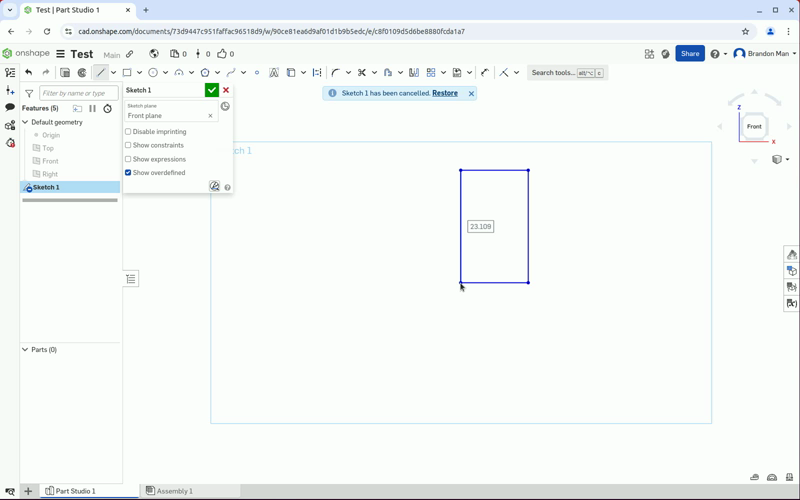
key(l)
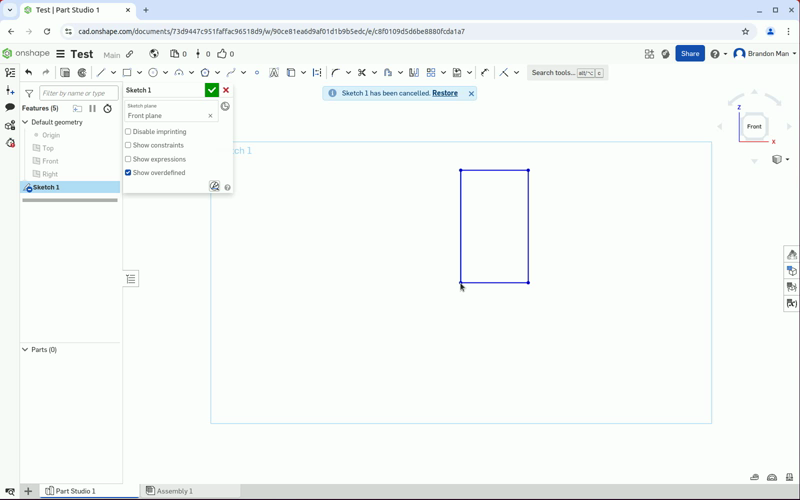
key_down(shift)
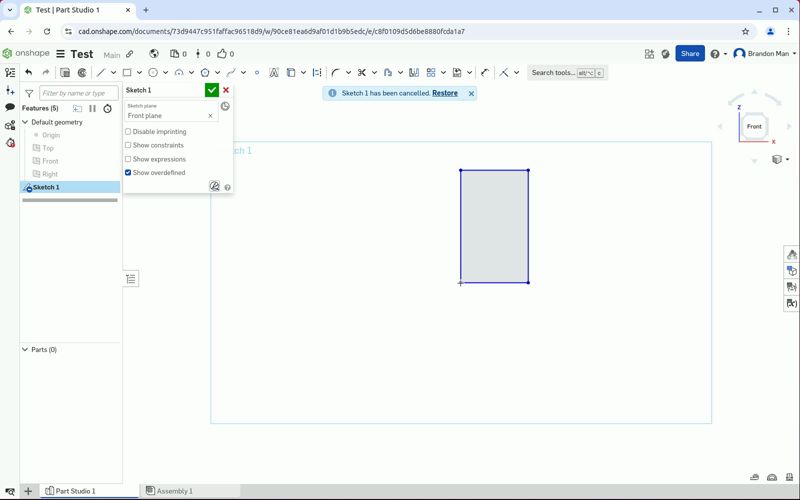
mouse_move(466, 236)
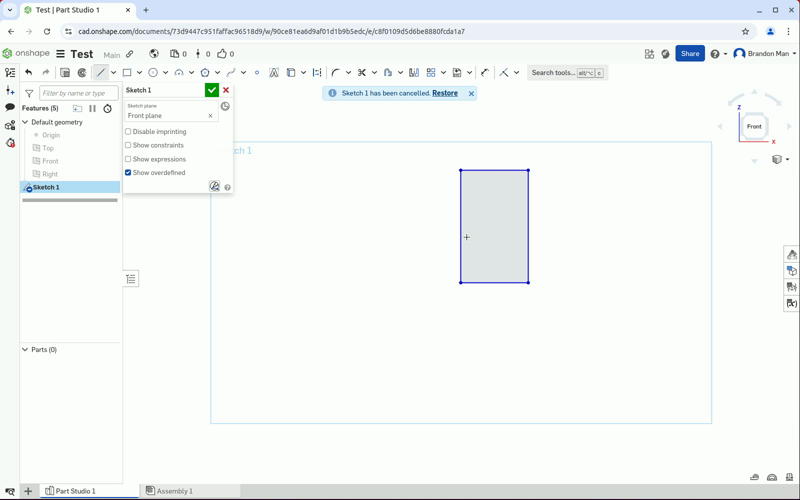
click(466, 236)
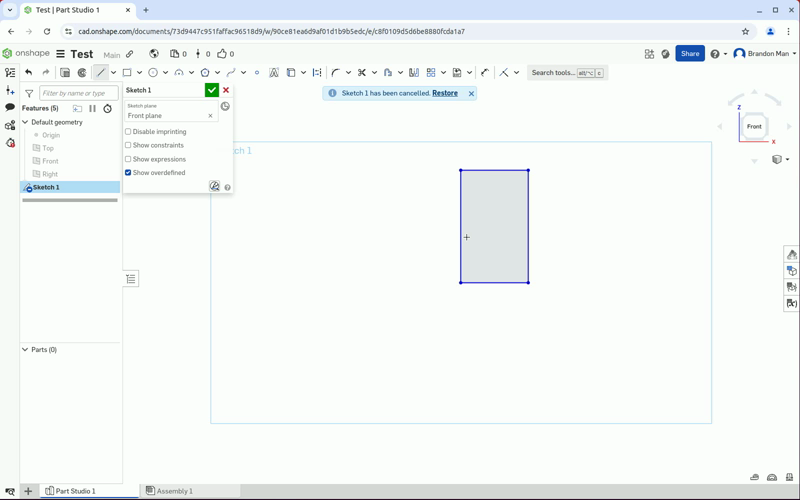
key_up(shift)
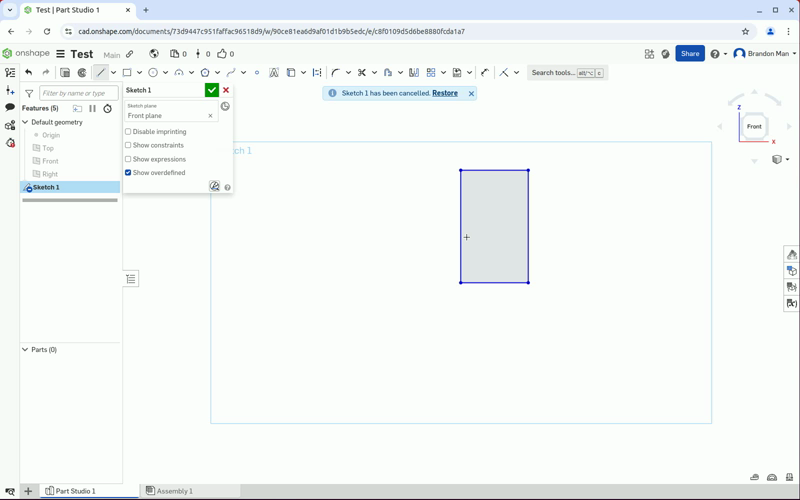
key_down(shift)
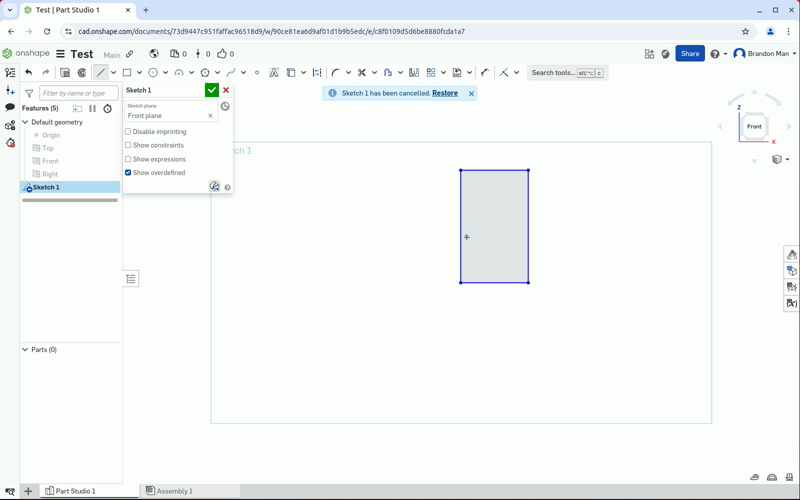
mouse_move(496, 236)
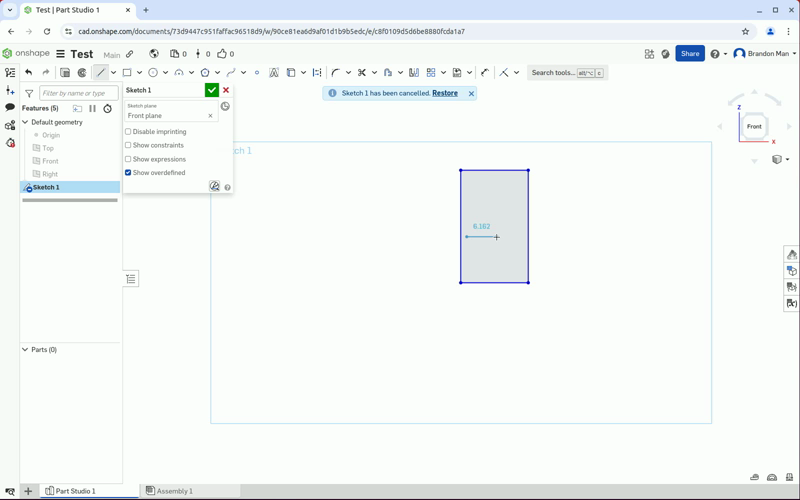
mouse_move(522, 236)
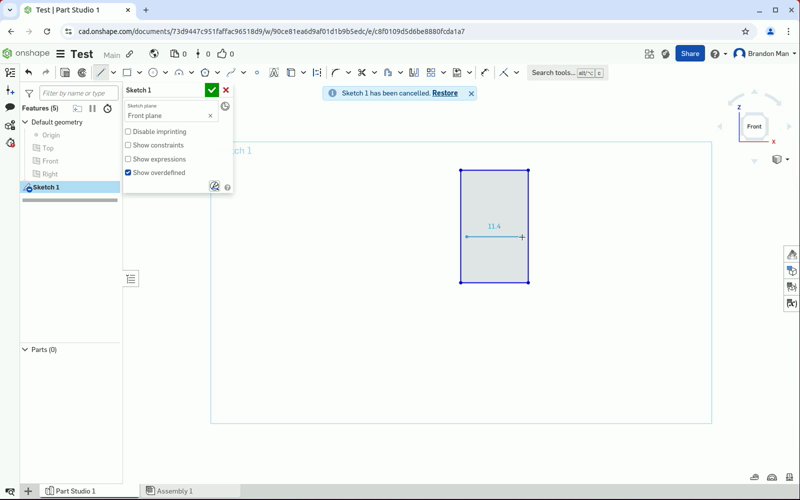
click(522, 236)
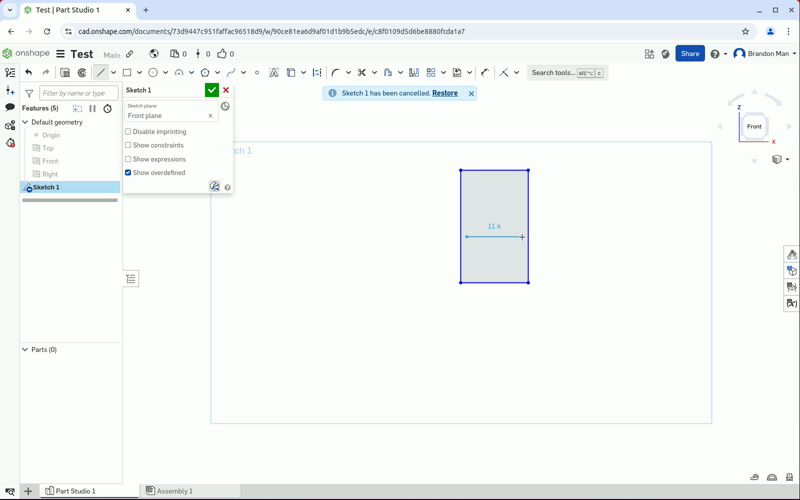
key_up(shift)
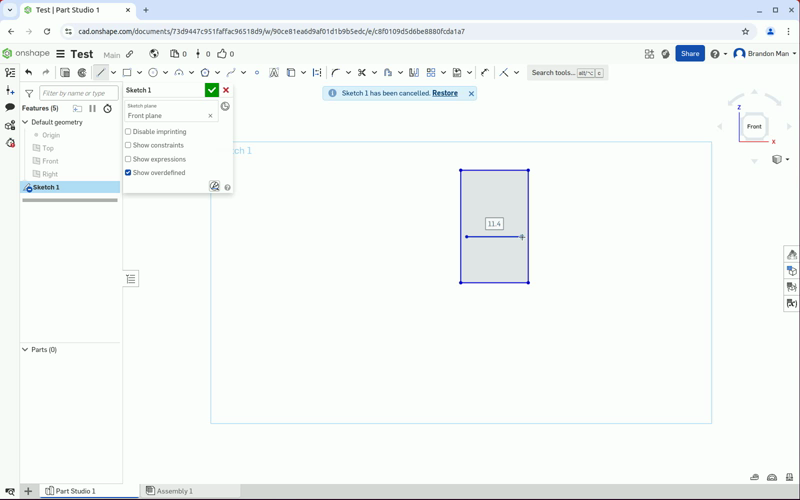
key_down(shift)
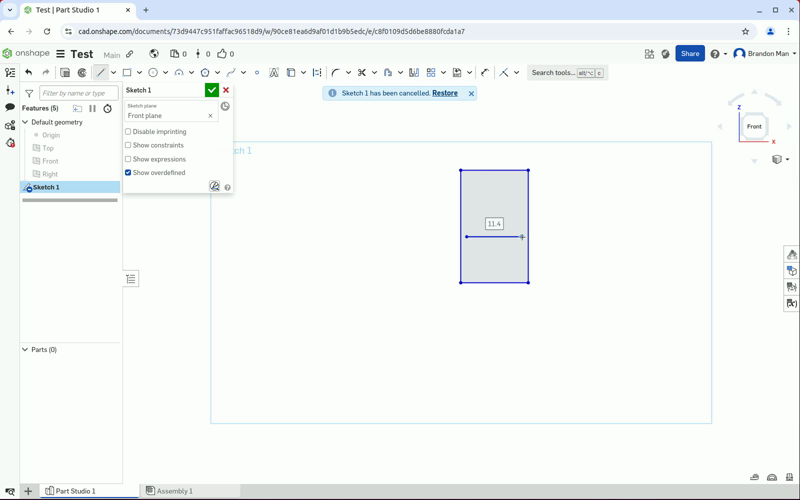
mouse_move(552, 236)
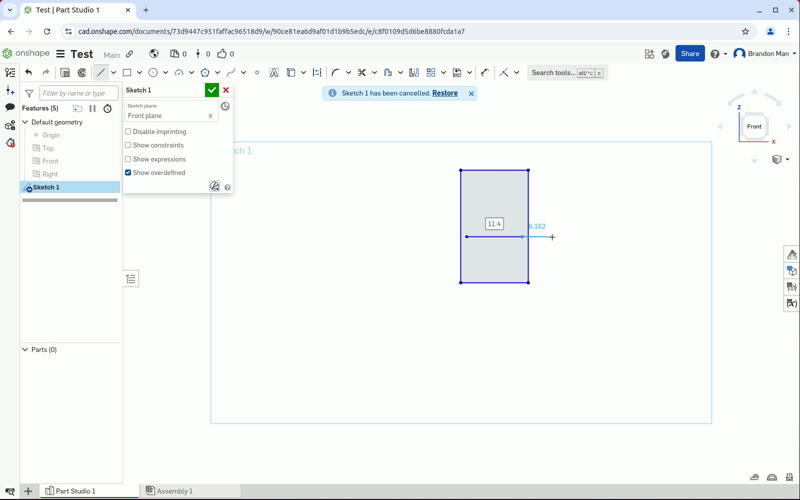
mouse_move(522, 234)
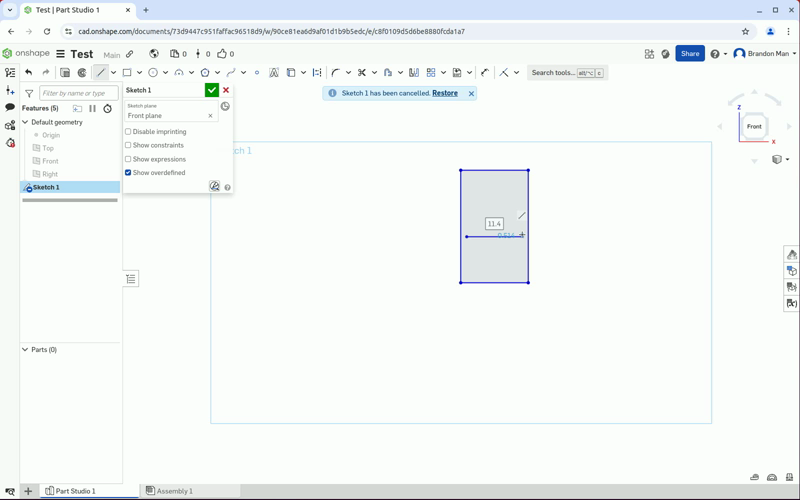
scroll(6)
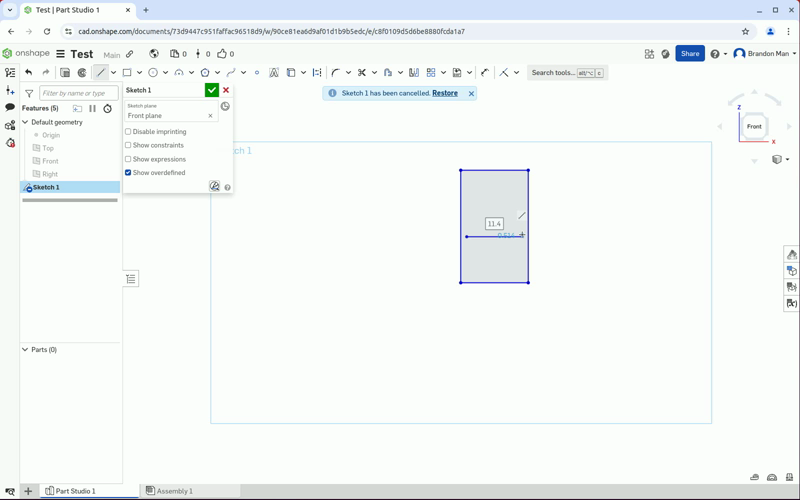
scroll(6)
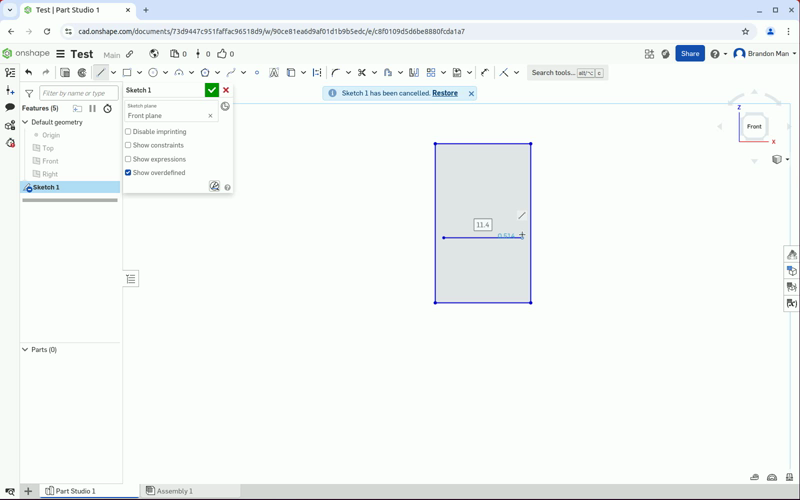
scroll(6)
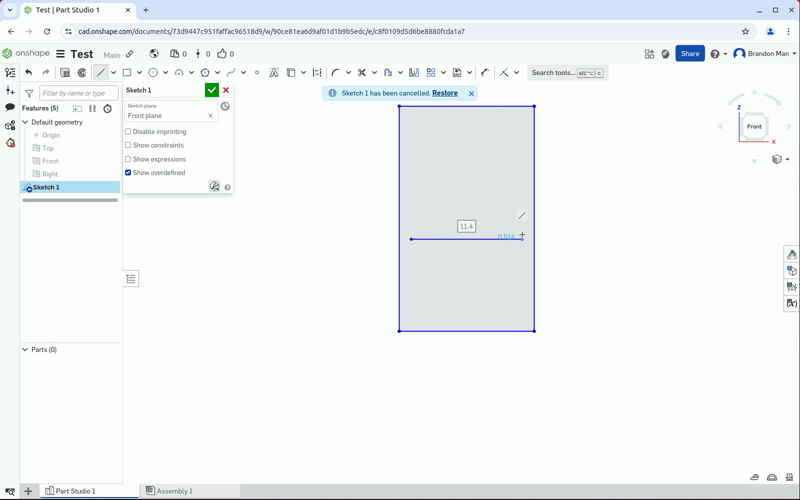
scroll(6)
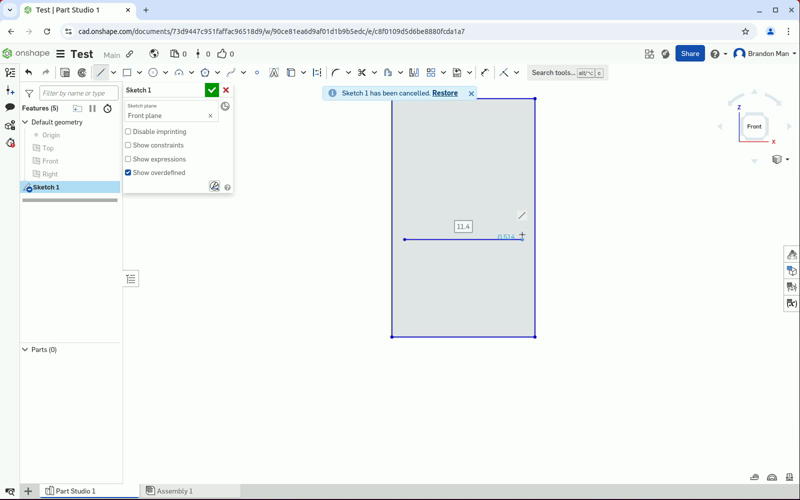
scroll(6)
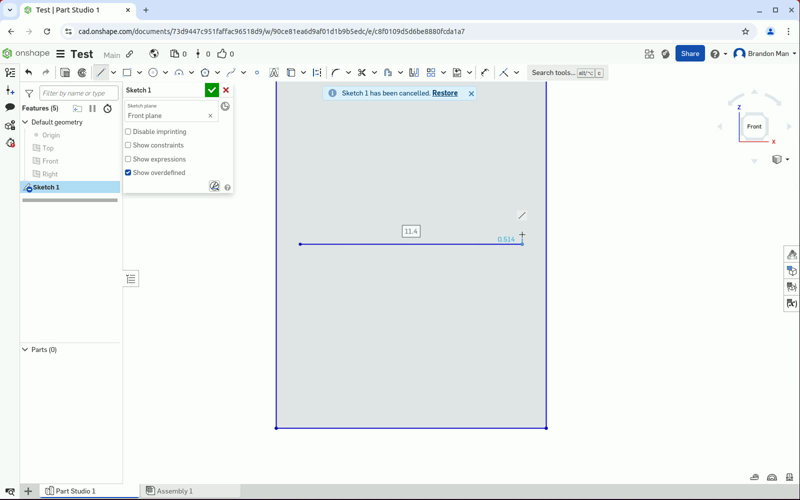
scroll(6)
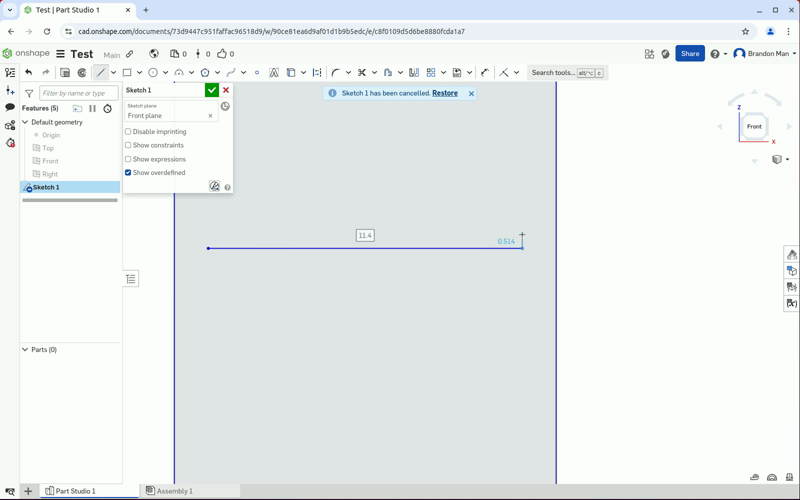
scroll(6)
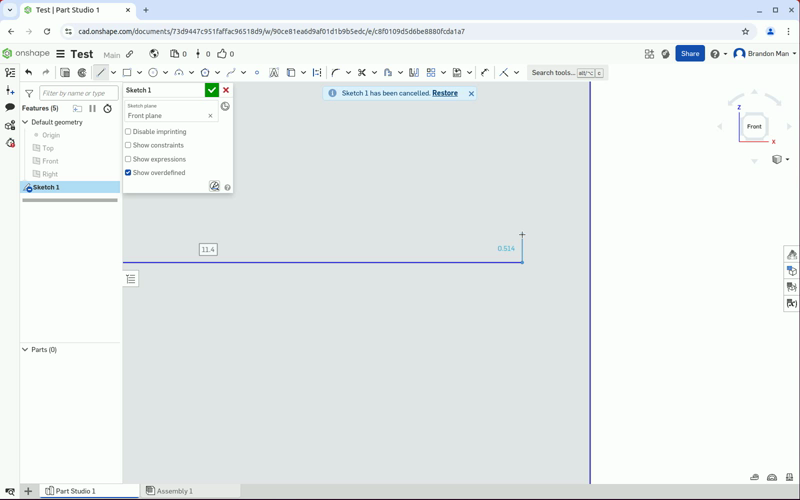
click(522, 234)
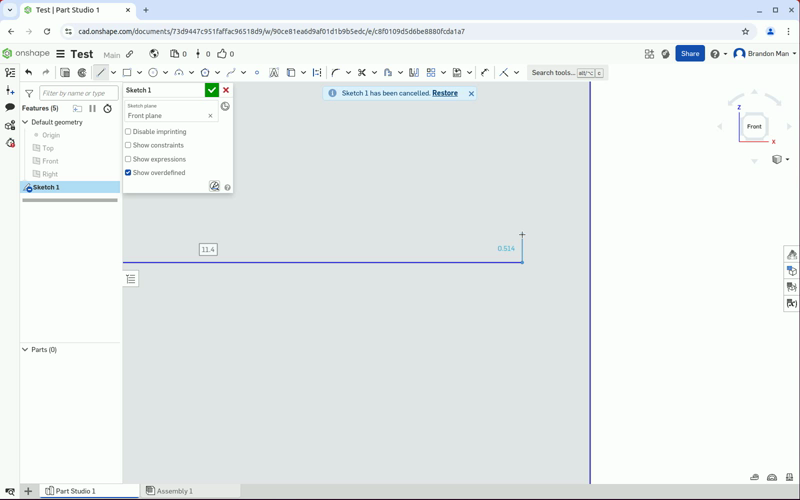
scroll(-6)
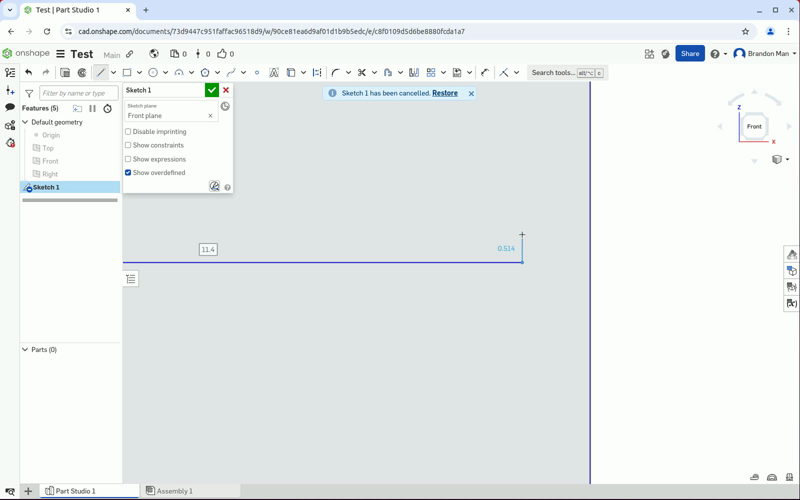
scroll(-6)
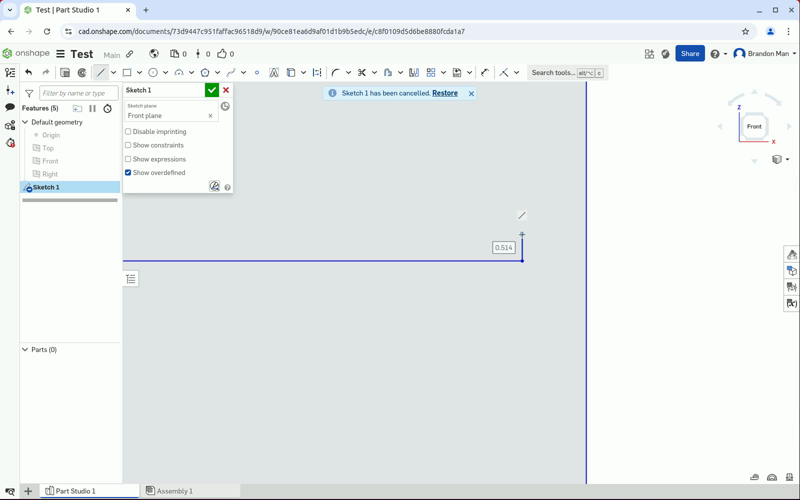
scroll(-6)
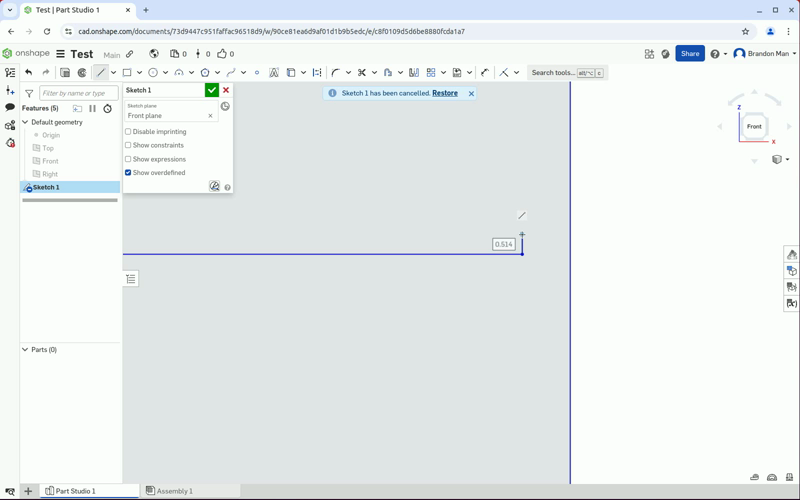
scroll(-6)
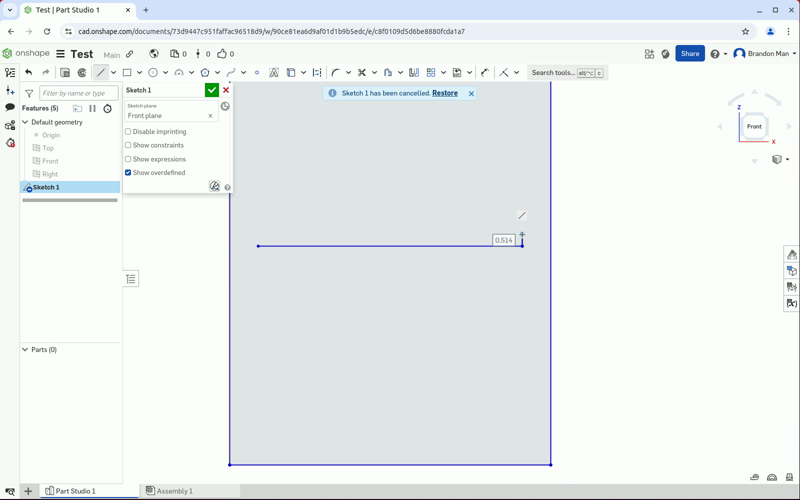
scroll(-6)
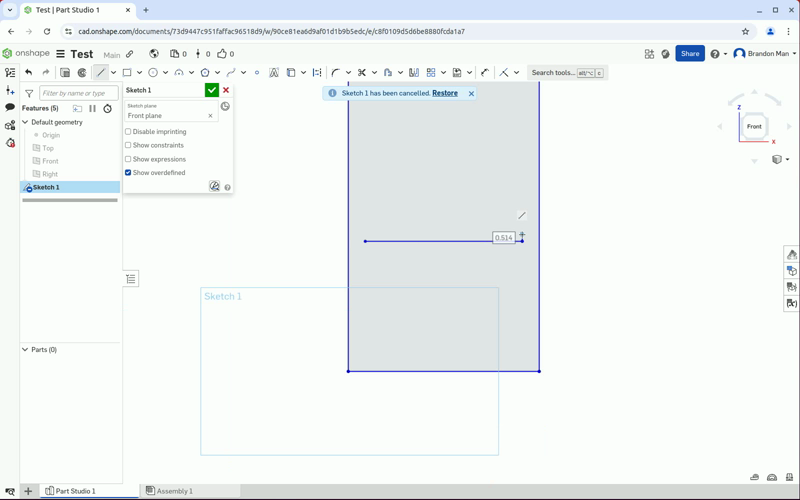
scroll(-6)
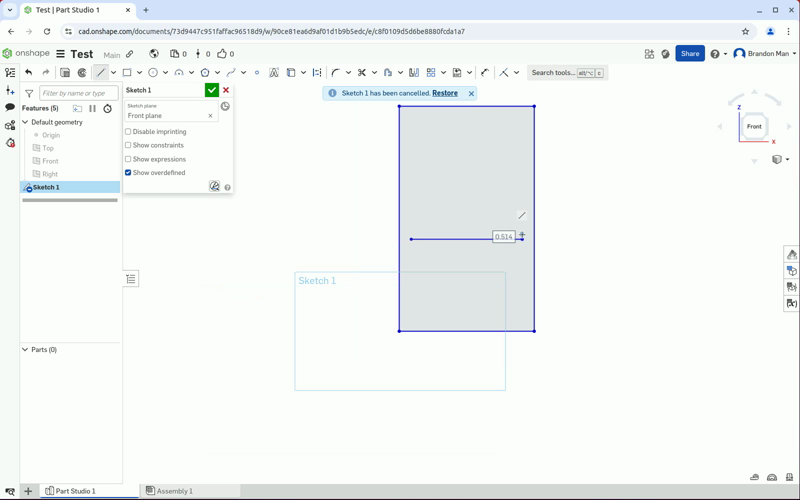
scroll(-6)
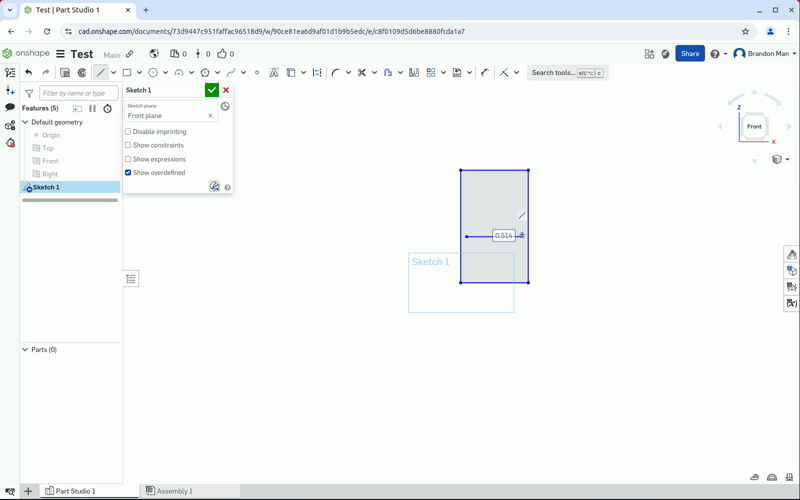
key_up(shift)
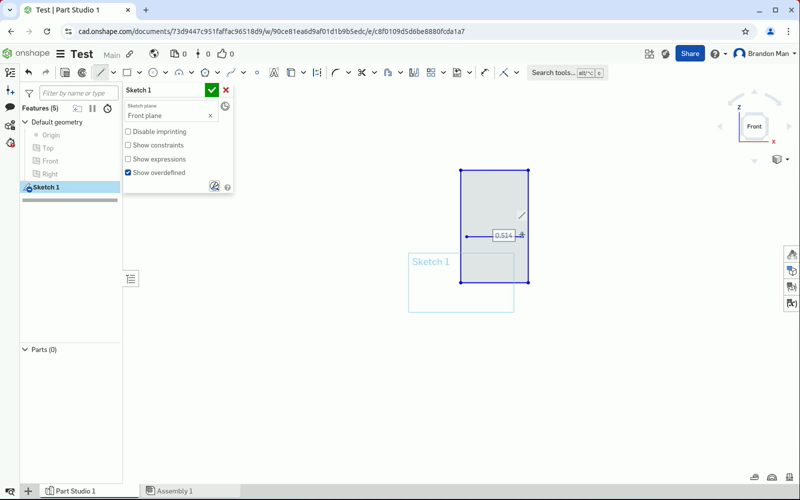
key_down(shift)
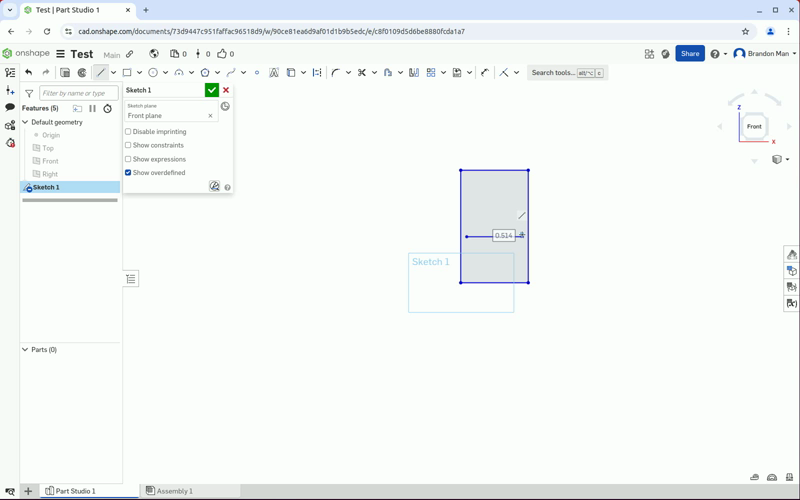
mouse_move(552, 234)
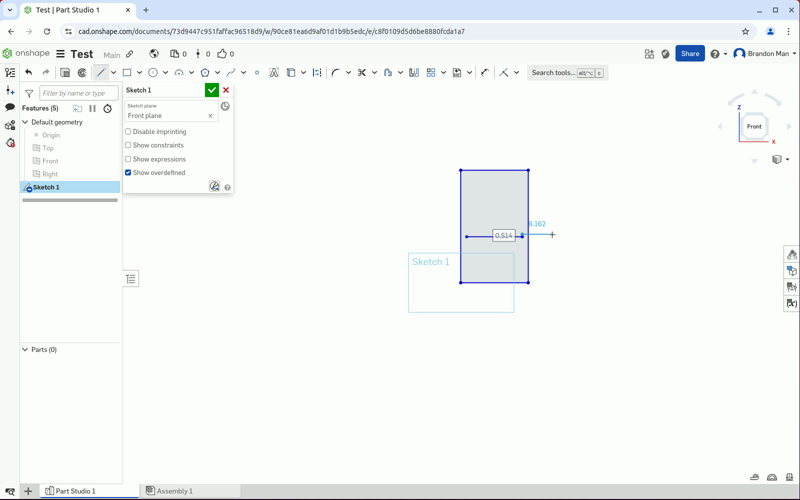
mouse_move(466, 234)
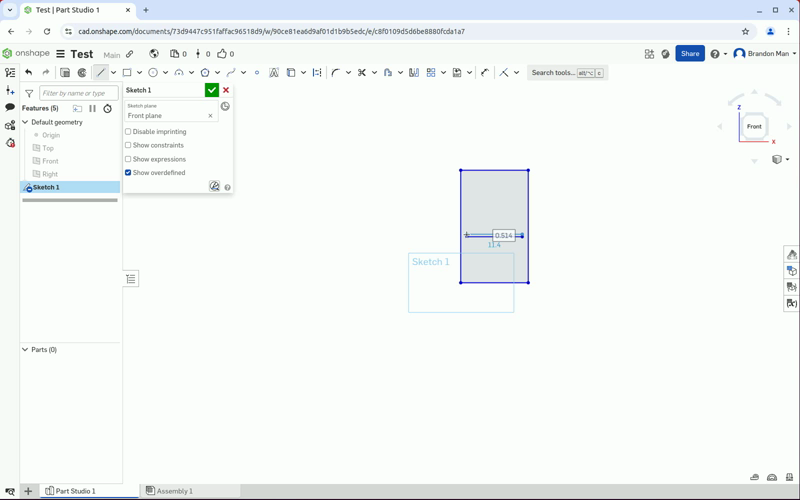
scroll(6)
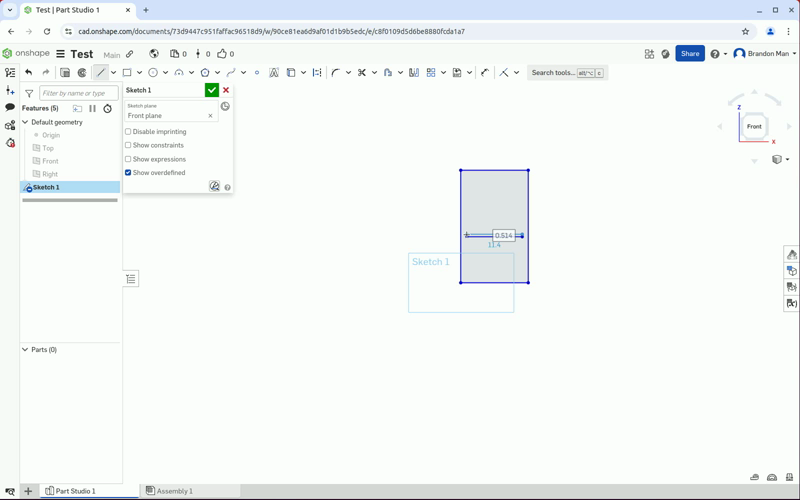
scroll(6)
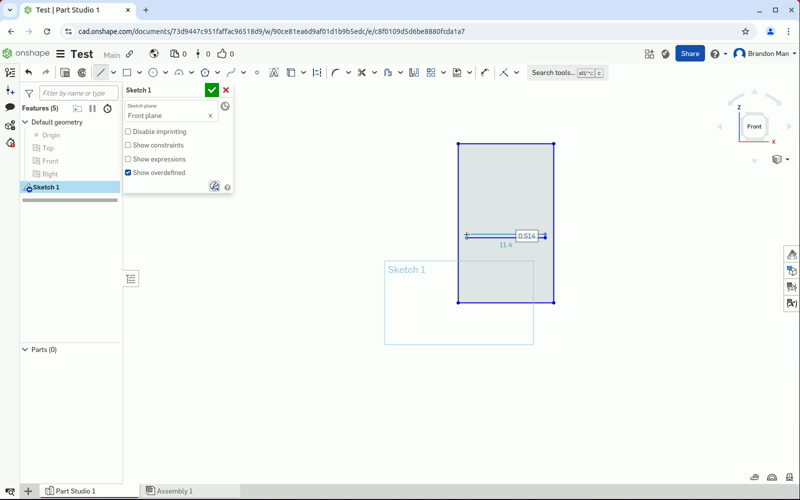
scroll(6)
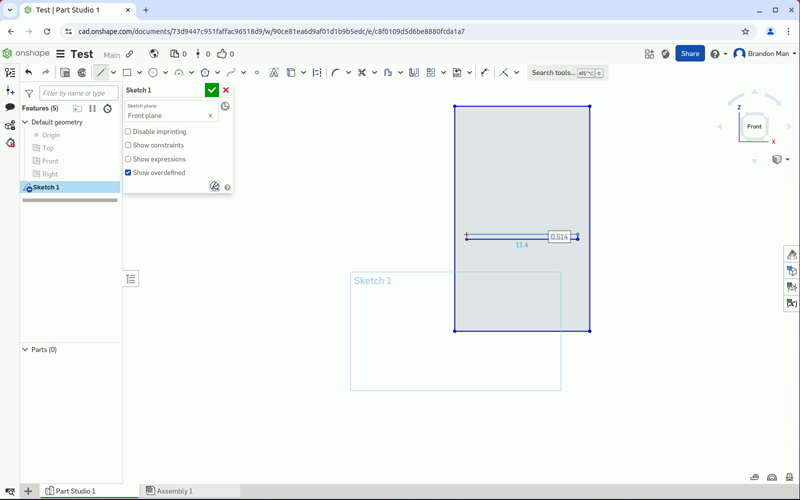
scroll(6)
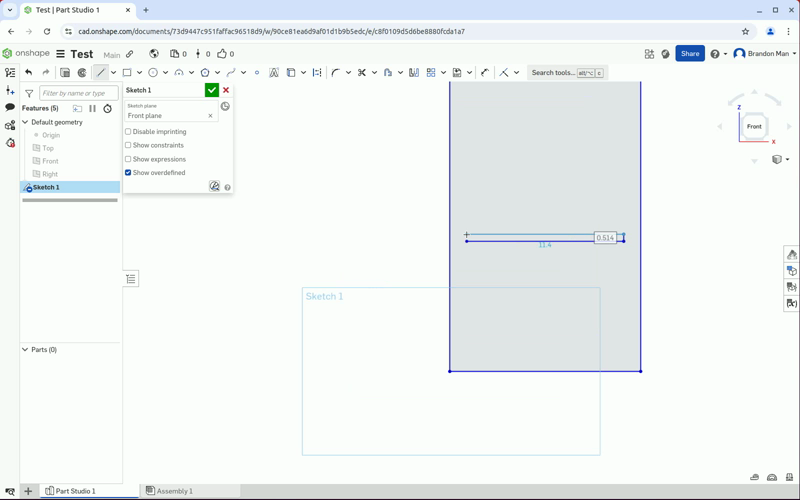
scroll(6)
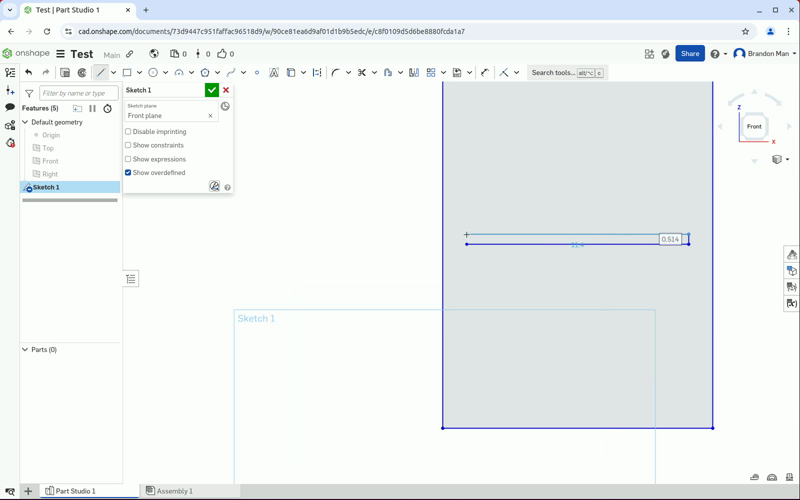
scroll(6)
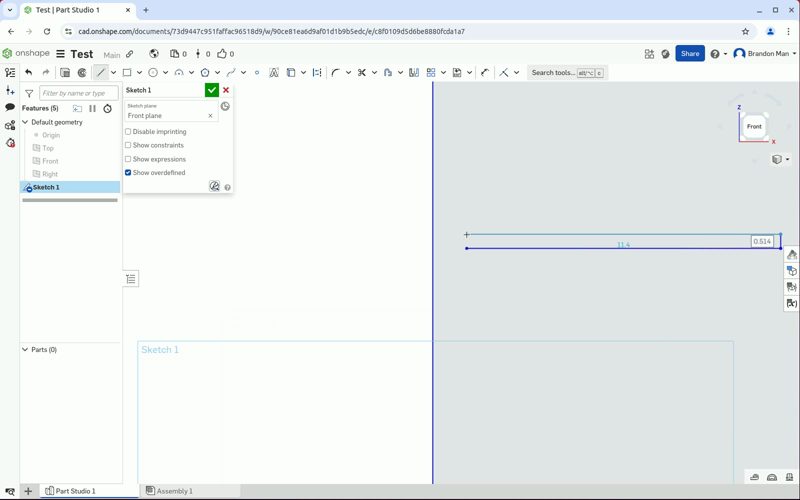
scroll(6)
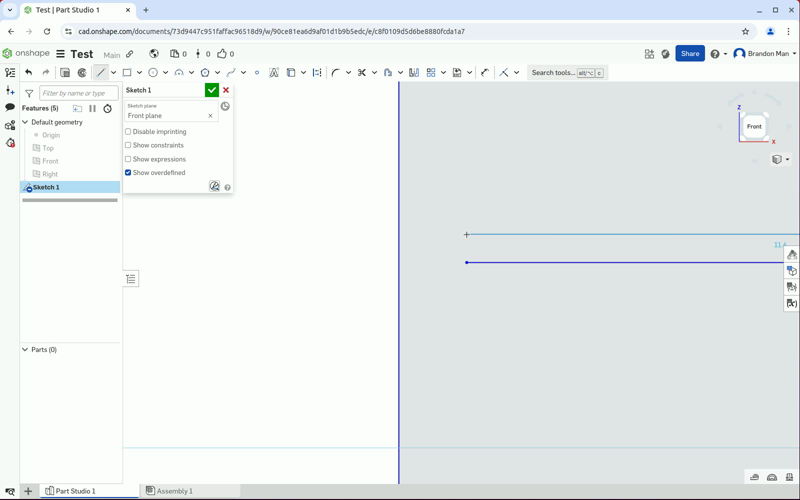
click(466, 234)
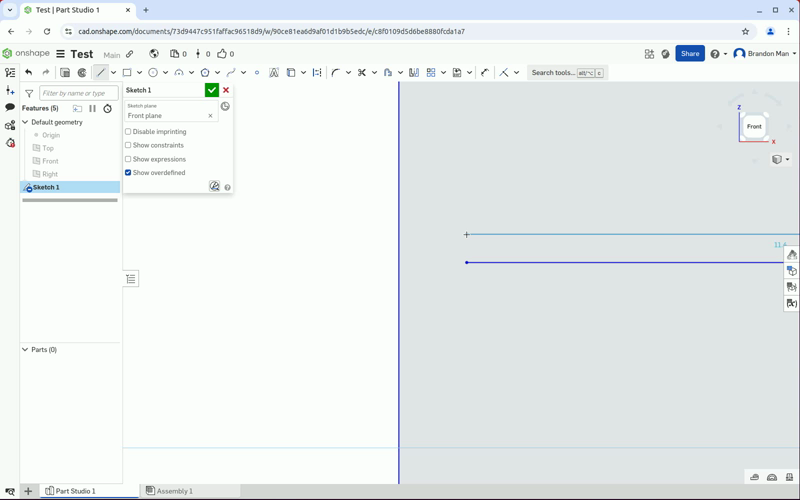
scroll(-6)
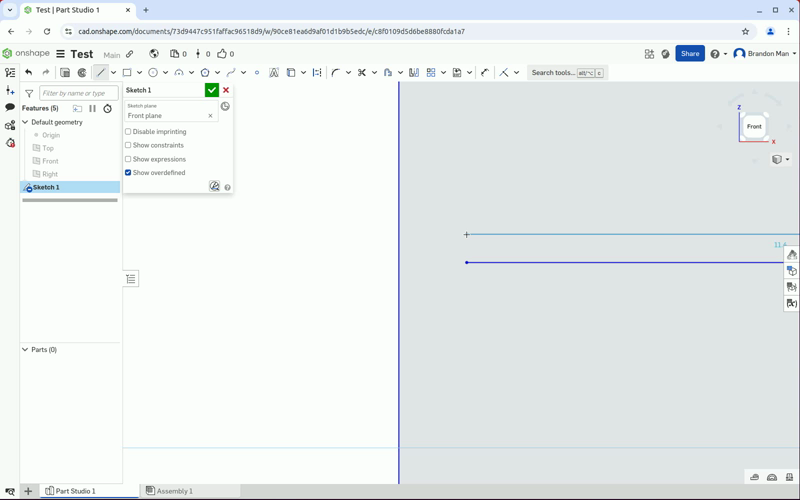
scroll(-6)
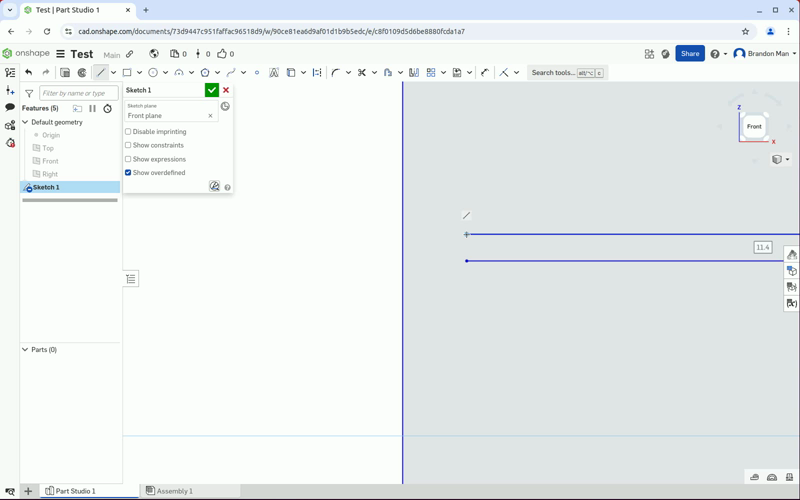
scroll(-6)
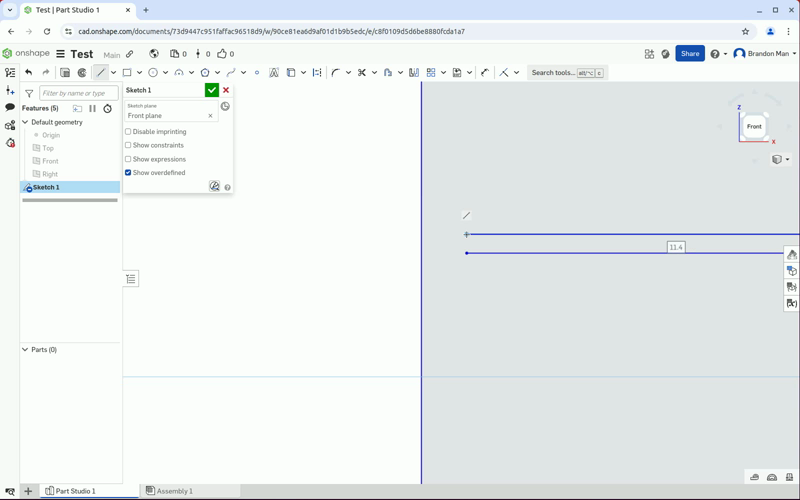
scroll(-6)
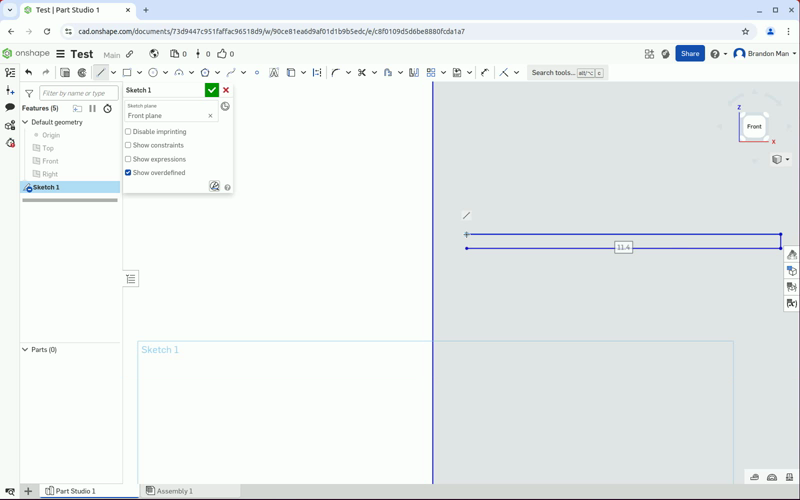
scroll(-6)
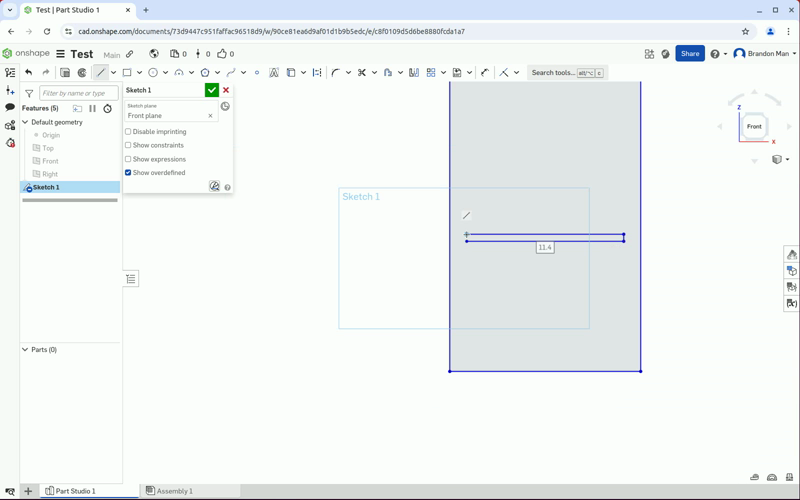
scroll(-6)
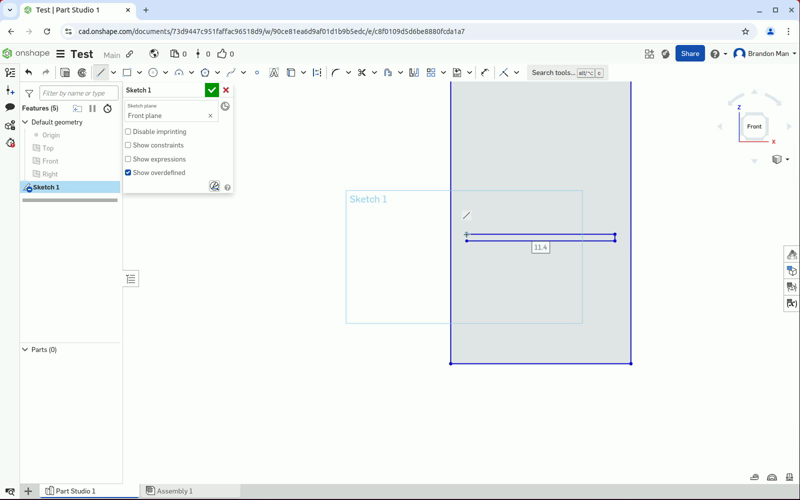
scroll(-6)
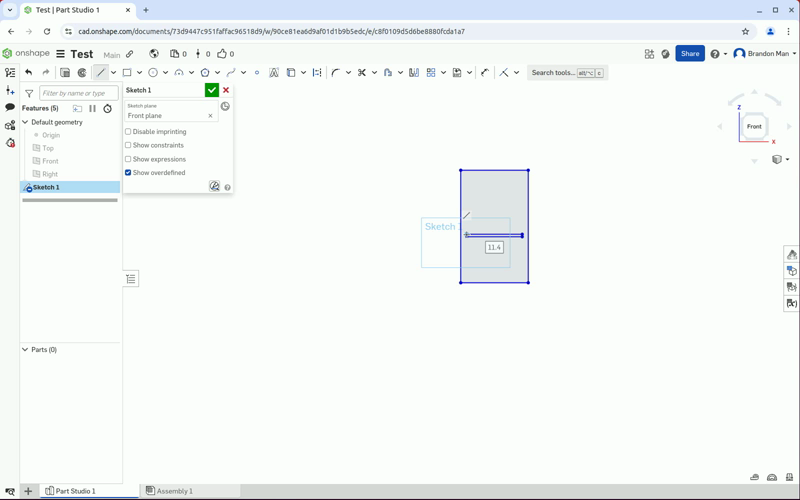
key_up(shift)
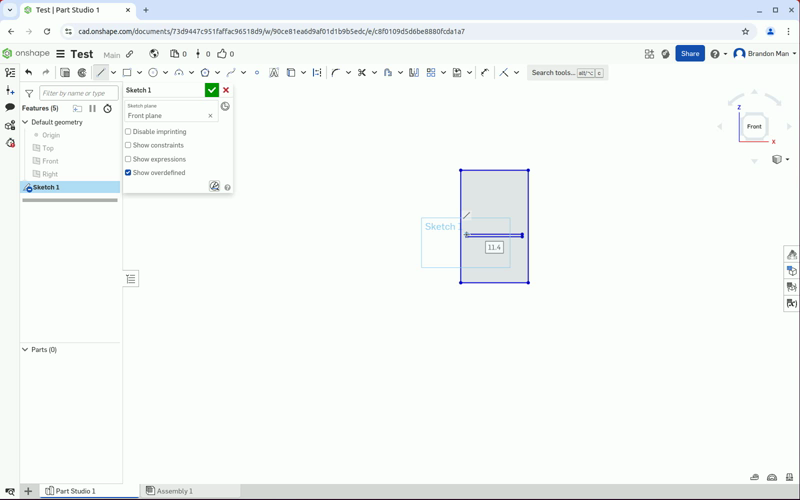
mouse_move(496, 234)
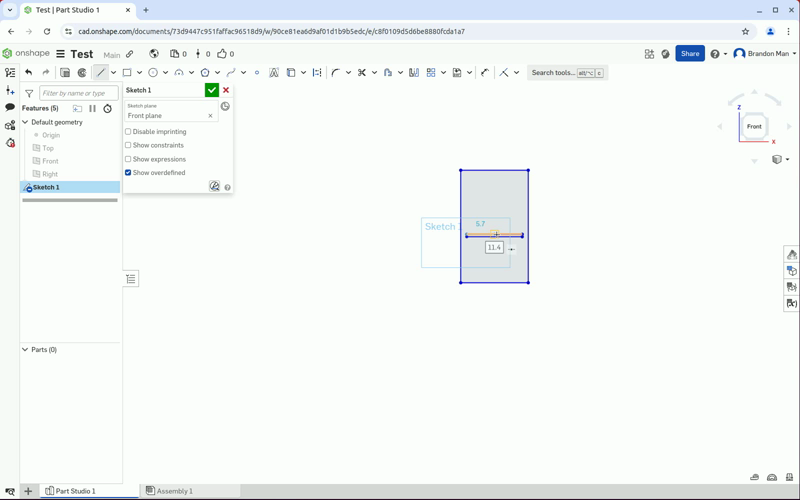
key_down(shift)
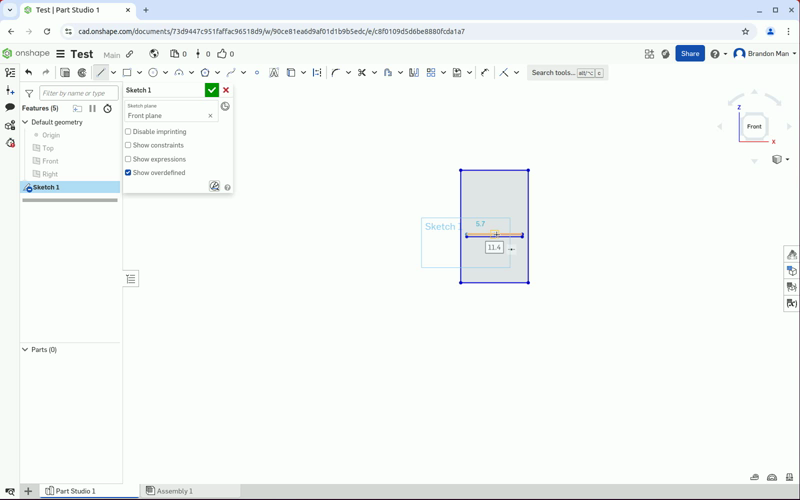
mouse_move(466, 236)
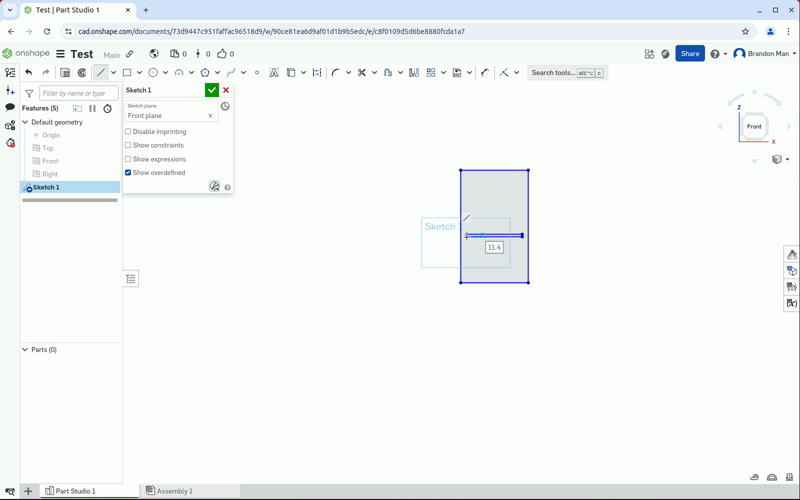
scroll(6)
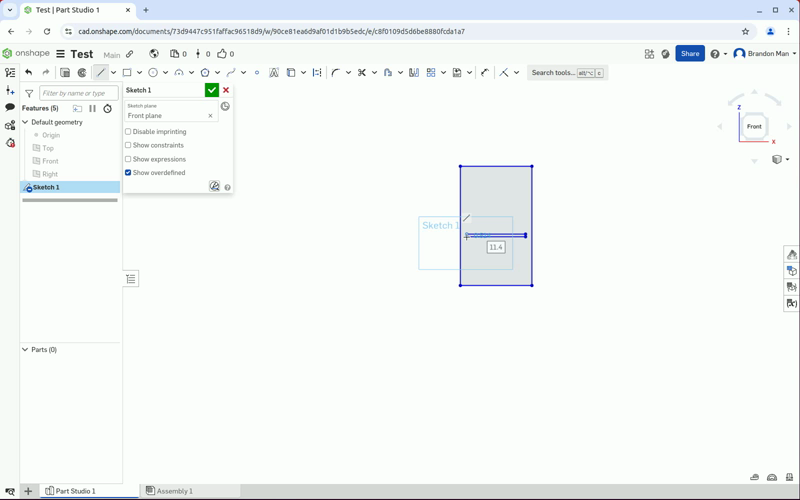
scroll(6)
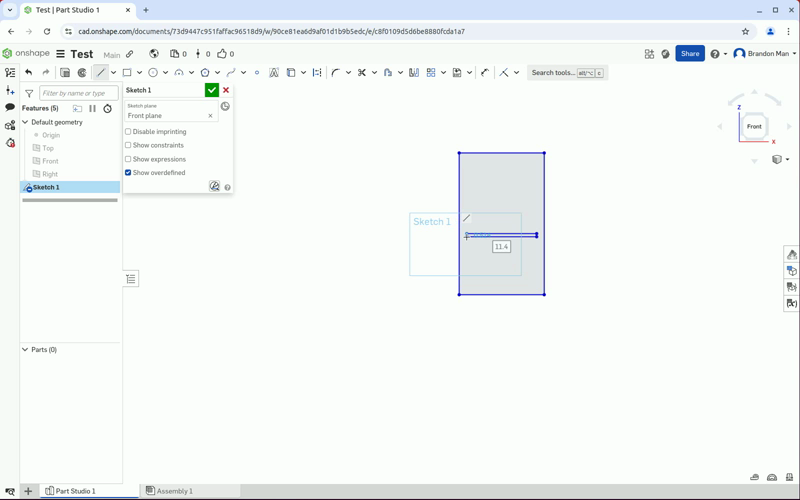
scroll(6)
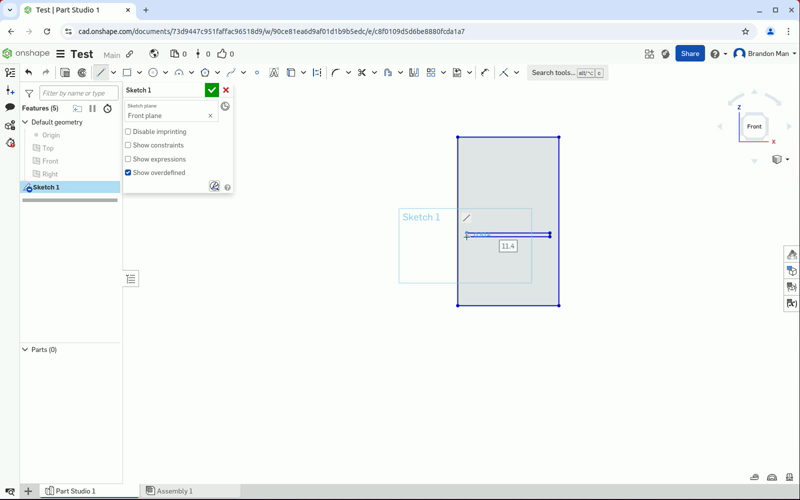
scroll(6)
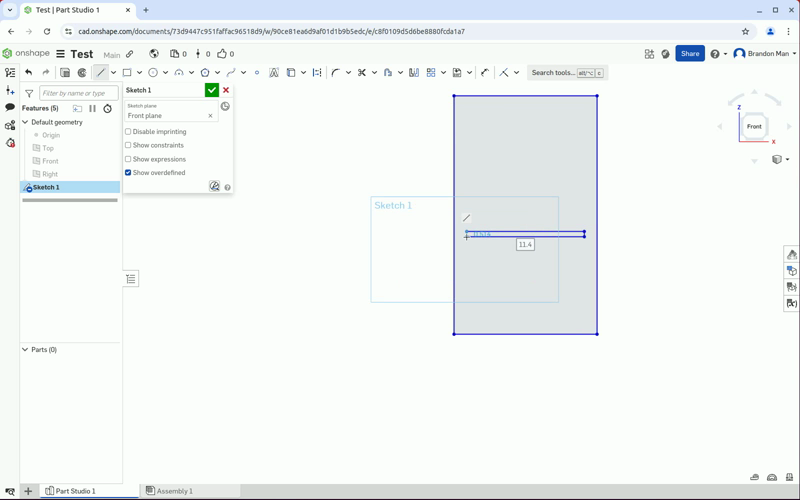
scroll(6)
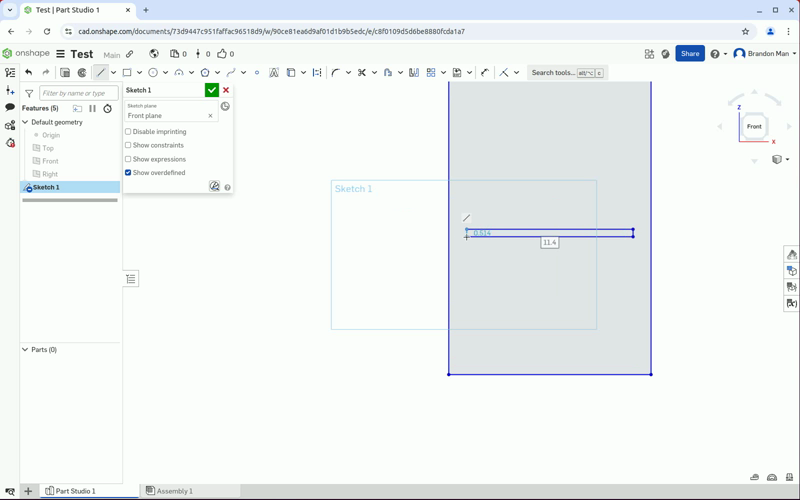
scroll(6)
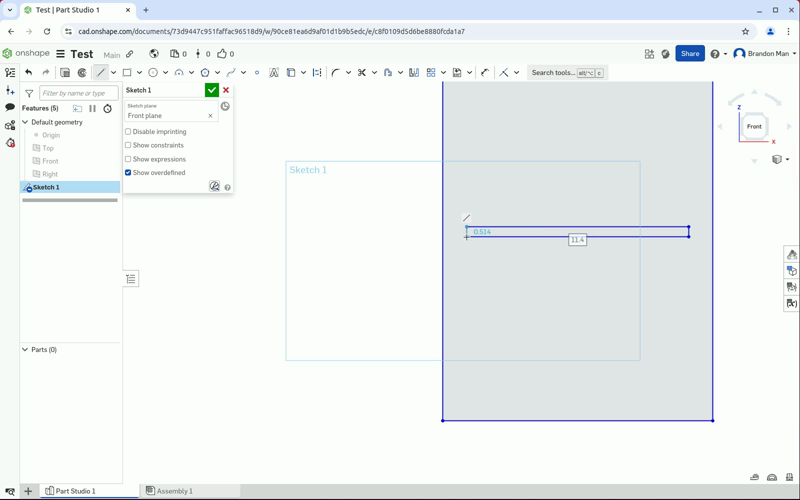
scroll(6)
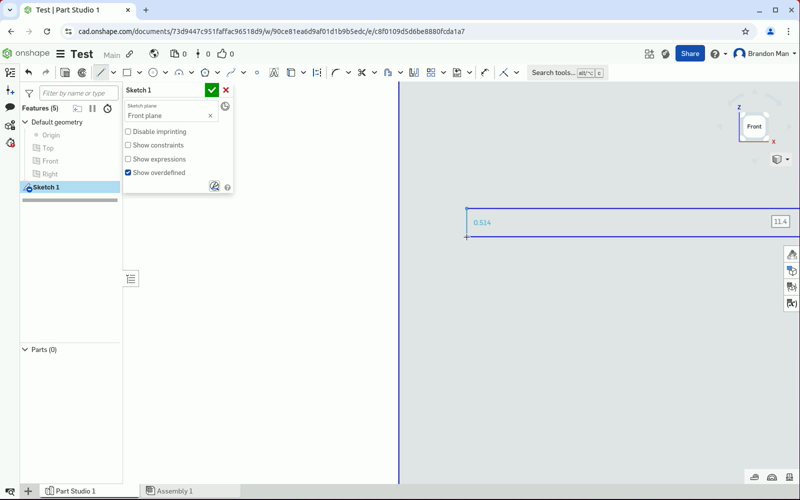
key_up(shift)
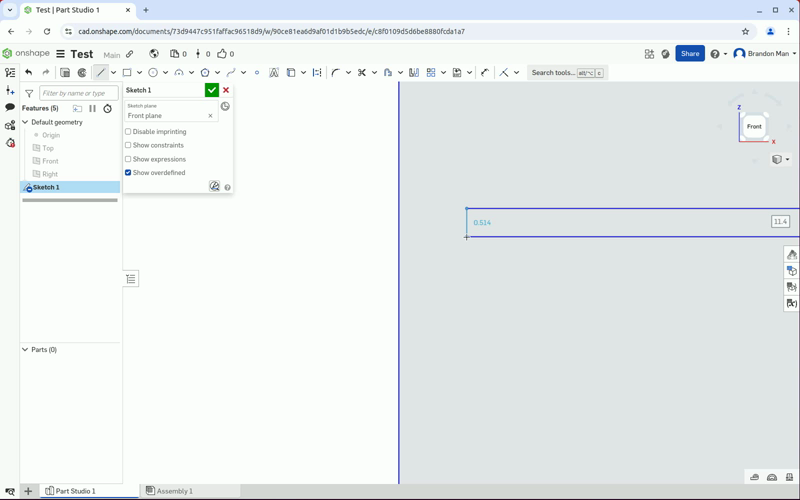
click(466, 236)
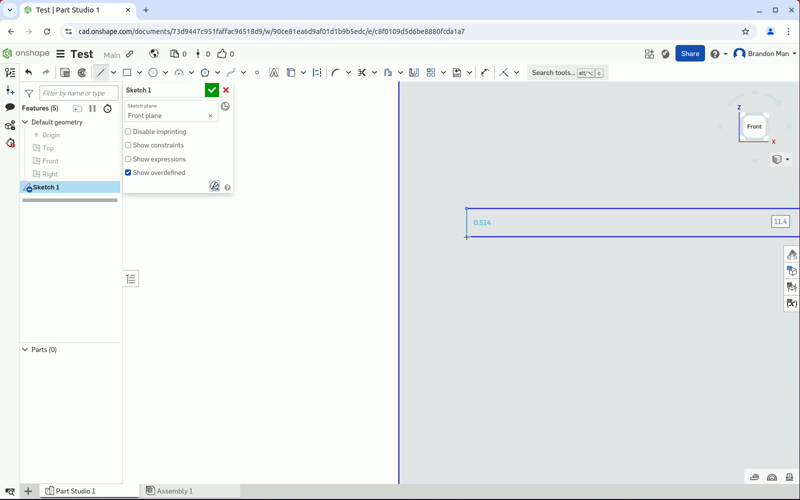
scroll(-6)
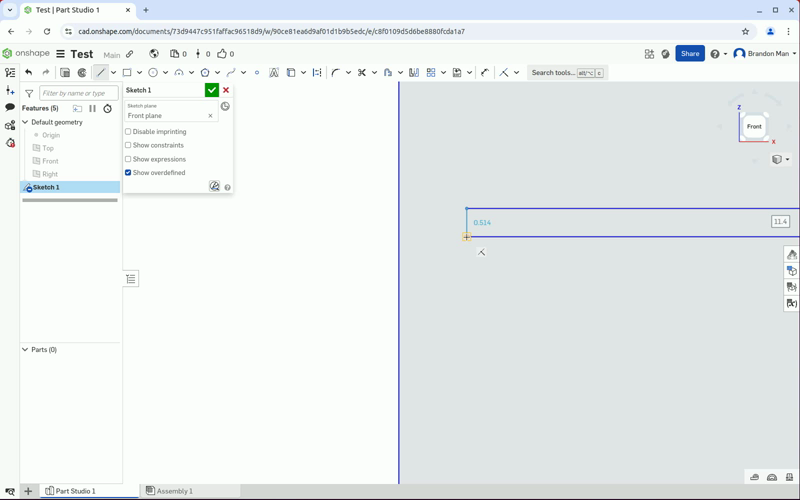
scroll(-6)
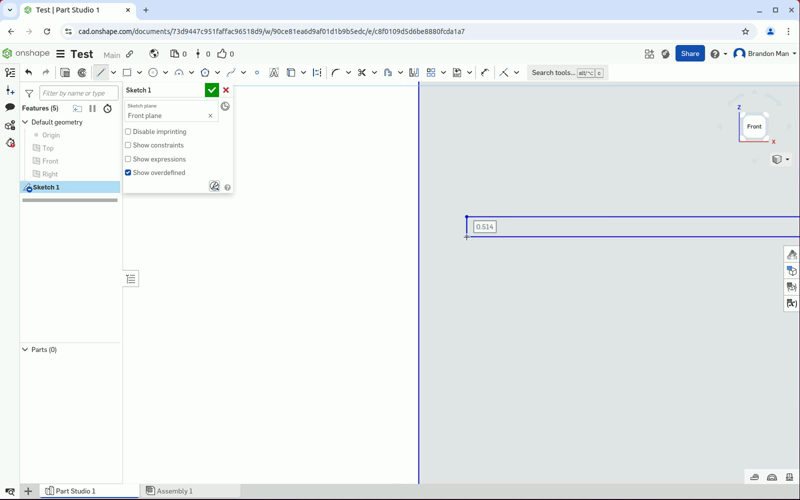
scroll(-6)
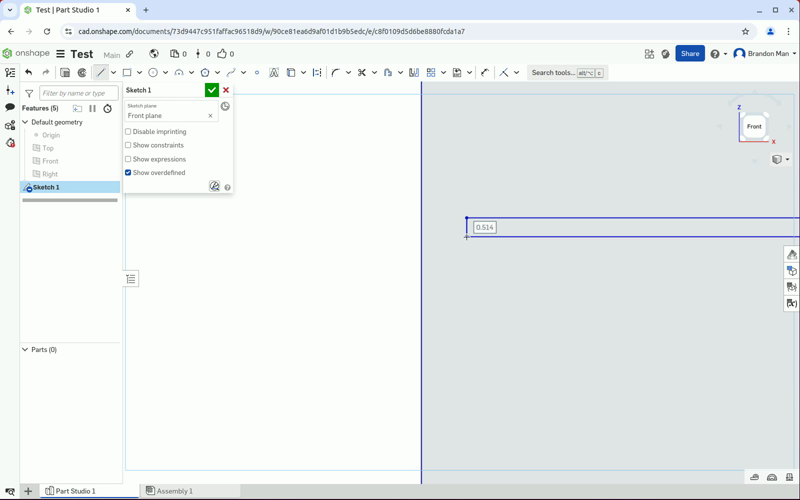
scroll(-6)
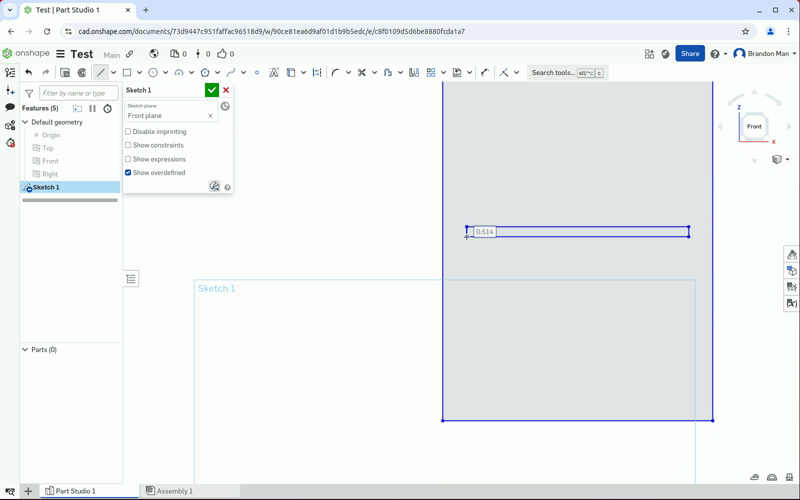
scroll(-6)
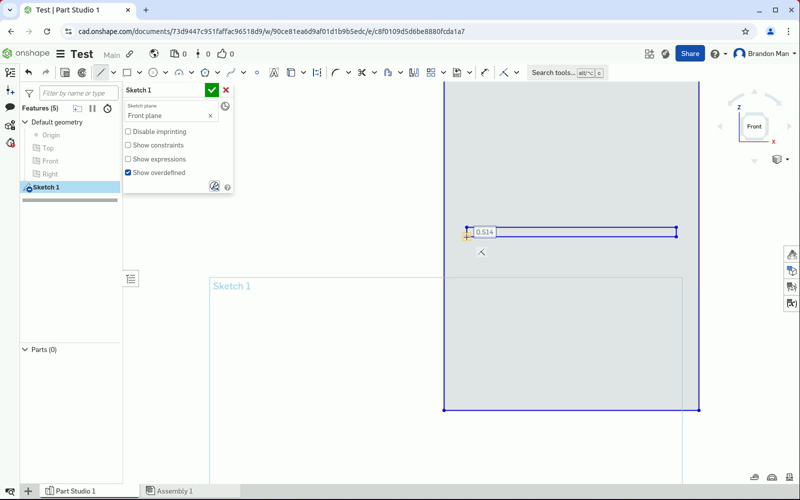
scroll(-6)
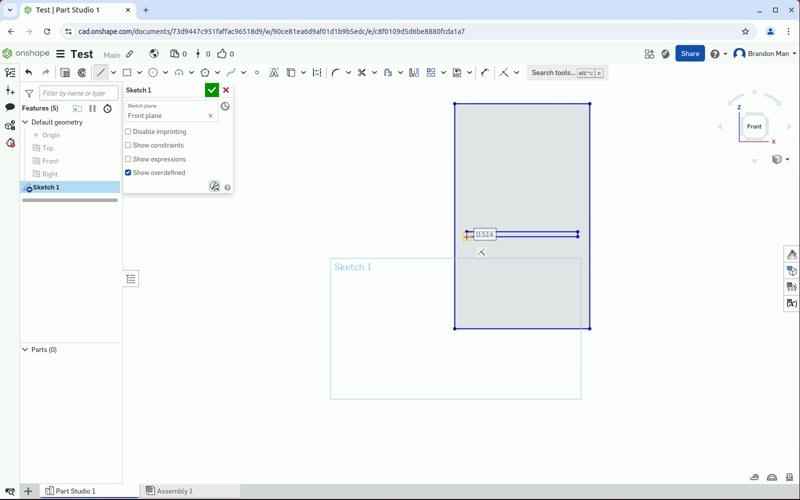
scroll(-6)
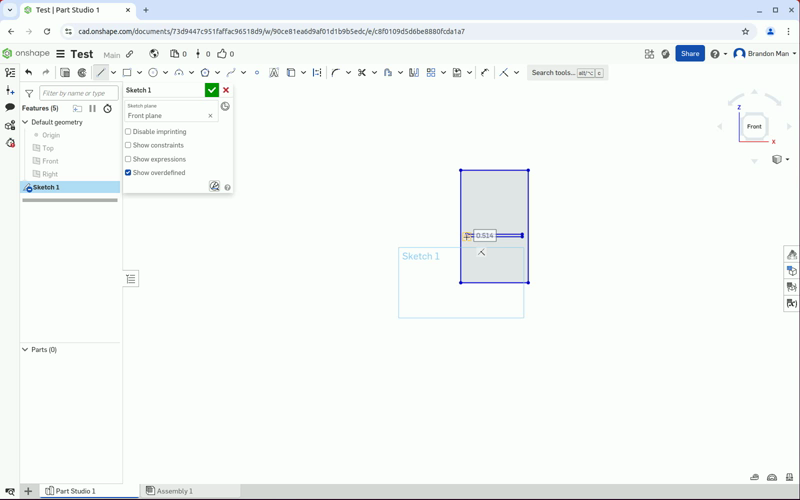
key(esc)
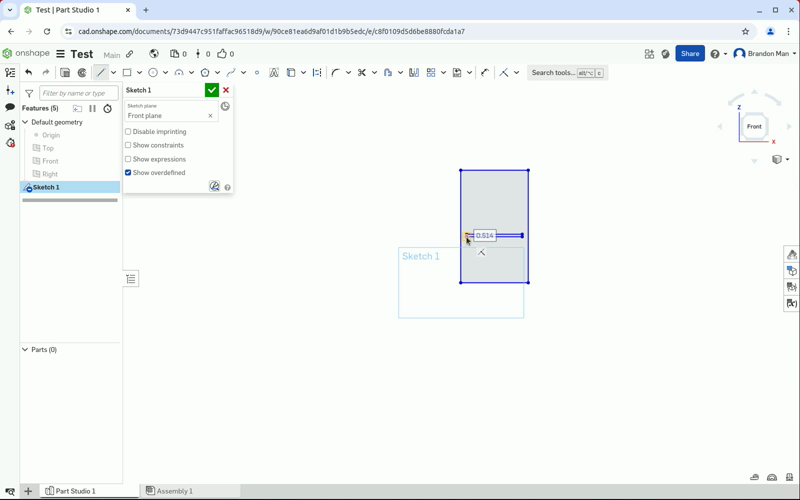
key(l)
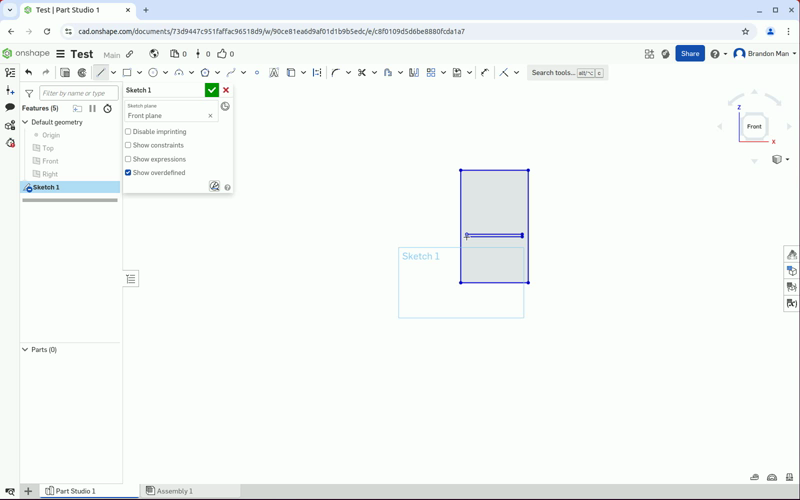
key_down(shift)
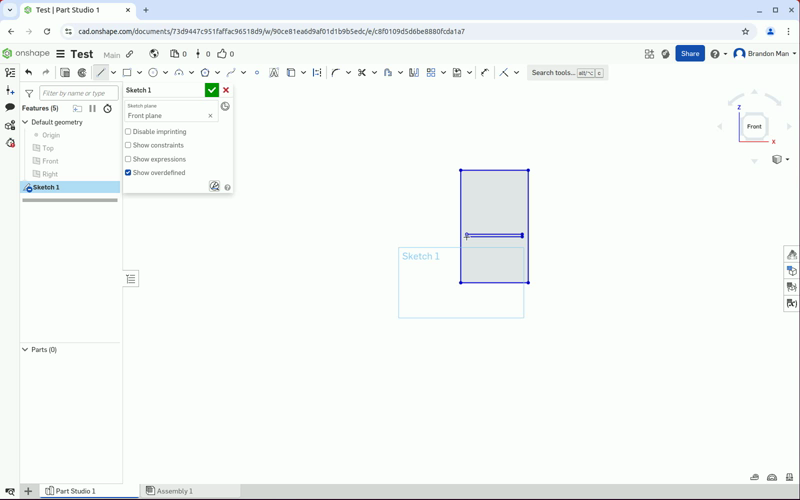
mouse_move(466, 178)
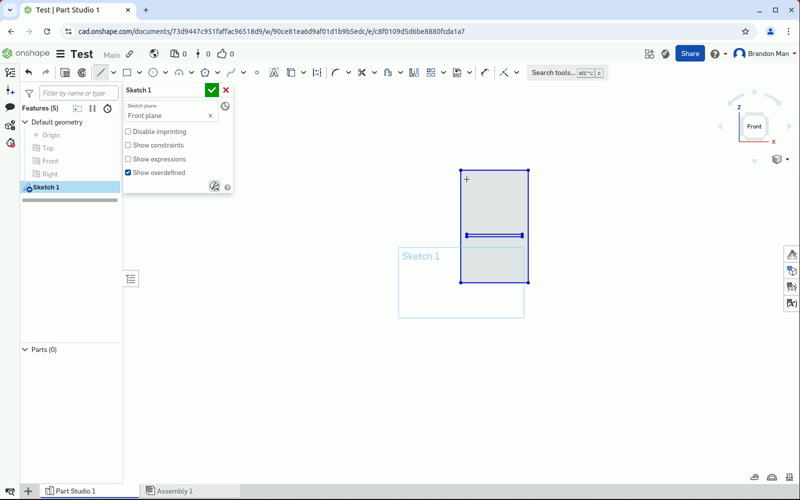
click(466, 178)
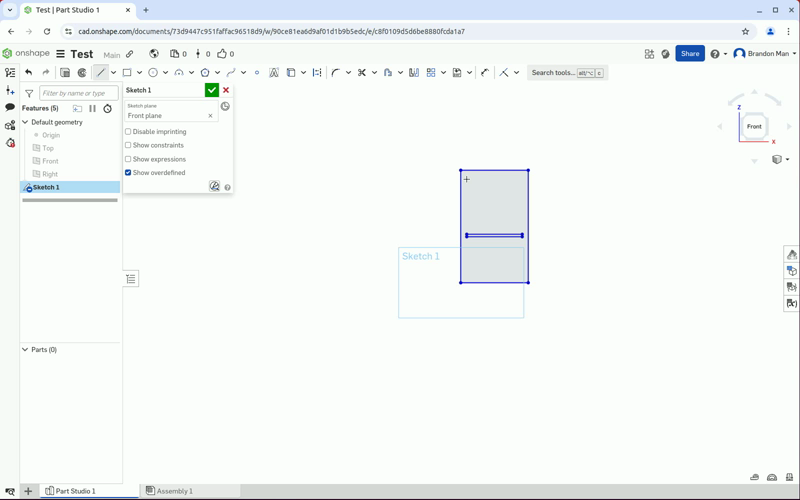
key_up(shift)
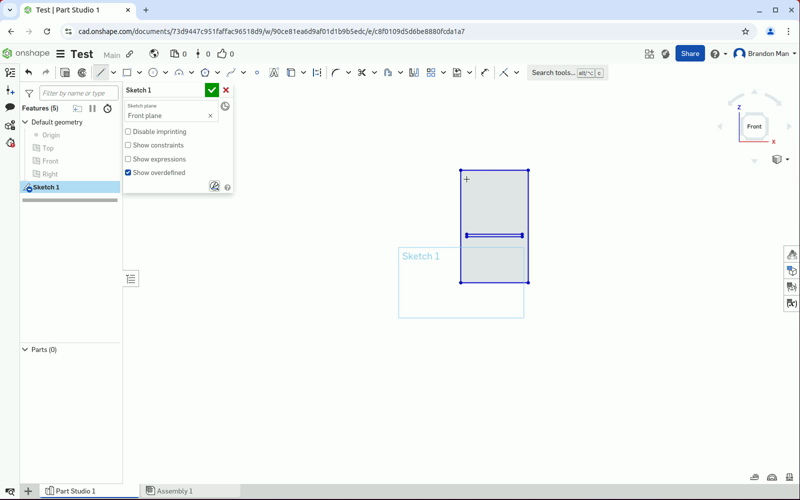
key_down(shift)
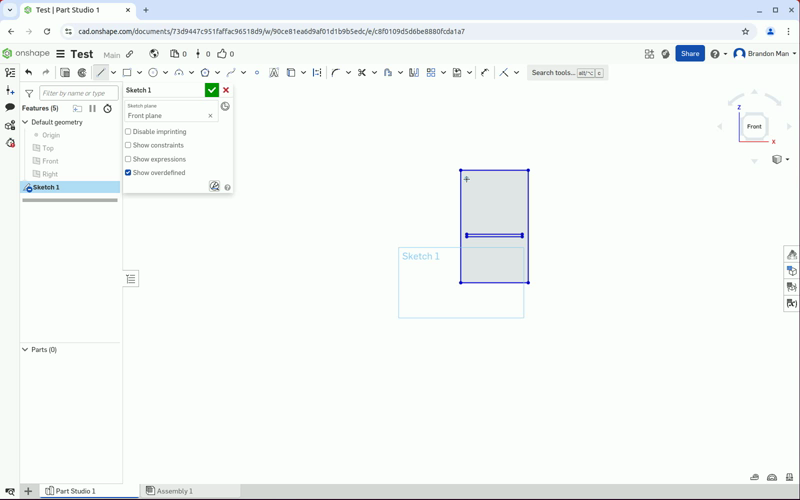
mouse_move(496, 178)
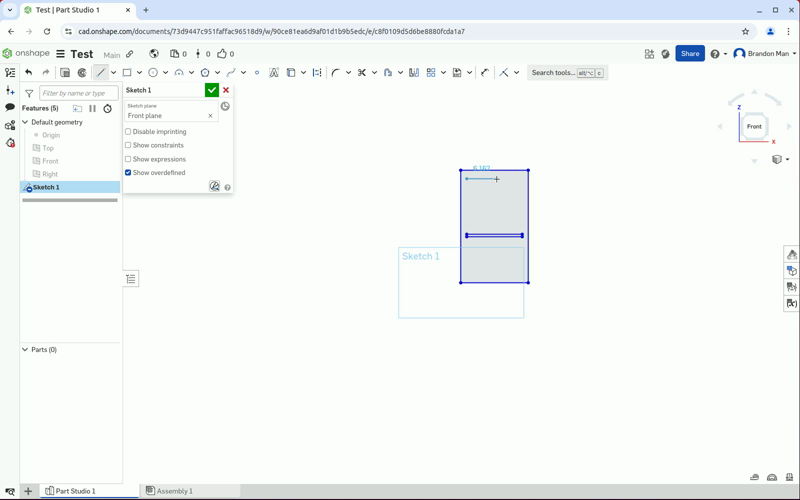
mouse_move(522, 178)
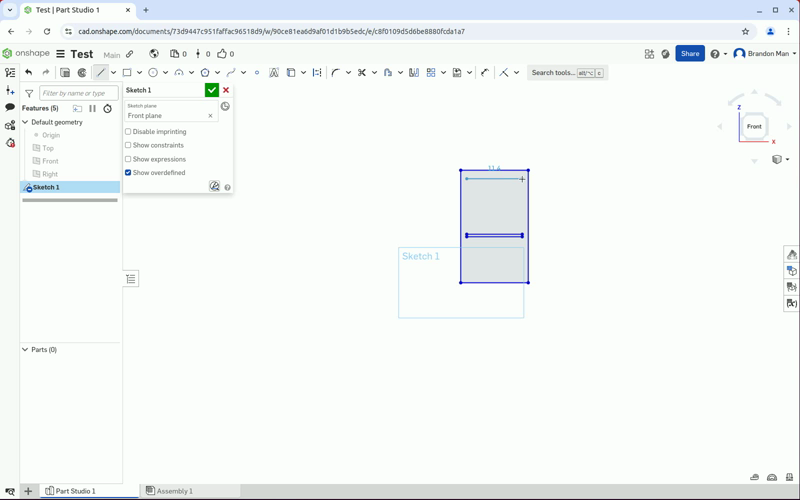
click(522, 178)
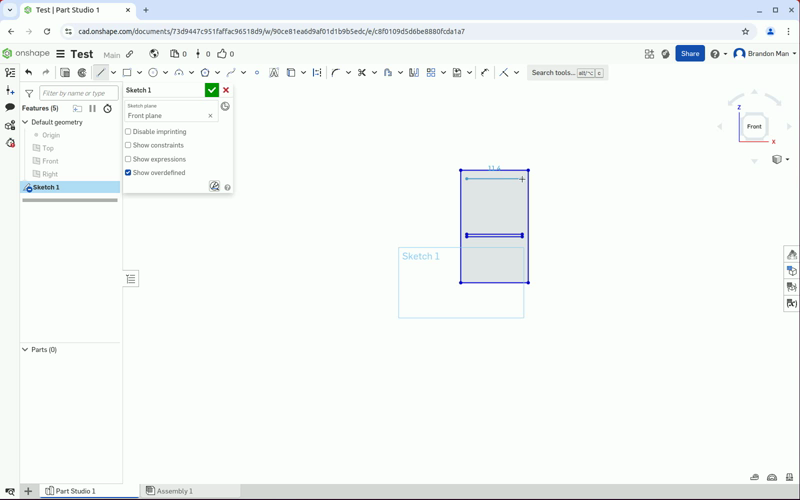
key_up(shift)
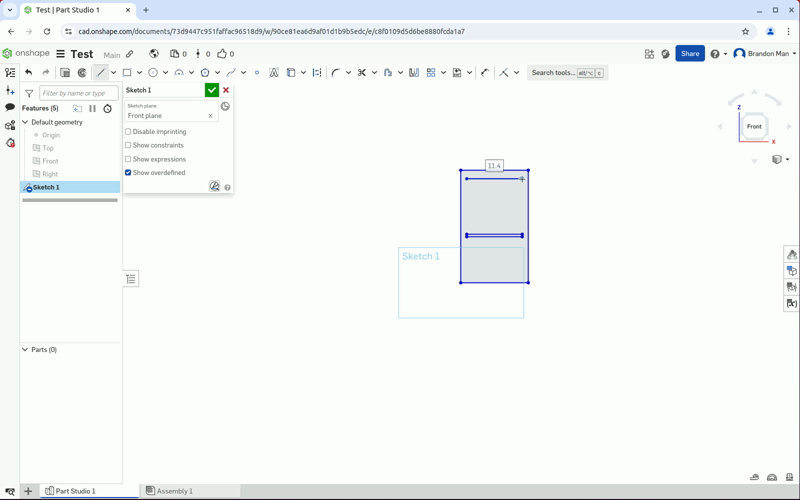
key_down(shift)
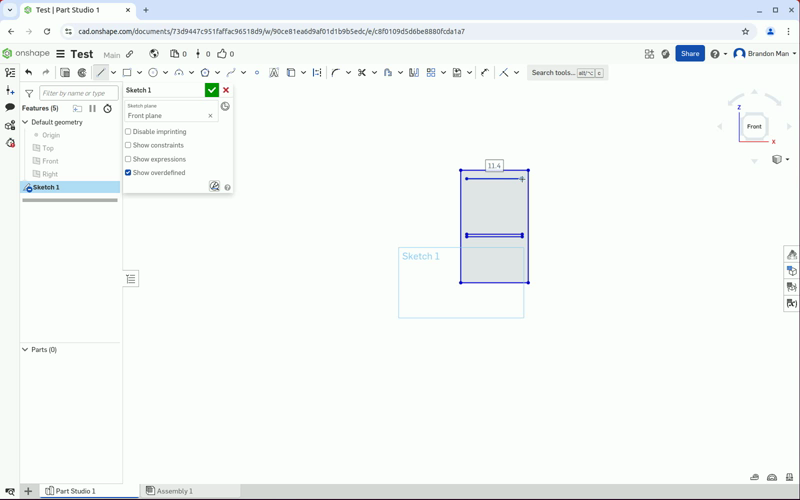
mouse_move(552, 178)
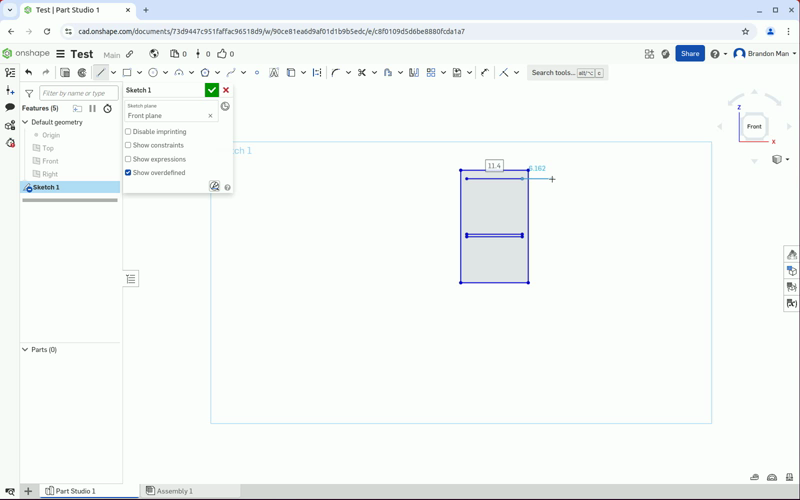
mouse_move(522, 176)
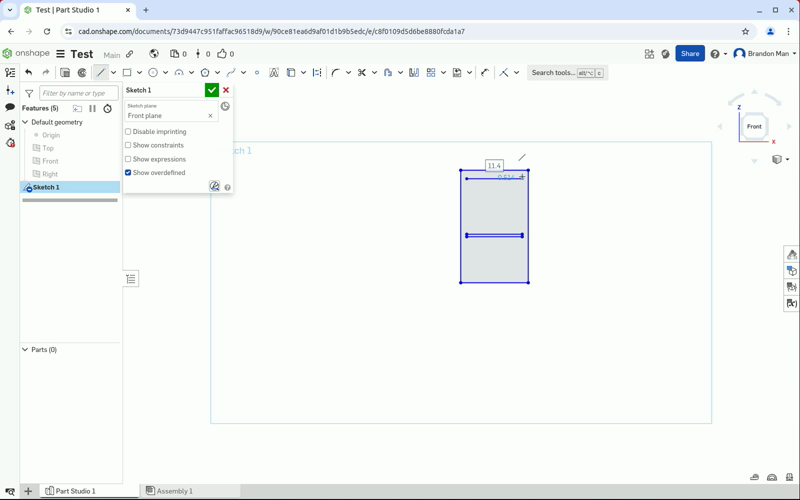
scroll(6)
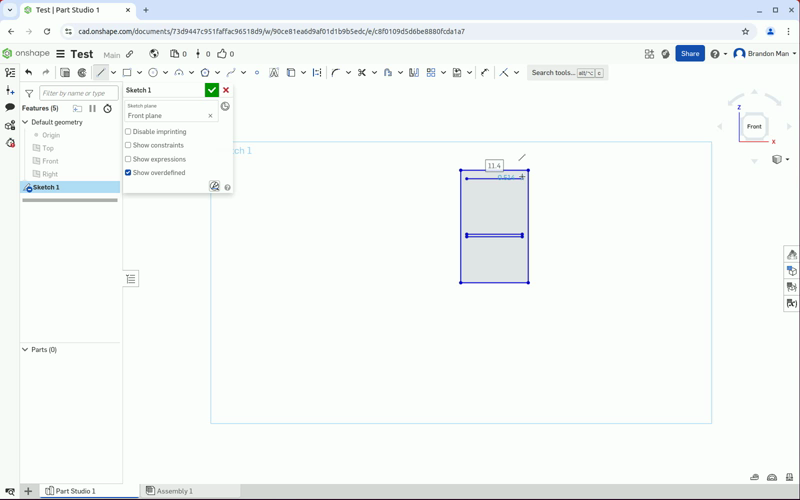
scroll(6)
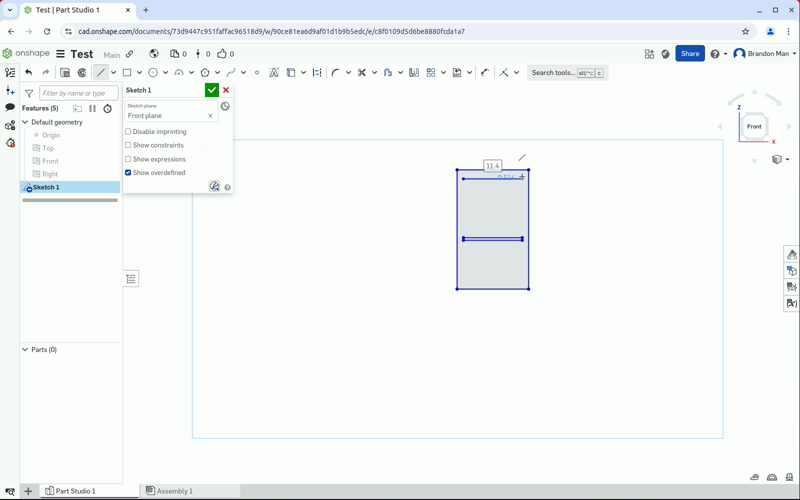
scroll(6)
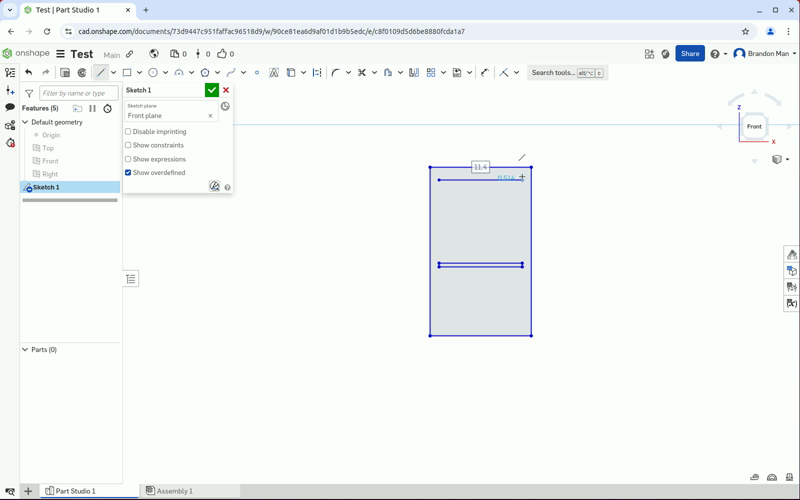
scroll(6)
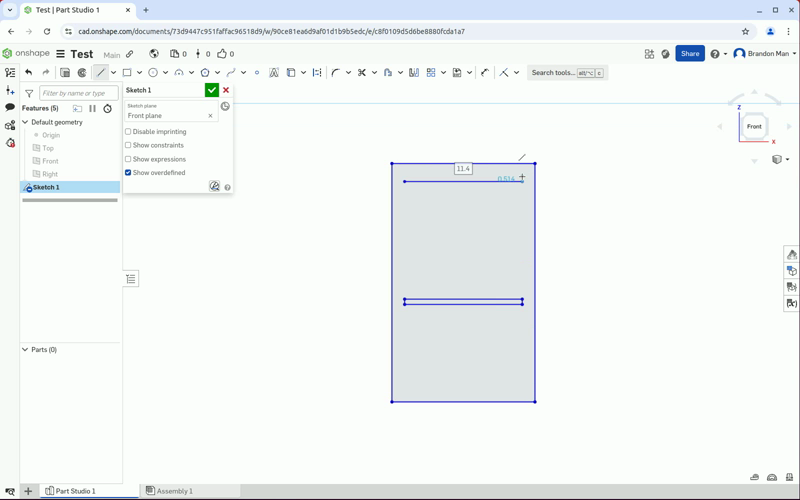
scroll(6)
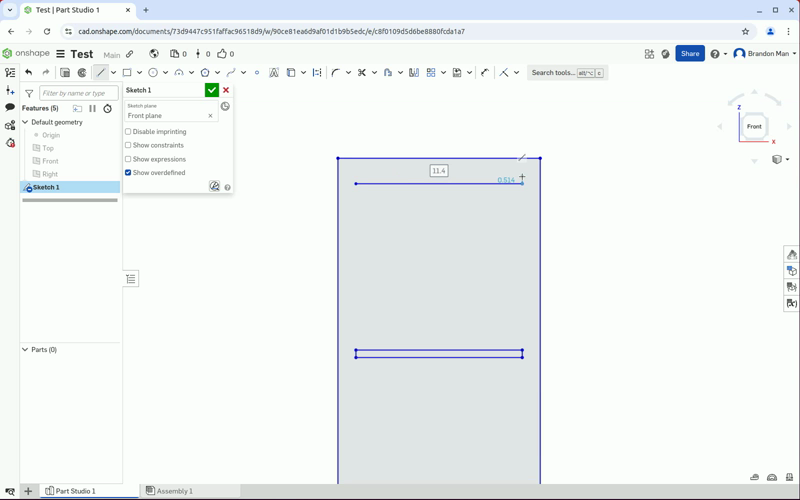
scroll(6)
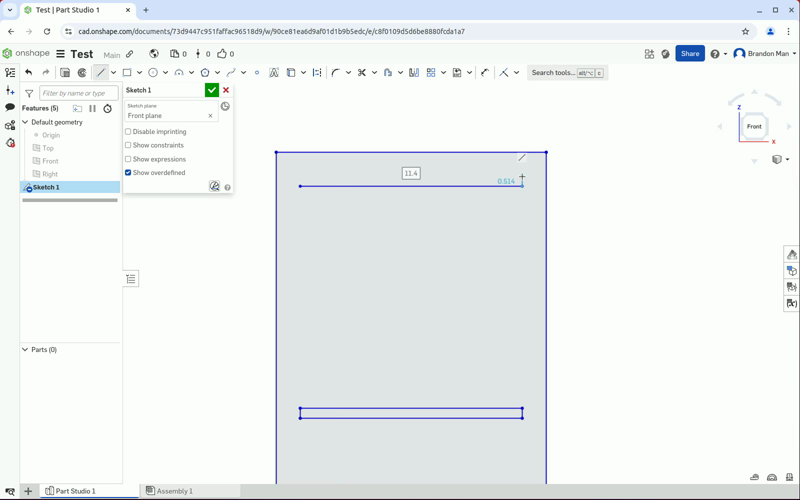
scroll(6)
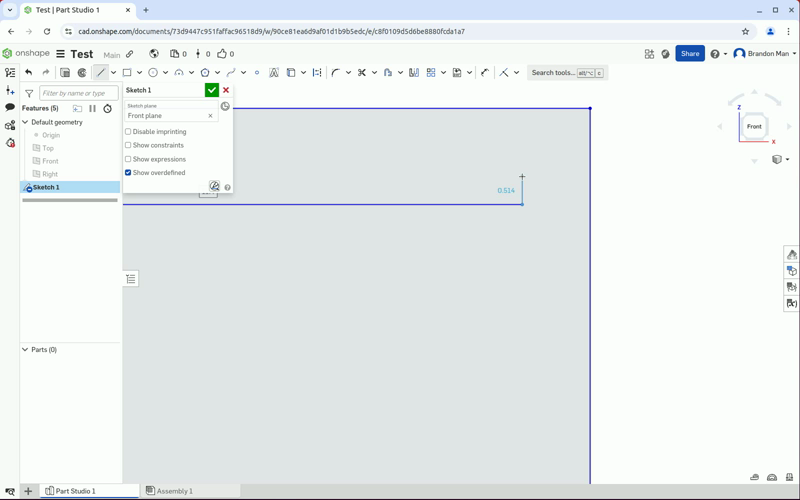
click(522, 176)
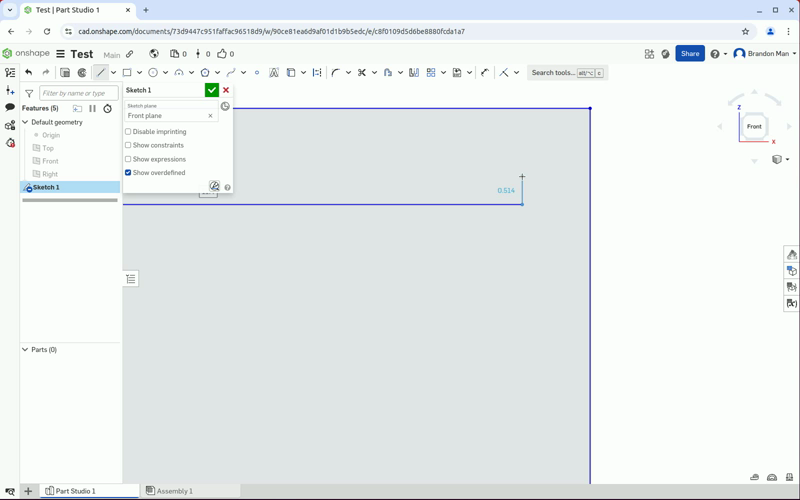
scroll(-6)
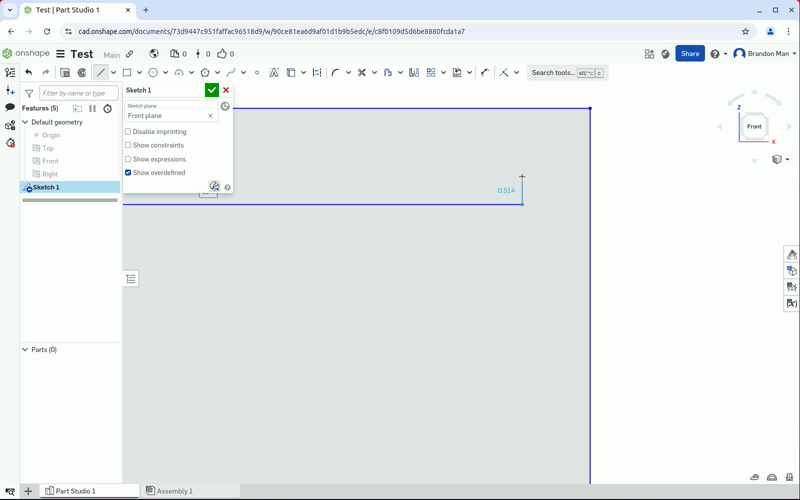
scroll(-6)
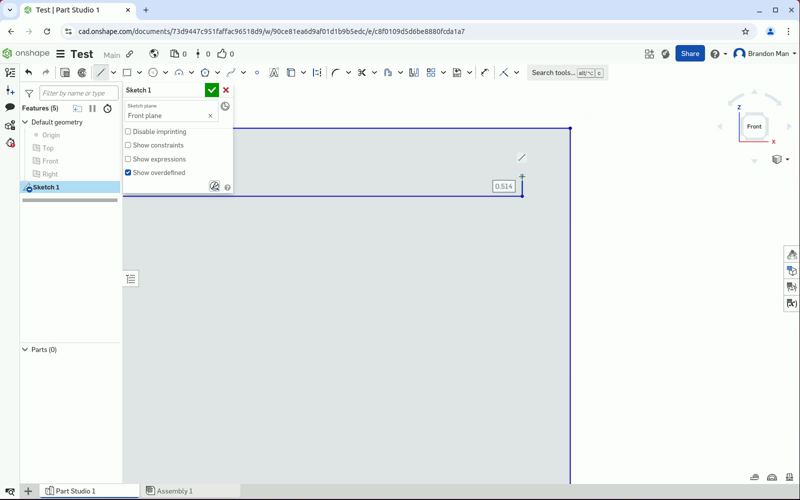
scroll(-6)
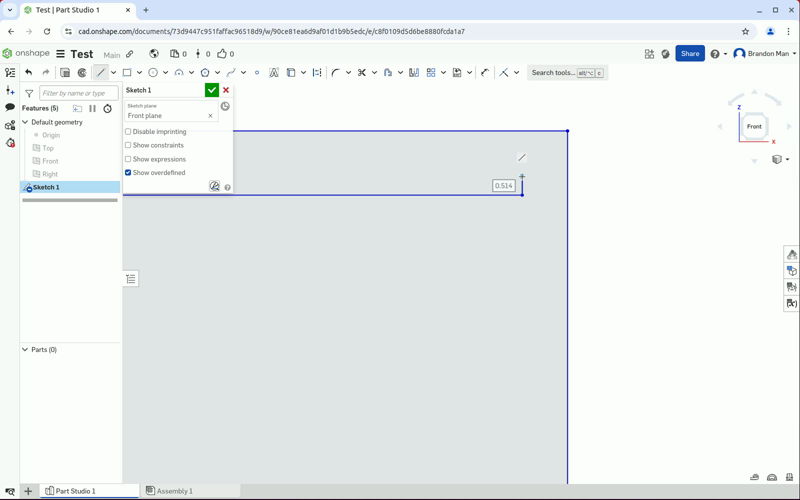
scroll(-6)
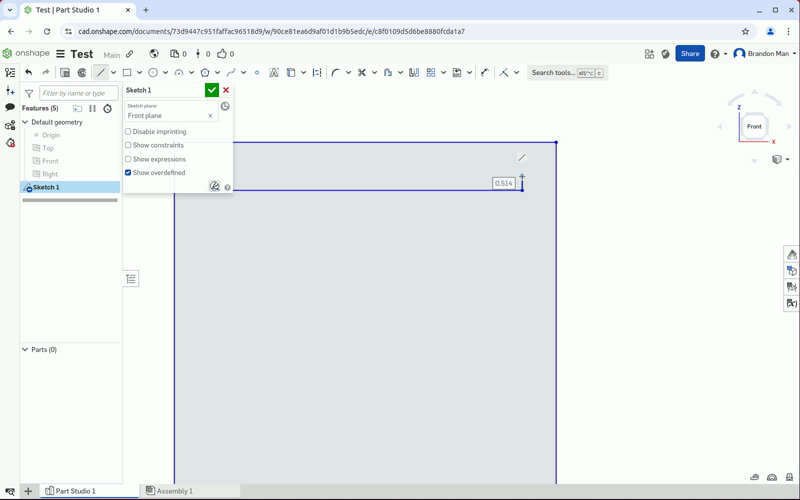
scroll(-6)
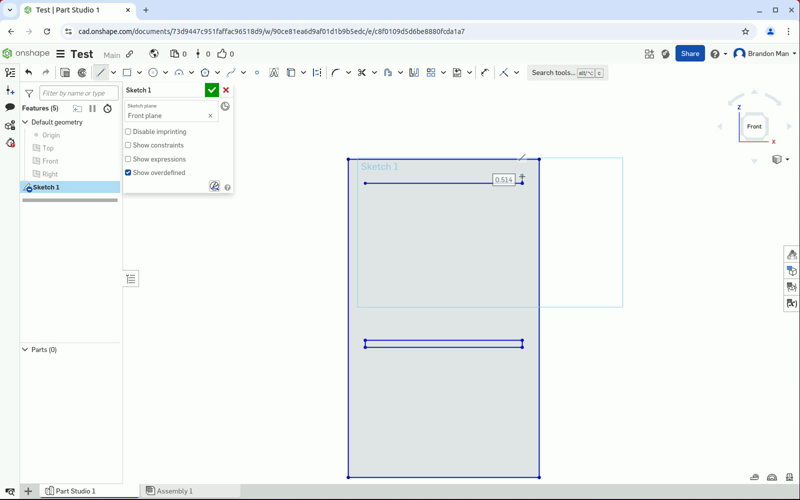
scroll(-6)
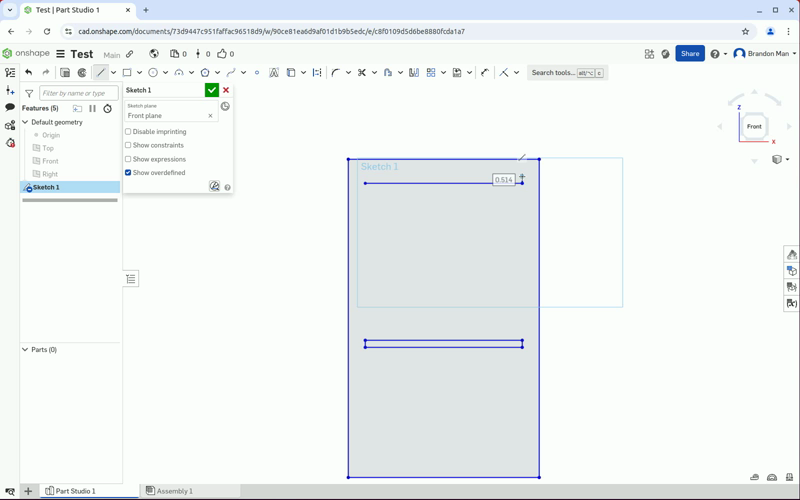
scroll(-6)
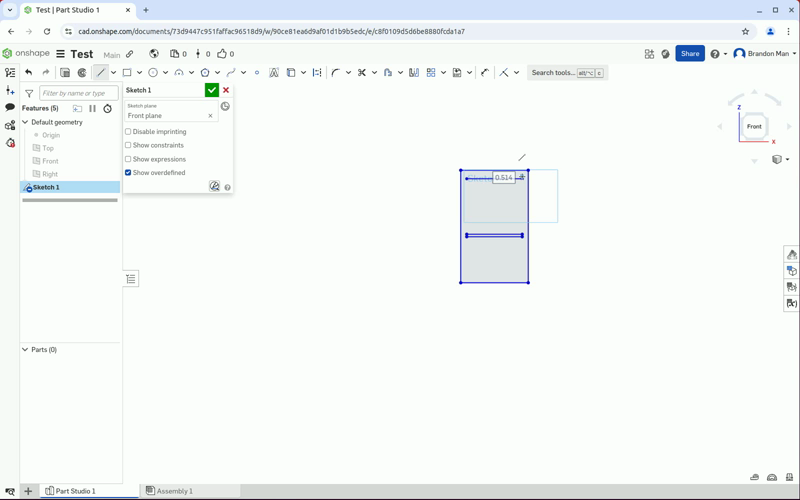
key_up(shift)
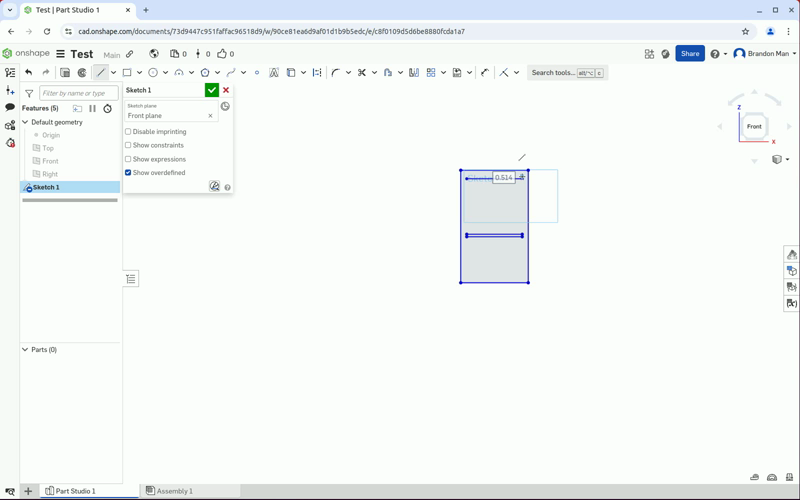
key_down(shift)
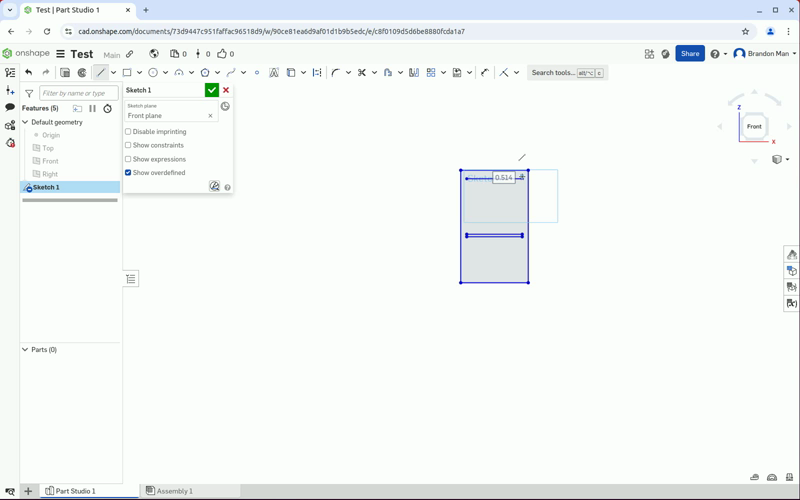
mouse_move(552, 176)
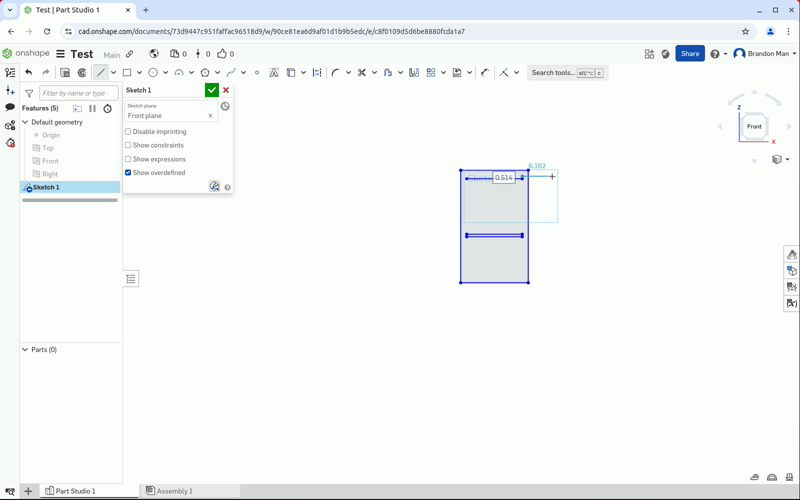
mouse_move(466, 176)
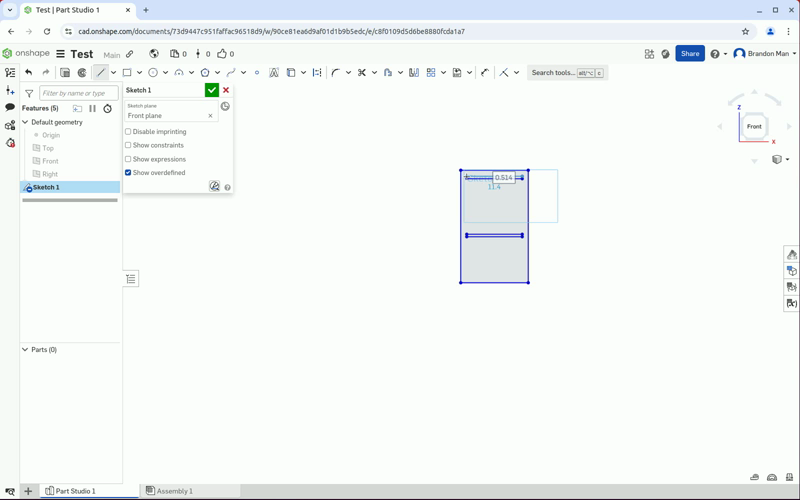
scroll(6)
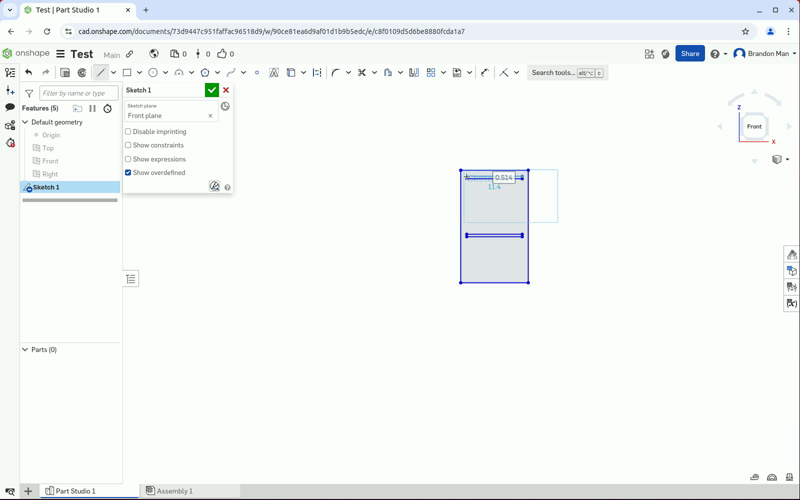
scroll(6)
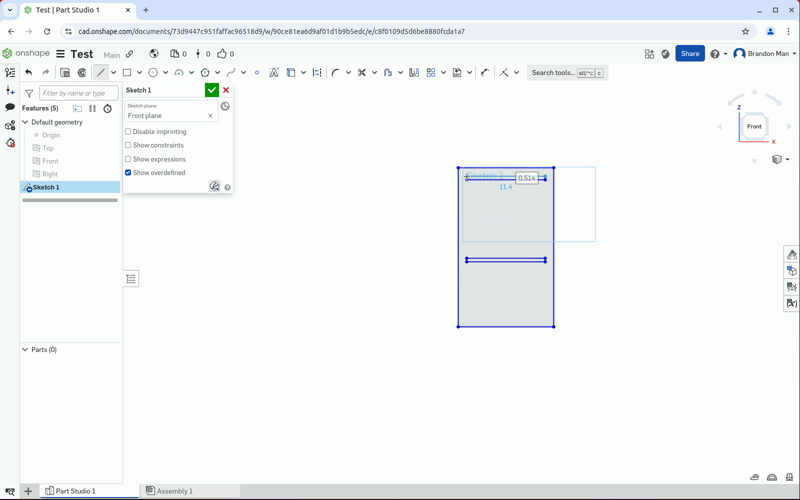
scroll(6)
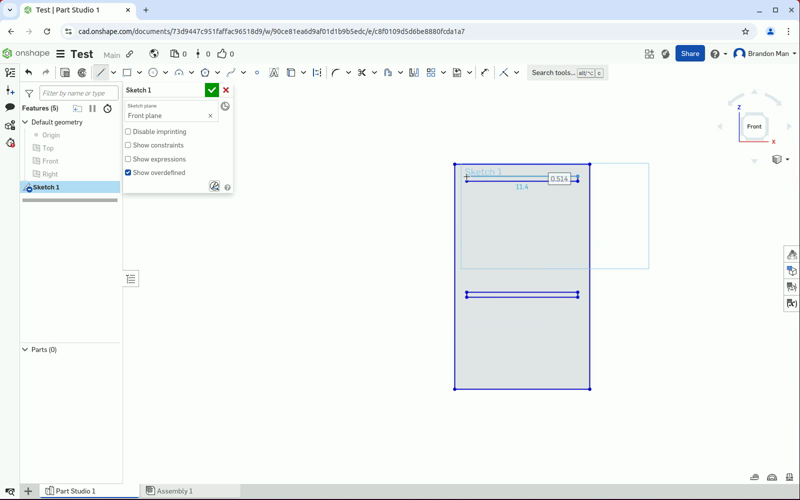
scroll(6)
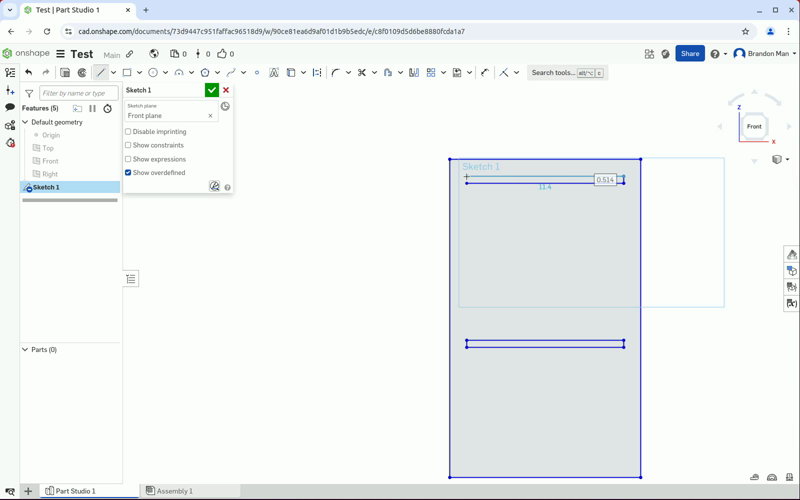
scroll(6)
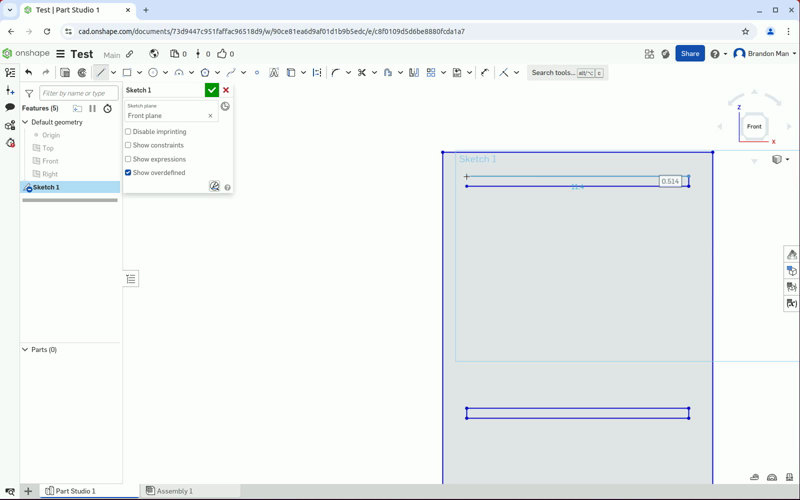
scroll(6)
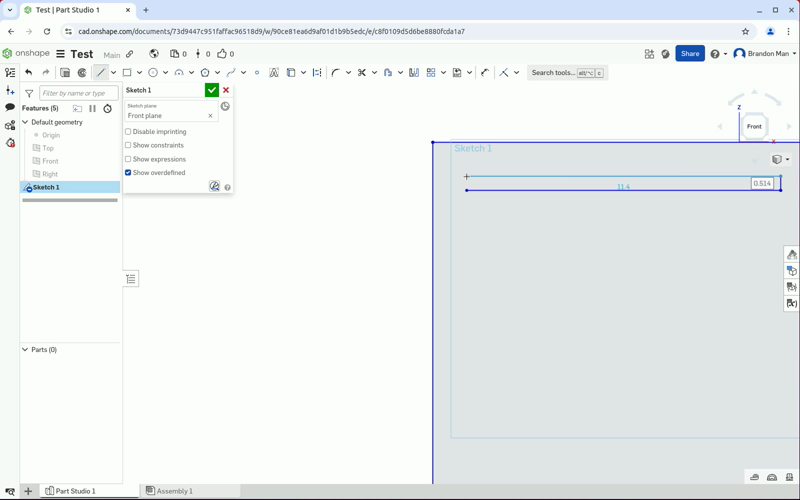
scroll(6)
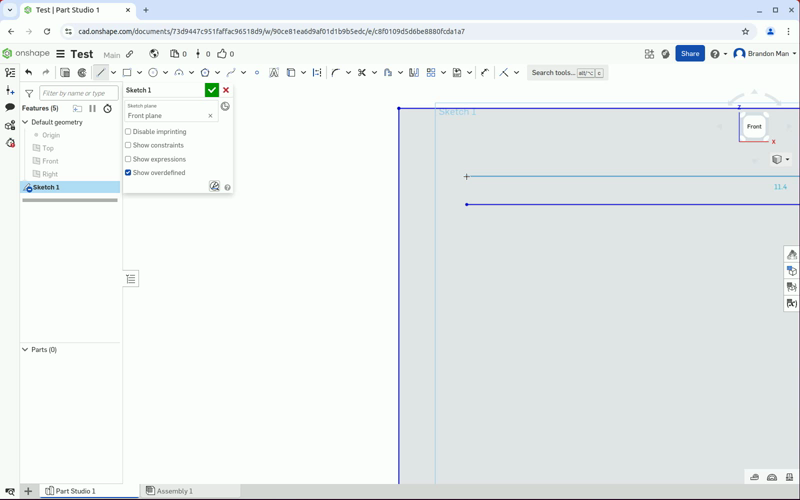
click(466, 176)
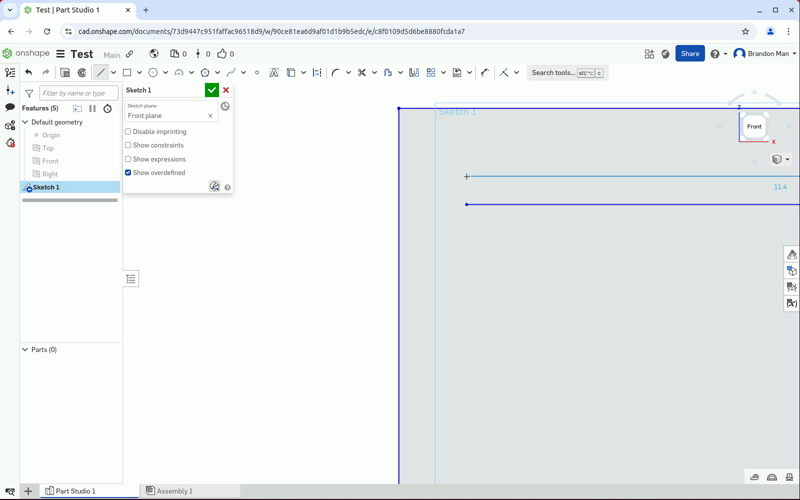
scroll(-6)
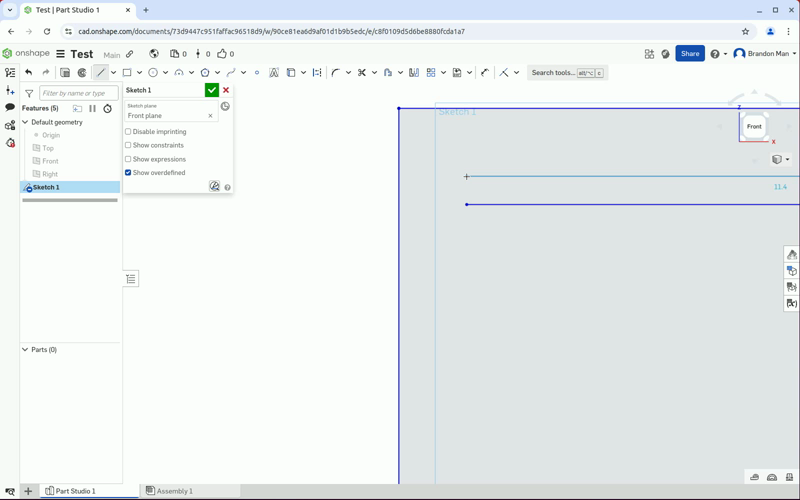
scroll(-6)
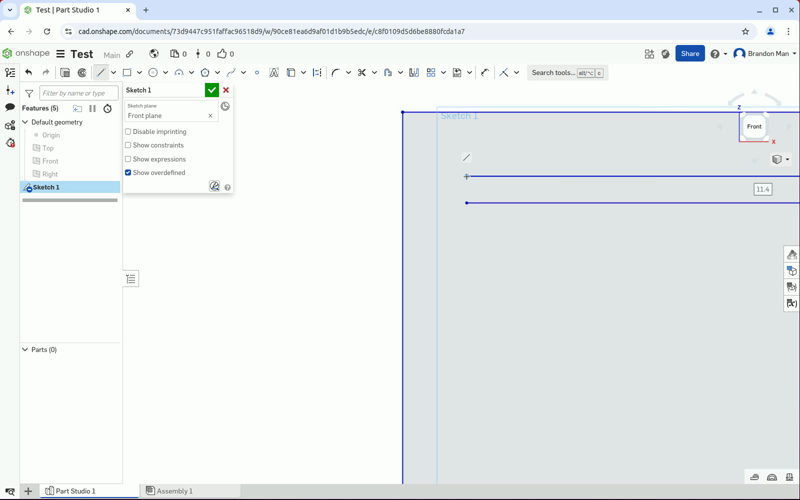
scroll(-6)
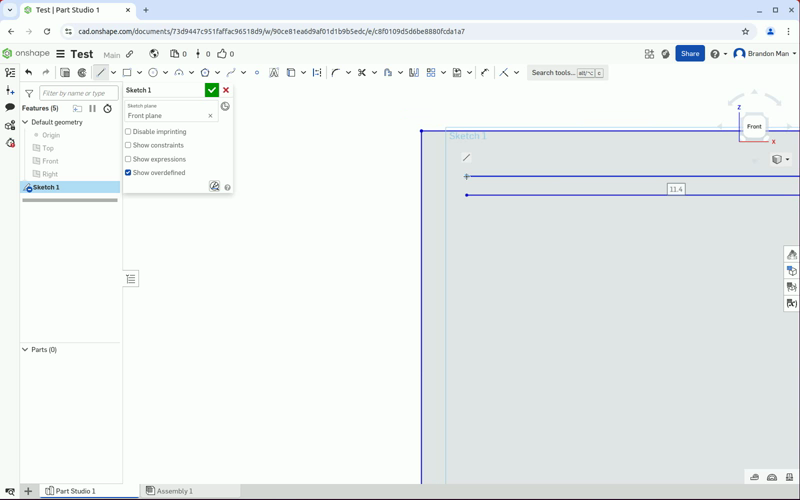
scroll(-6)
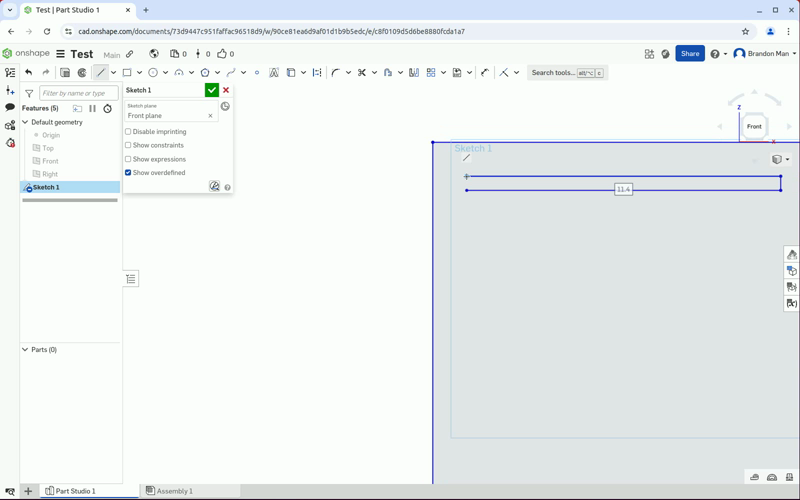
scroll(-6)
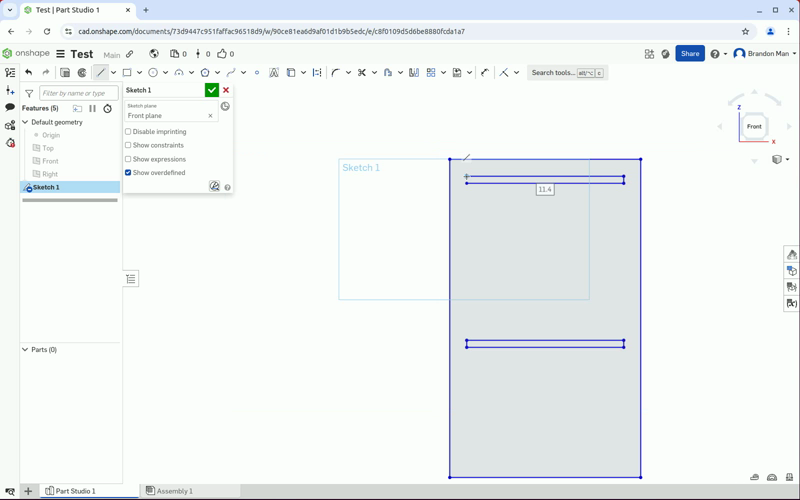
scroll(-6)
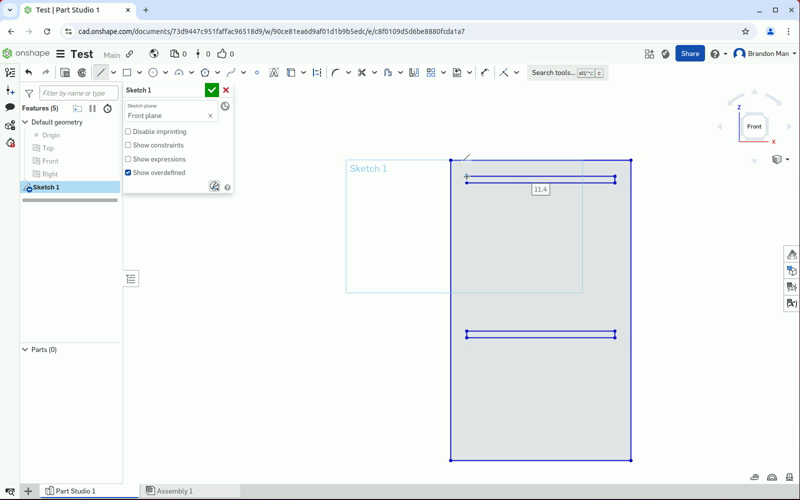
scroll(-6)
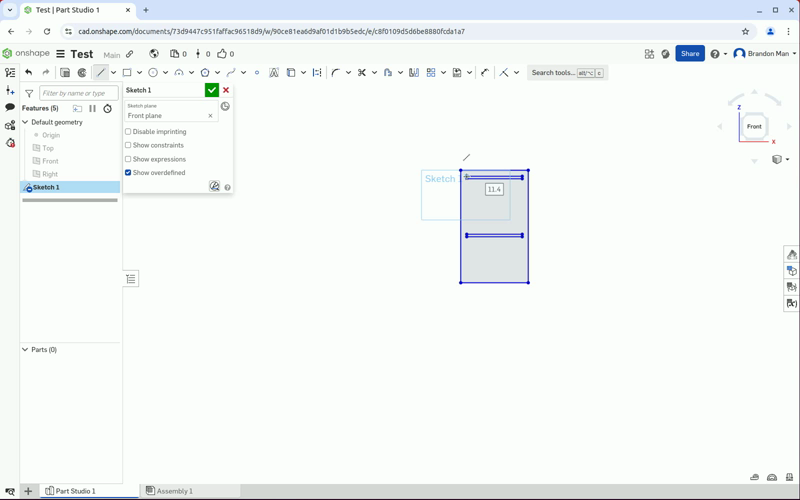
key_up(shift)
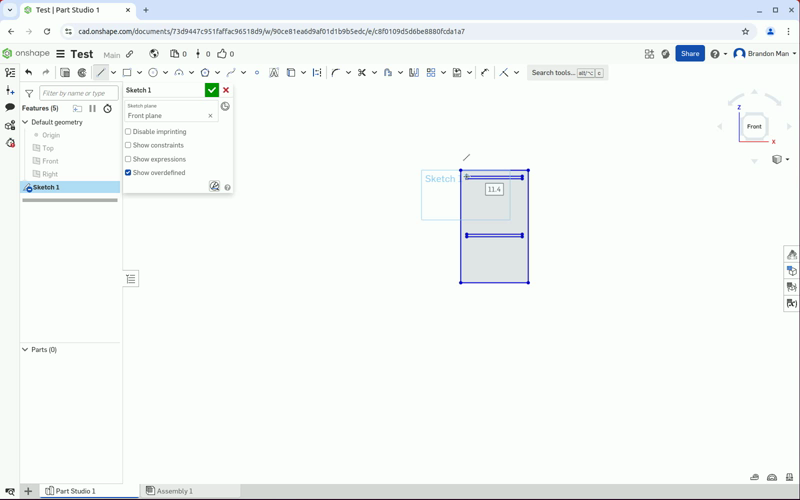
mouse_move(496, 176)
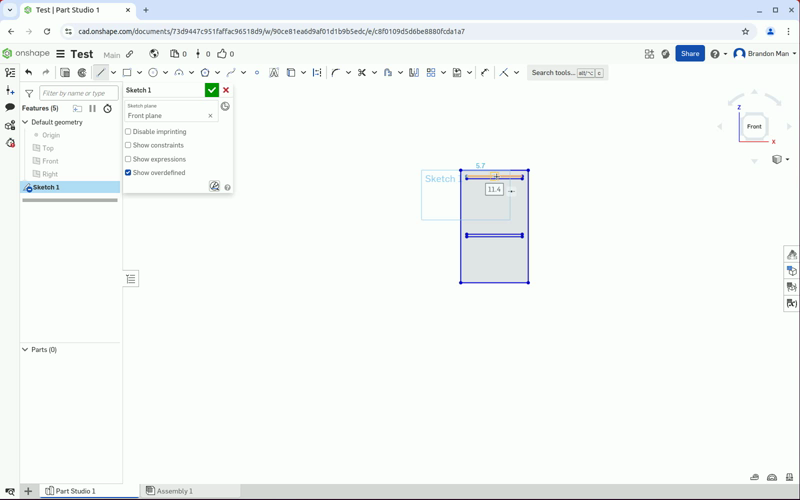
key_down(shift)
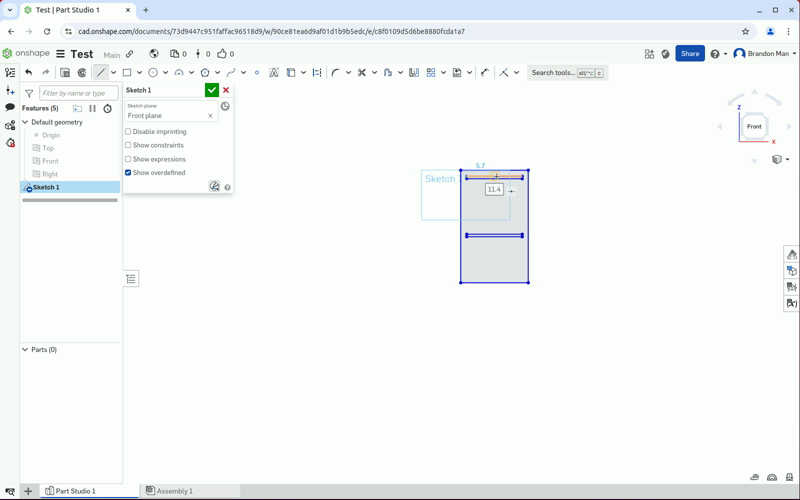
mouse_move(466, 178)
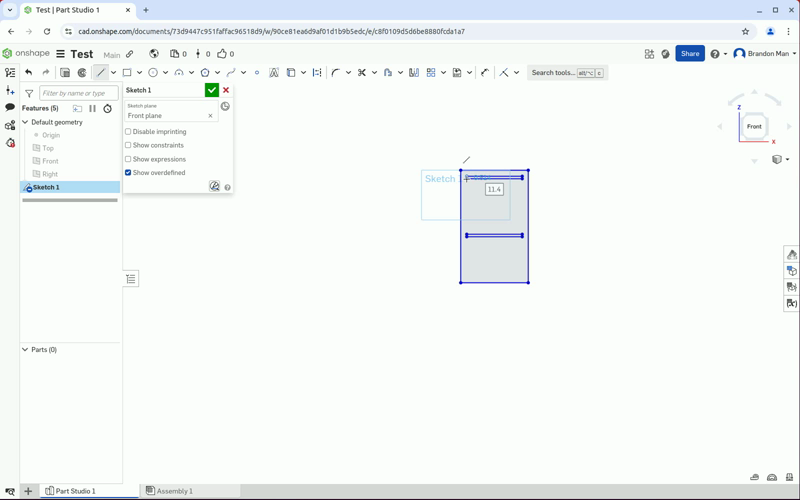
scroll(6)
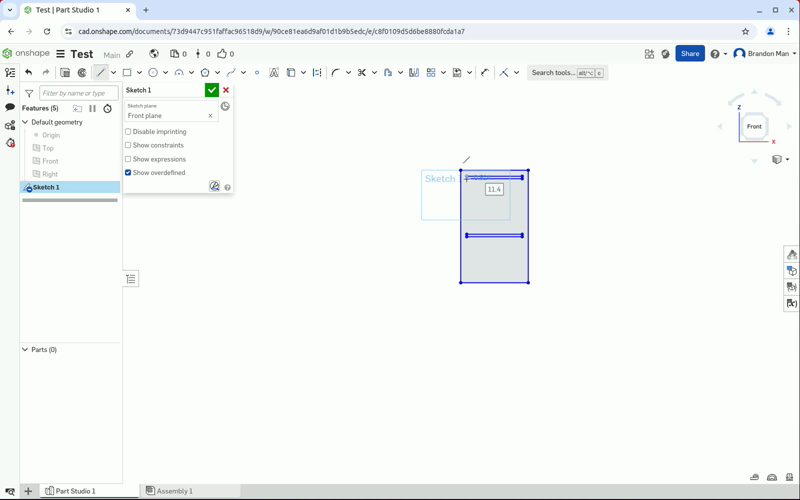
scroll(6)
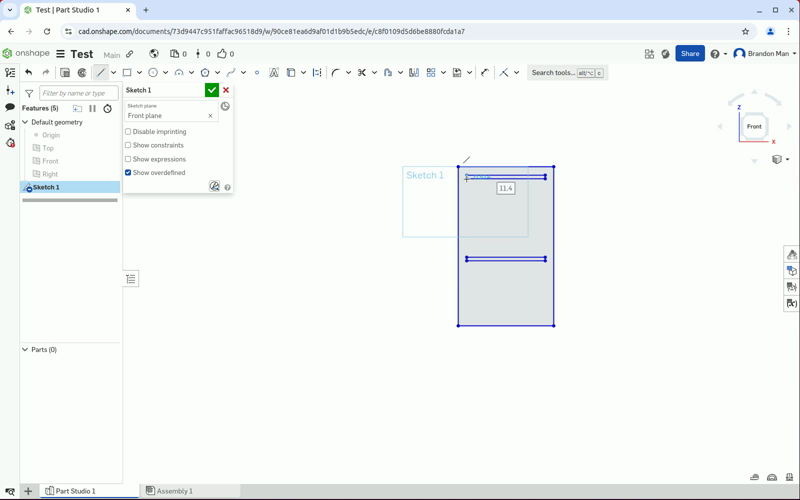
scroll(6)
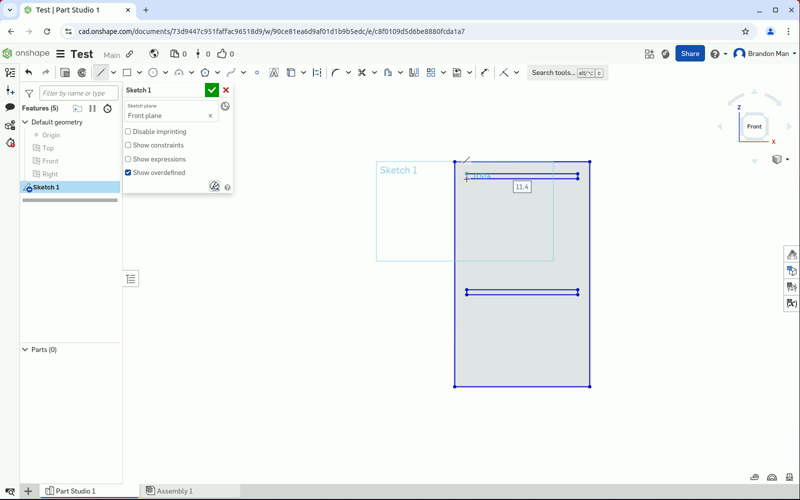
scroll(6)
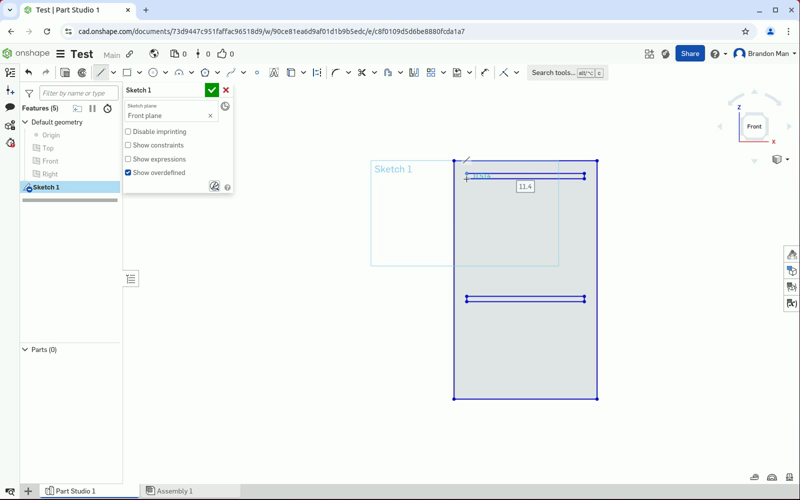
scroll(6)
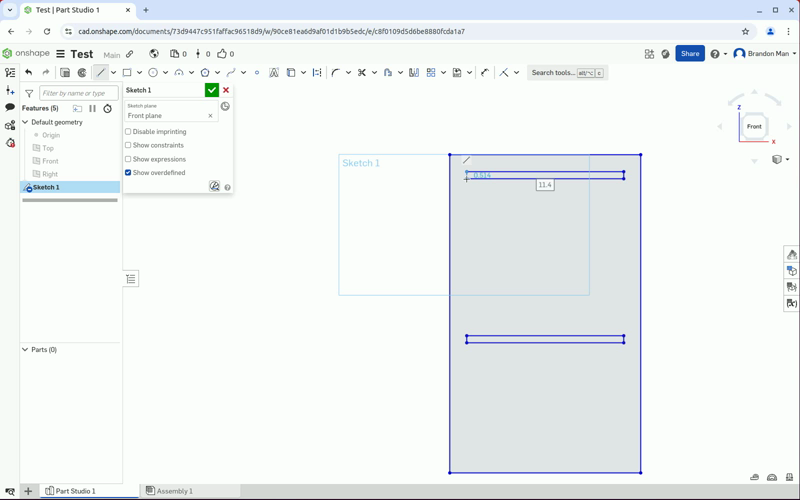
scroll(6)
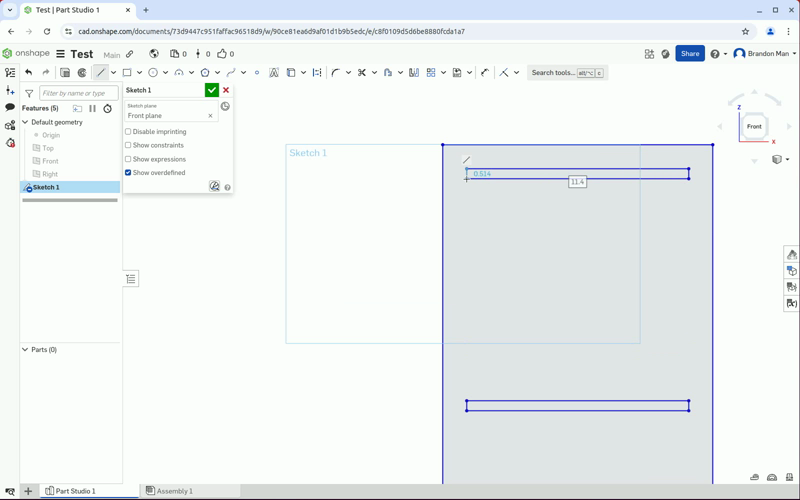
scroll(6)
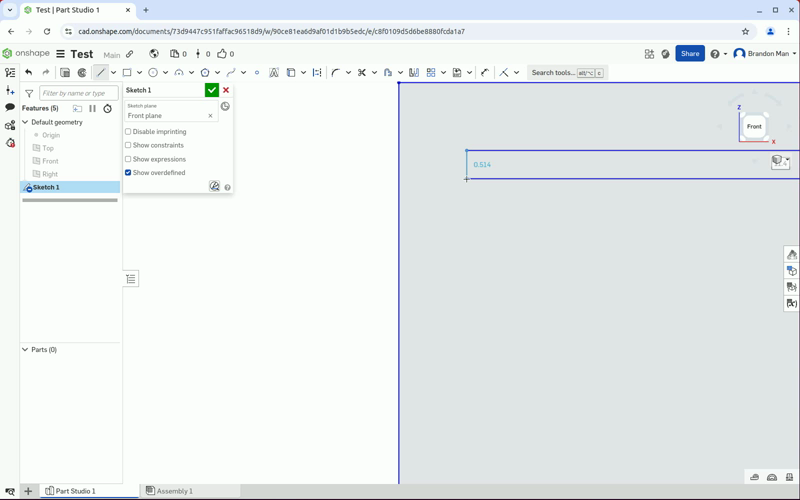
key_up(shift)
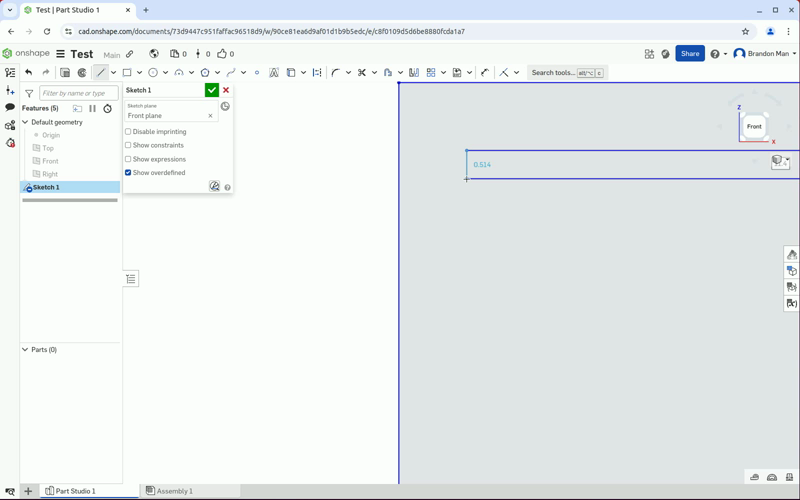
click(466, 178)
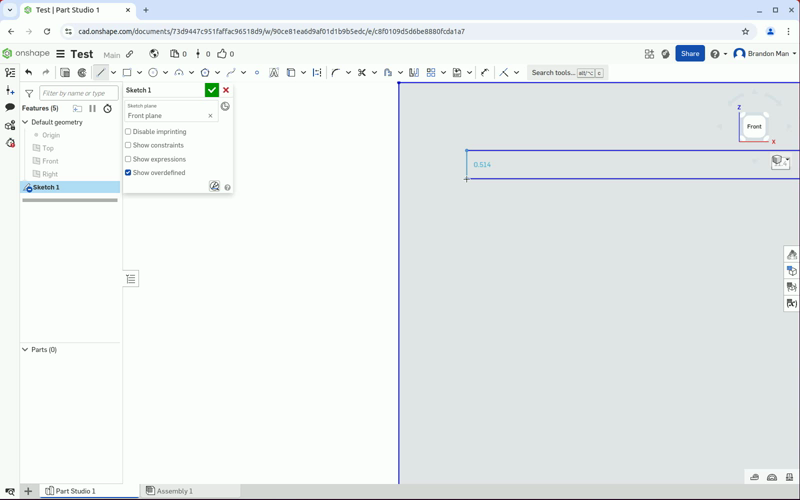
scroll(-6)
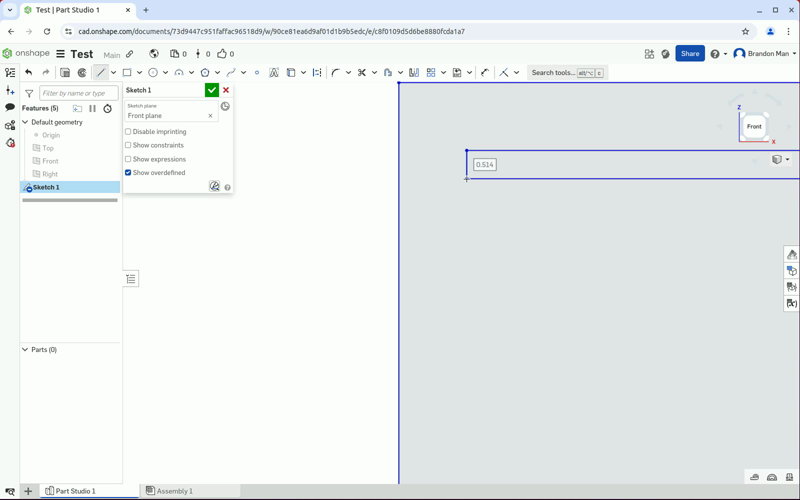
scroll(-6)
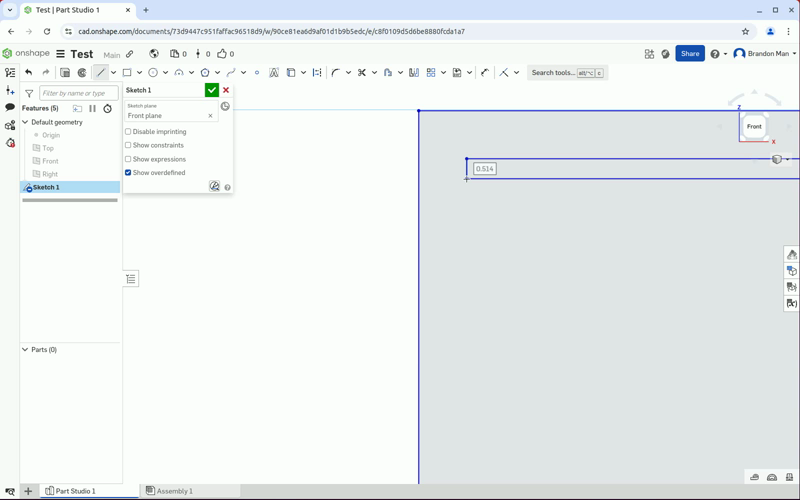
scroll(-6)
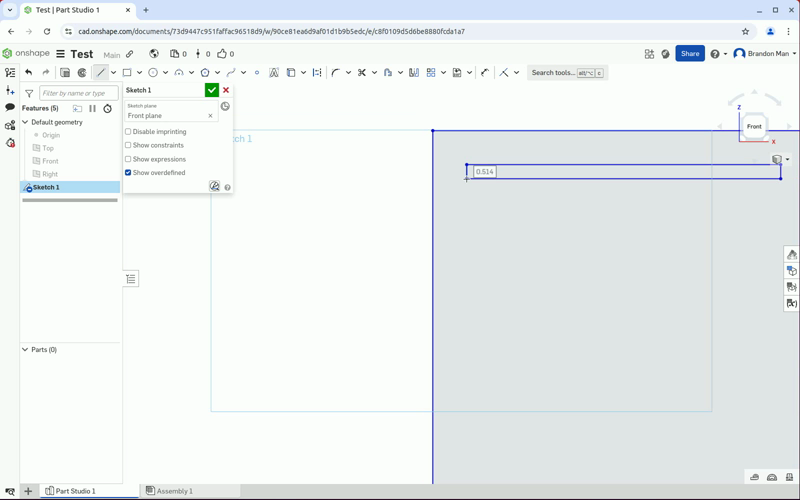
scroll(-6)
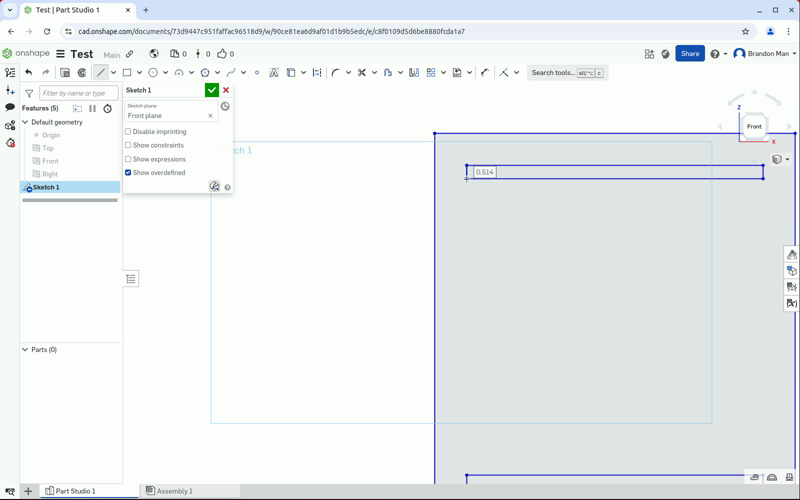
scroll(-6)
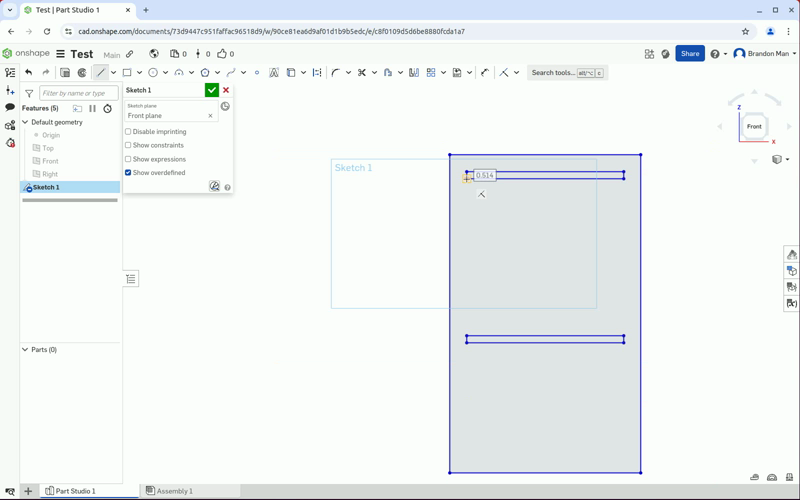
scroll(-6)
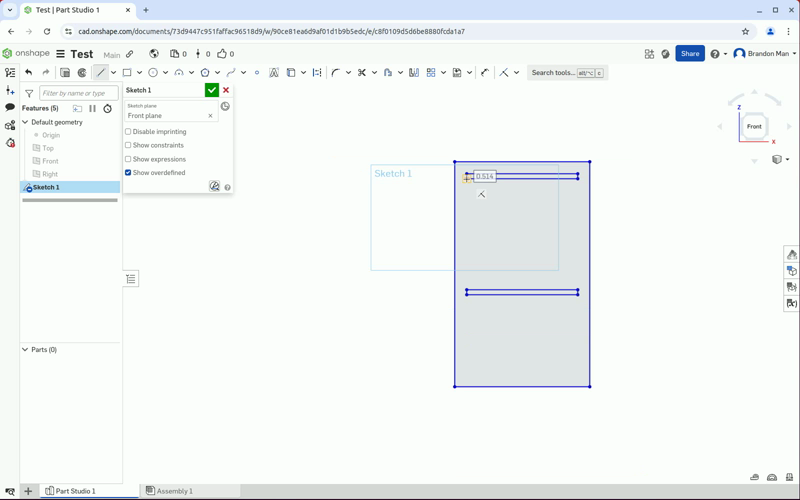
scroll(-6)
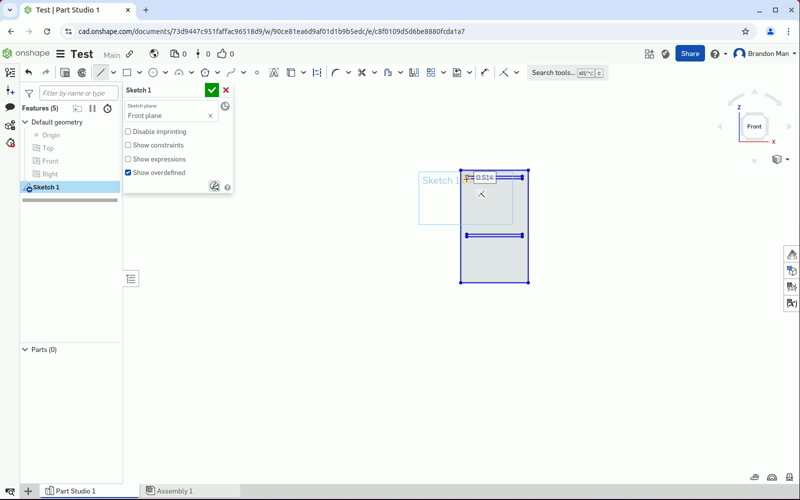
key(esc)
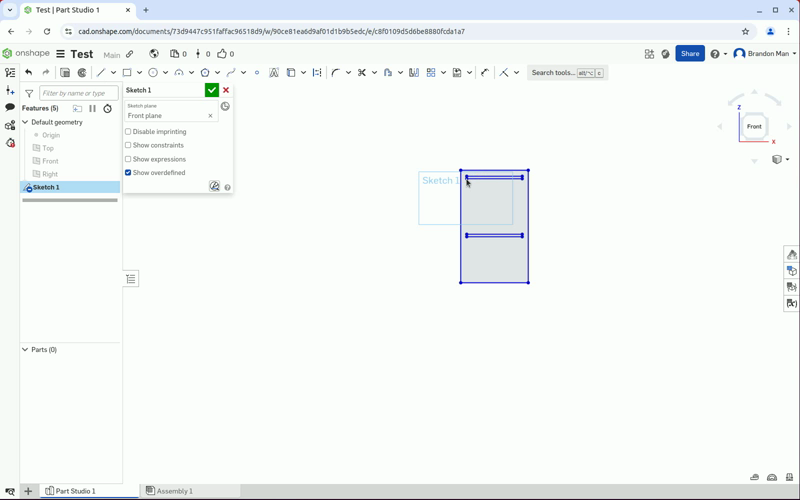
key(c)
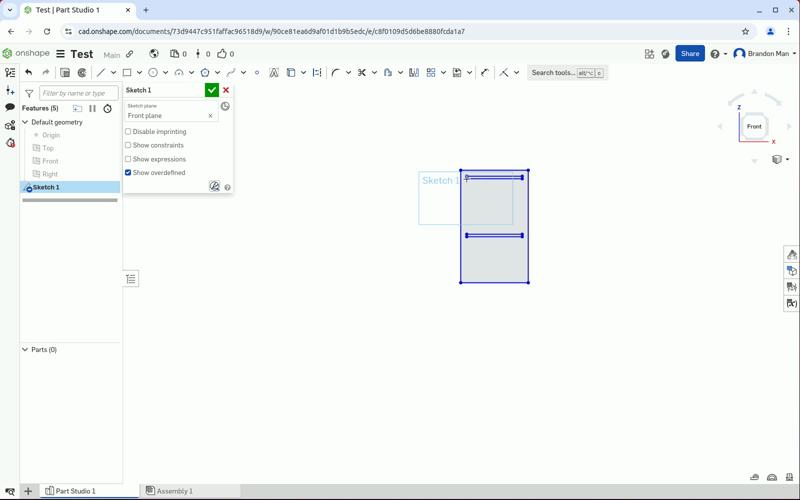
key_down(shift)
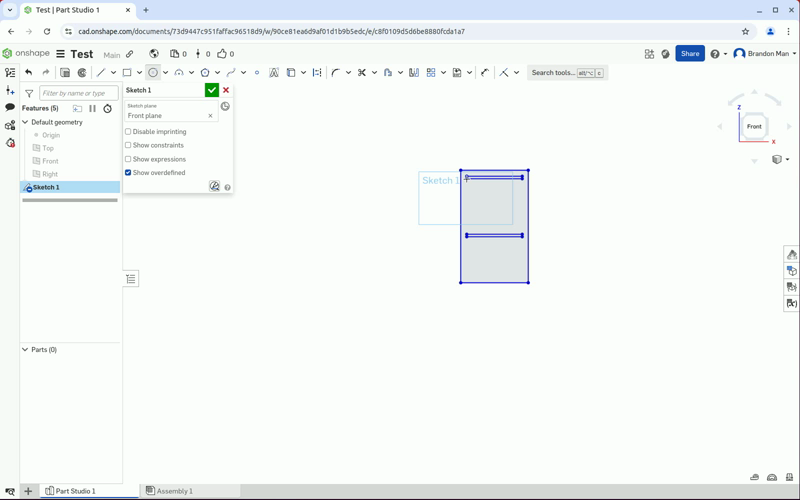
mouse_move(494, 271)
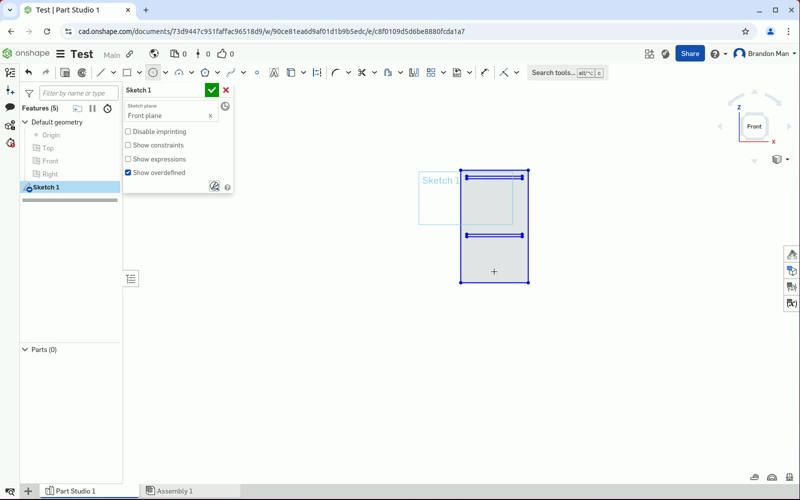
click(494, 271)
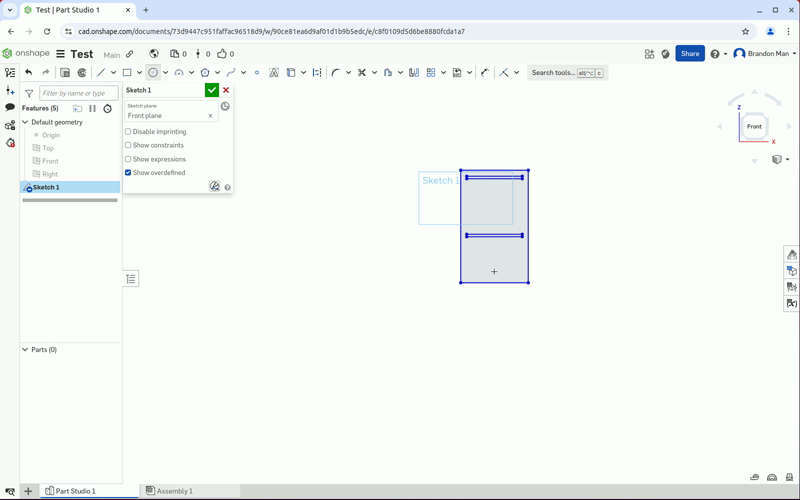
key_up(shift)
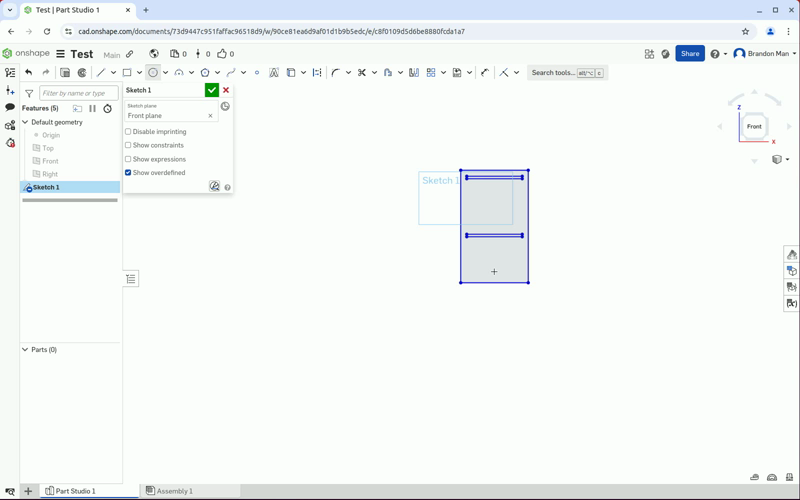
mouse_move(501, 271)
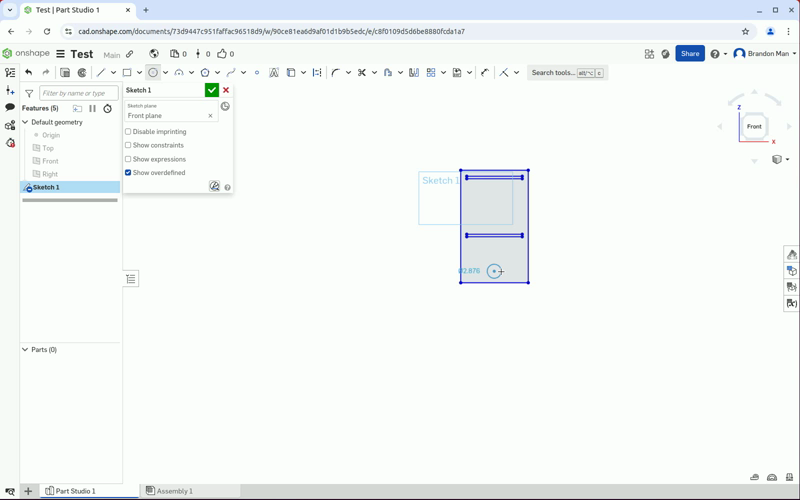
click(501, 271)
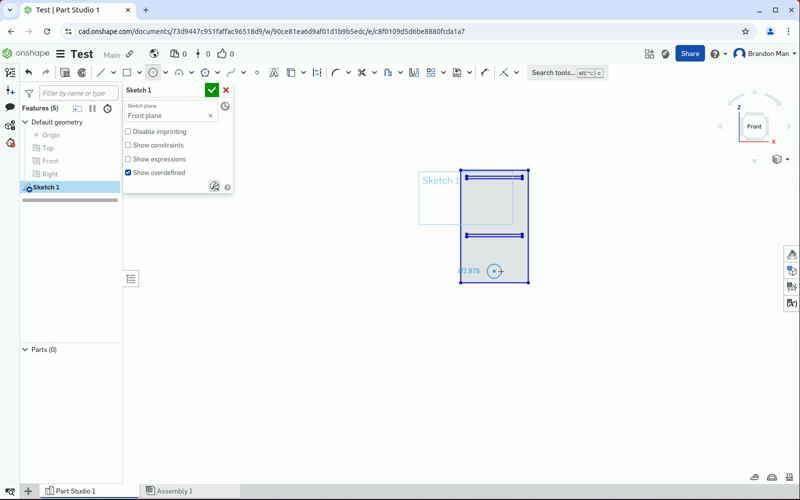
key(esc)
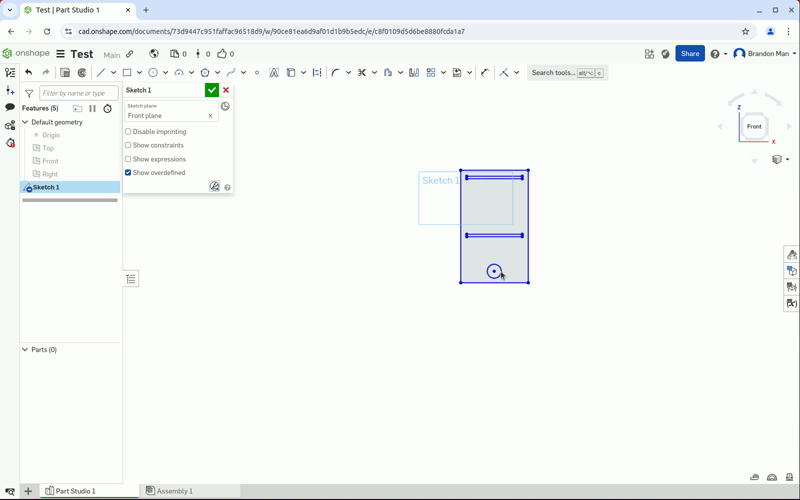
mouse_move(513, 195)
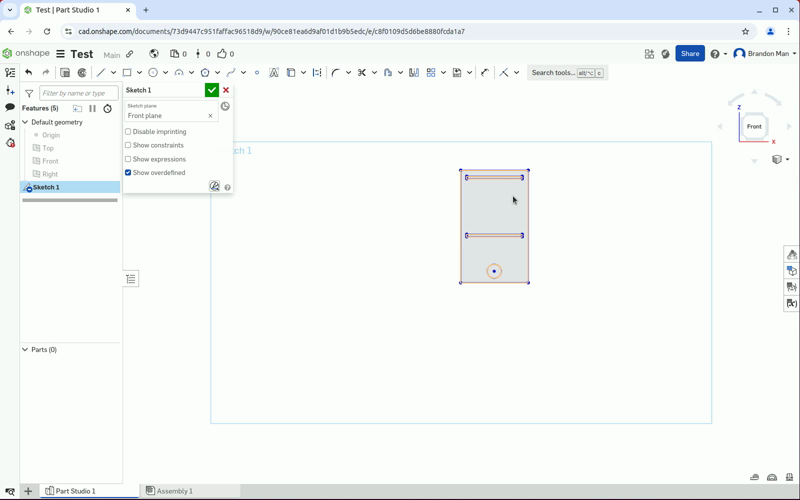
click(513, 195)
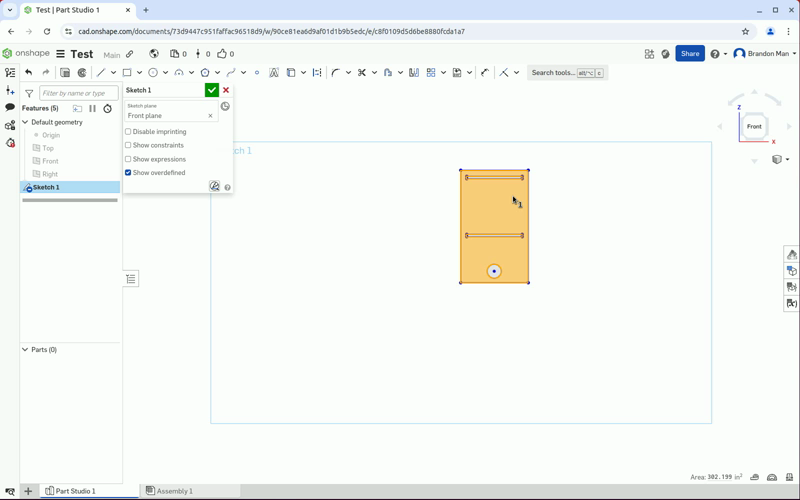
mouse_move(73, 352)
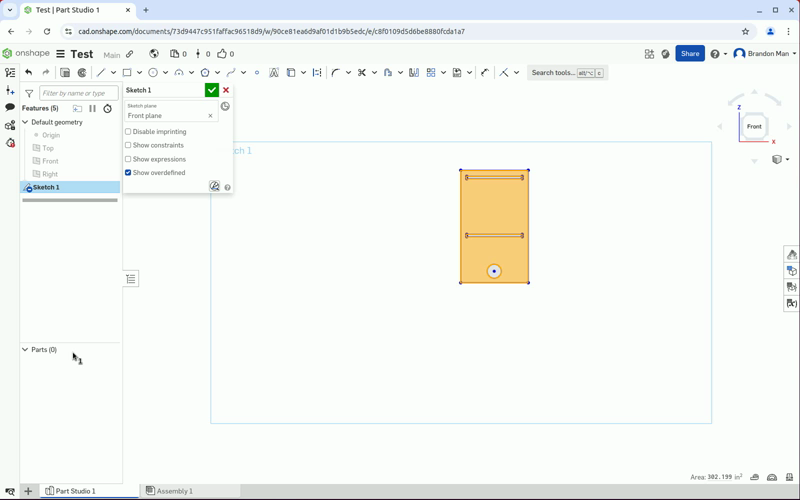
key(shift+y)
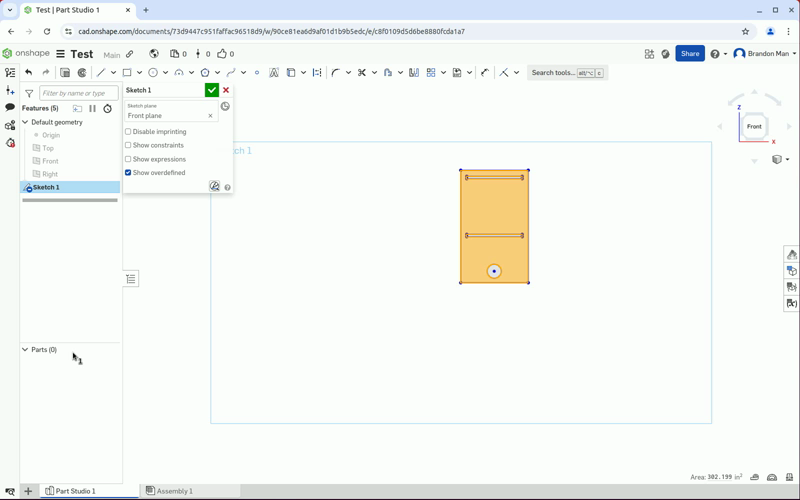
key(shift+e)
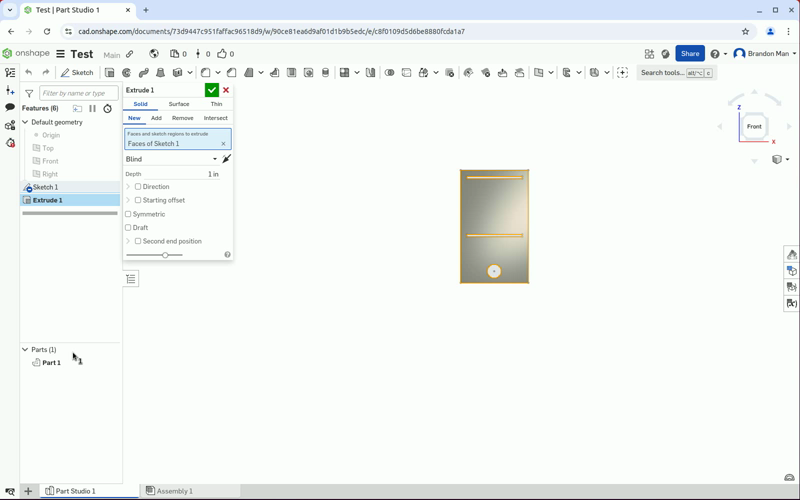
mouse_move(143, 106)
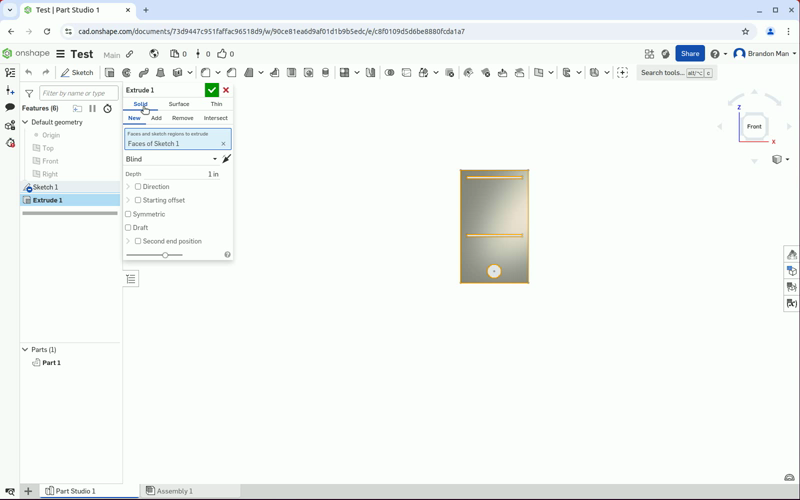
click(143, 106)
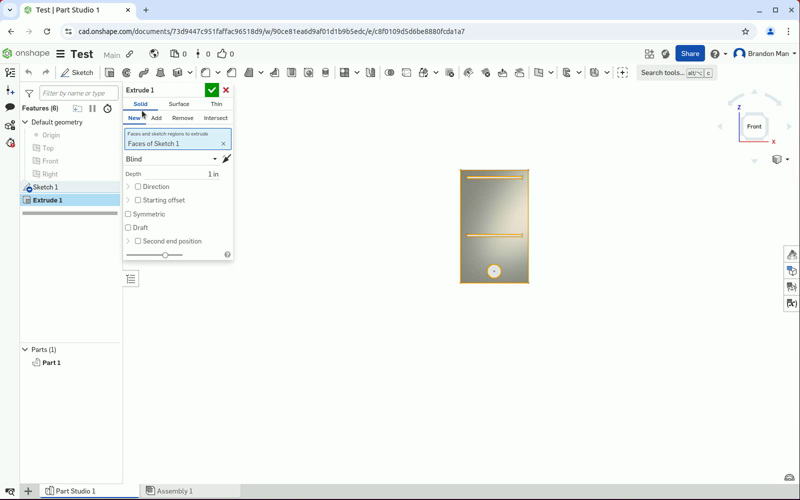
mouse_move(137, 120)
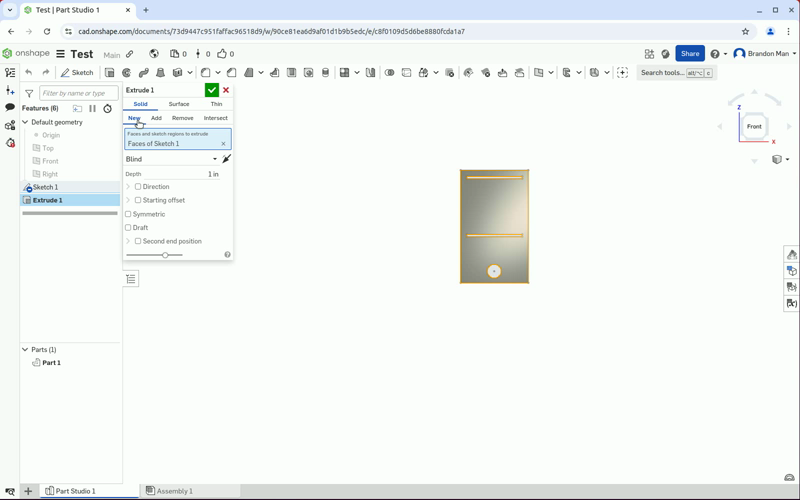
click(137, 120)
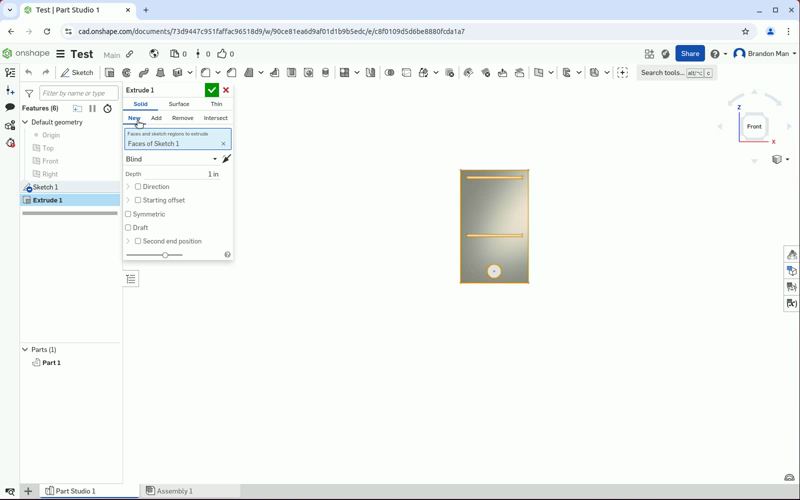
key(tab, 4)
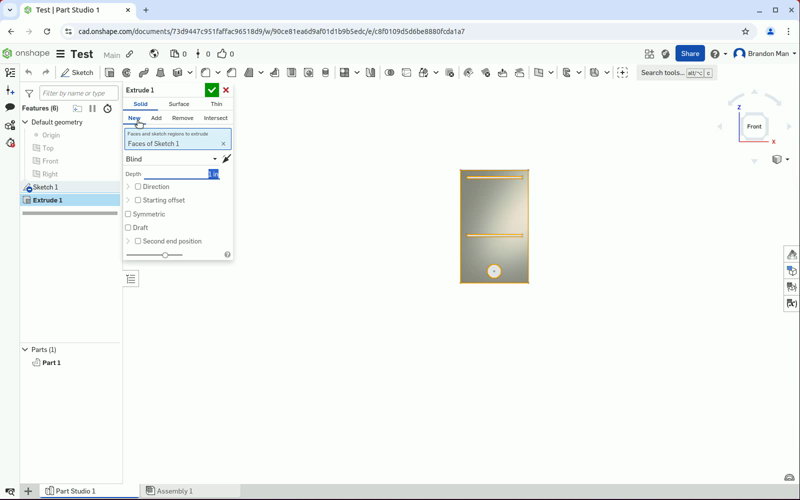
text(0.481)
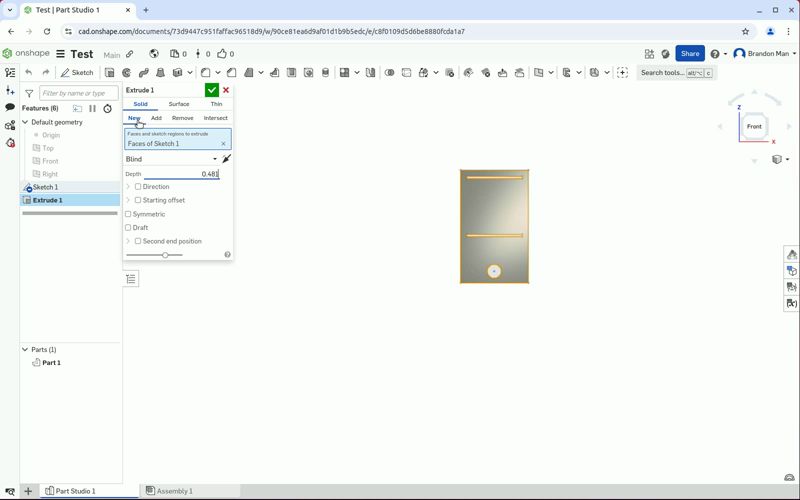
key(enter)
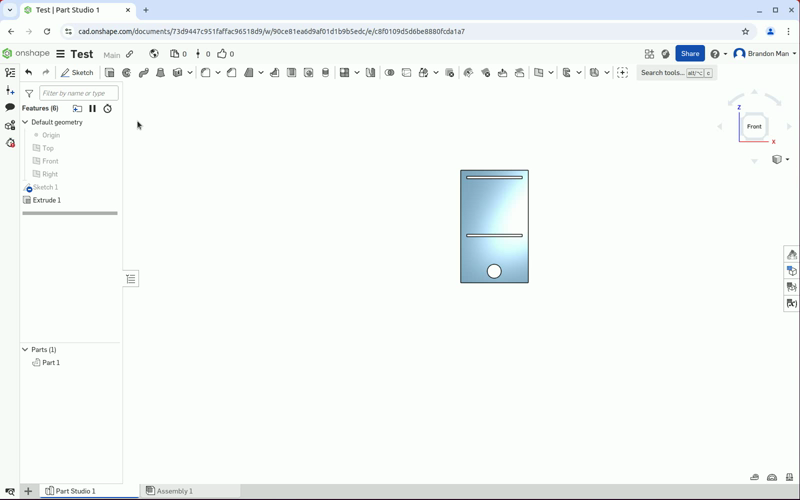
key(shift+h)
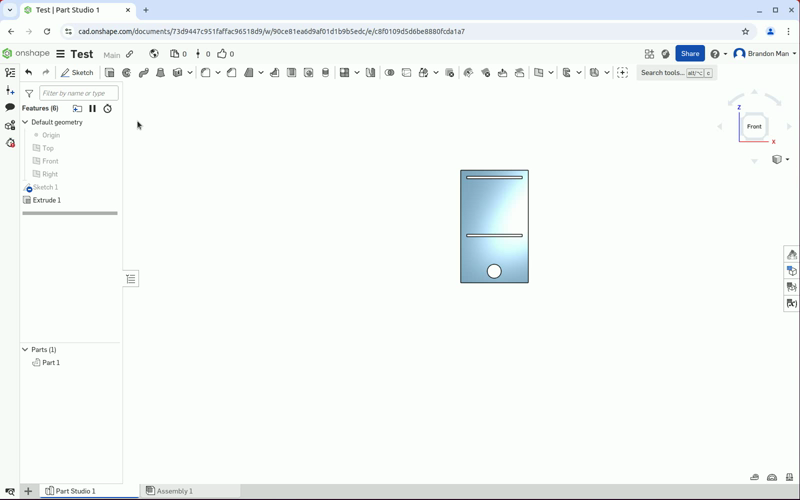
key(shift+h)
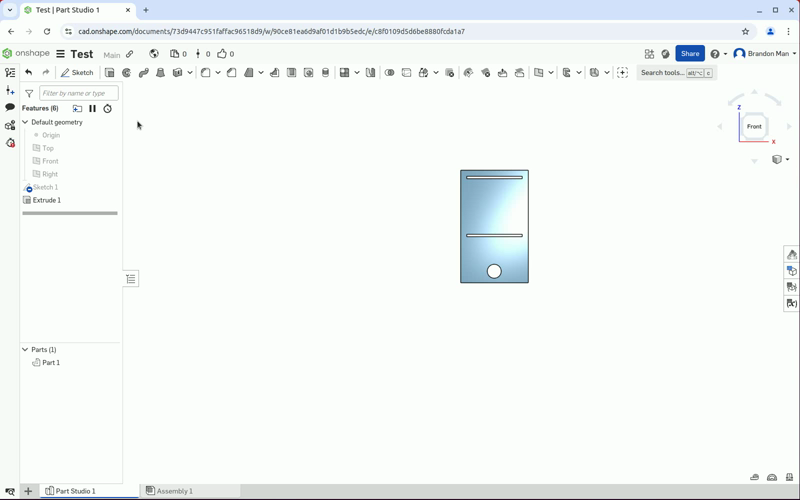
mouse_move(73, 189)
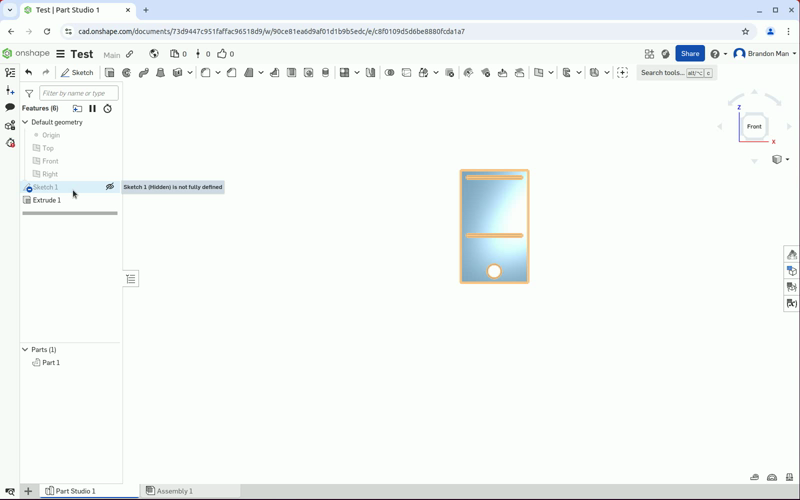
click(73, 189)
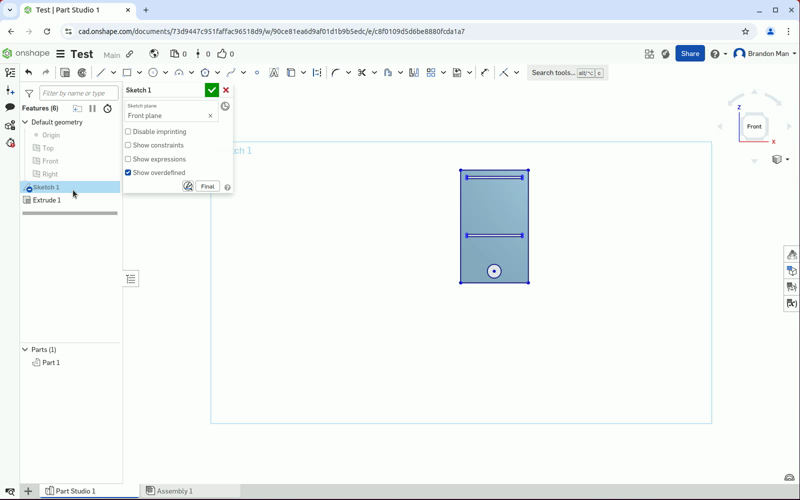
mouse_move(229, 92)
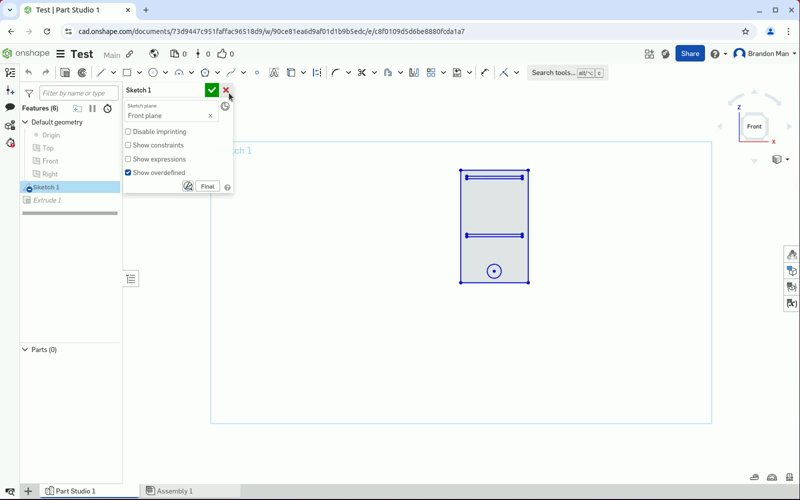
click(229, 92)
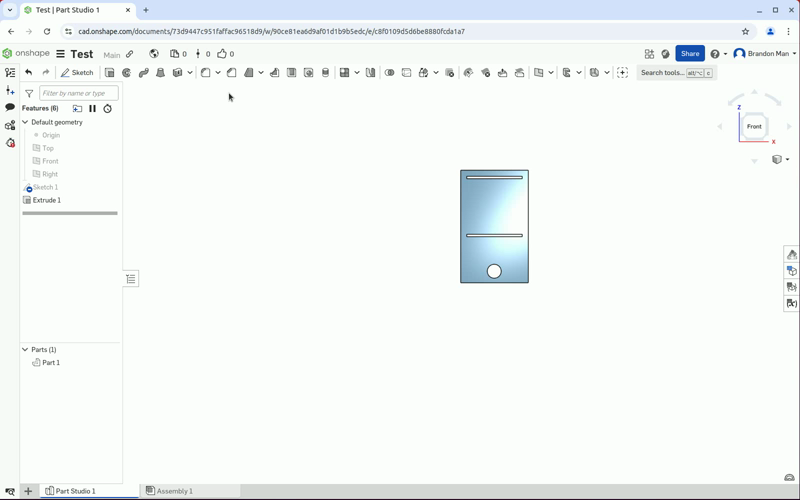
mouse_move(73, 352)
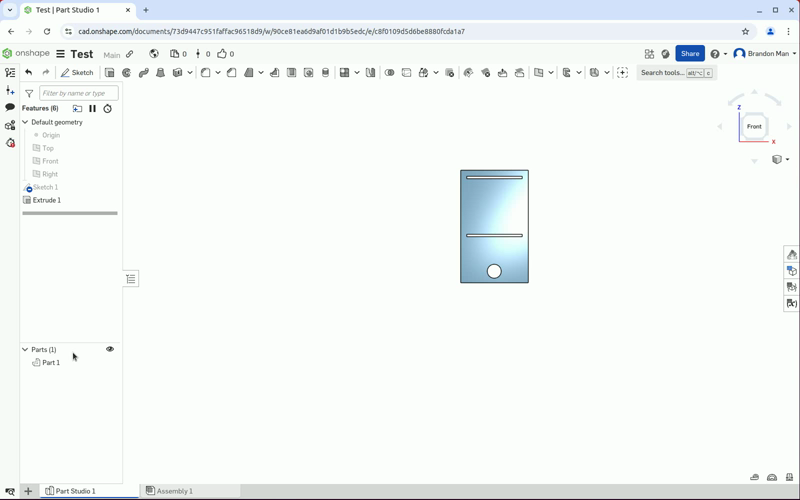
key(y)
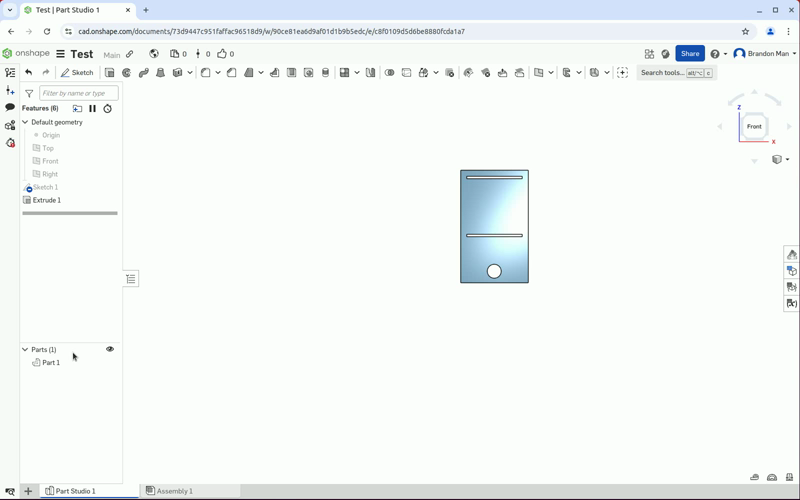
key(shift+p)
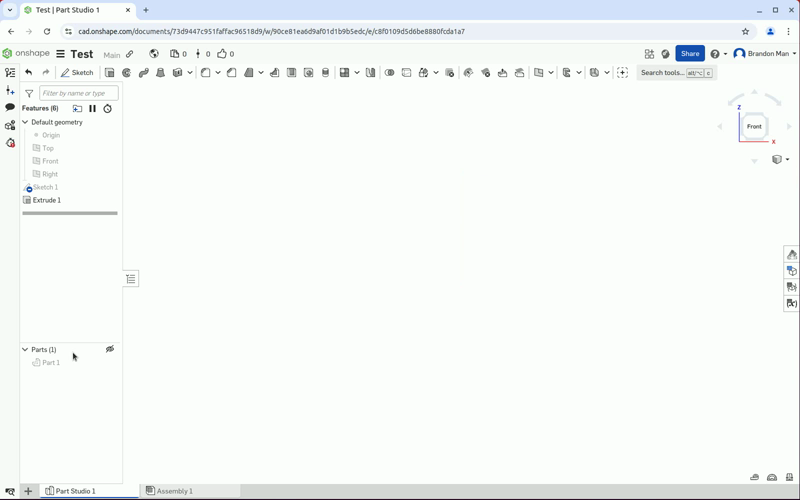
key(space)
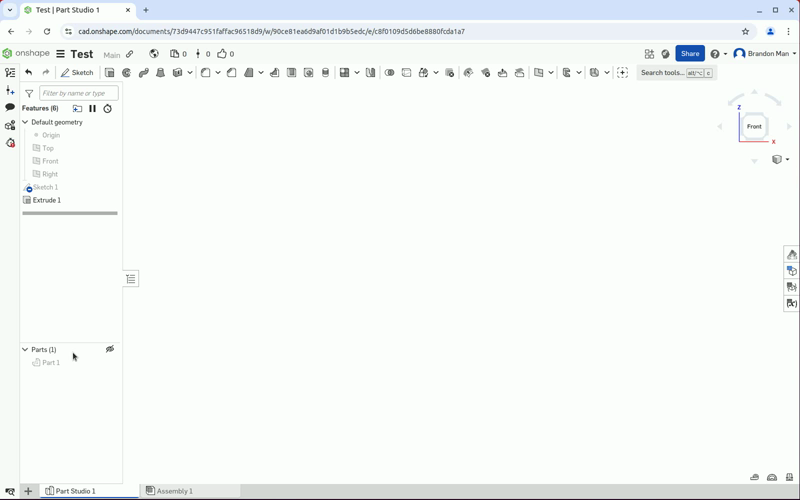
key_down(shift)
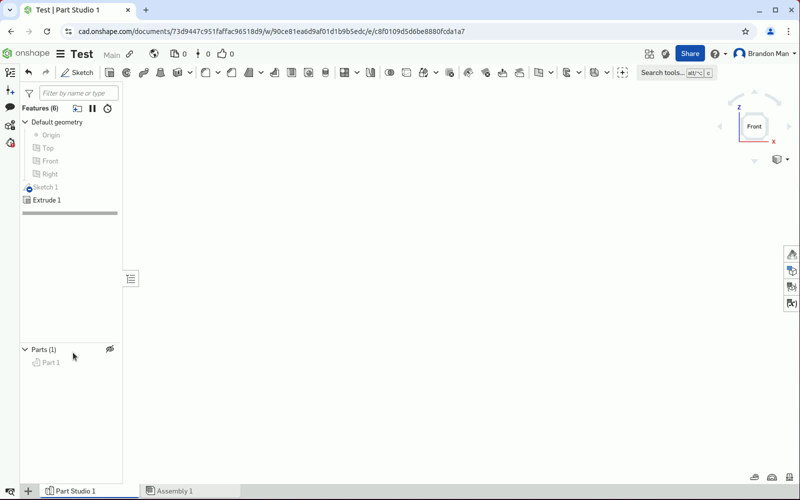
key(down)
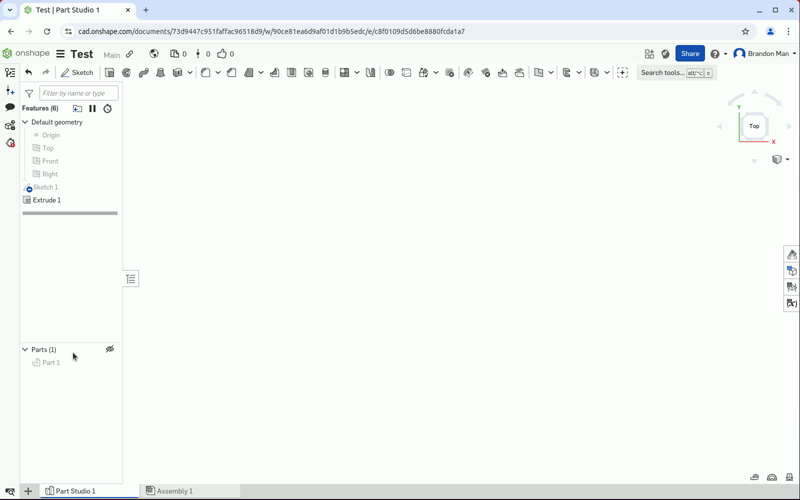
key_up(shift)
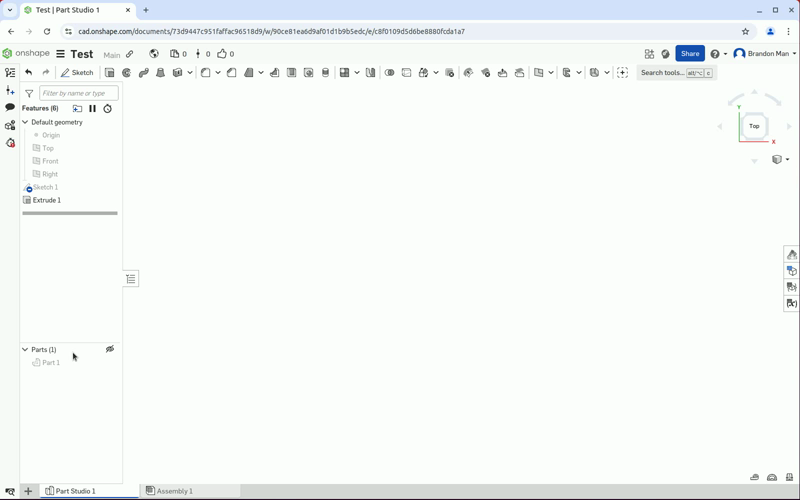
mouse_move(73, 352)
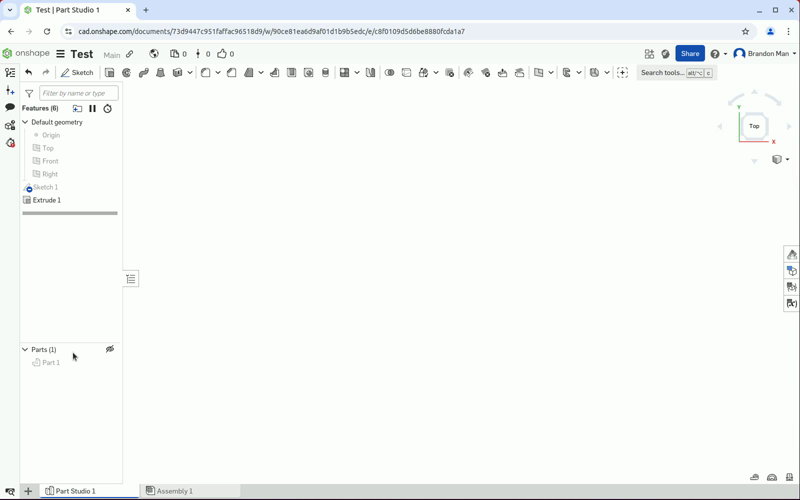
key(shift+y)
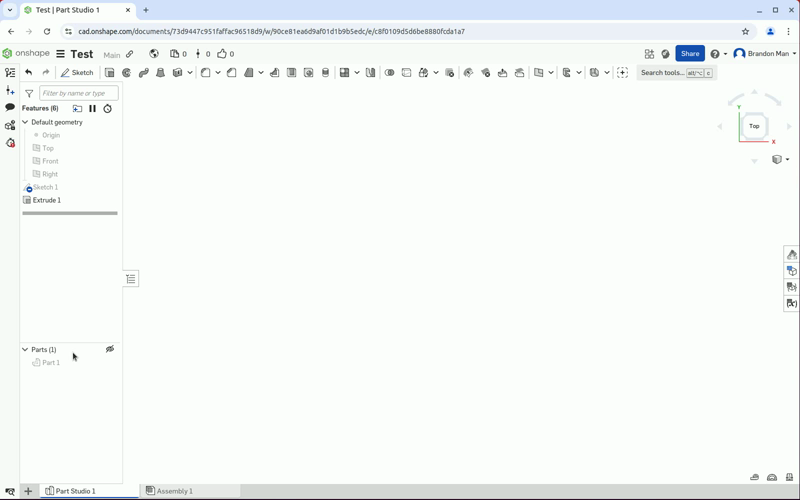
key(shift+s)
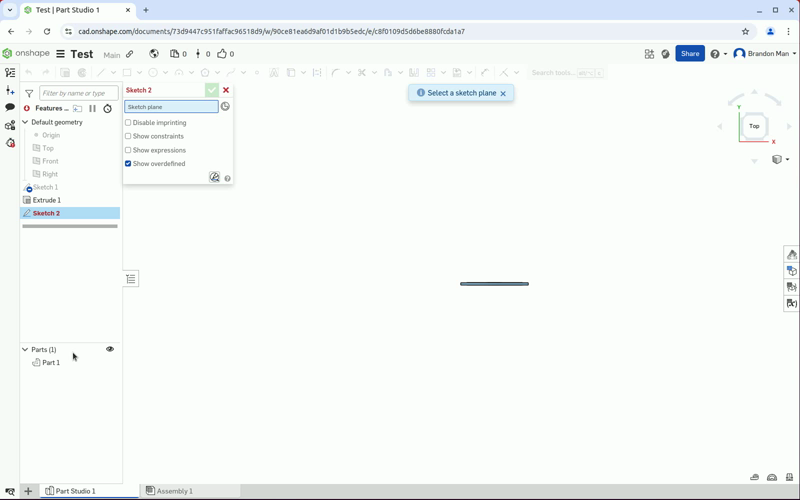
mouse_move(73, 150)
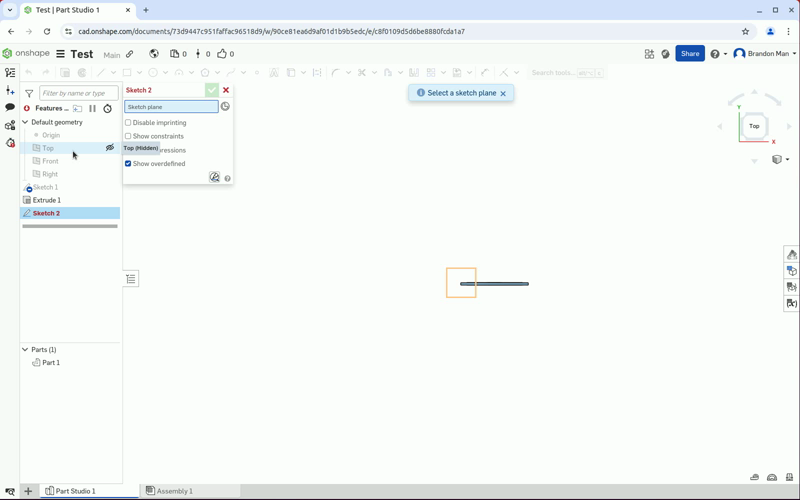
click(73, 150)
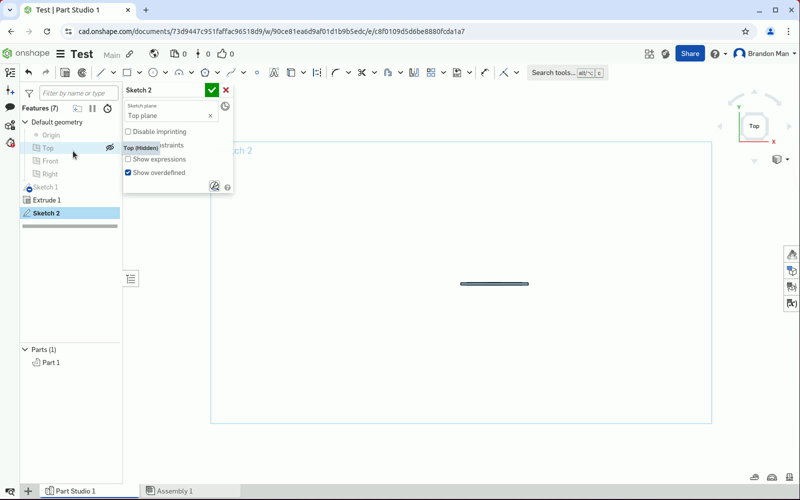
mouse_move(73, 352)
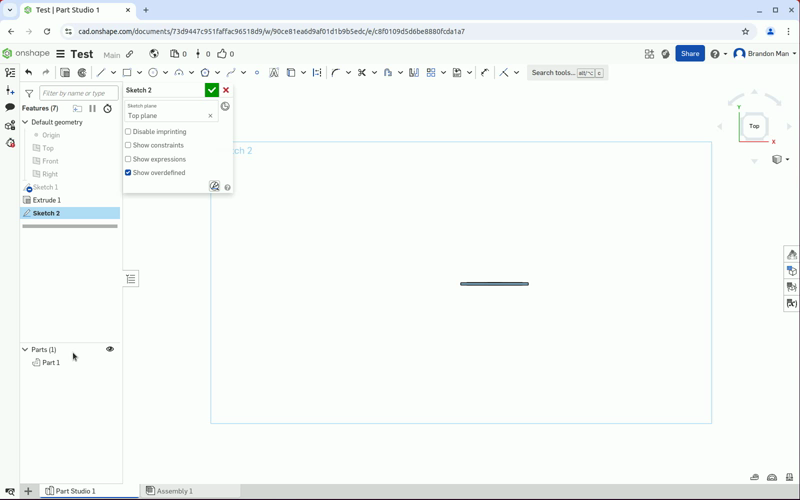
key(y)
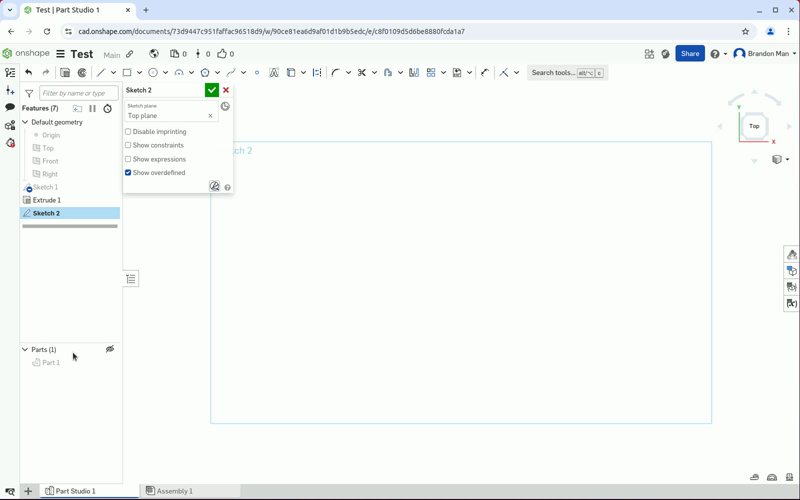
key(l)
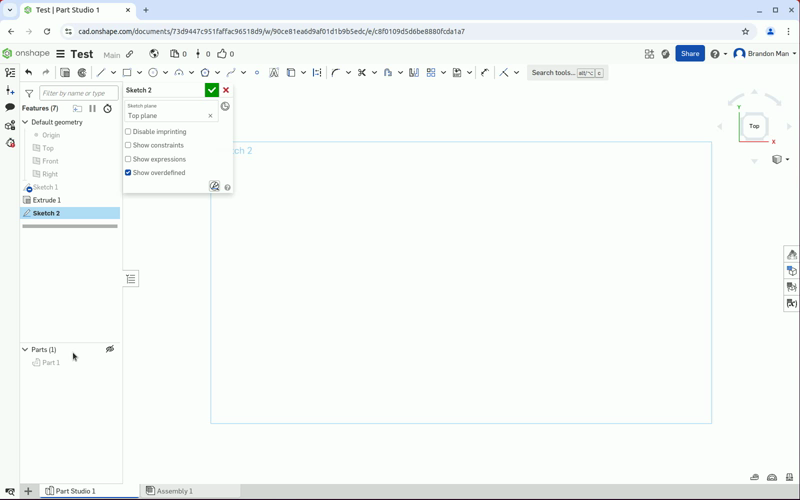
key_down(shift)
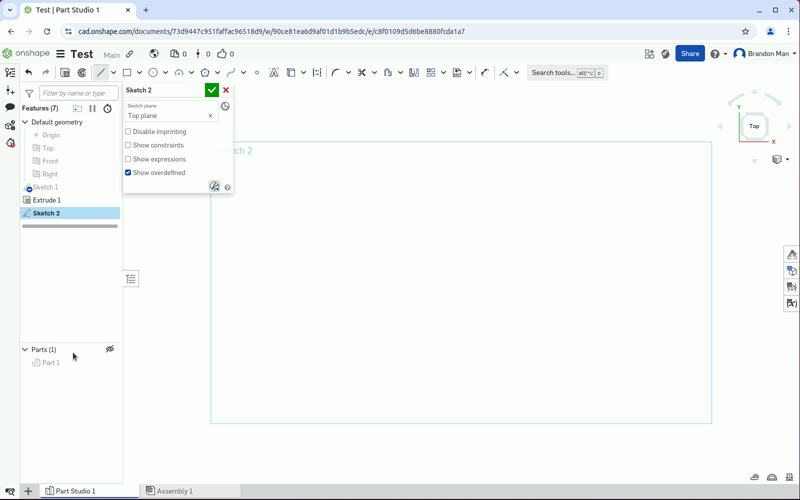
mouse_move(460, 311)
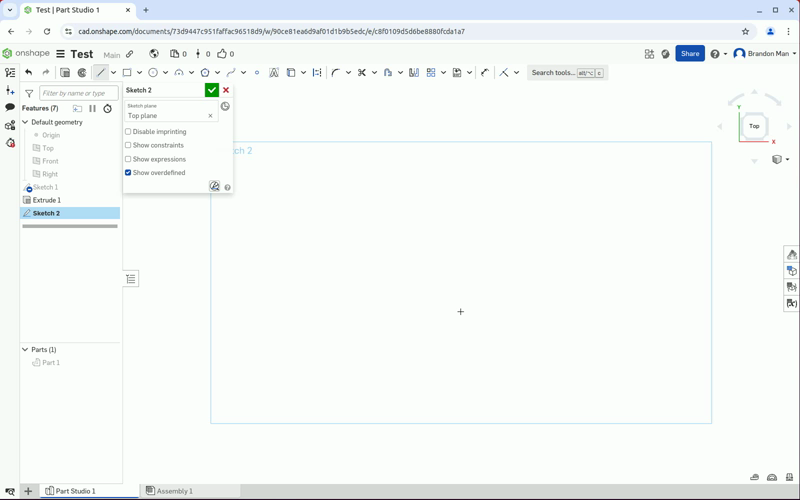
click(460, 311)
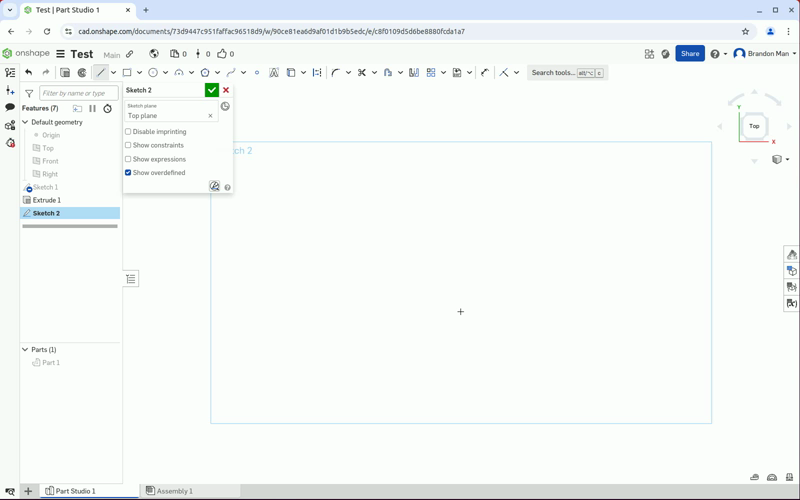
key_up(shift)
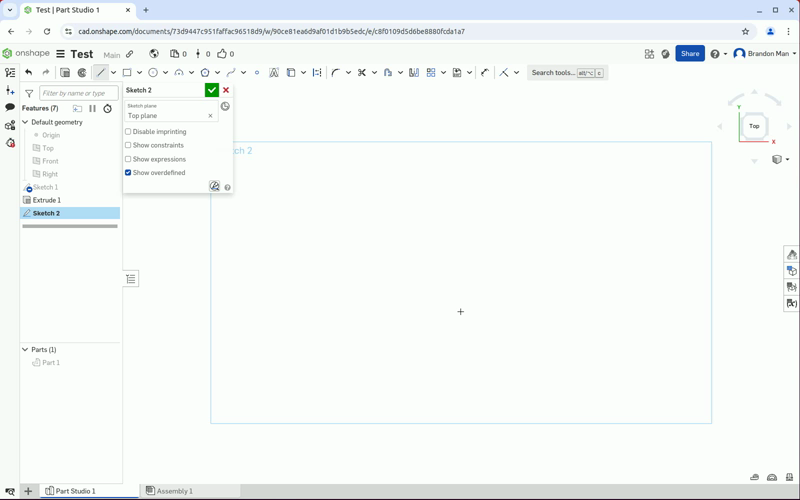
key_down(shift)
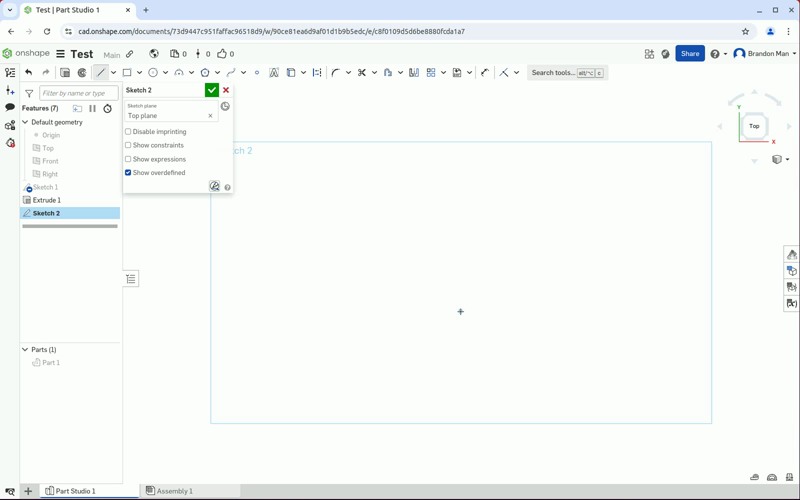
mouse_move(490, 311)
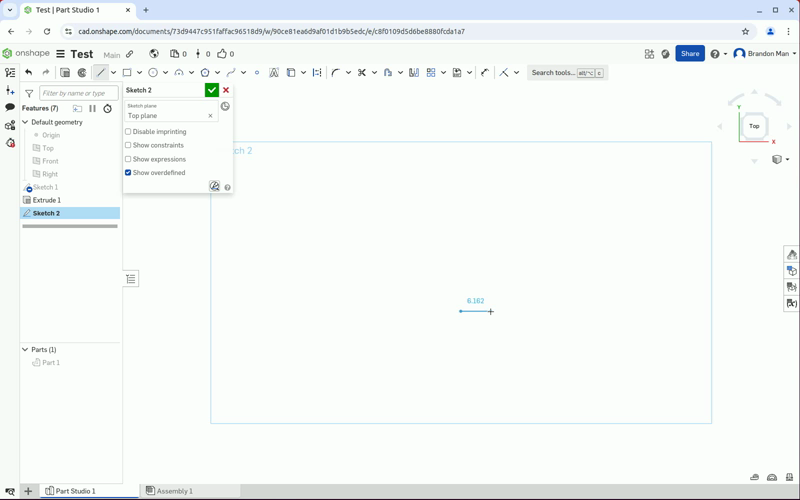
mouse_move(466, 311)
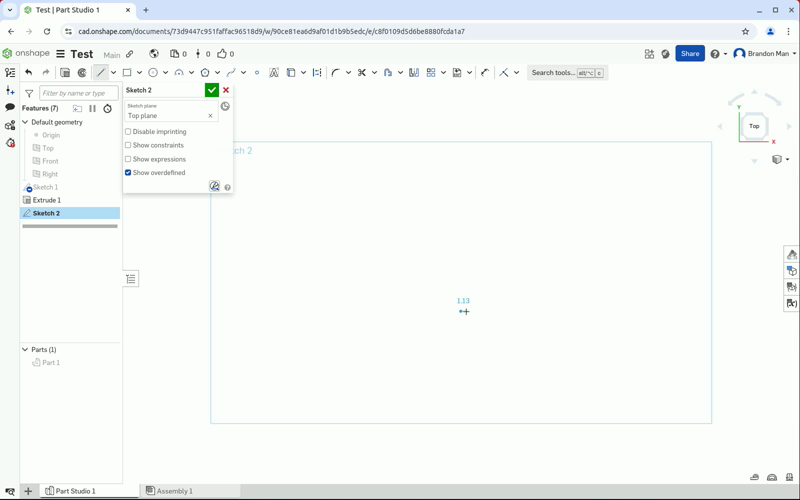
scroll(6)
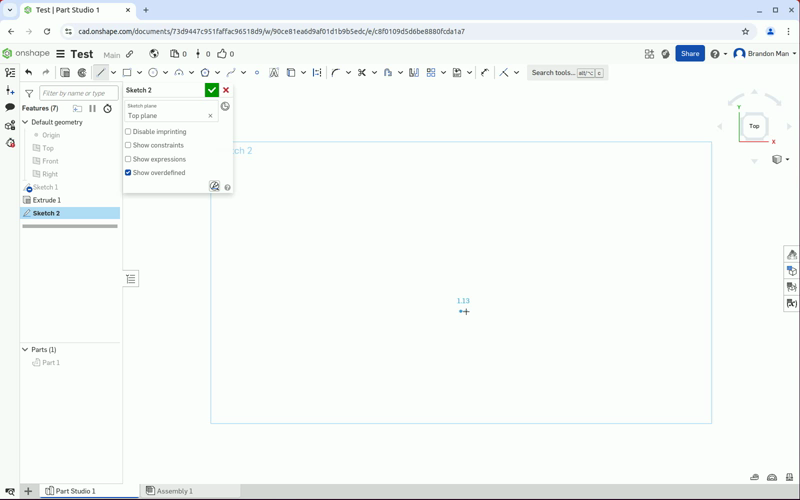
scroll(6)
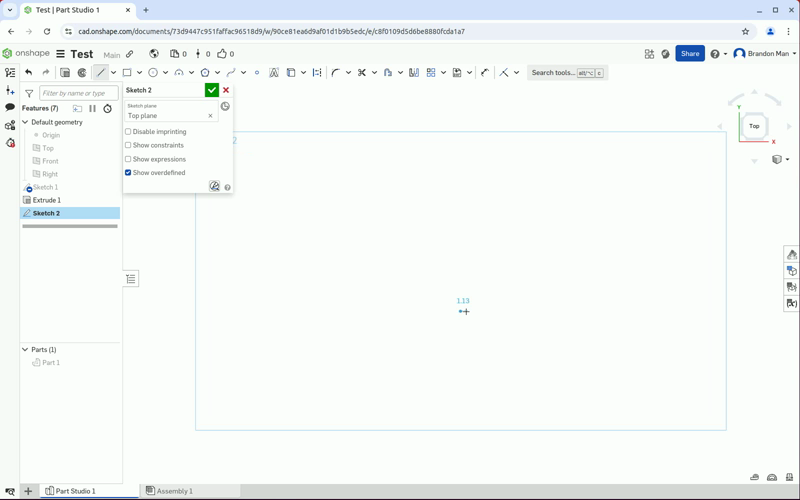
scroll(6)
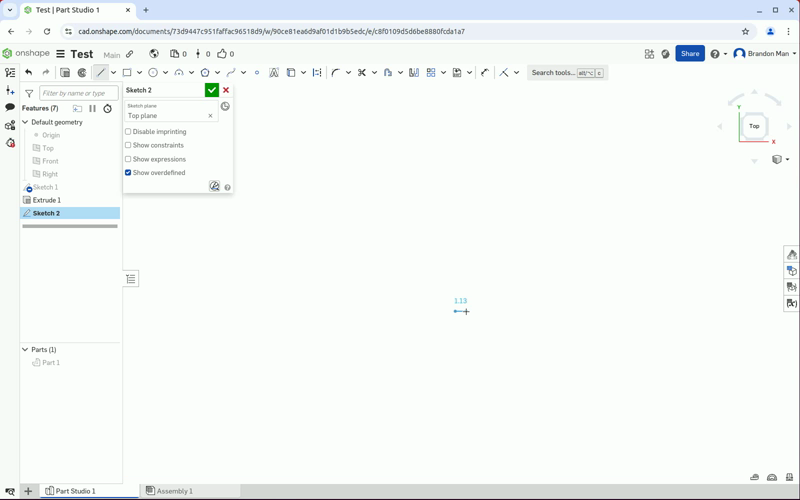
scroll(6)
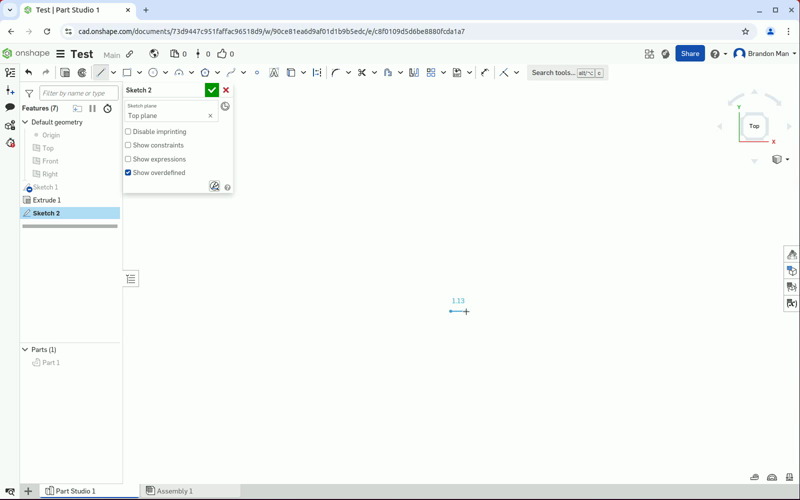
scroll(6)
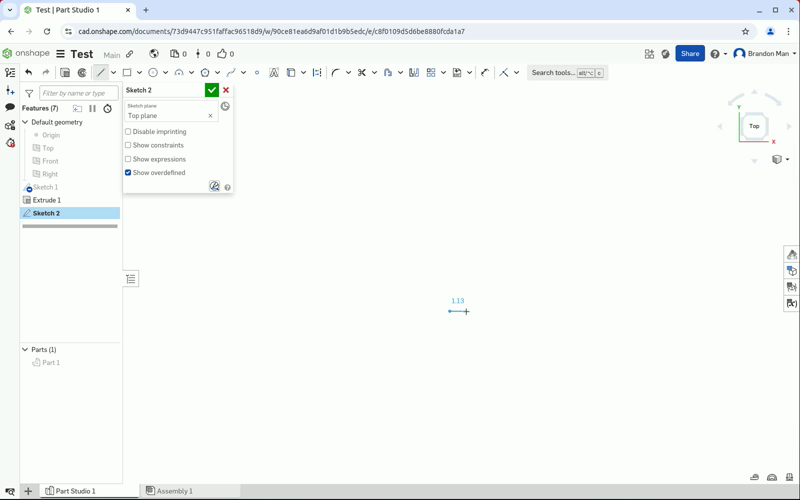
scroll(6)
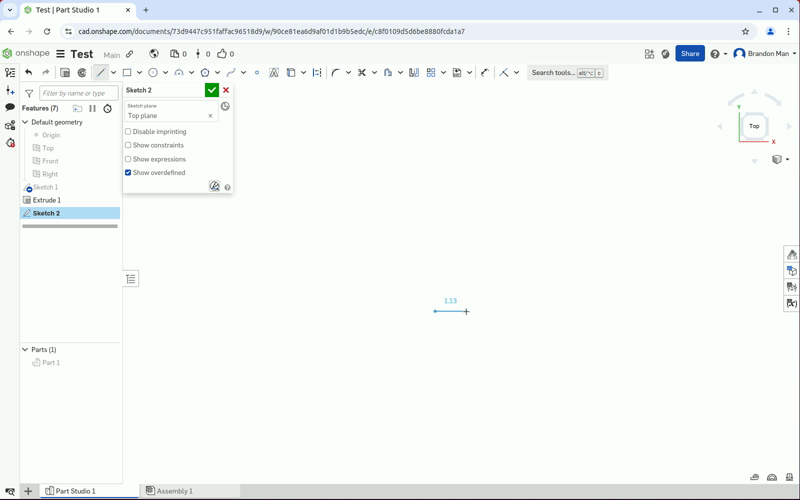
scroll(6)
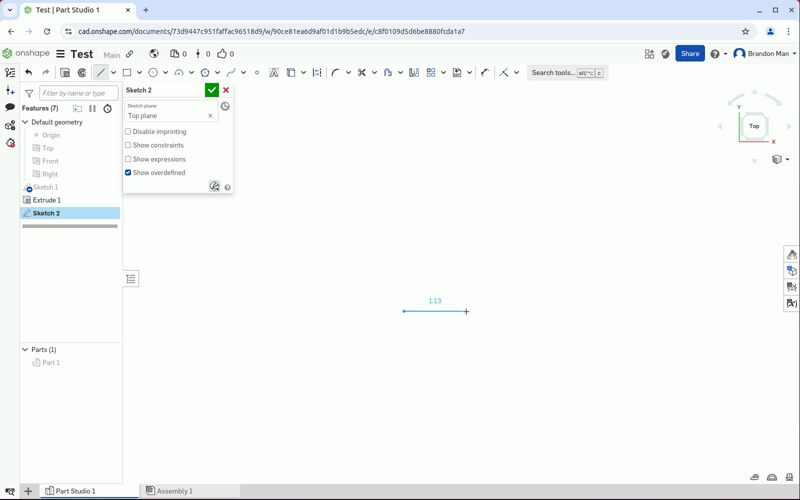
click(466, 311)
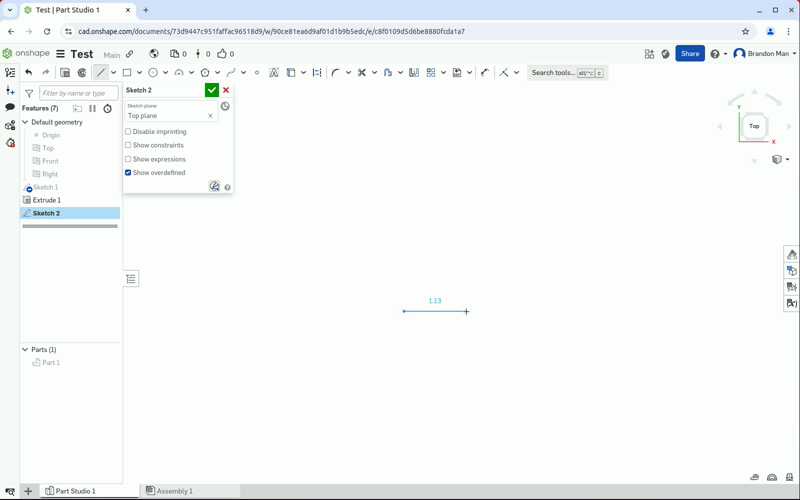
scroll(-6)
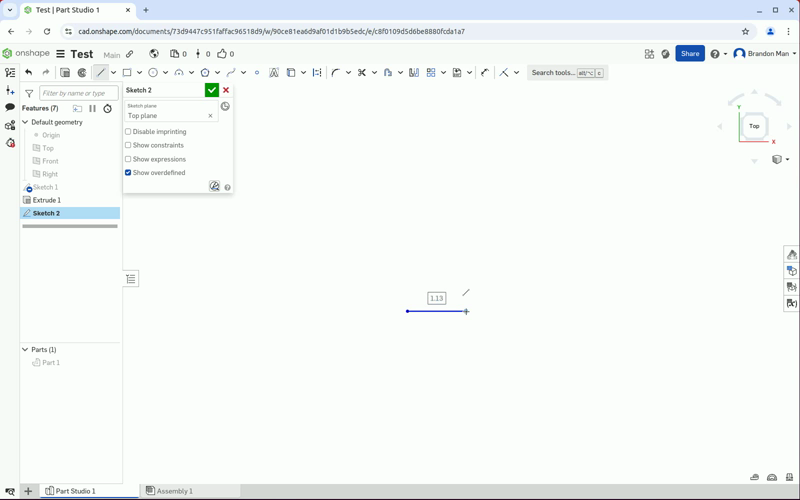
scroll(-6)
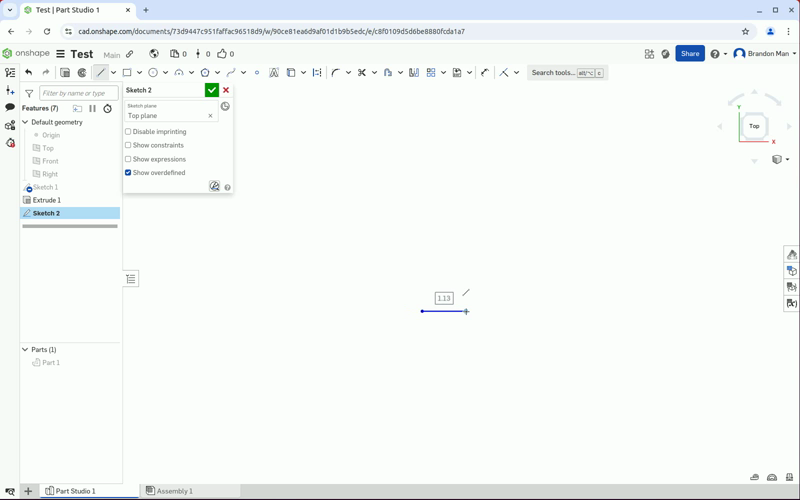
scroll(-6)
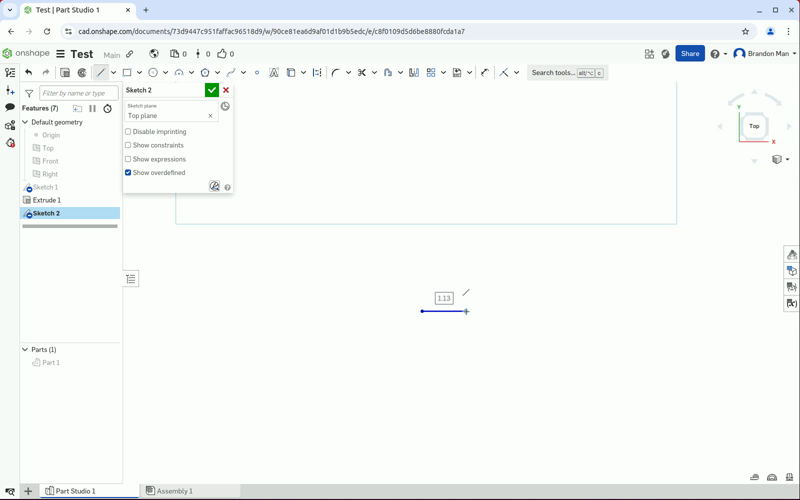
scroll(-6)
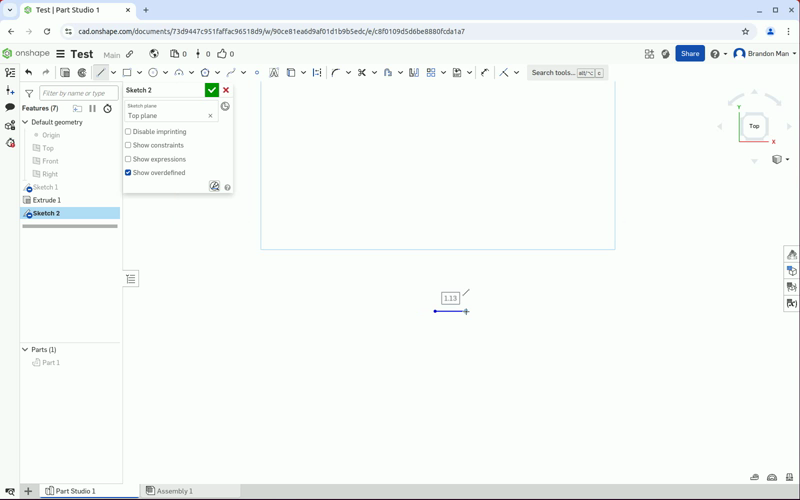
scroll(-6)
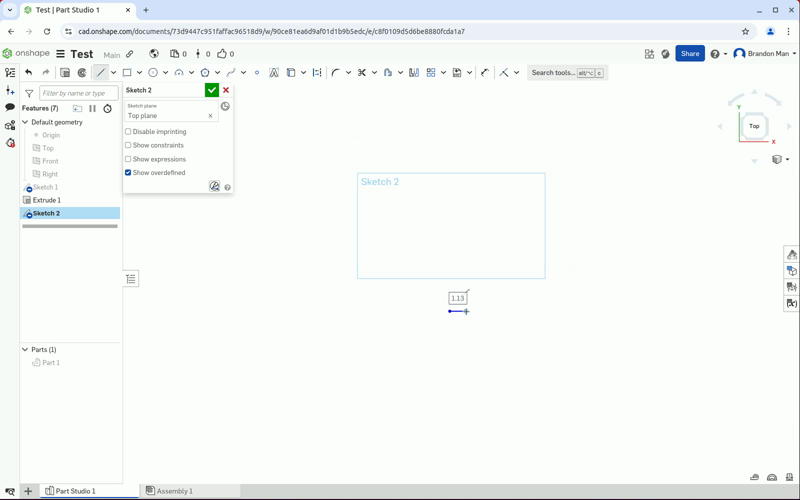
scroll(-6)
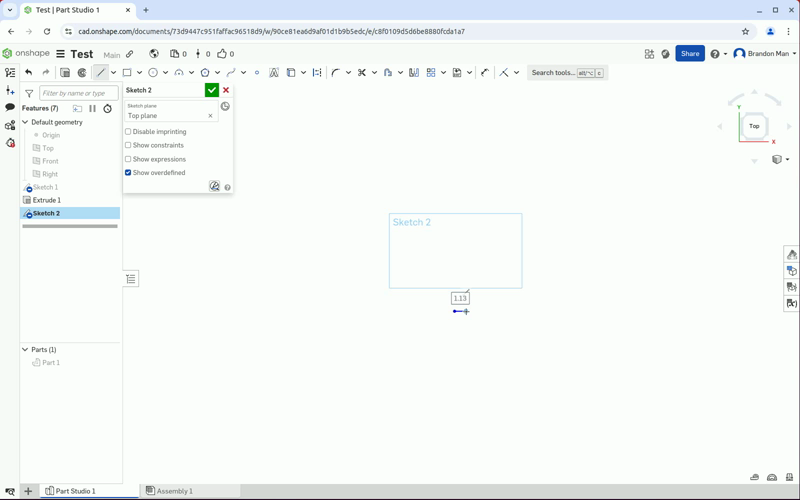
scroll(-6)
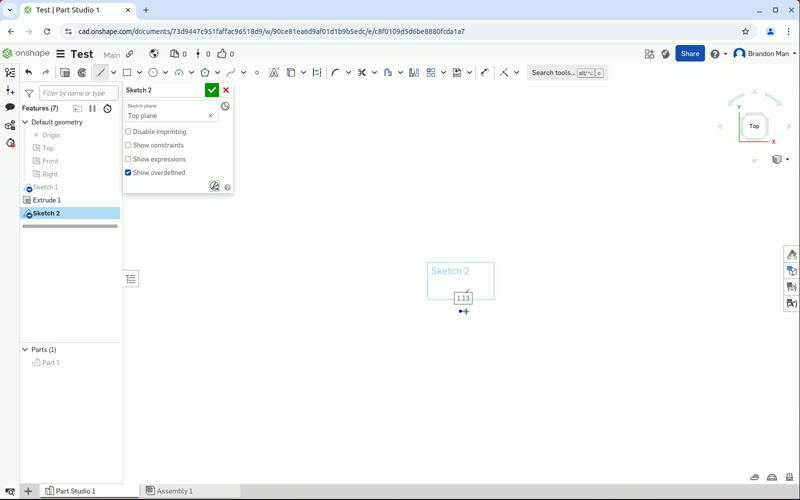
key_up(shift)
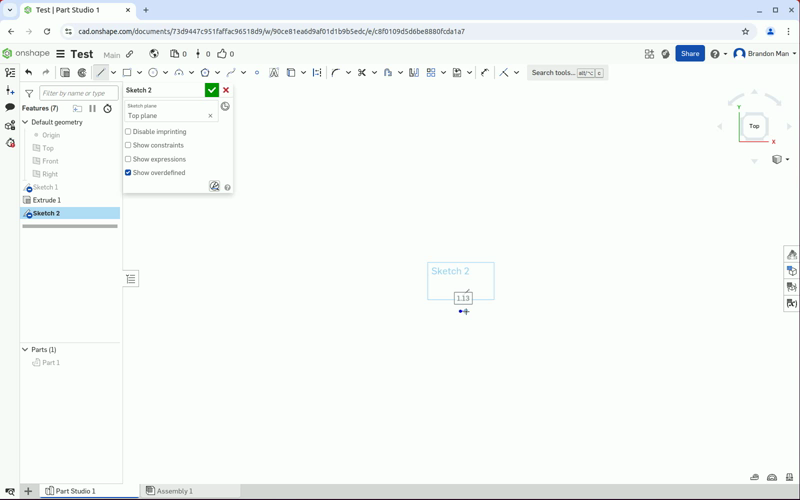
key_down(shift)
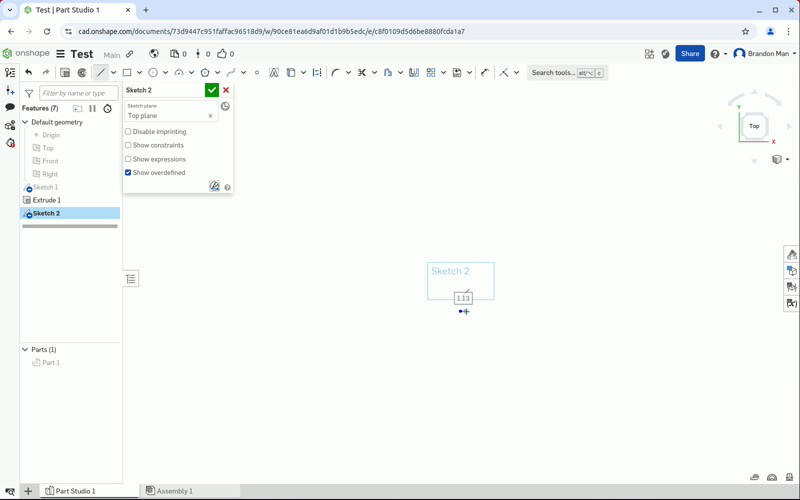
mouse_move(496, 311)
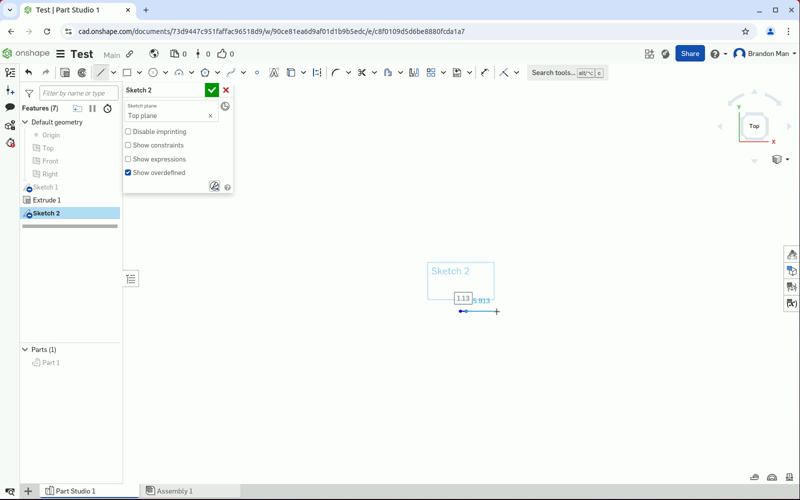
mouse_move(466, 314)
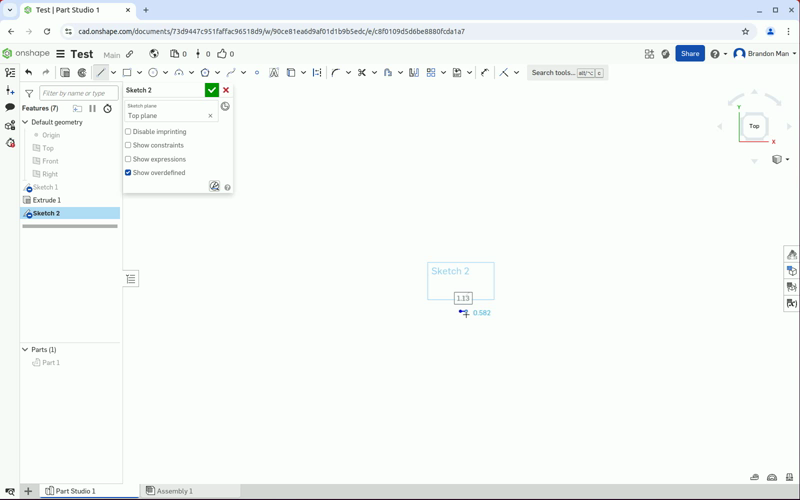
scroll(6)
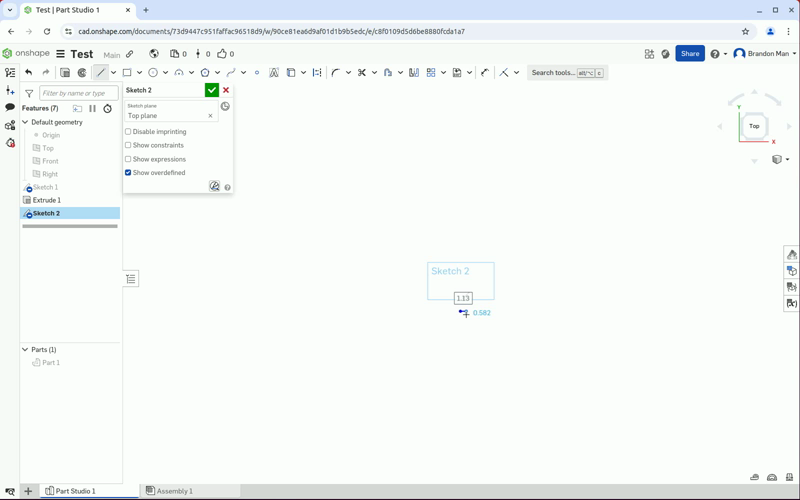
scroll(6)
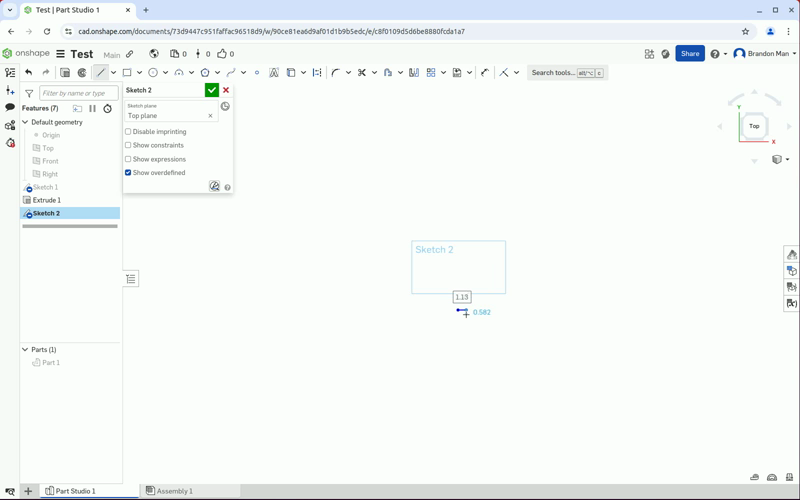
scroll(6)
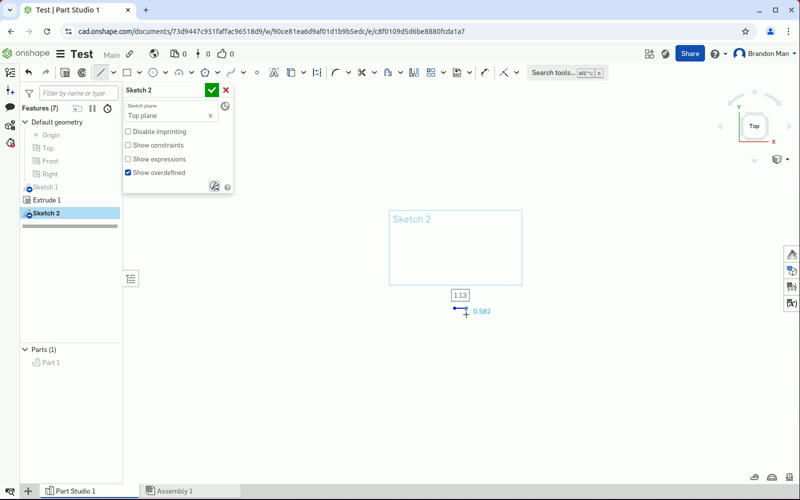
scroll(6)
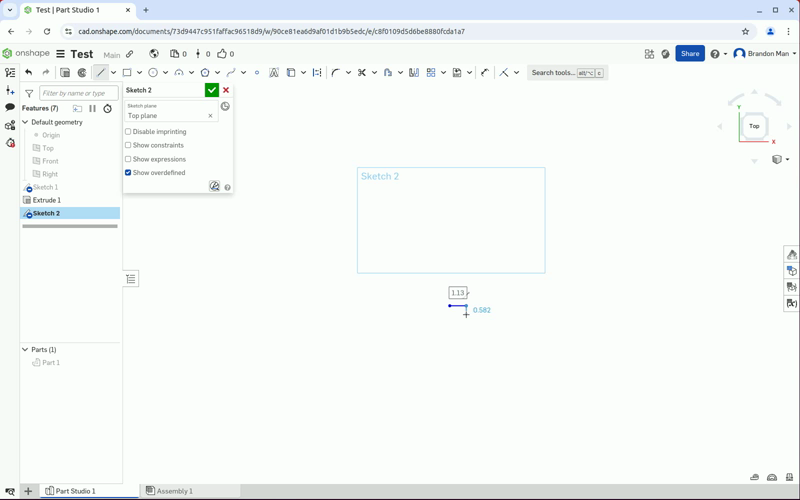
scroll(6)
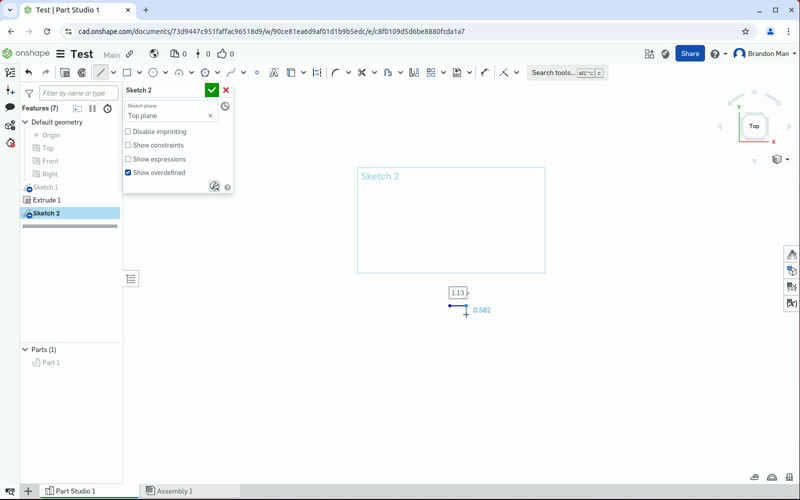
scroll(6)
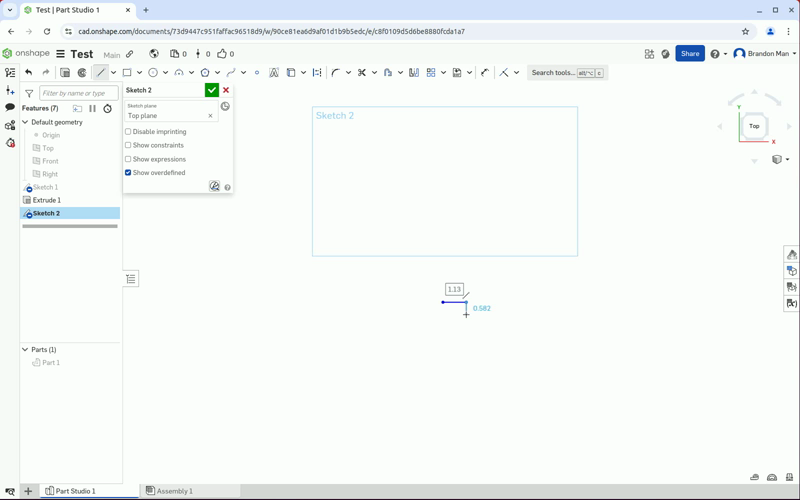
scroll(6)
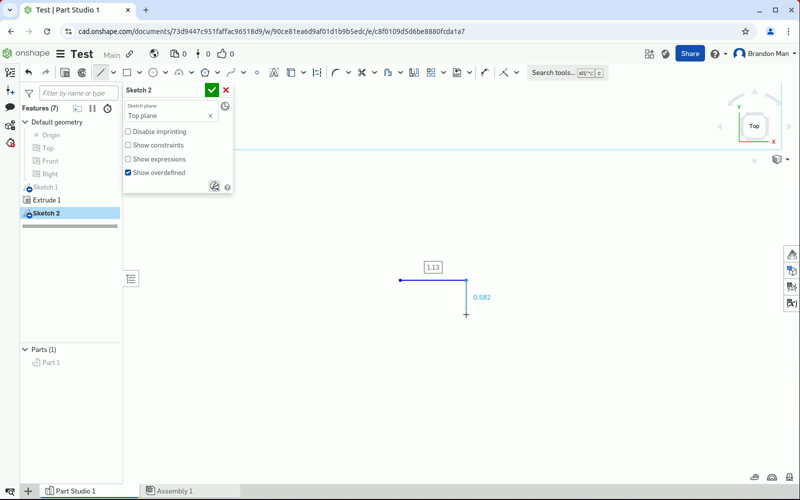
click(466, 314)
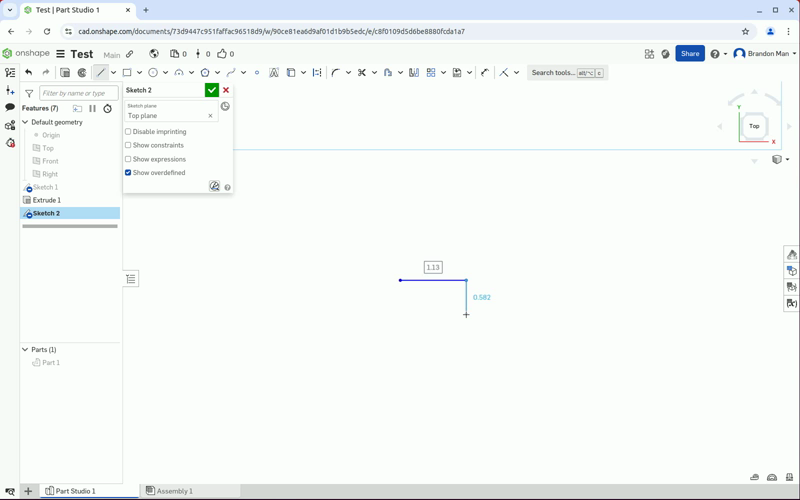
scroll(-6)
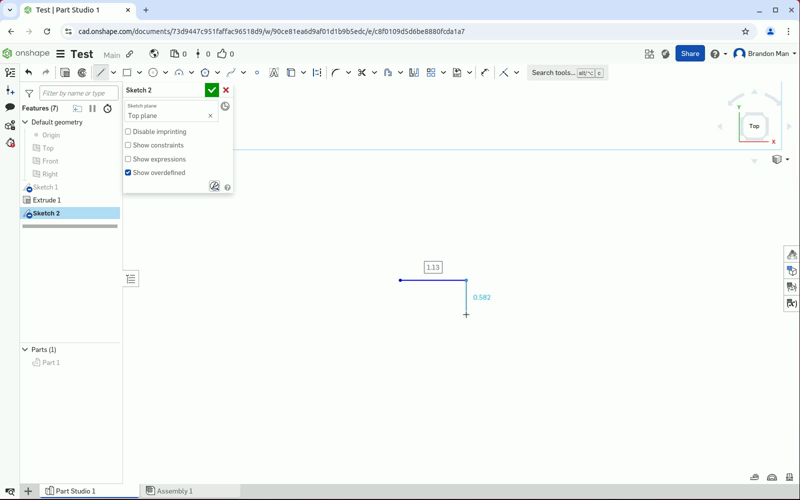
scroll(-6)
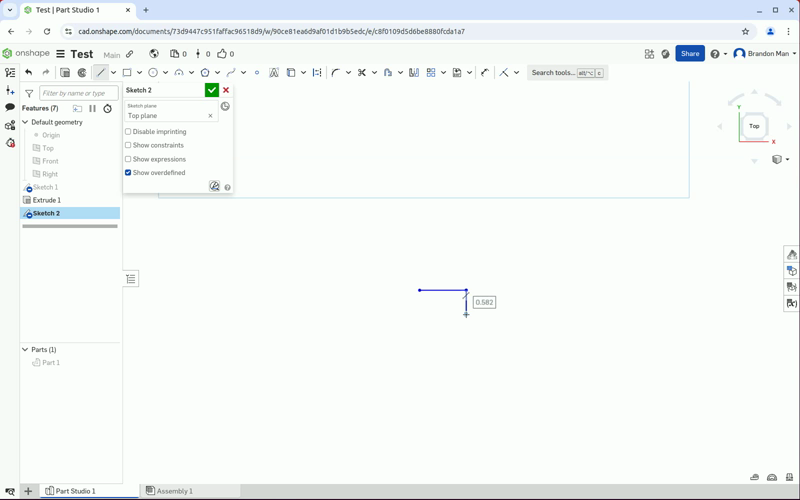
scroll(-6)
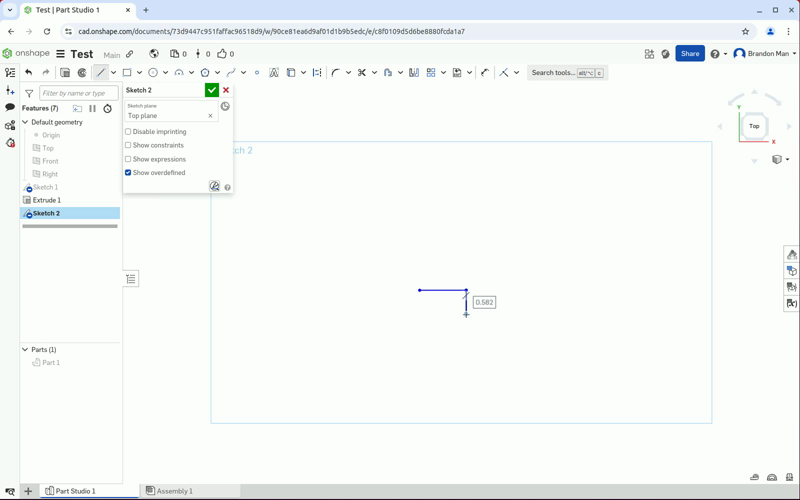
scroll(-6)
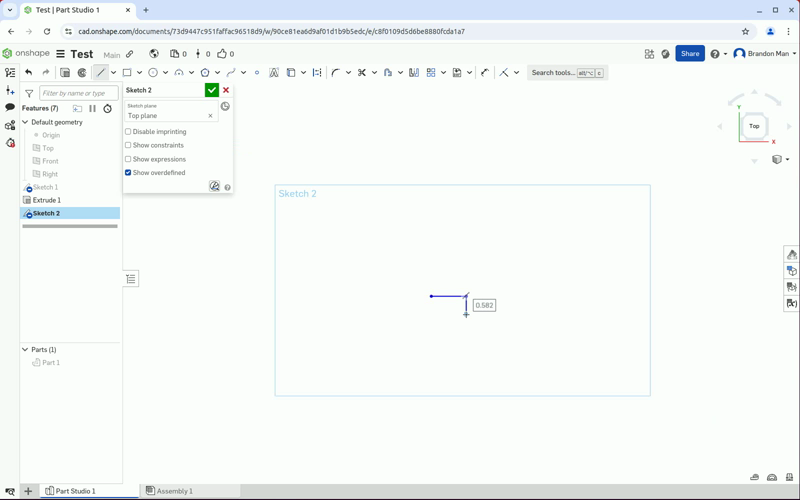
scroll(-6)
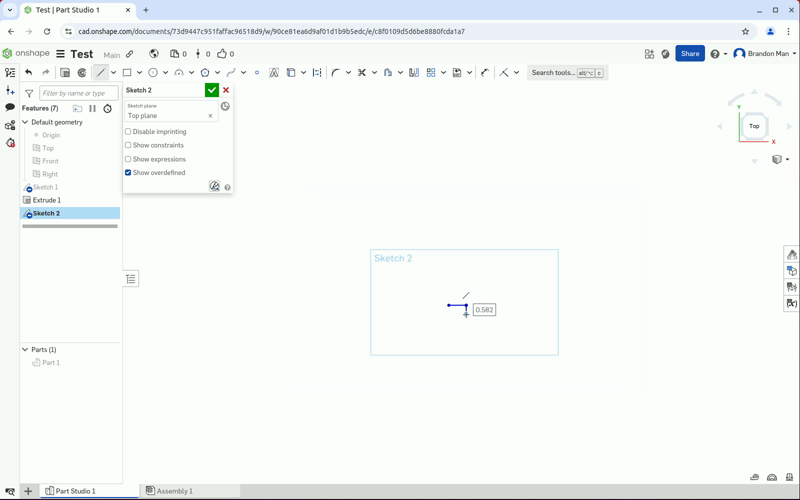
scroll(-6)
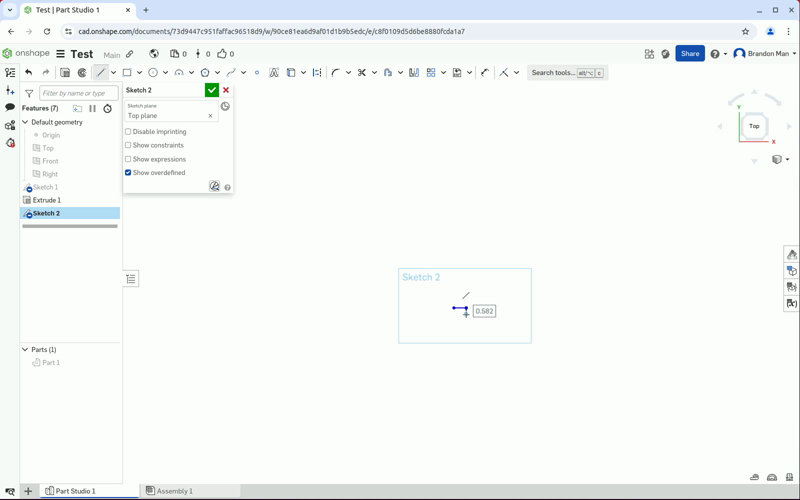
scroll(-6)
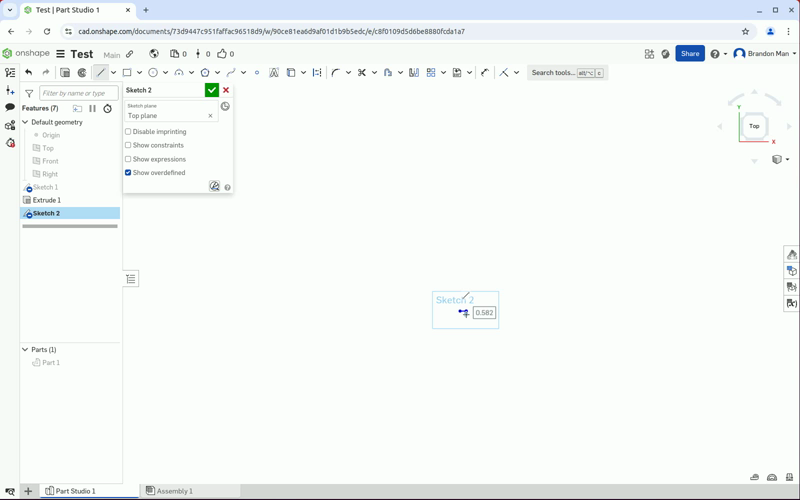
key_up(shift)
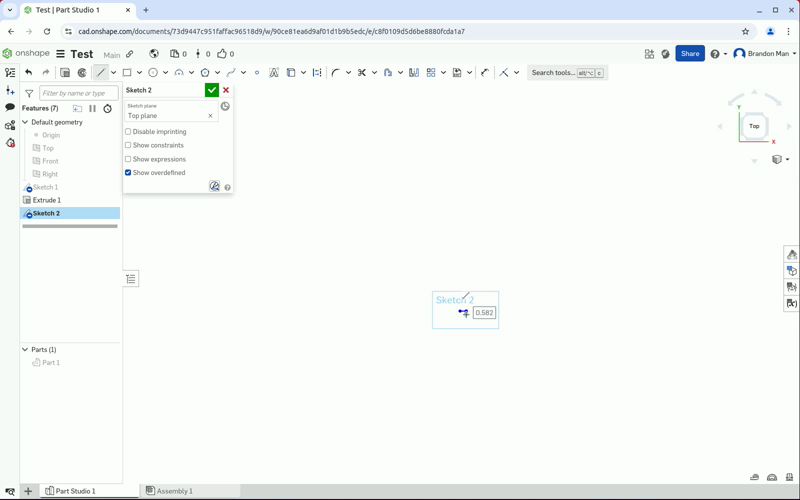
key_down(shift)
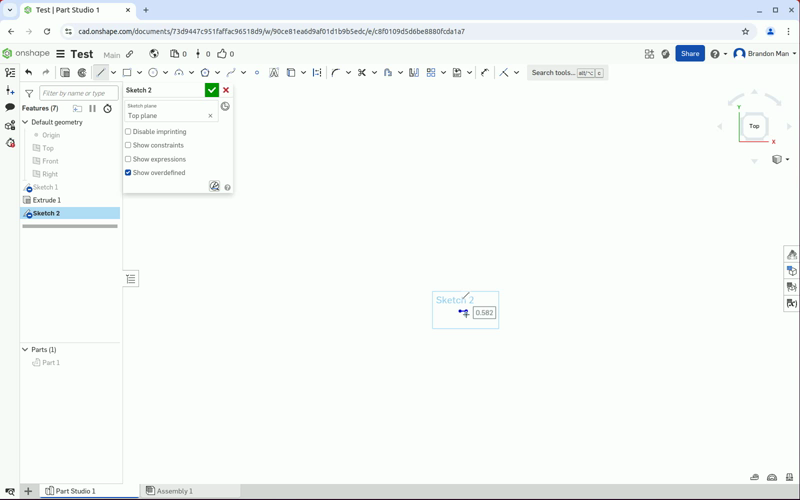
mouse_move(496, 314)
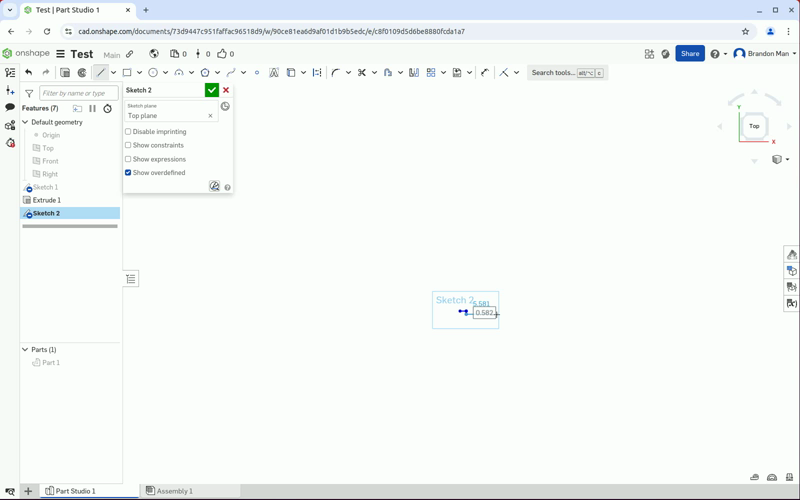
mouse_move(523, 314)
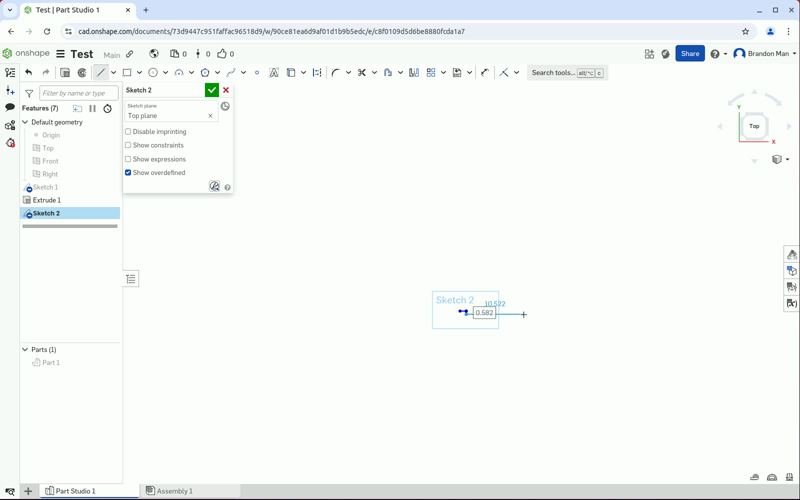
click(523, 314)
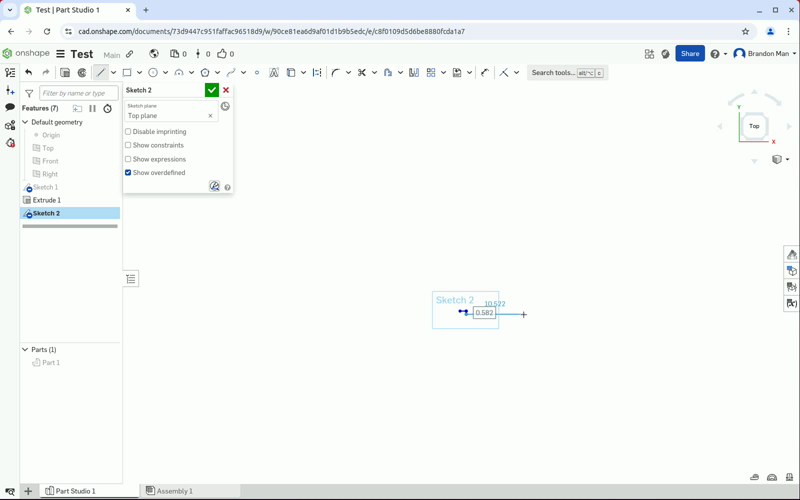
key_up(shift)
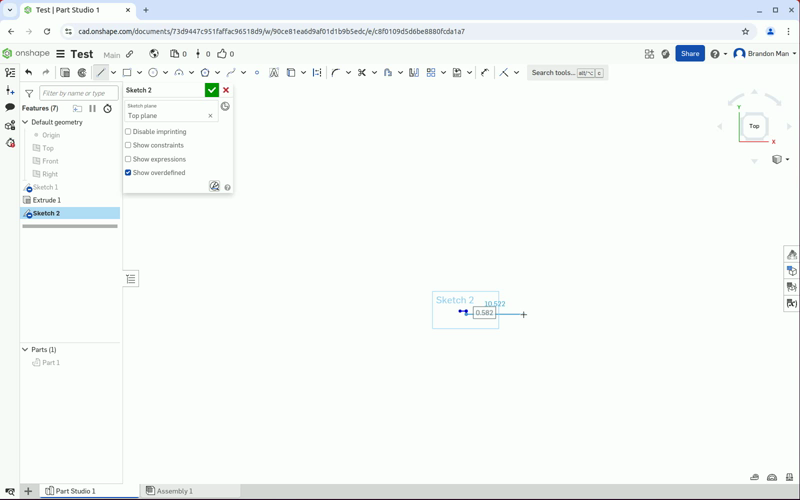
key_down(shift)
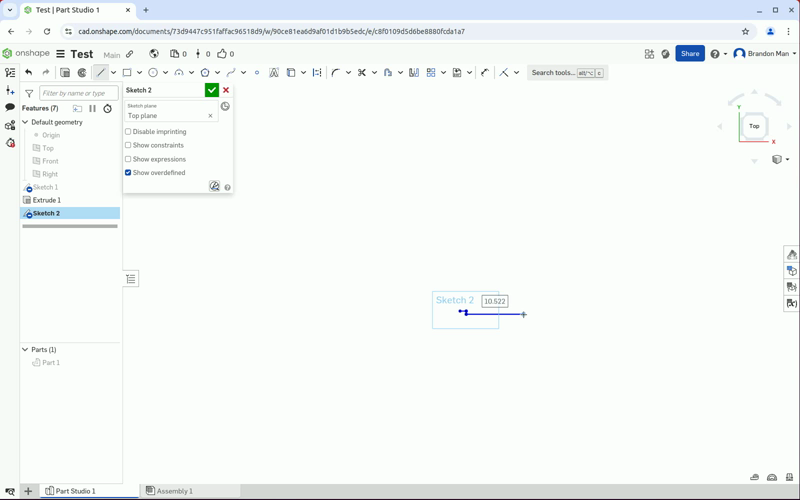
mouse_move(553, 314)
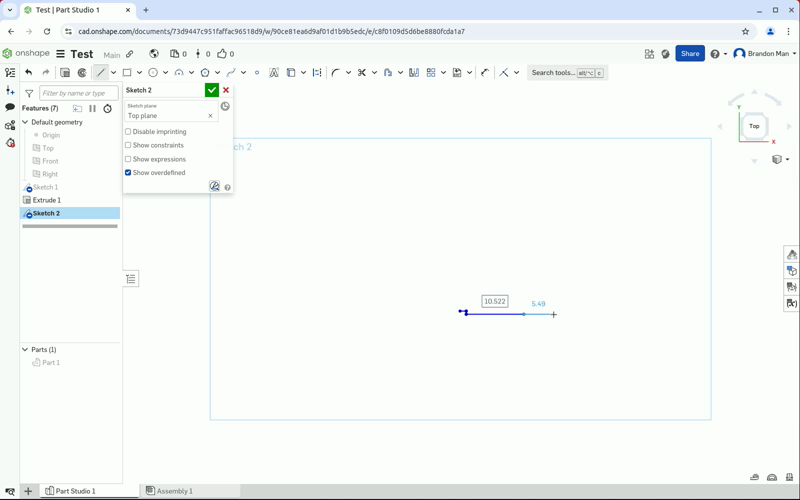
mouse_move(523, 311)
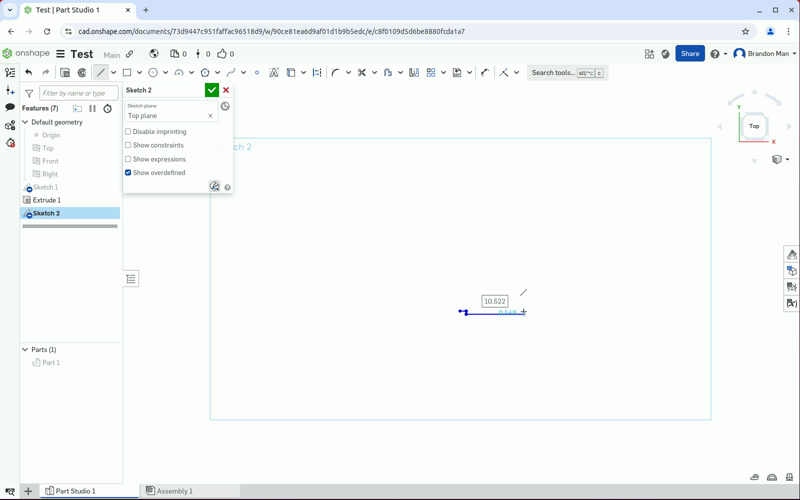
scroll(6)
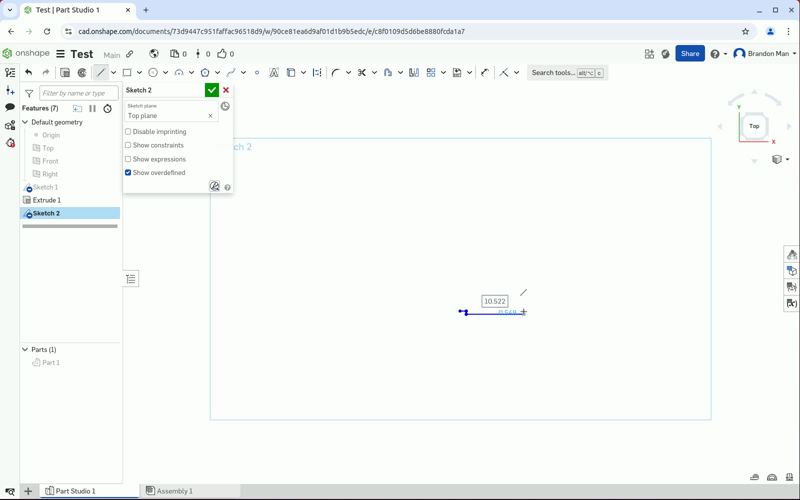
scroll(6)
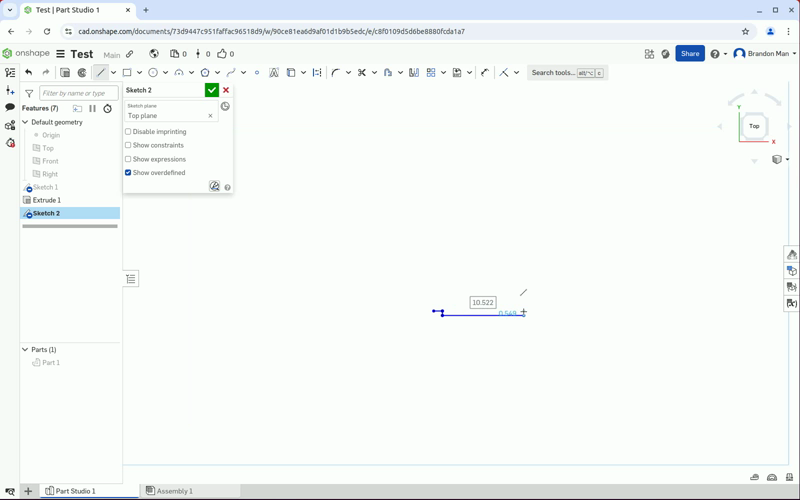
scroll(6)
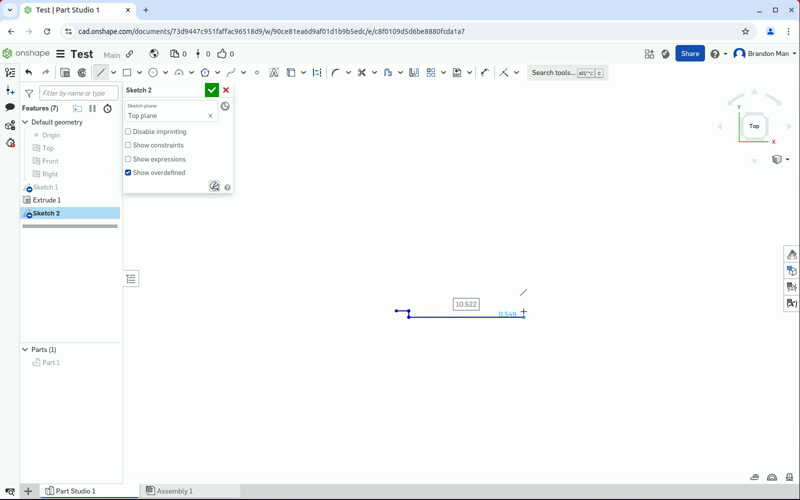
scroll(6)
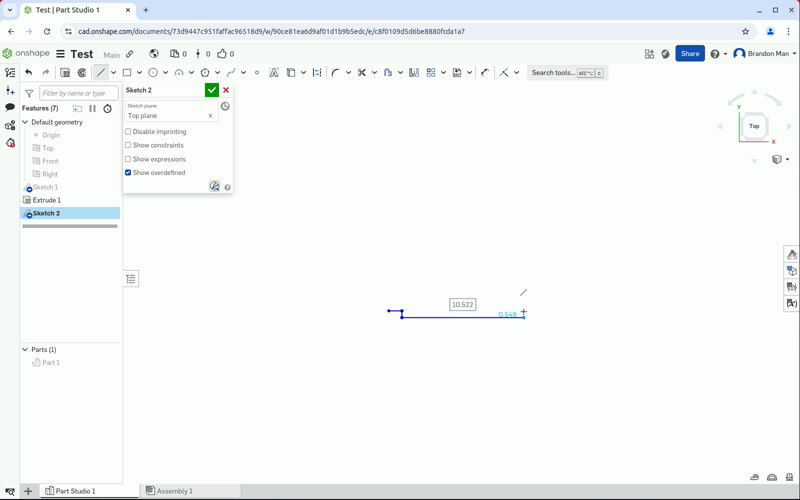
scroll(6)
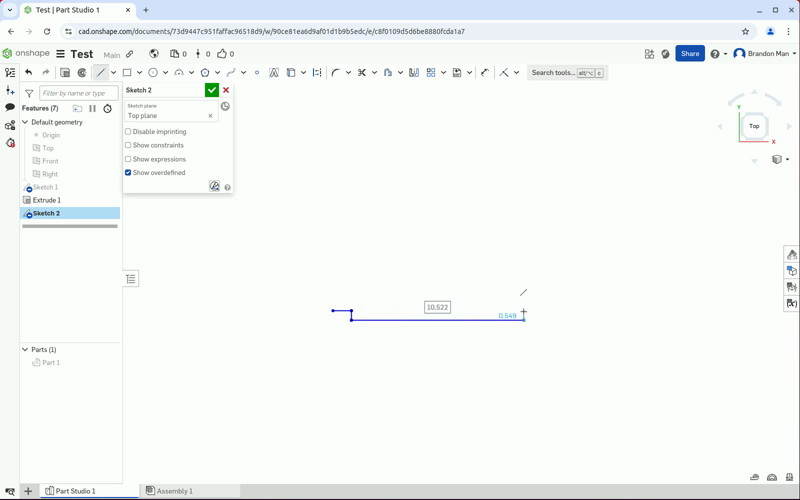
scroll(6)
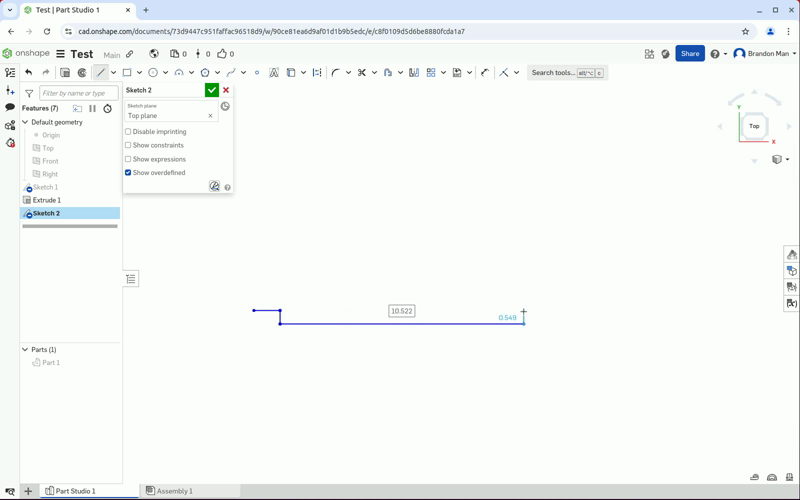
scroll(6)
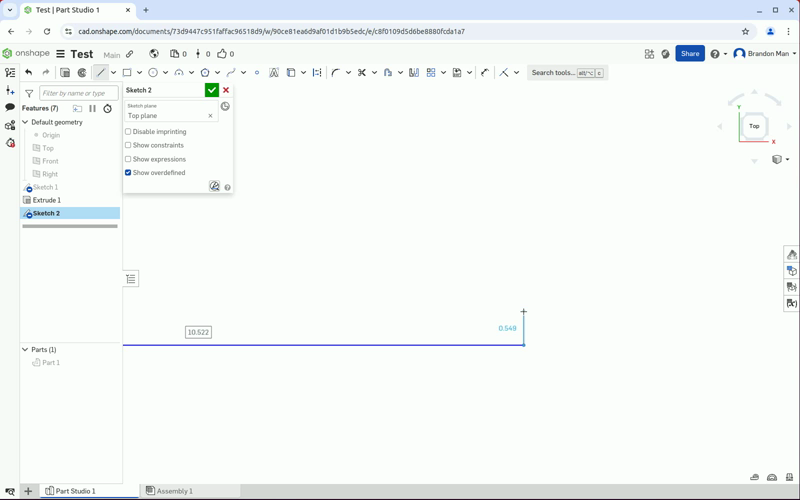
click(523, 311)
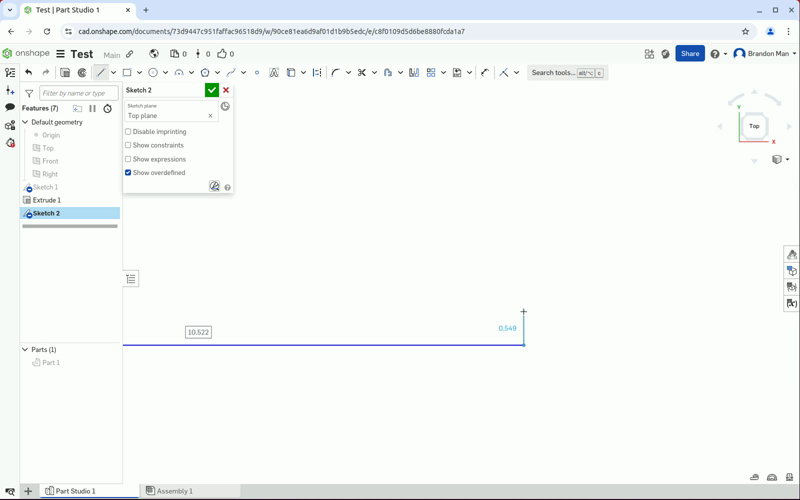
scroll(-6)
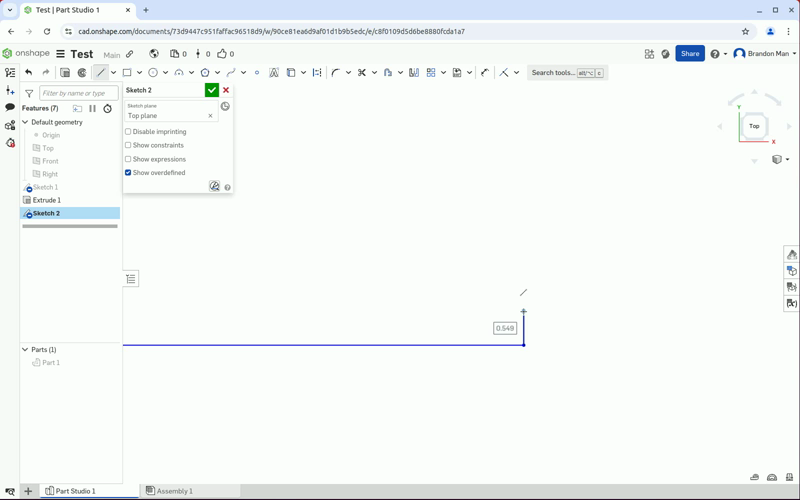
scroll(-6)
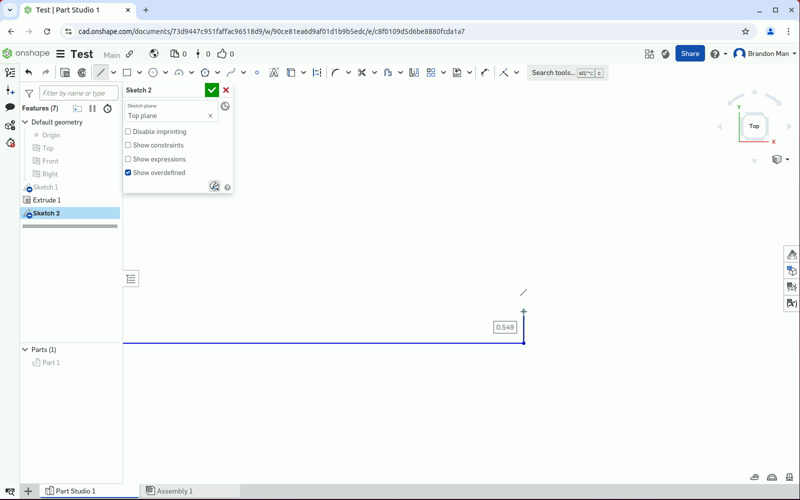
scroll(-6)
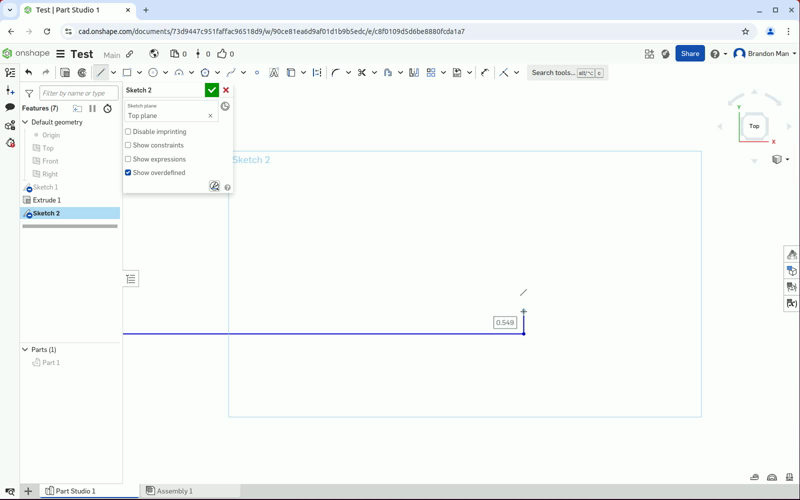
scroll(-6)
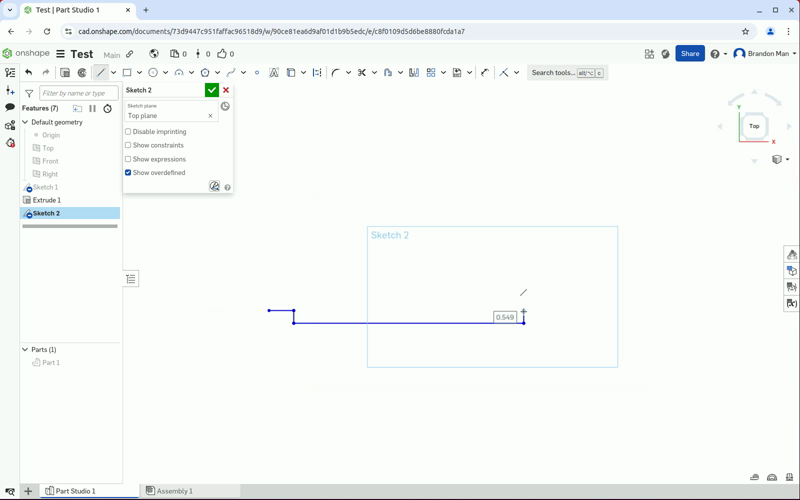
scroll(-6)
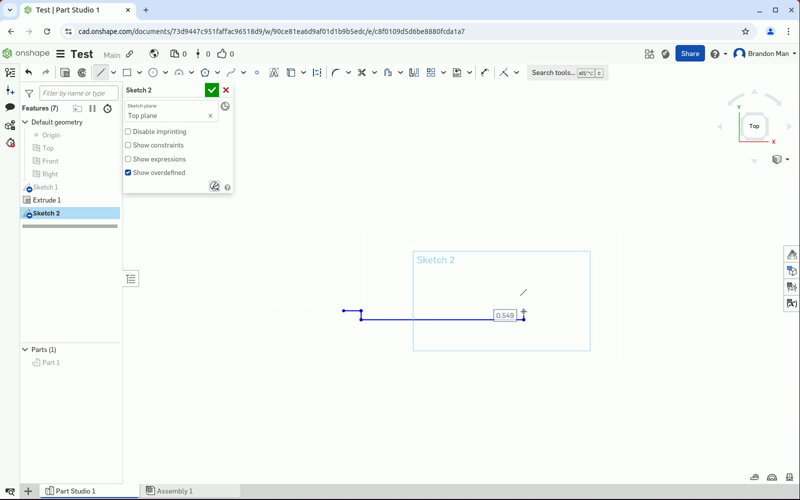
scroll(-6)
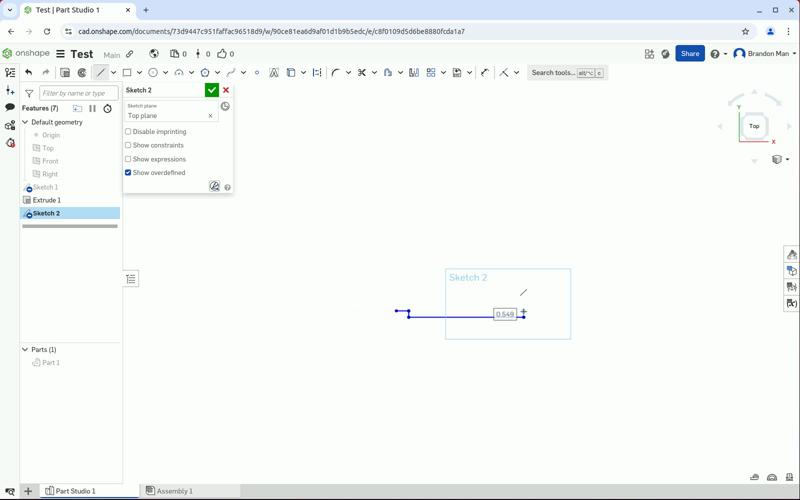
scroll(-6)
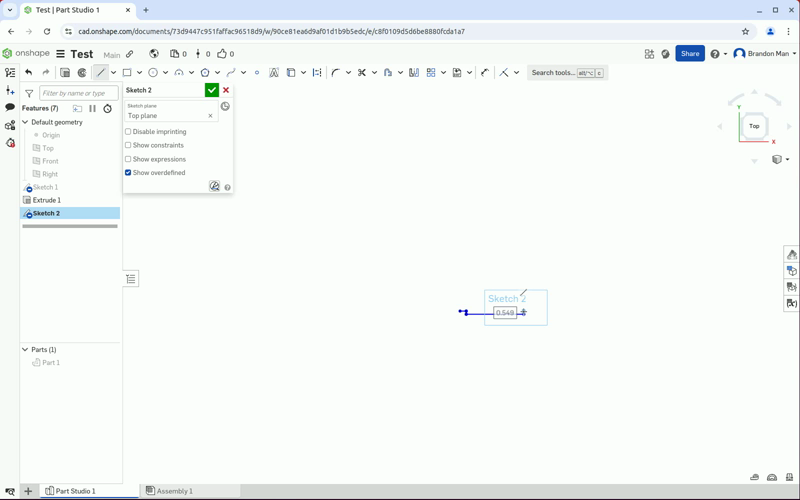
key_up(shift)
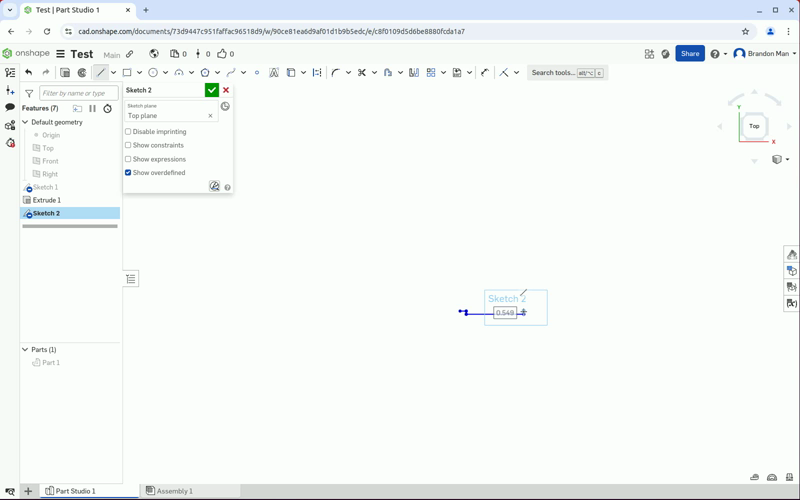
key_down(shift)
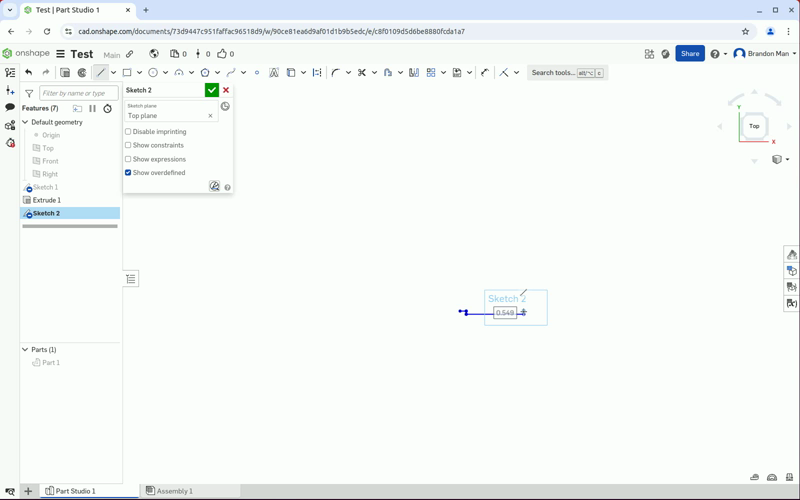
mouse_move(553, 311)
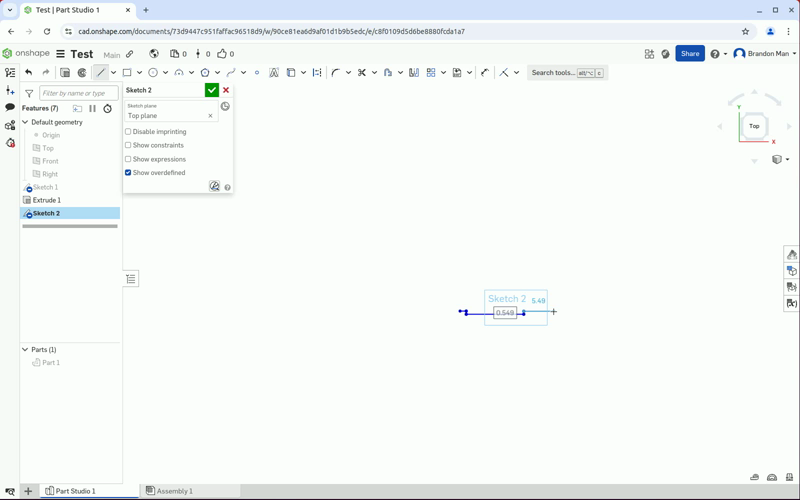
mouse_move(529, 311)
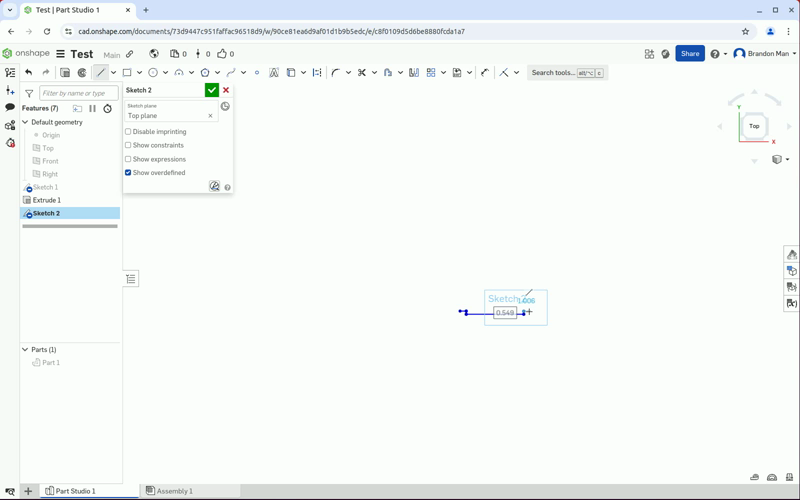
scroll(6)
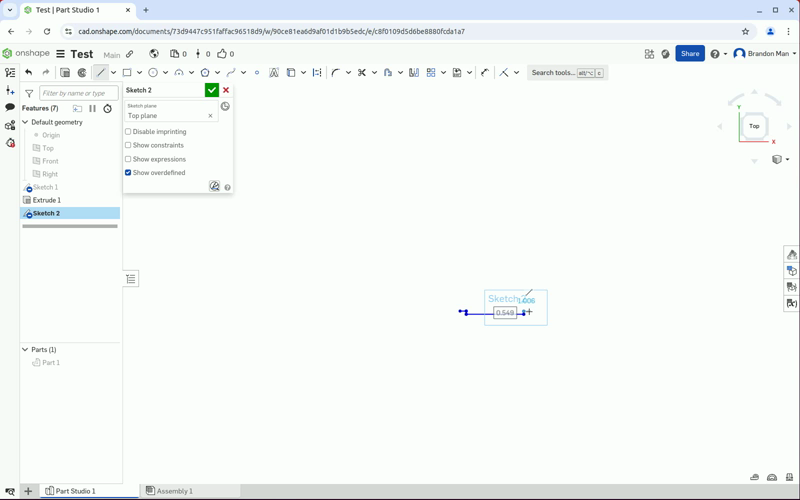
scroll(6)
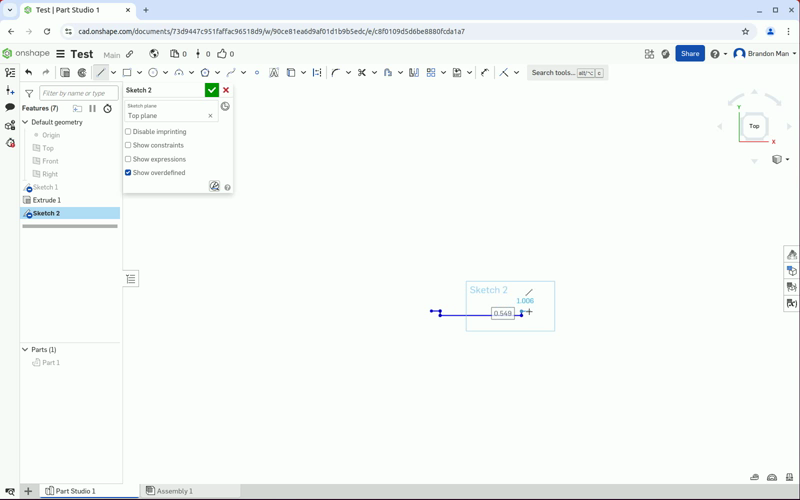
scroll(6)
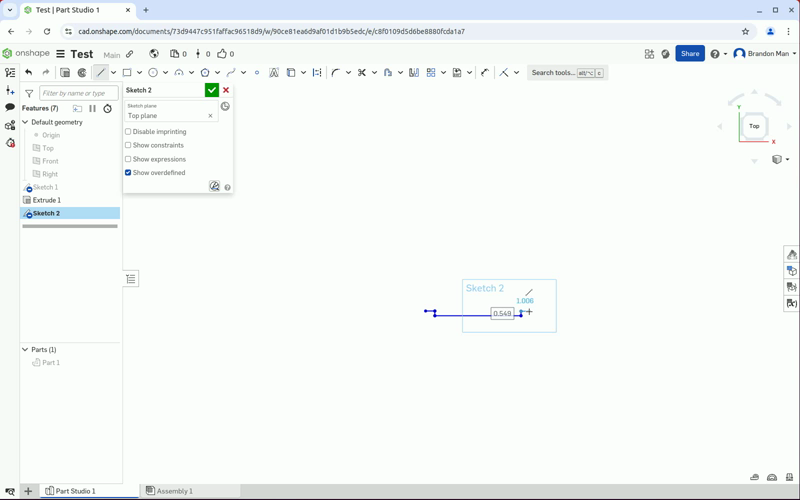
scroll(6)
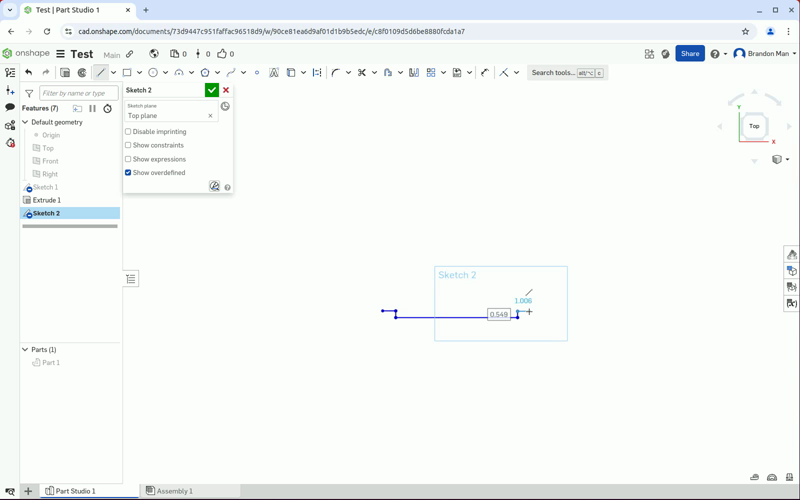
scroll(6)
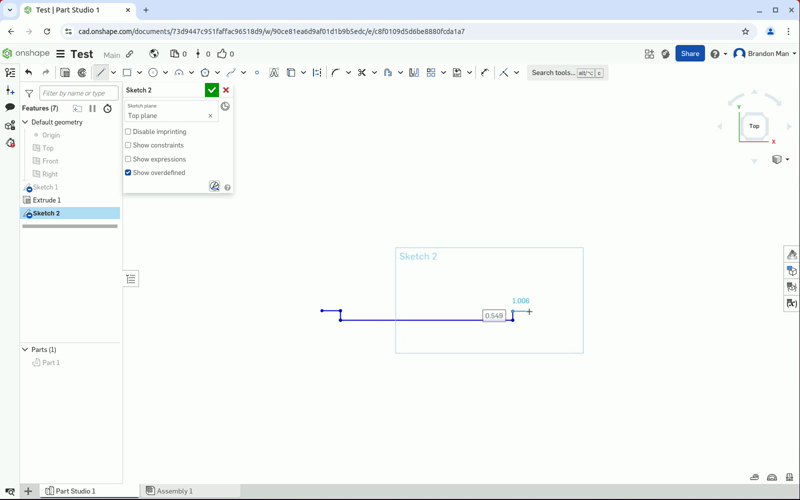
scroll(6)
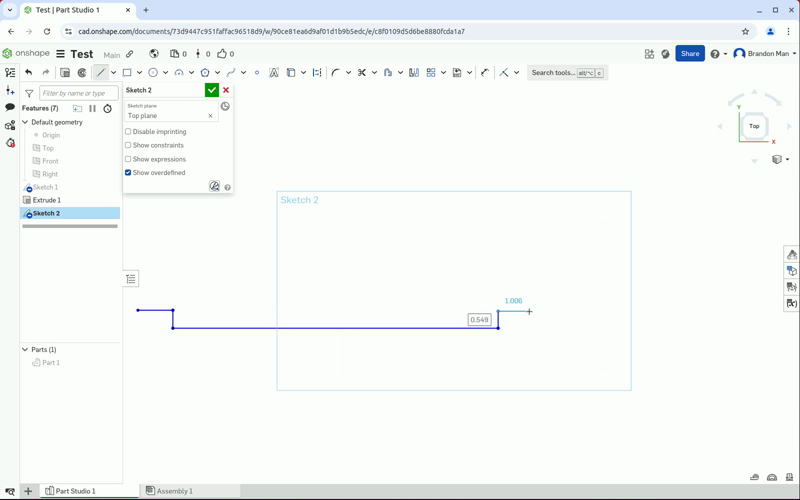
scroll(6)
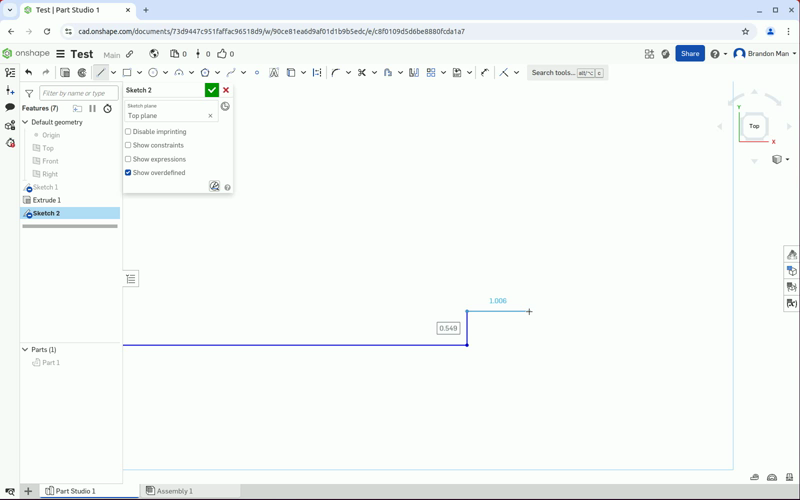
click(529, 311)
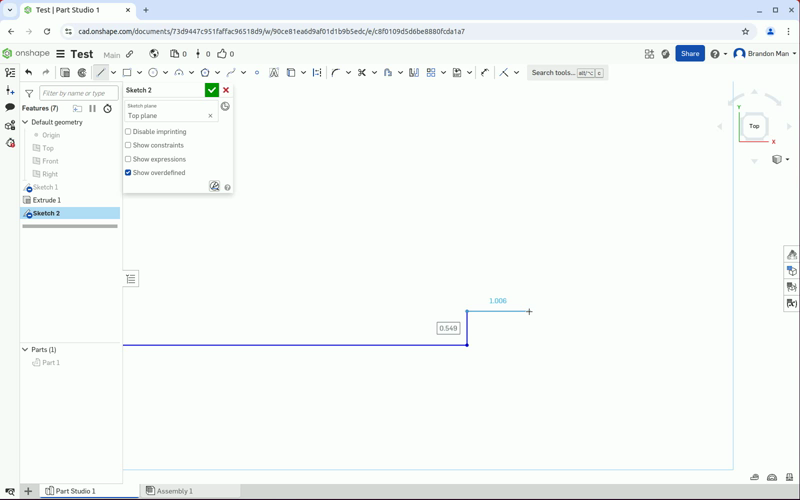
scroll(-6)
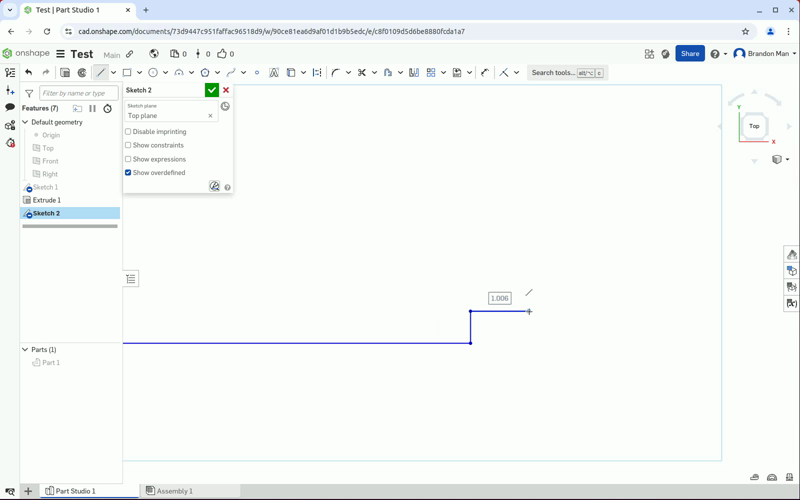
scroll(-6)
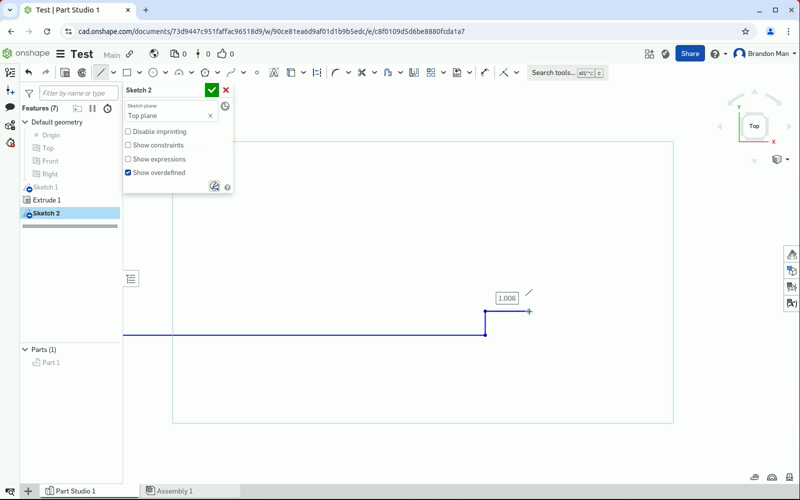
scroll(-6)
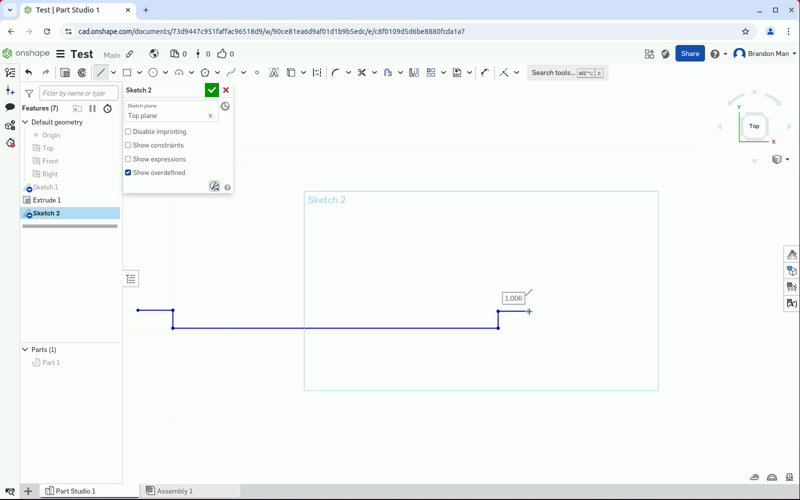
scroll(-6)
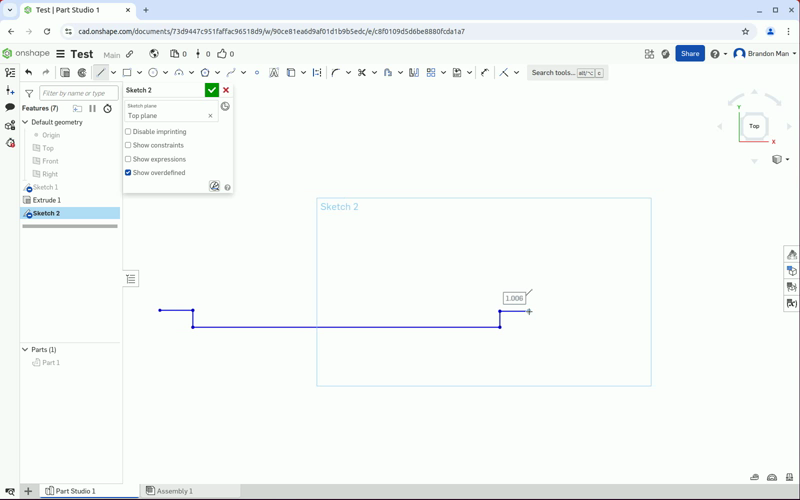
scroll(-6)
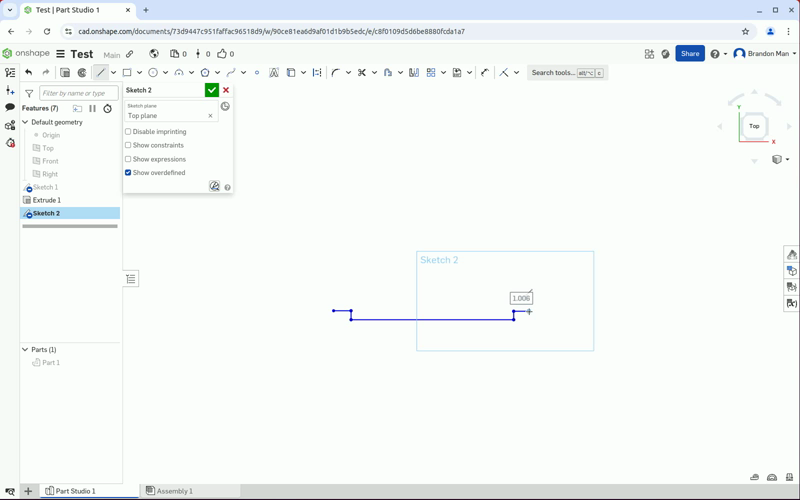
scroll(-6)
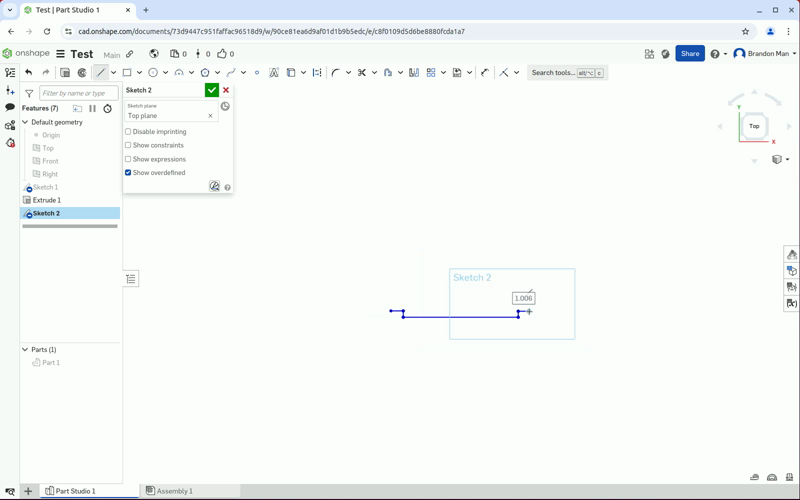
scroll(-6)
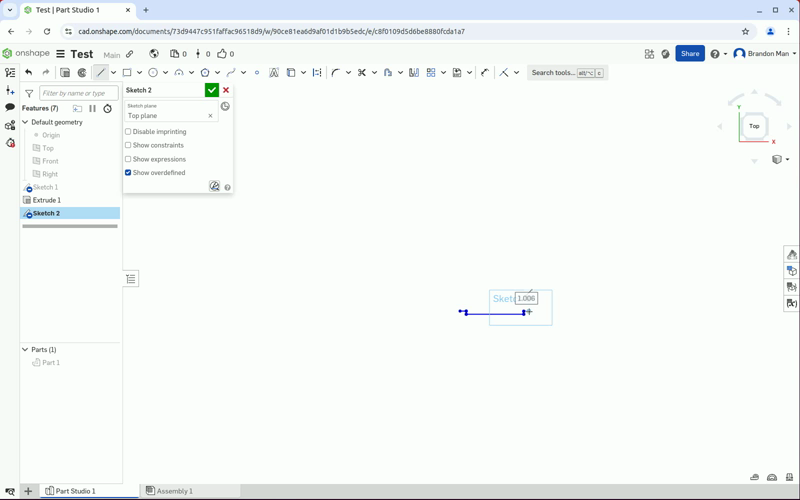
key_up(shift)
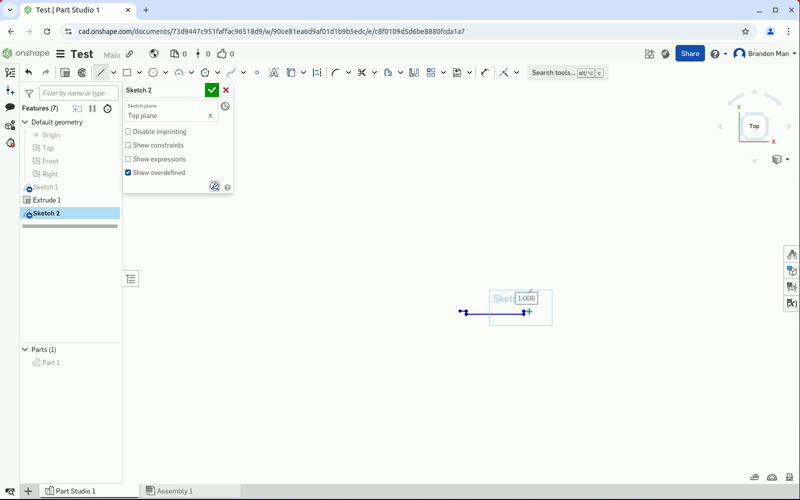
key_down(shift)
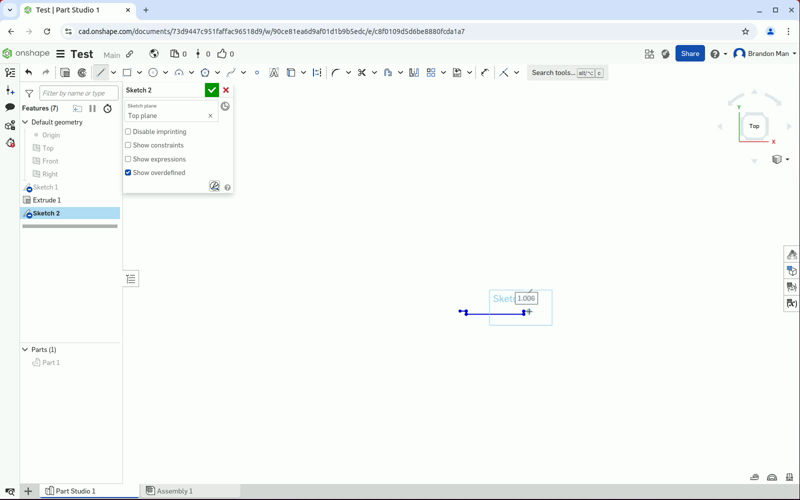
mouse_move(559, 311)
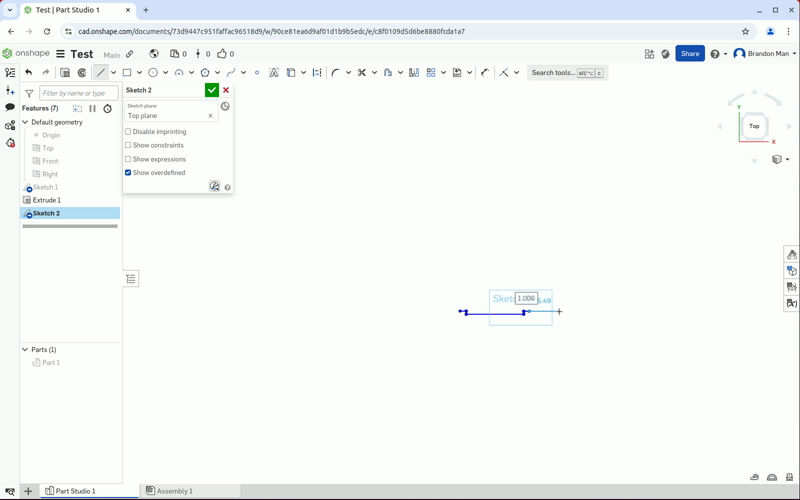
mouse_move(529, 285)
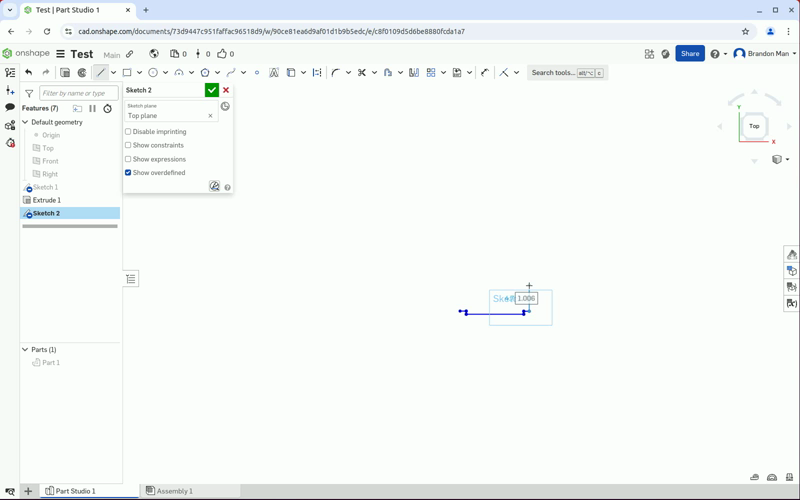
click(529, 285)
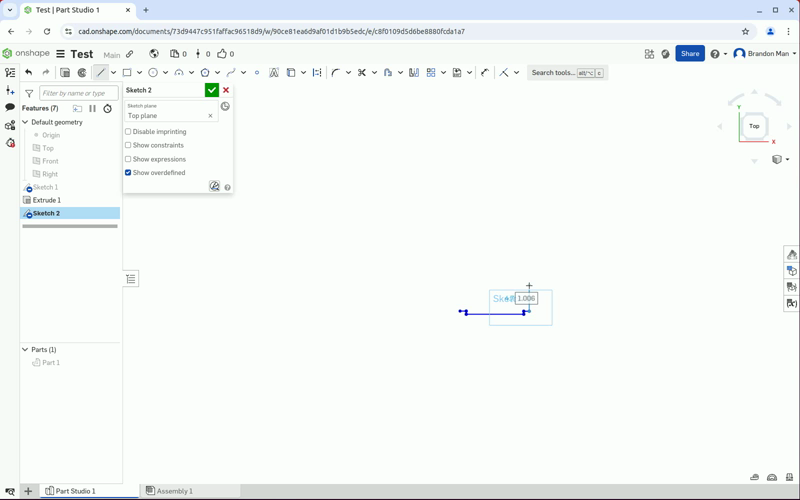
key_up(shift)
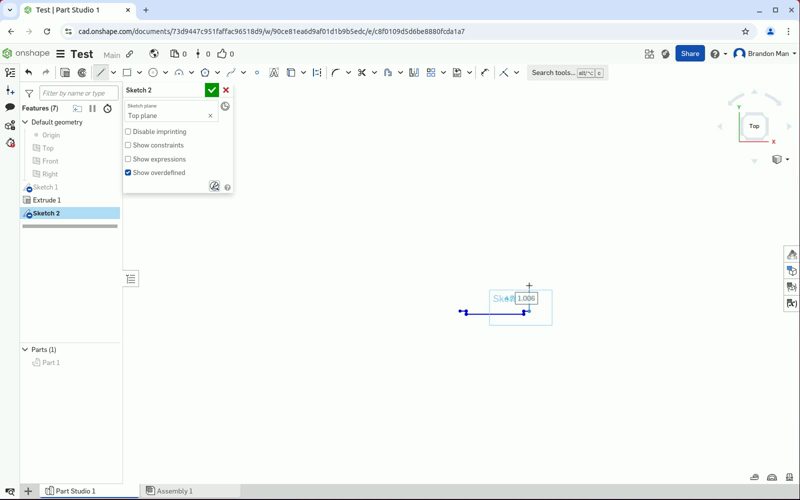
key_down(shift)
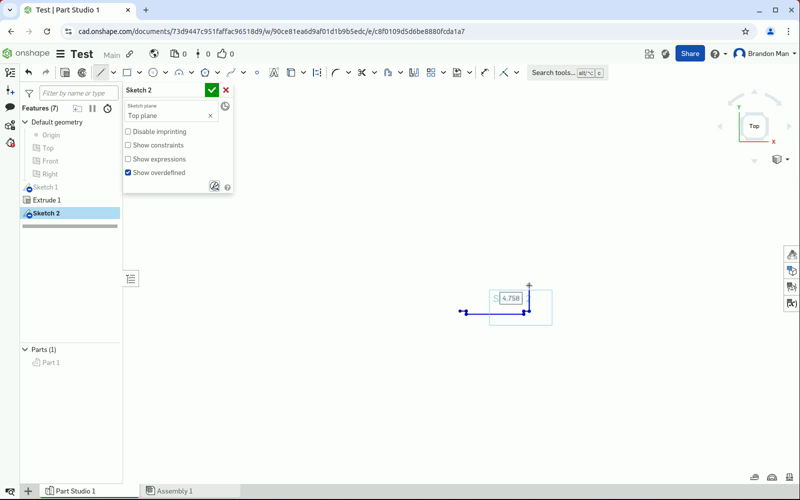
mouse_move(559, 285)
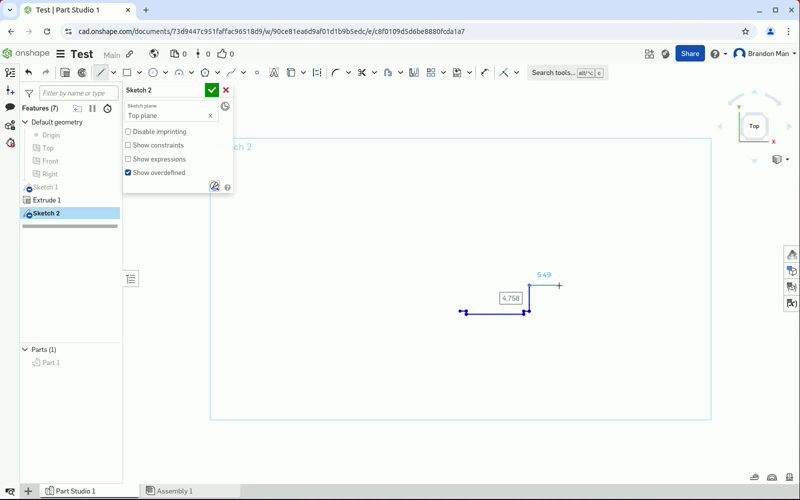
mouse_move(523, 285)
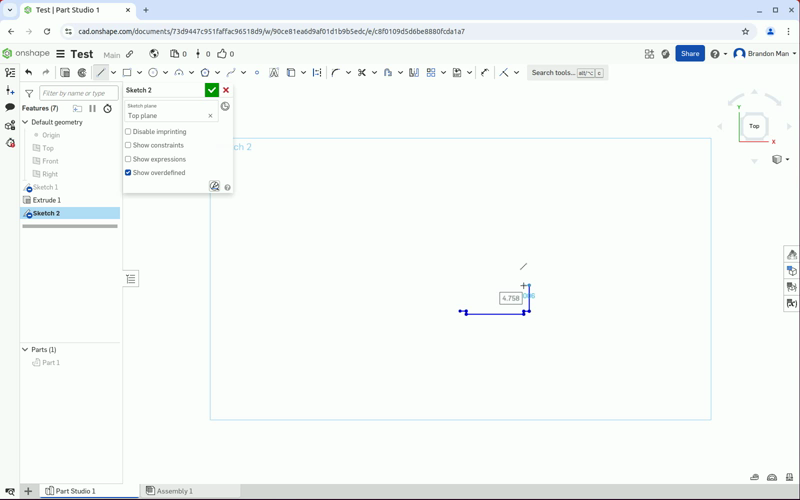
scroll(6)
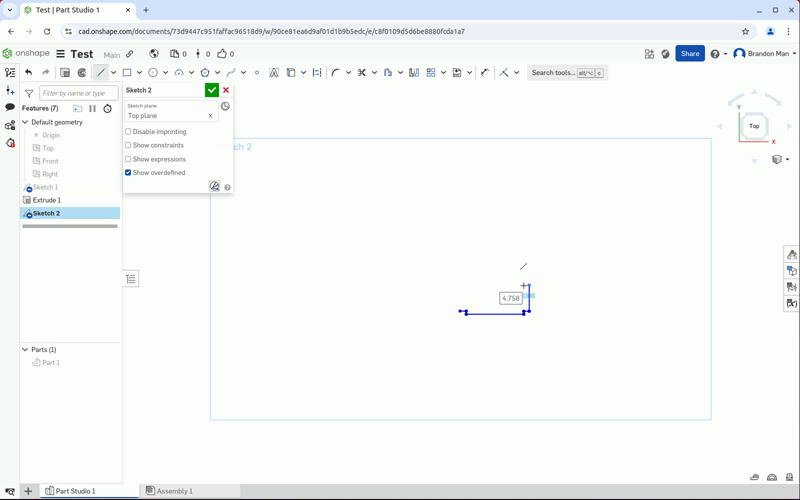
scroll(6)
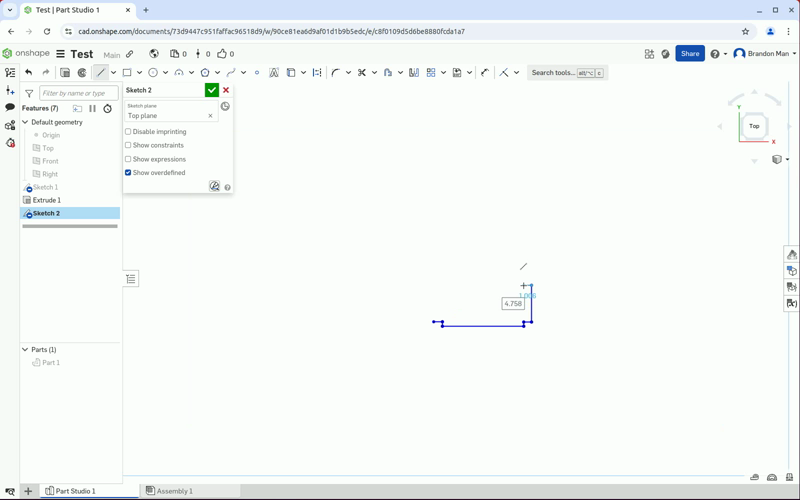
scroll(6)
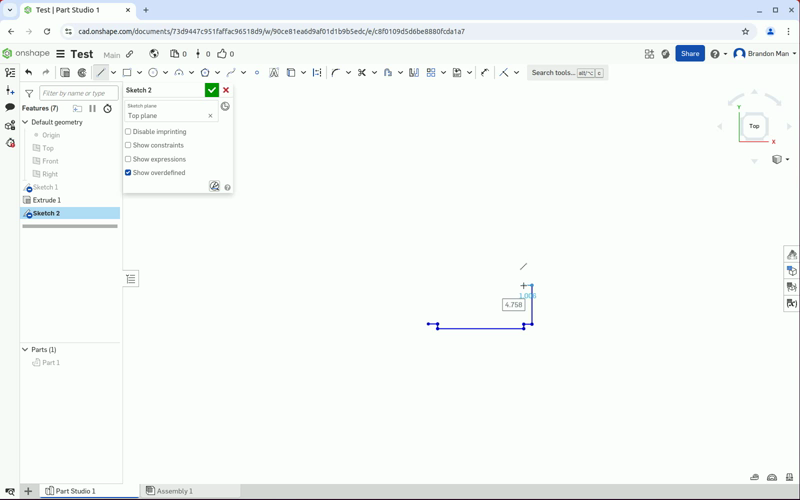
scroll(6)
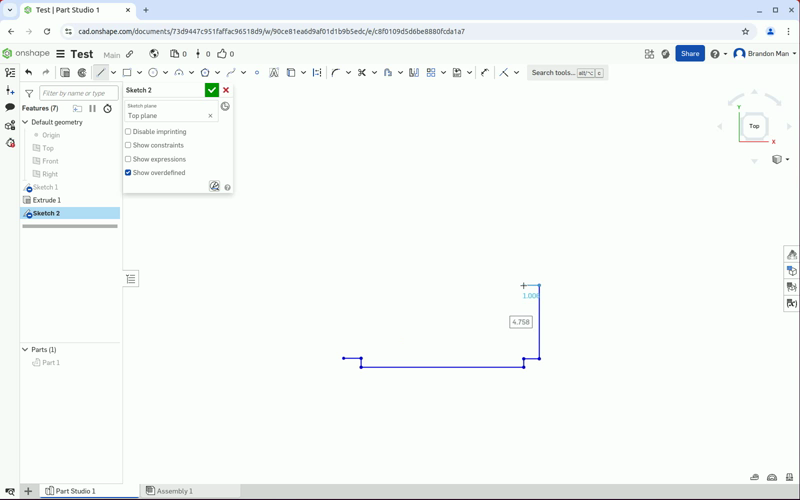
scroll(6)
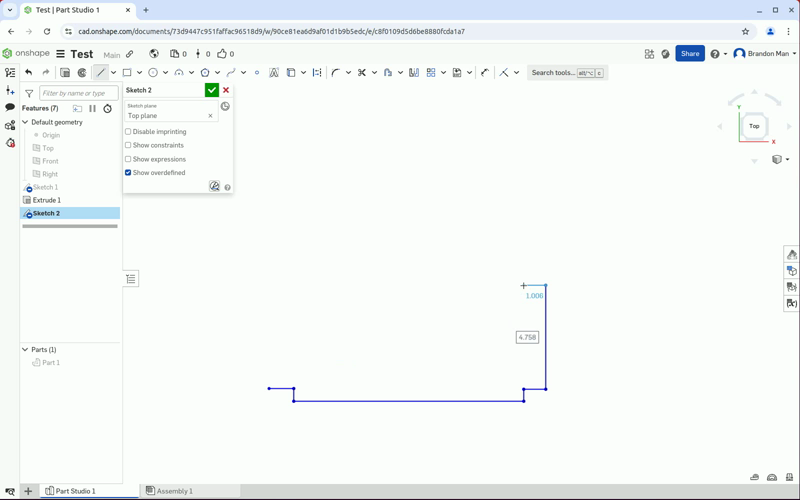
scroll(6)
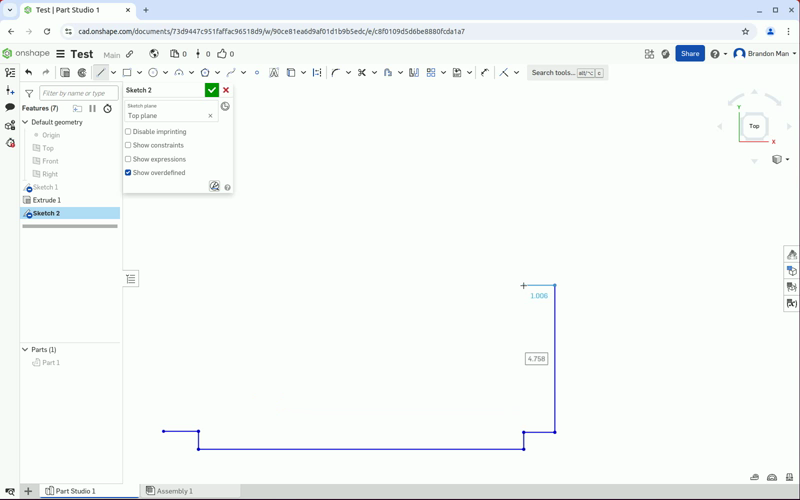
scroll(6)
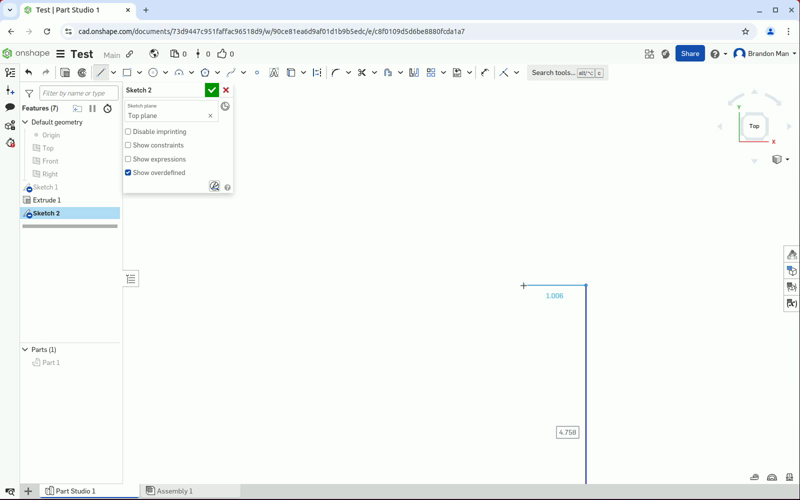
click(523, 285)
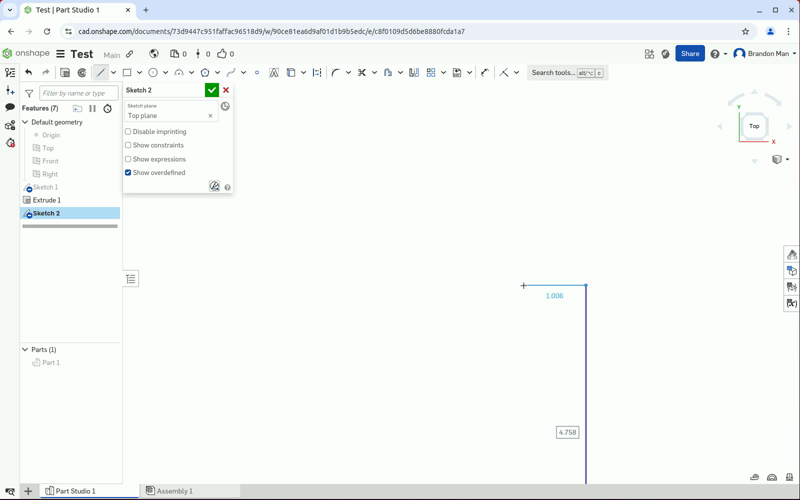
scroll(-6)
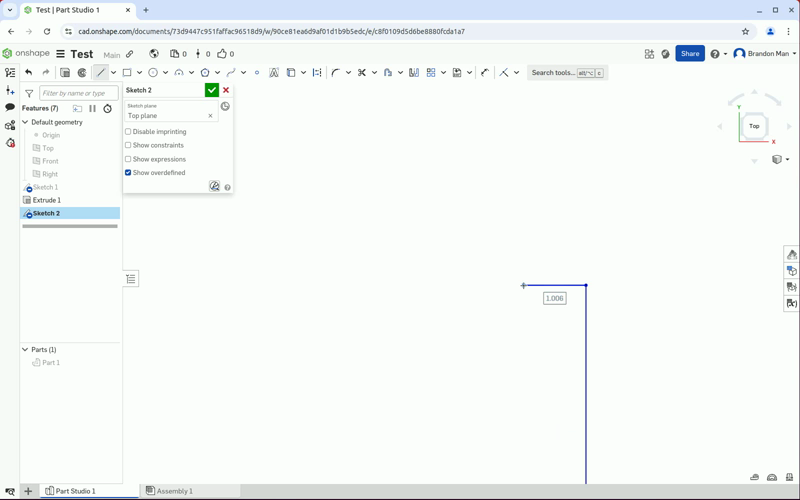
scroll(-6)
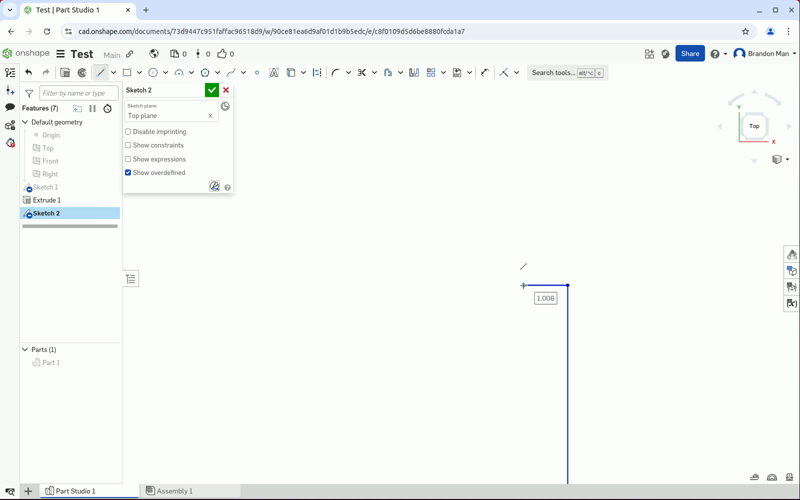
scroll(-6)
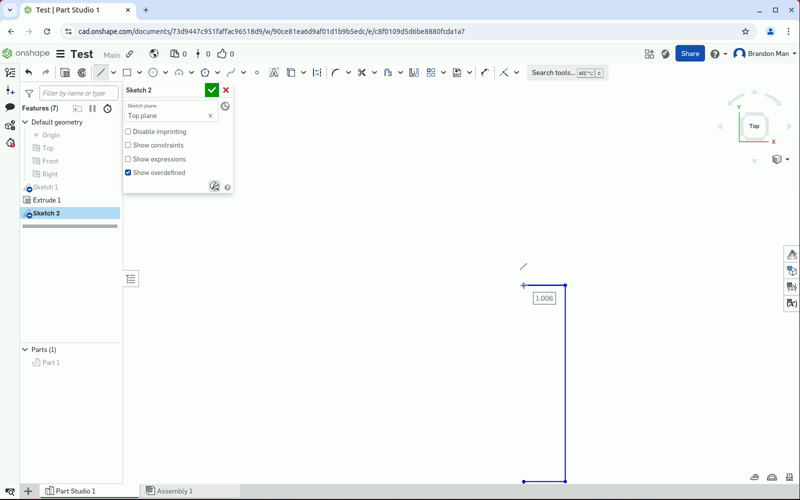
scroll(-6)
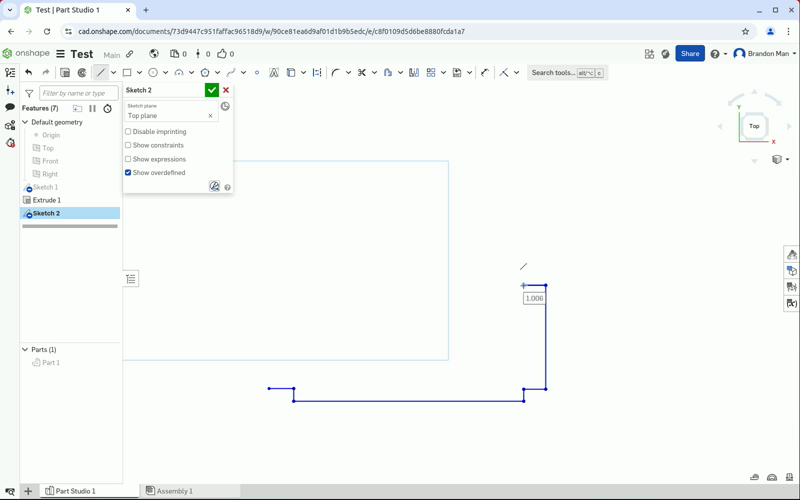
scroll(-6)
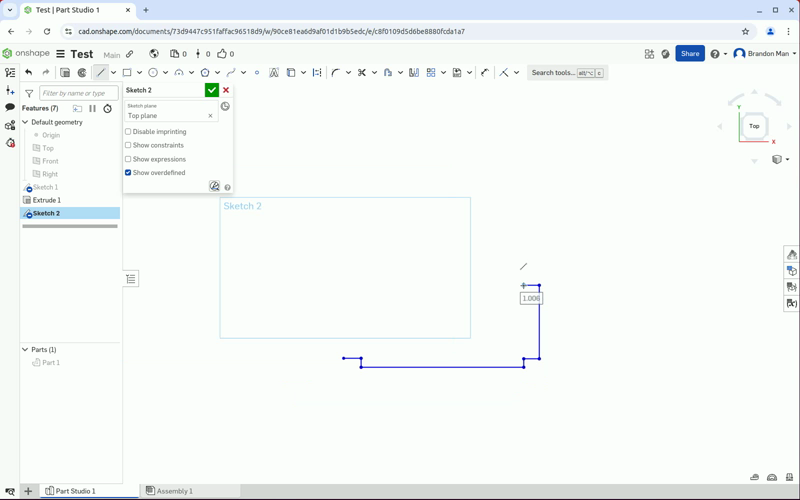
scroll(-6)
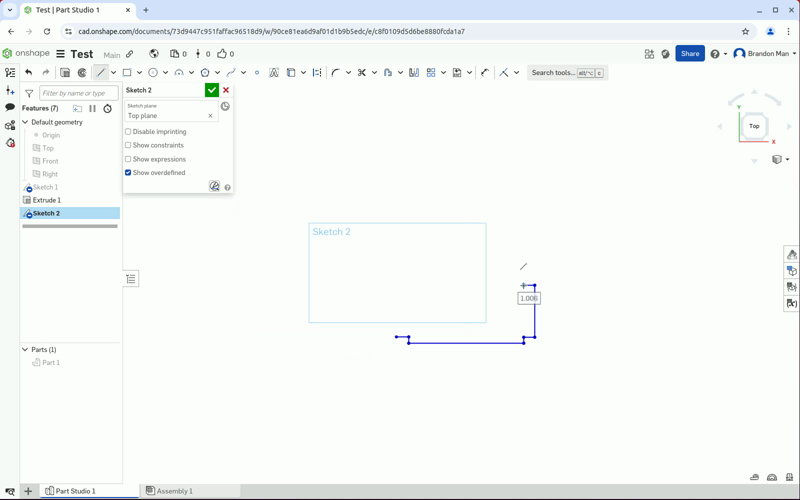
scroll(-6)
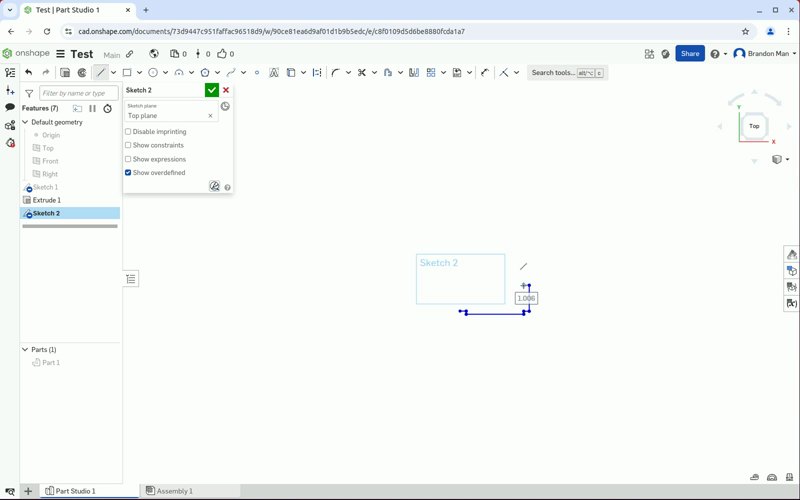
key_up(shift)
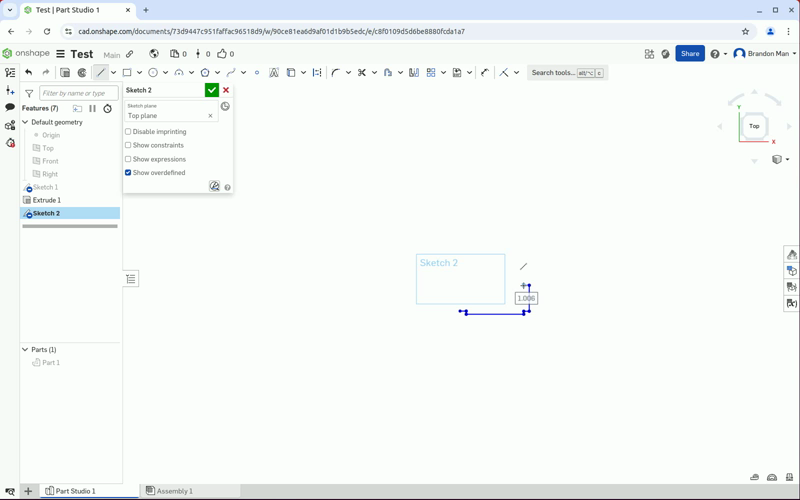
key_down(shift)
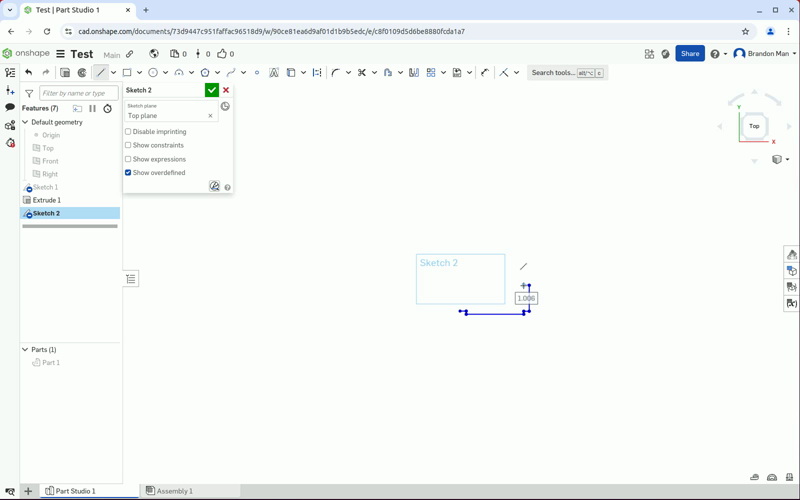
mouse_move(553, 285)
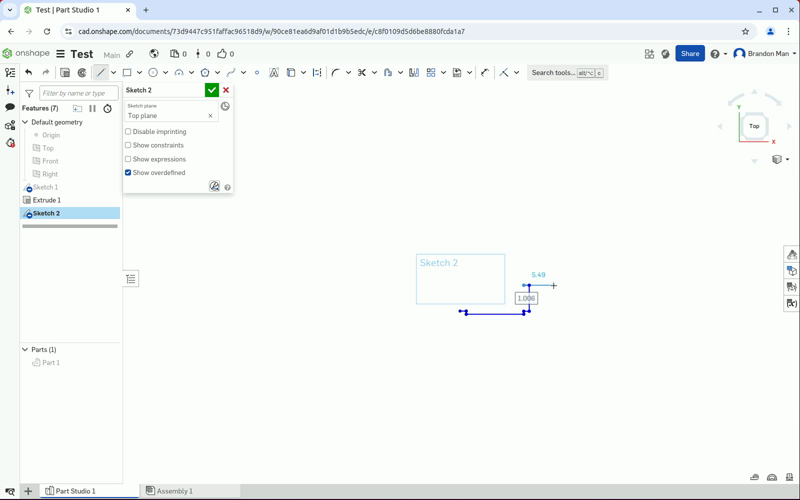
mouse_move(523, 282)
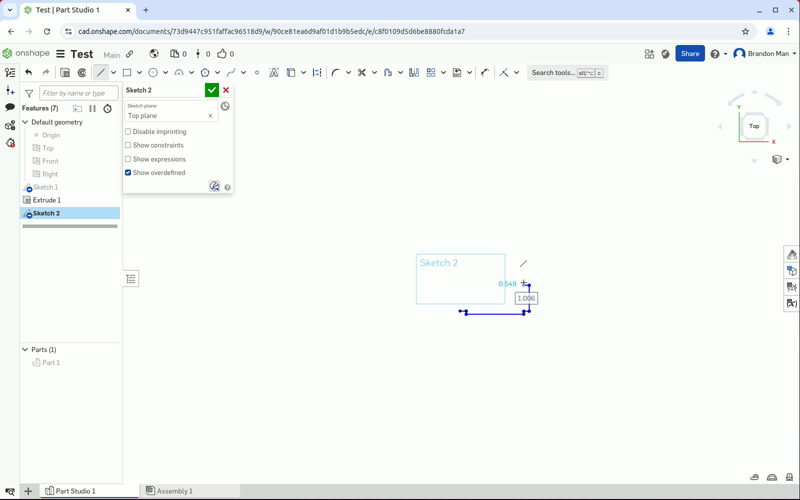
scroll(6)
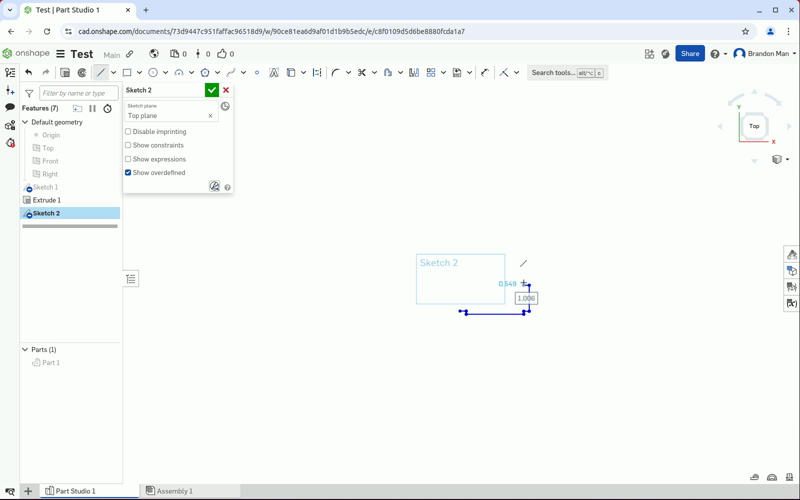
scroll(6)
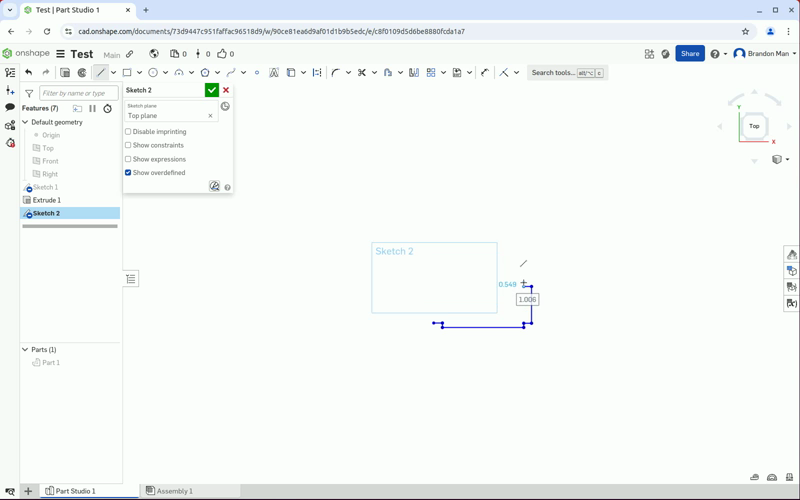
scroll(6)
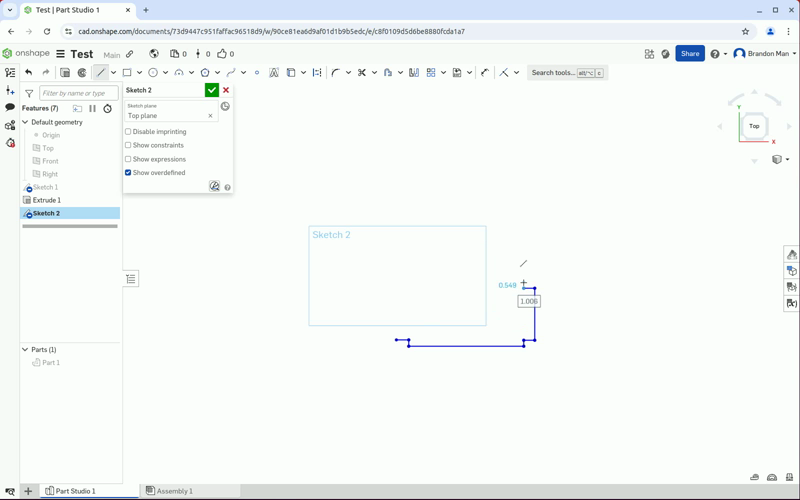
scroll(6)
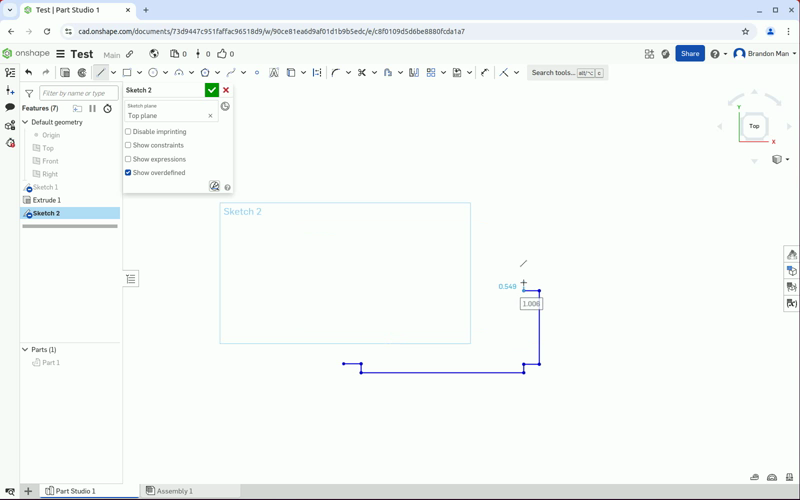
scroll(6)
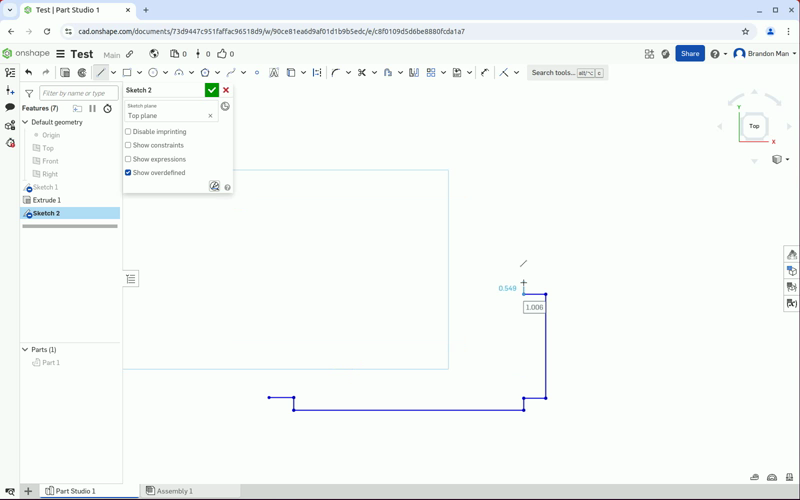
scroll(6)
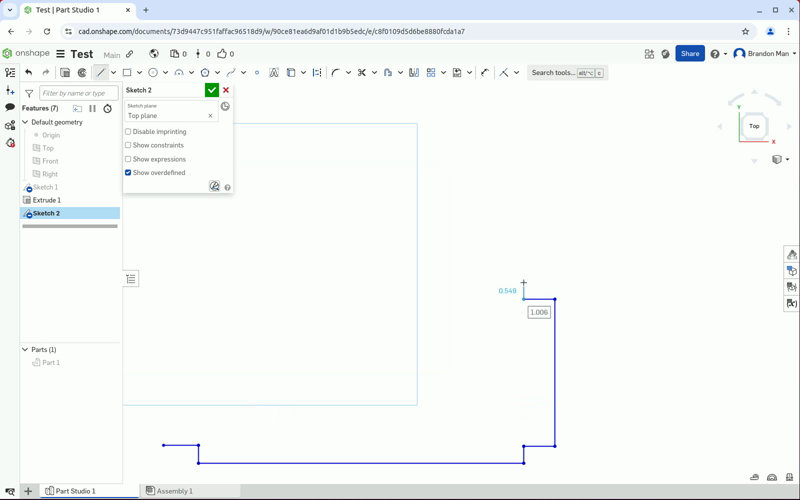
scroll(6)
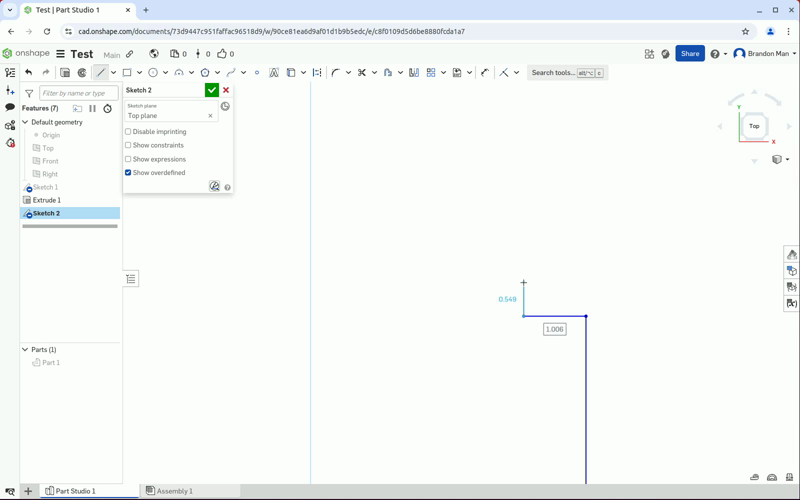
click(523, 282)
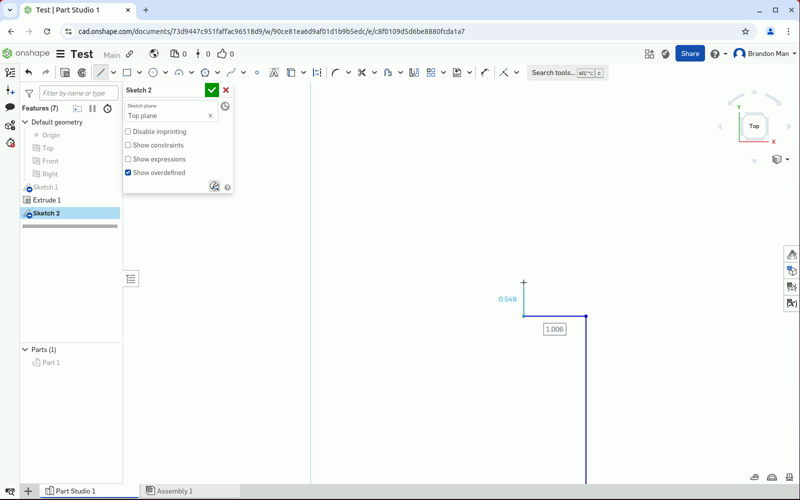
scroll(-6)
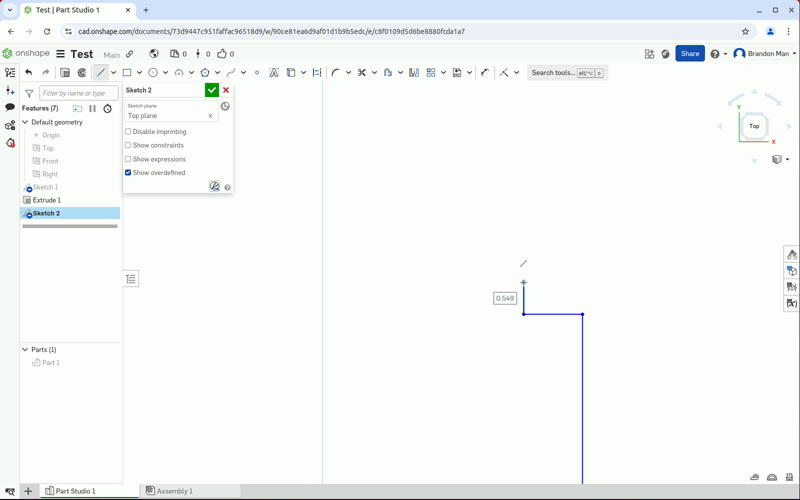
scroll(-6)
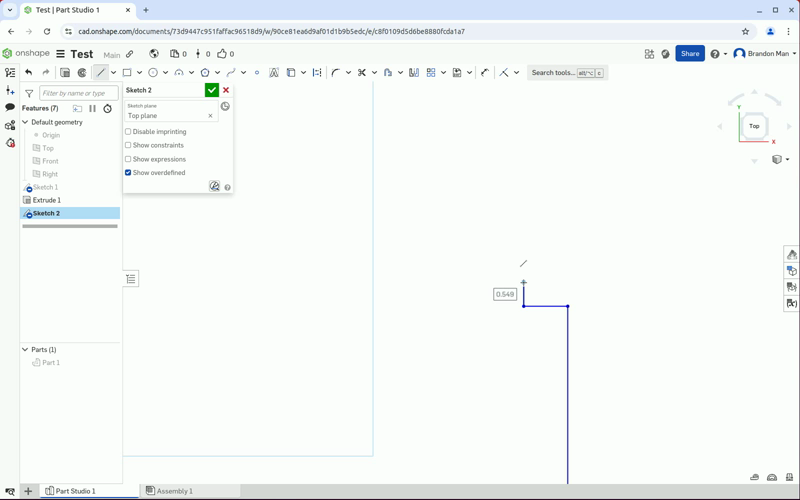
scroll(-6)
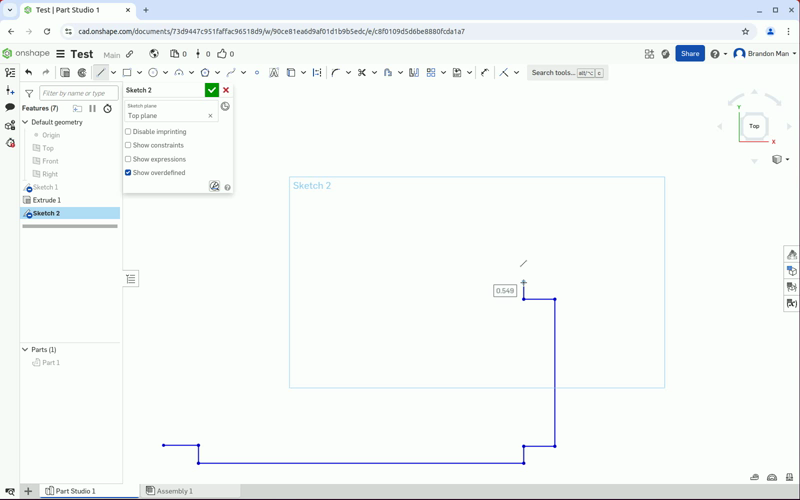
scroll(-6)
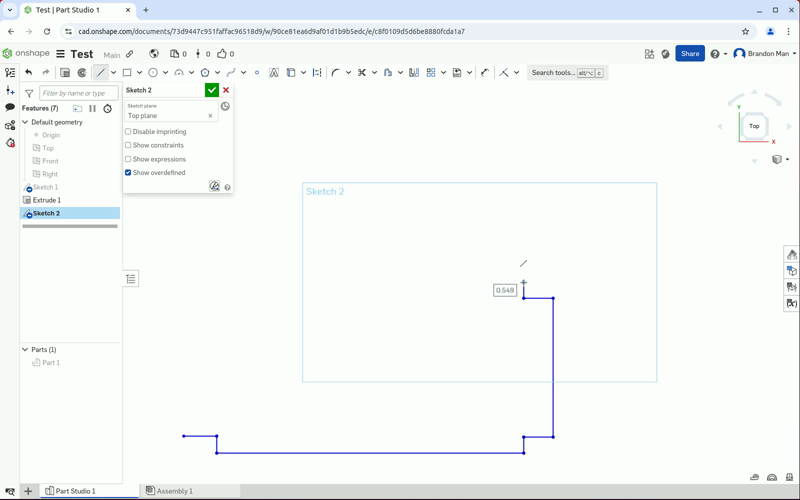
scroll(-6)
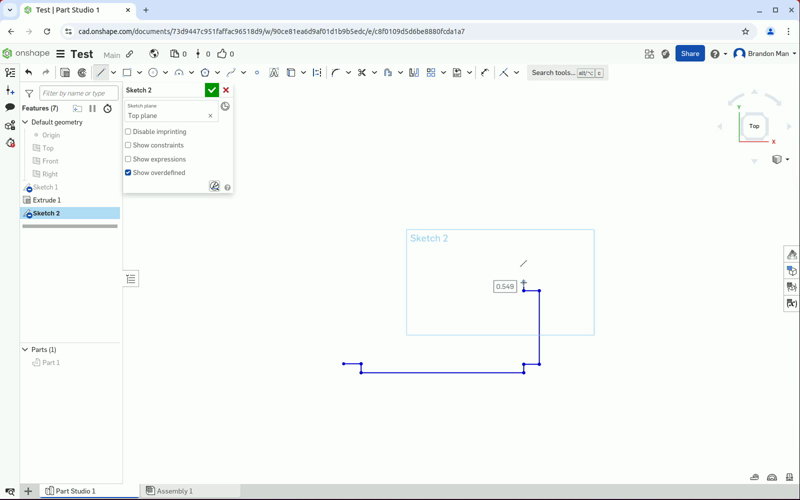
scroll(-6)
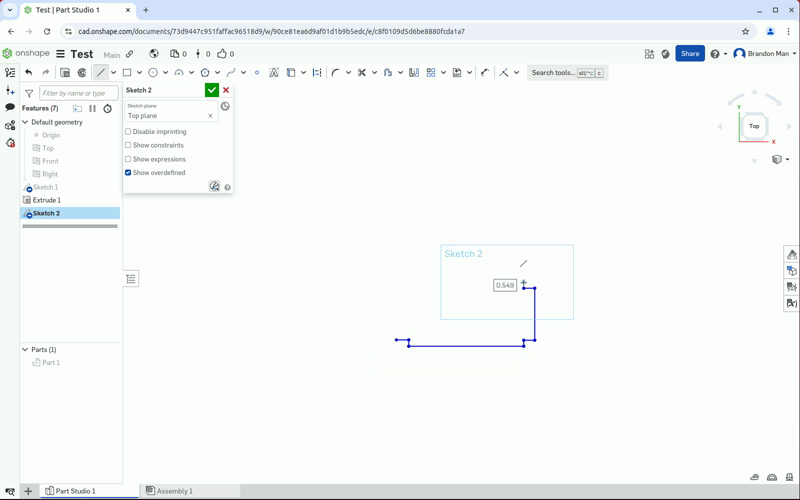
scroll(-6)
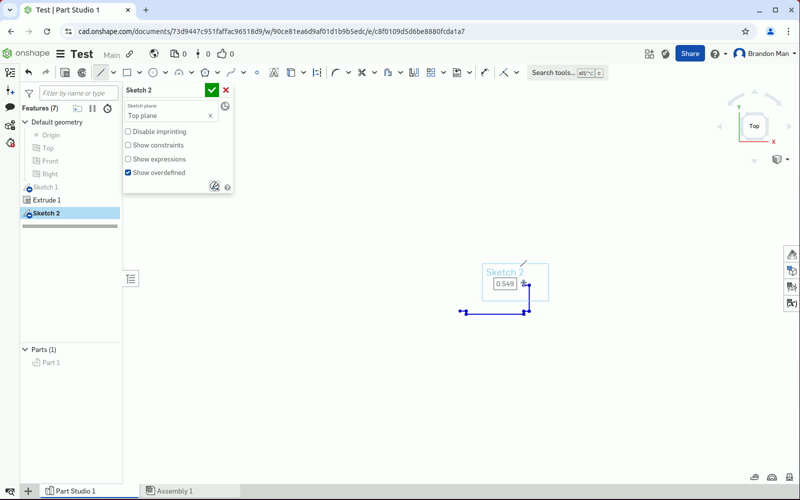
key_up(shift)
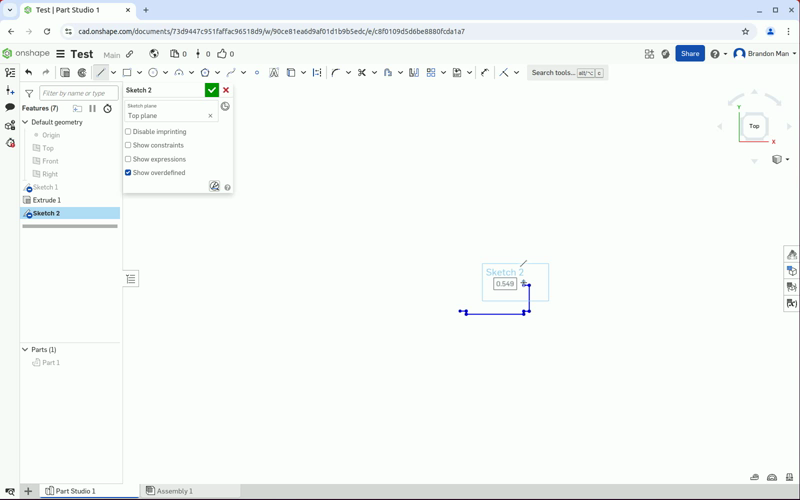
key_down(shift)
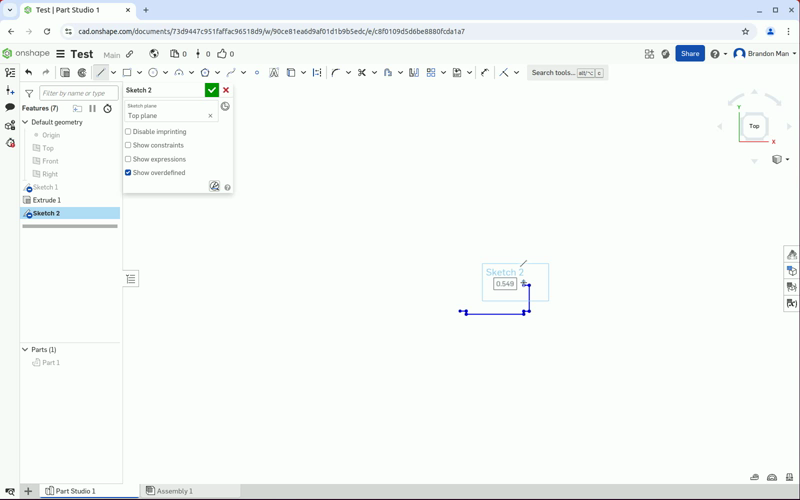
mouse_move(553, 282)
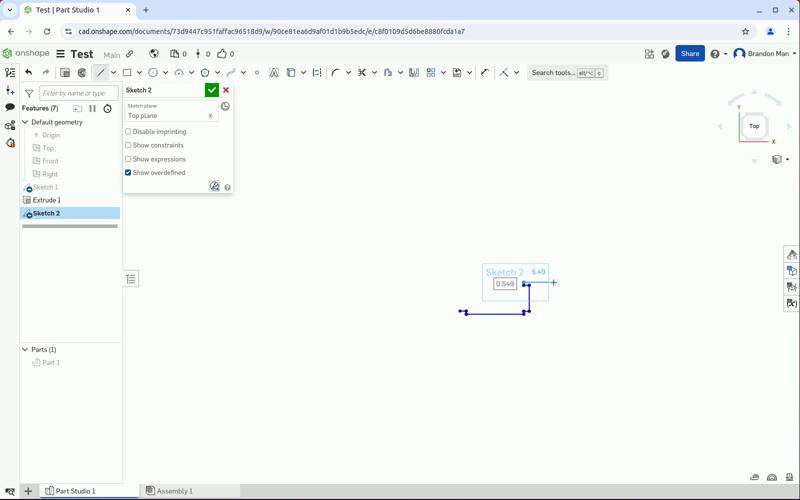
mouse_move(466, 282)
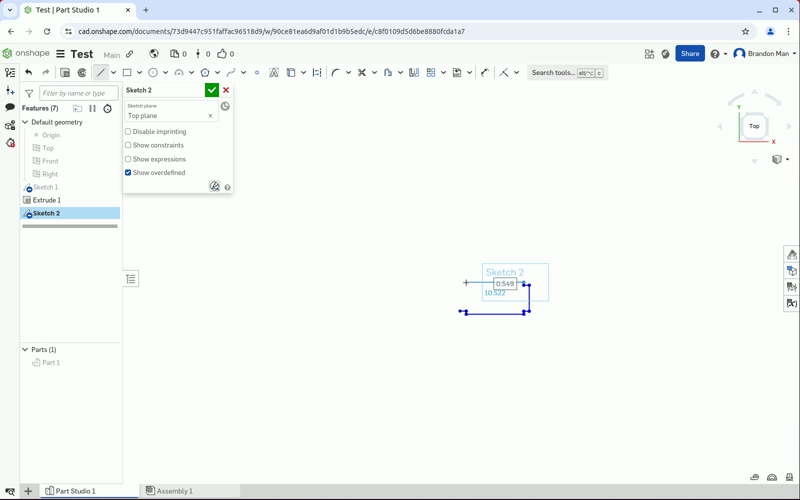
click(466, 282)
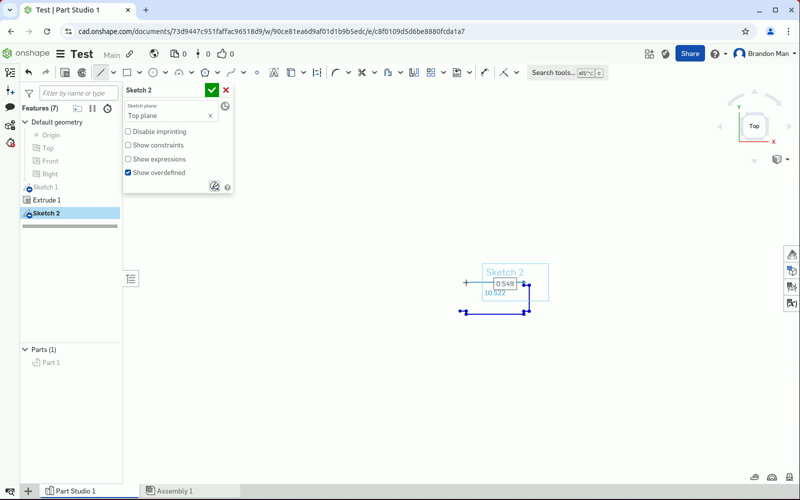
key_up(shift)
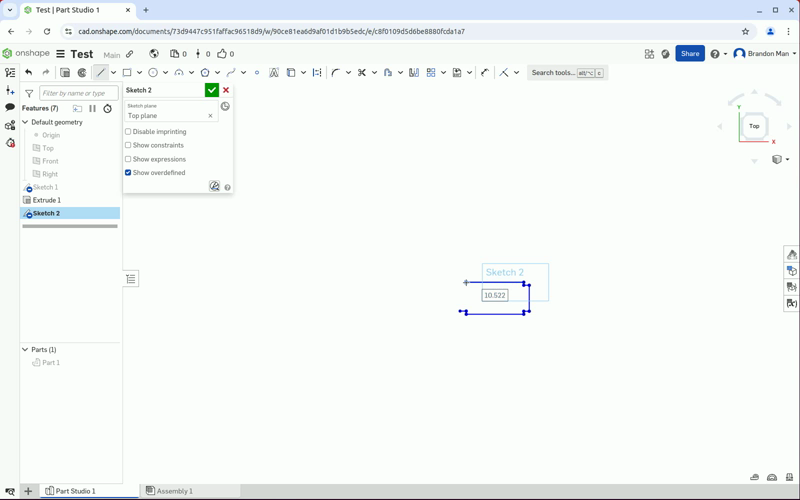
key_down(shift)
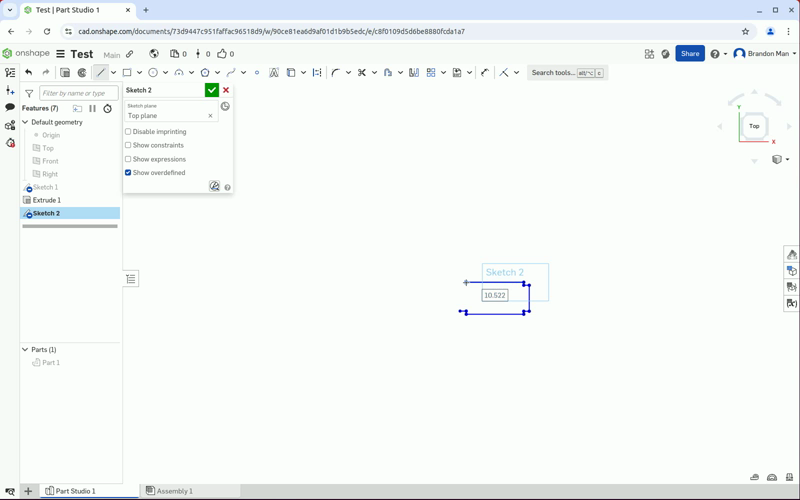
mouse_move(496, 282)
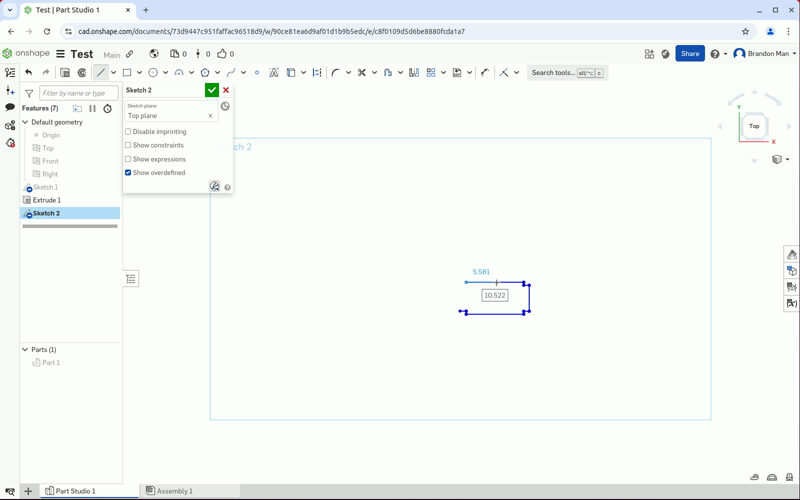
mouse_move(466, 285)
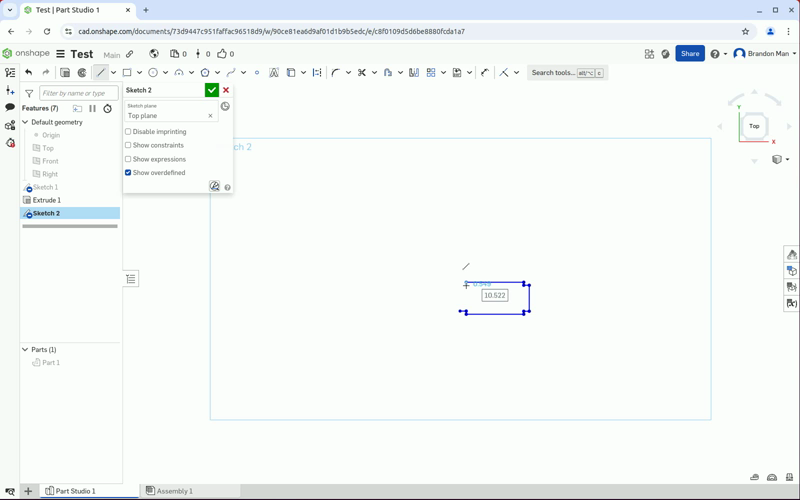
scroll(6)
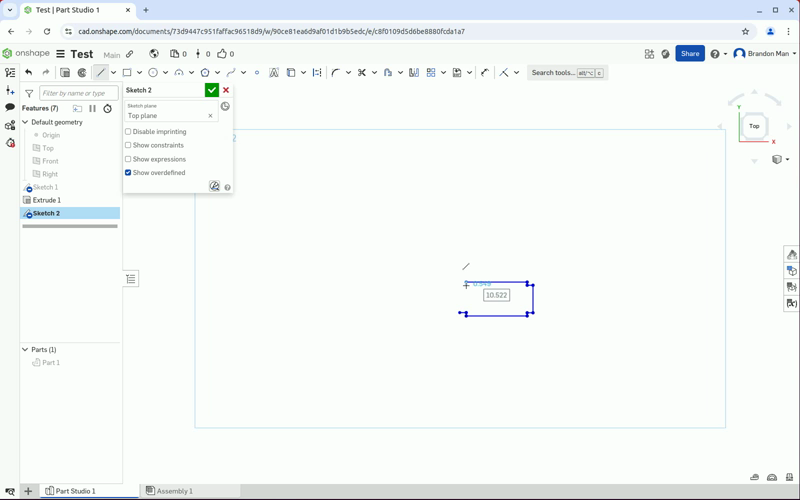
scroll(6)
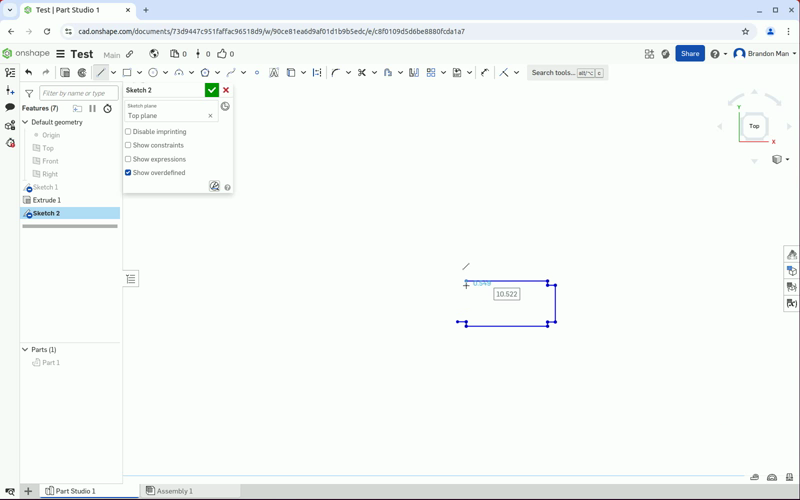
scroll(6)
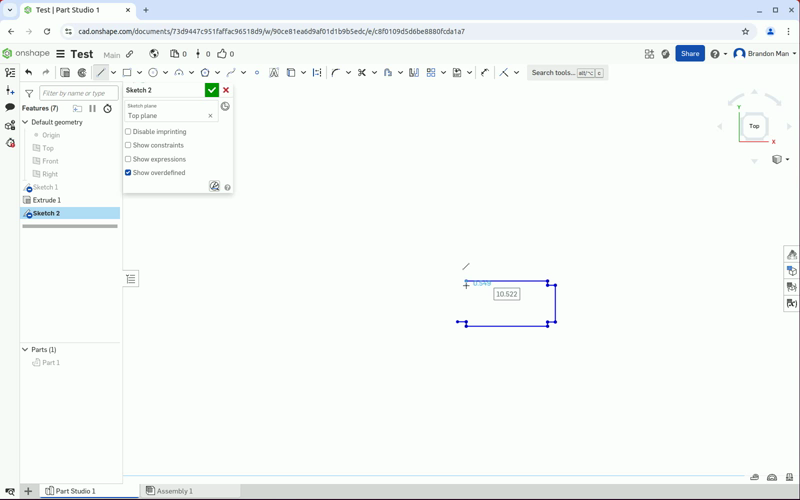
scroll(6)
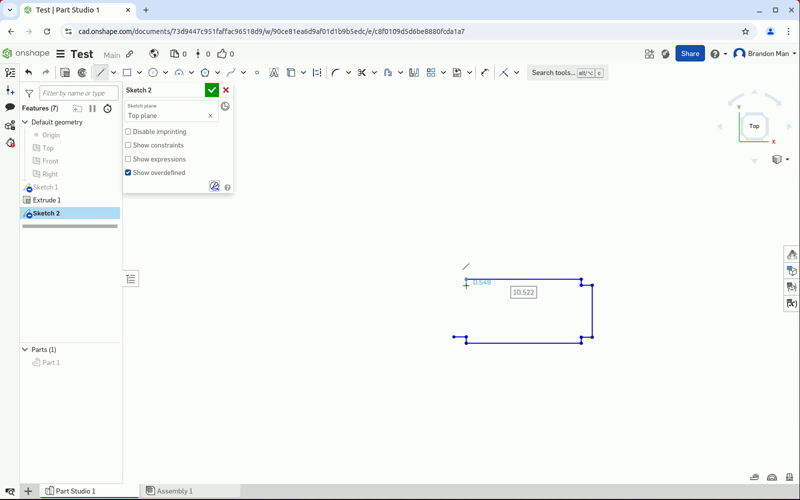
scroll(6)
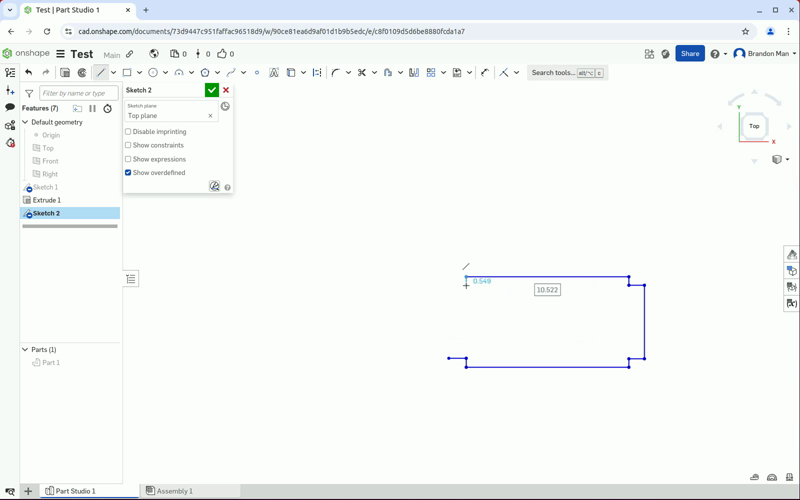
scroll(6)
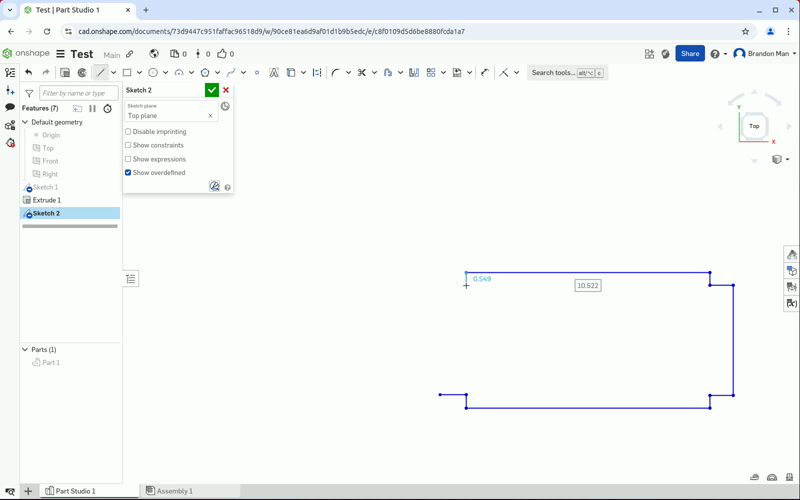
scroll(6)
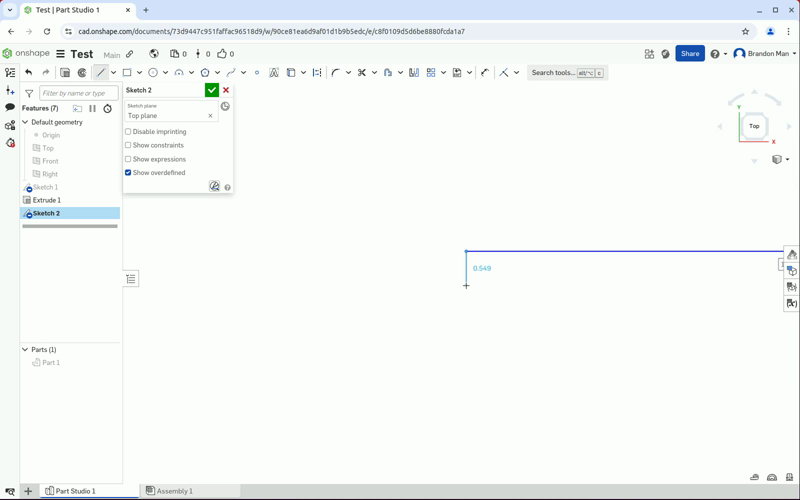
click(466, 285)
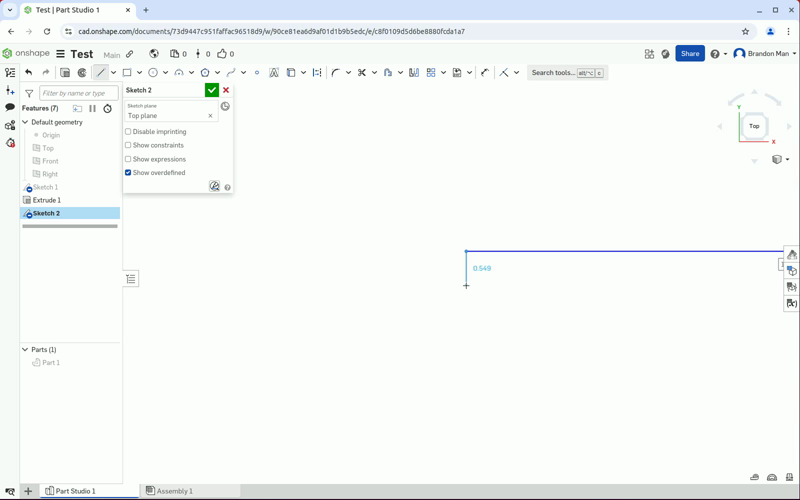
scroll(-6)
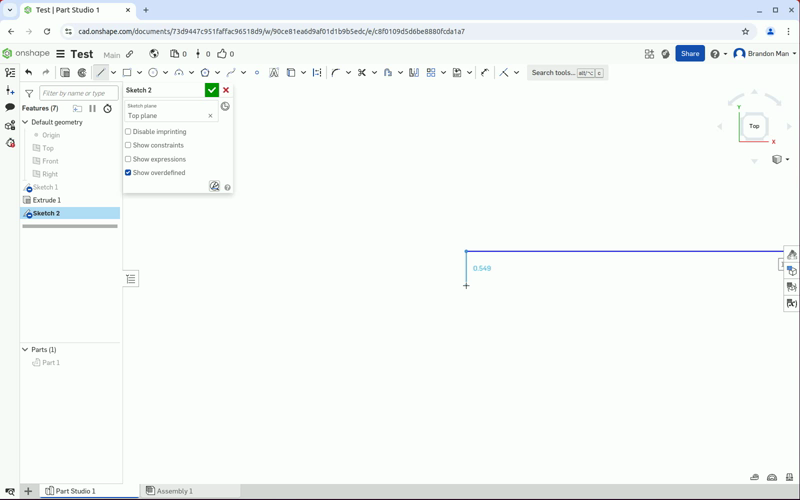
scroll(-6)
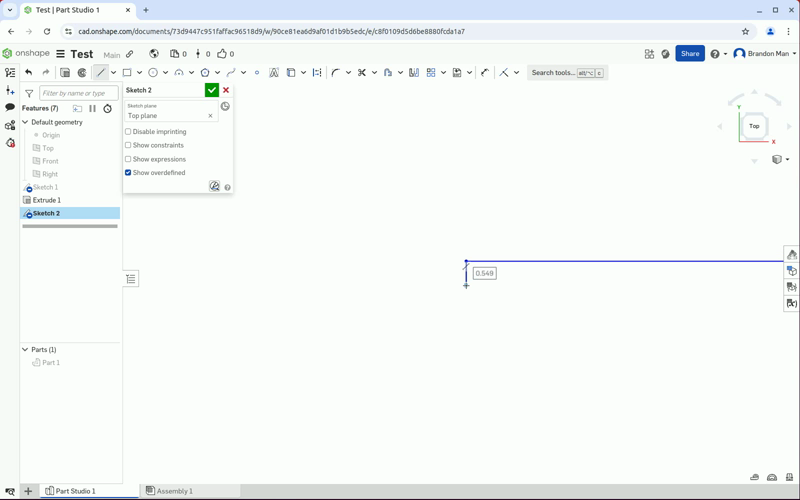
scroll(-6)
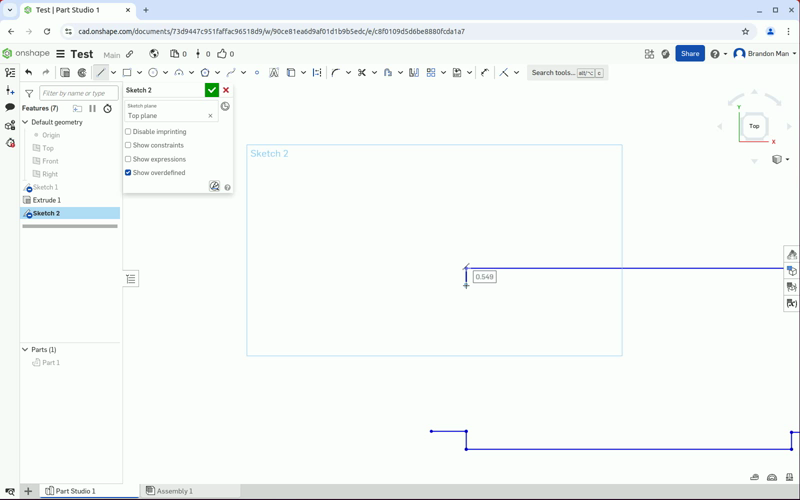
scroll(-6)
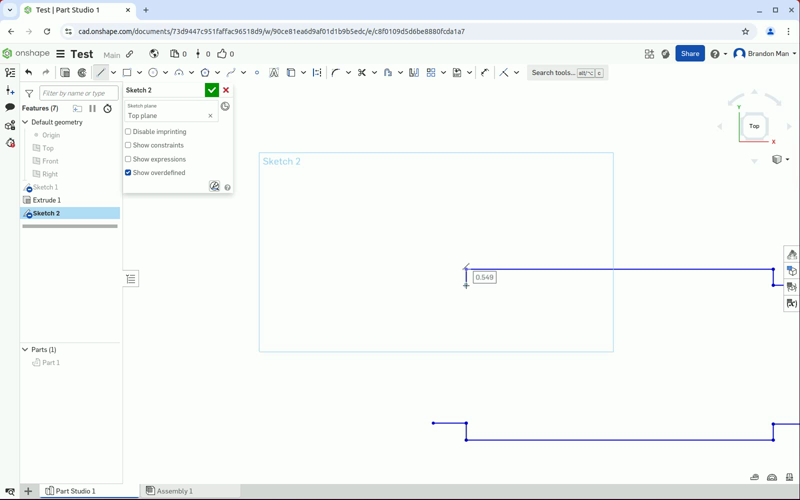
scroll(-6)
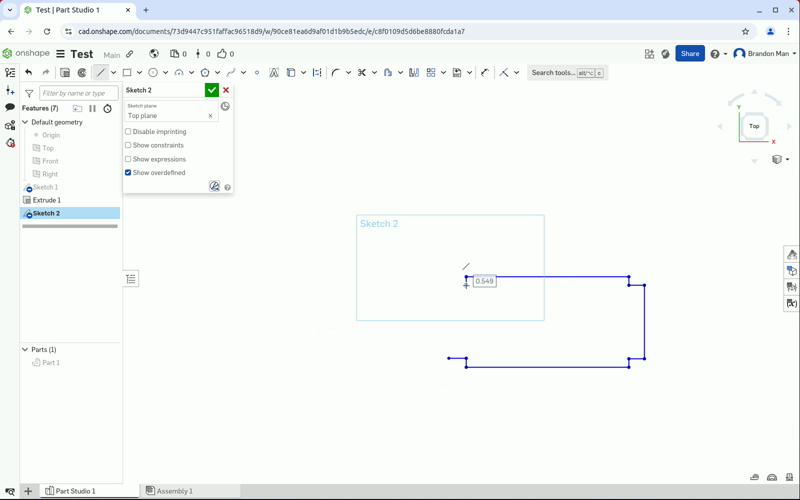
scroll(-6)
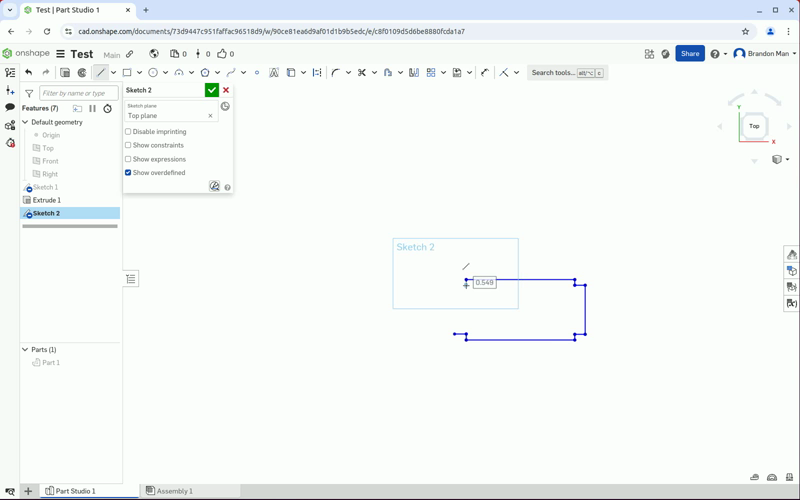
scroll(-6)
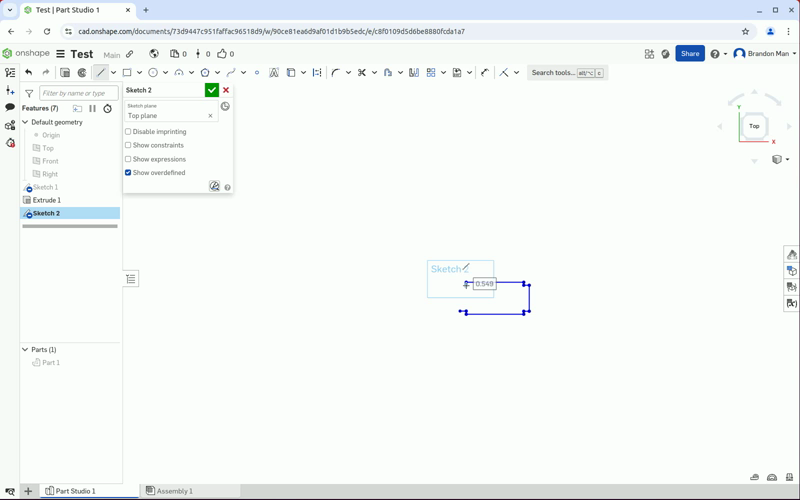
key_up(shift)
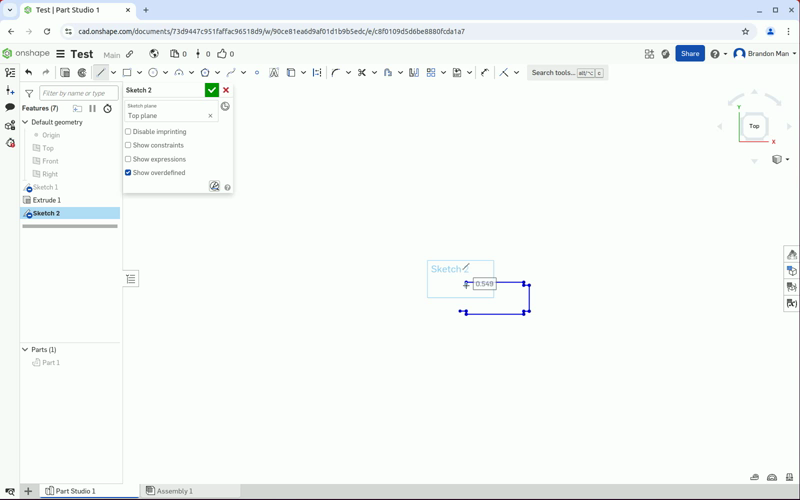
key_down(shift)
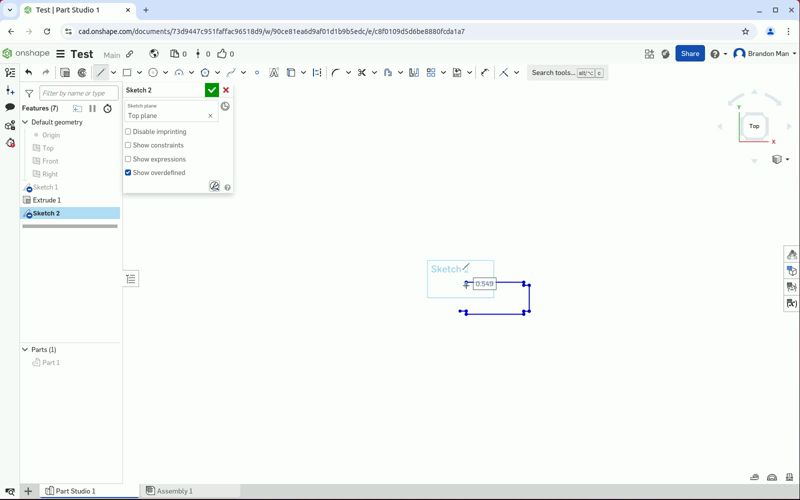
mouse_move(496, 285)
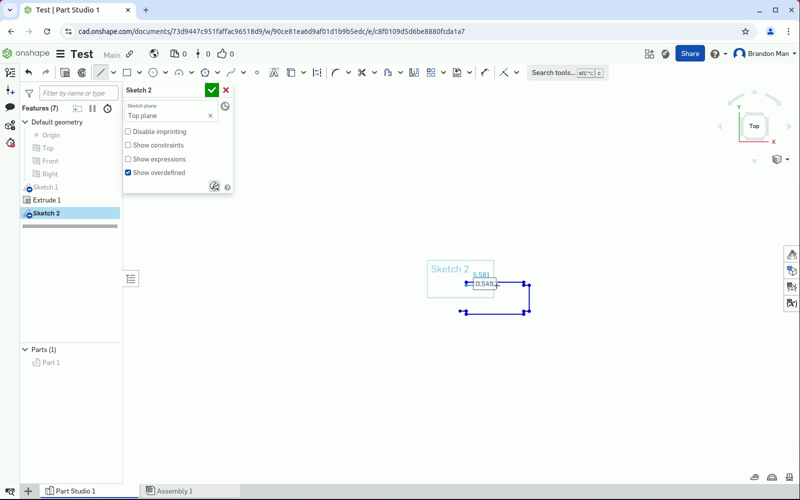
mouse_move(460, 285)
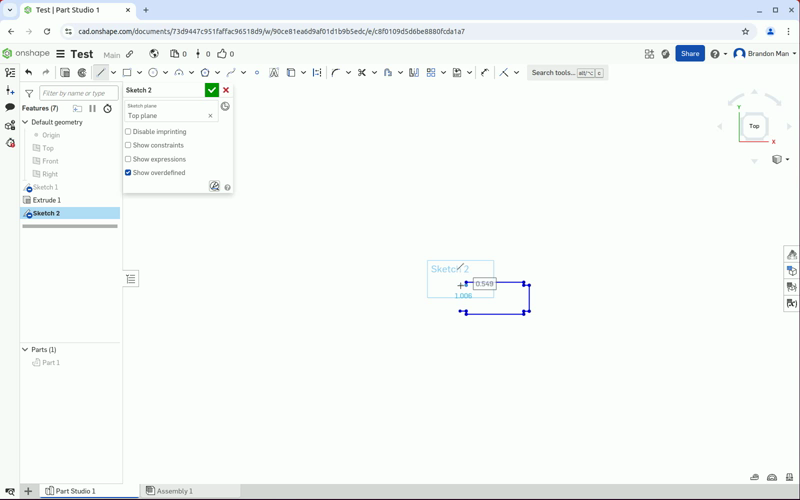
scroll(6)
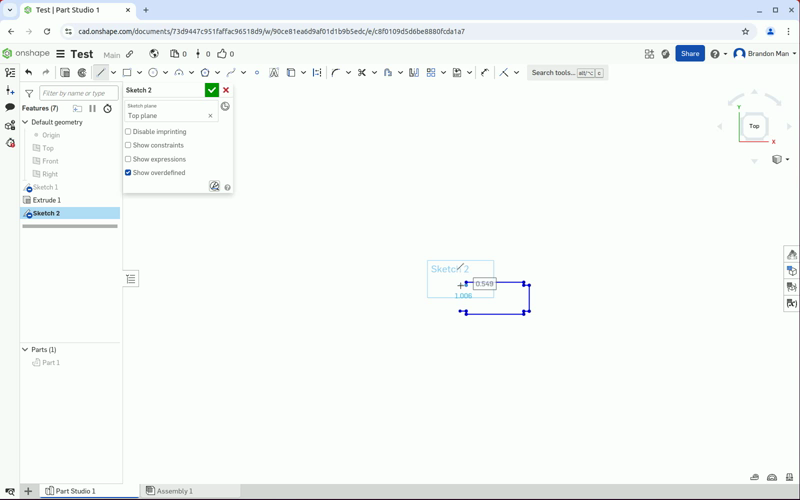
scroll(6)
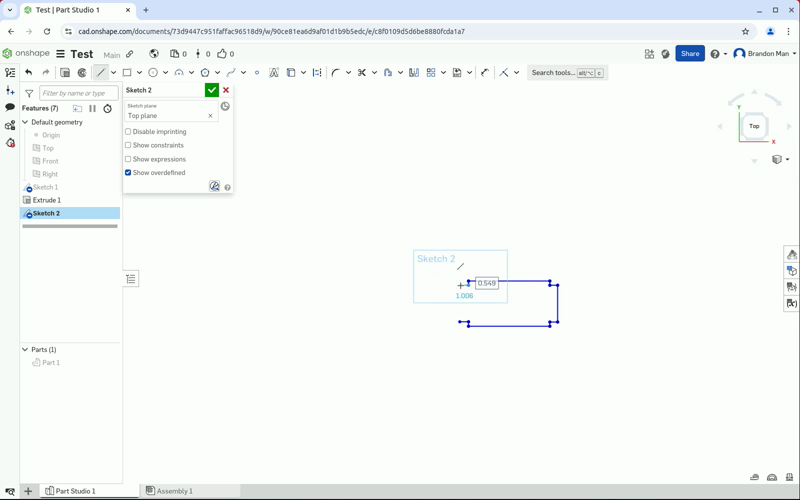
scroll(6)
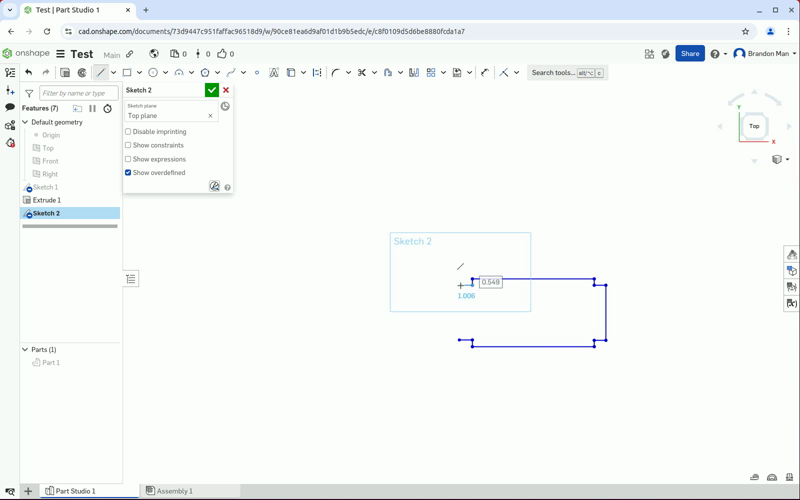
scroll(6)
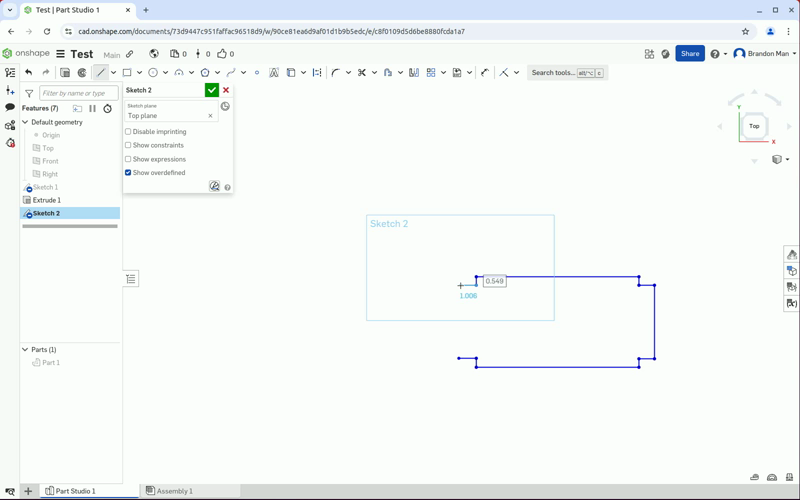
scroll(6)
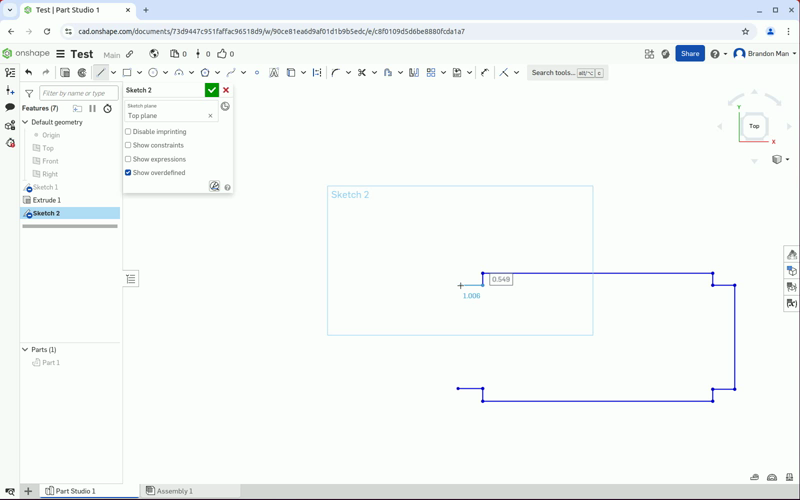
scroll(6)
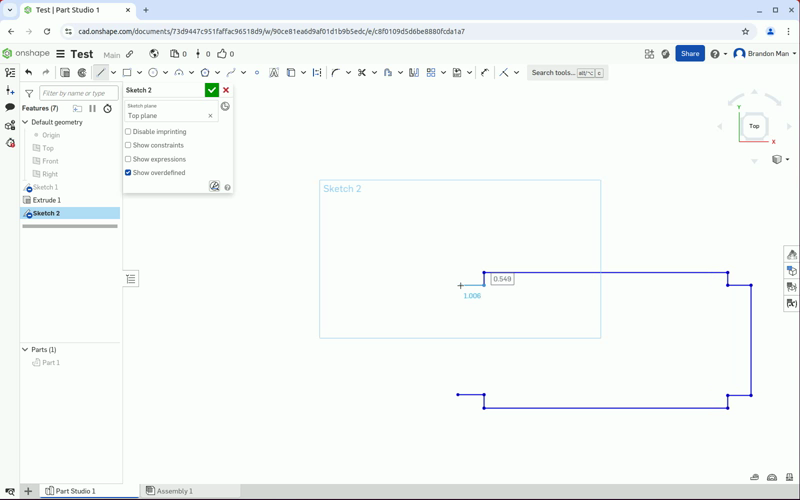
scroll(6)
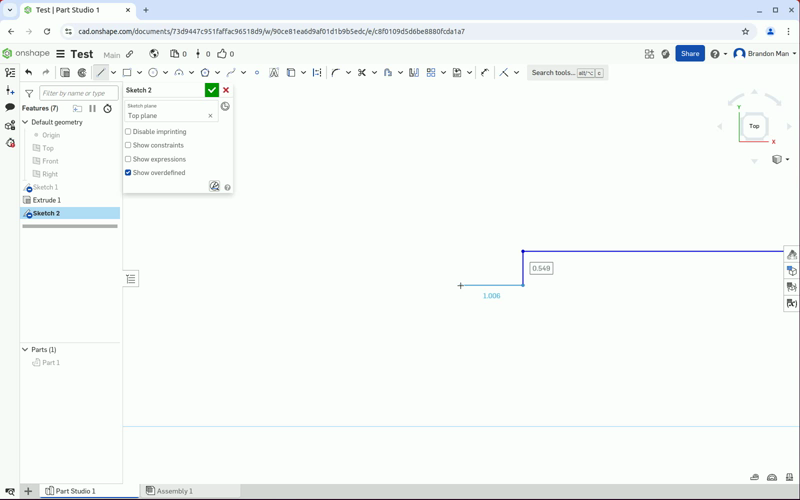
click(460, 285)
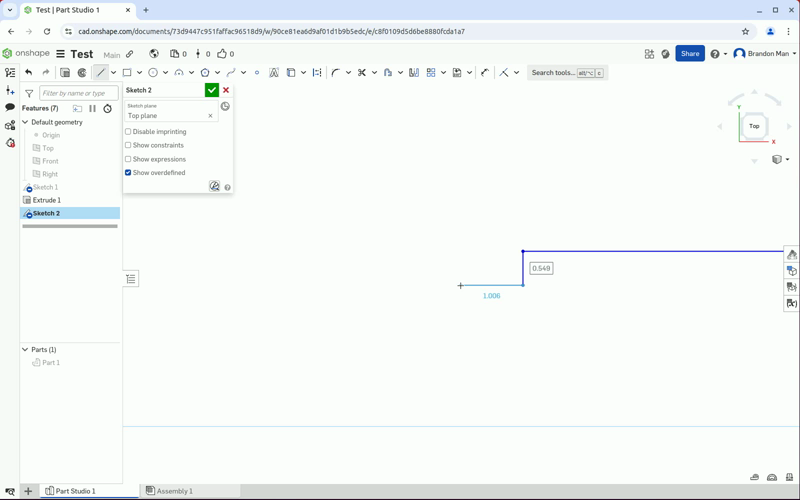
scroll(-6)
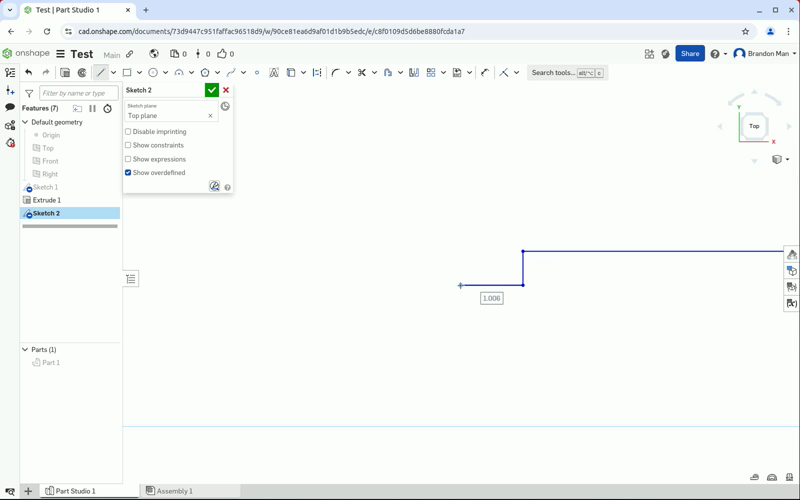
scroll(-6)
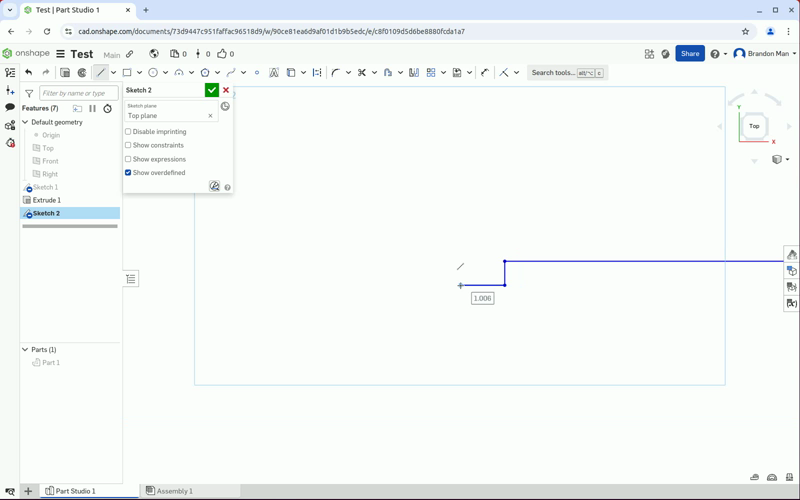
scroll(-6)
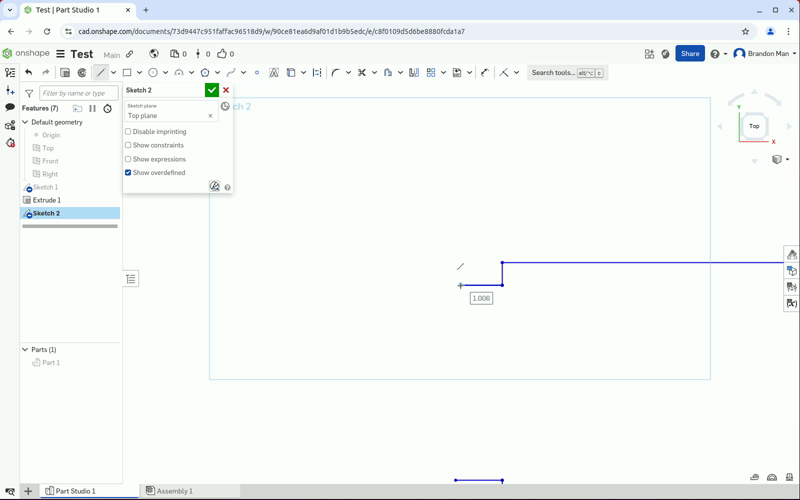
scroll(-6)
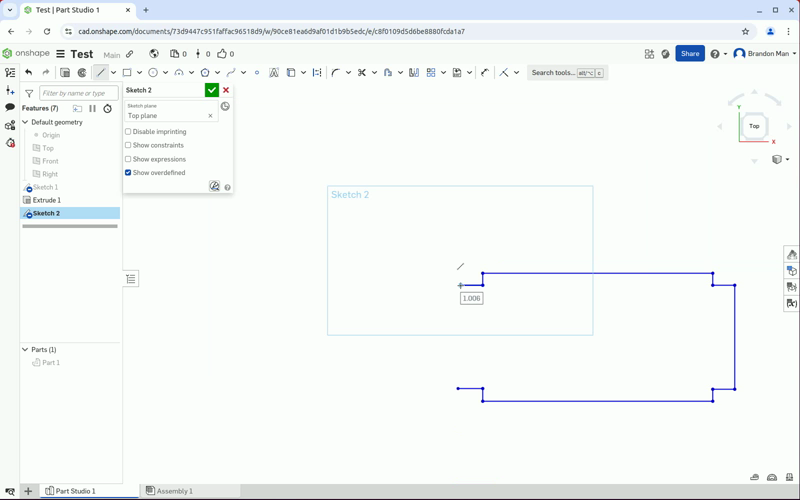
scroll(-6)
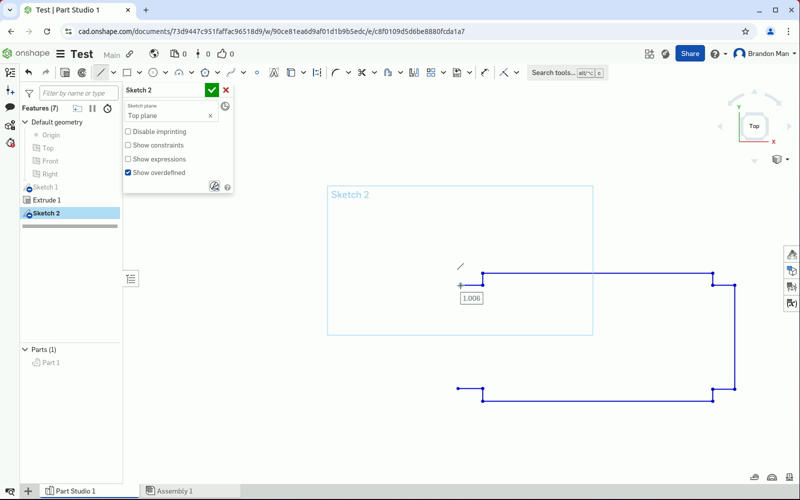
scroll(-6)
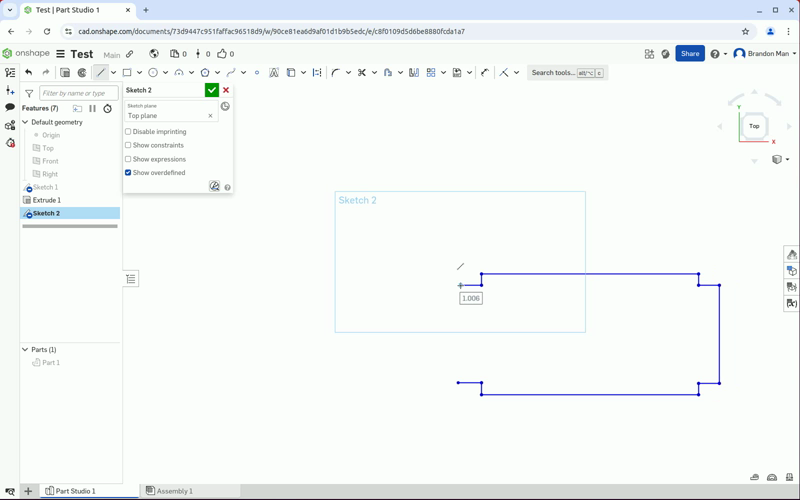
scroll(-6)
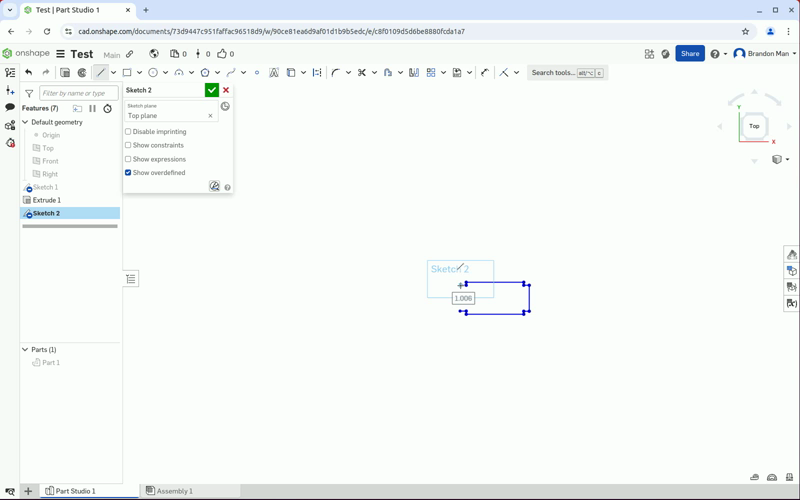
key_up(shift)
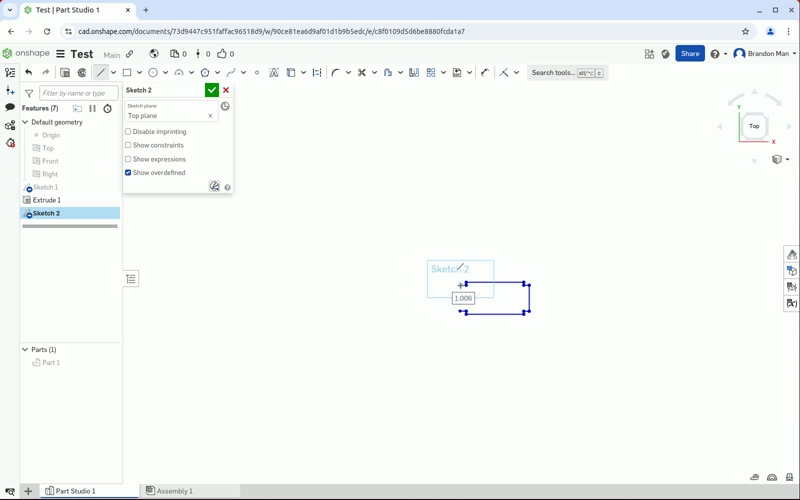
mouse_move(490, 285)
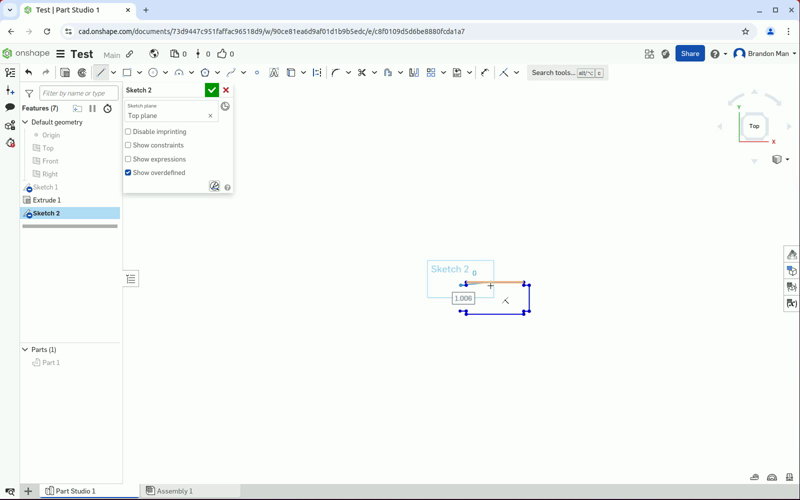
key_down(shift)
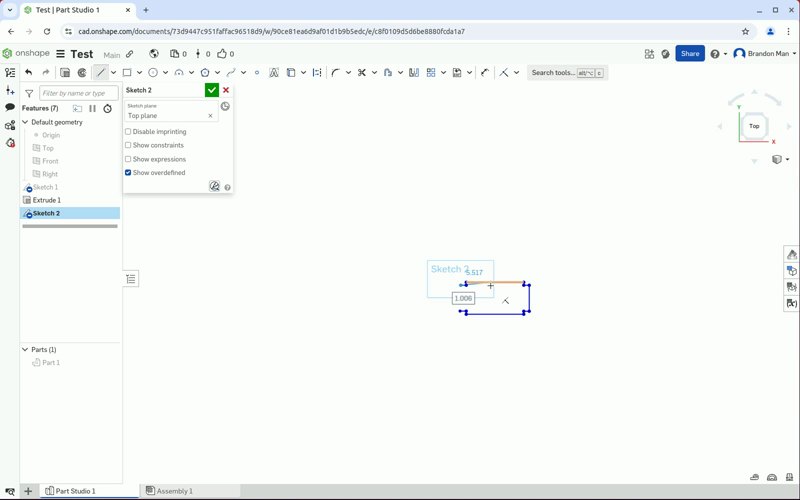
mouse_move(460, 311)
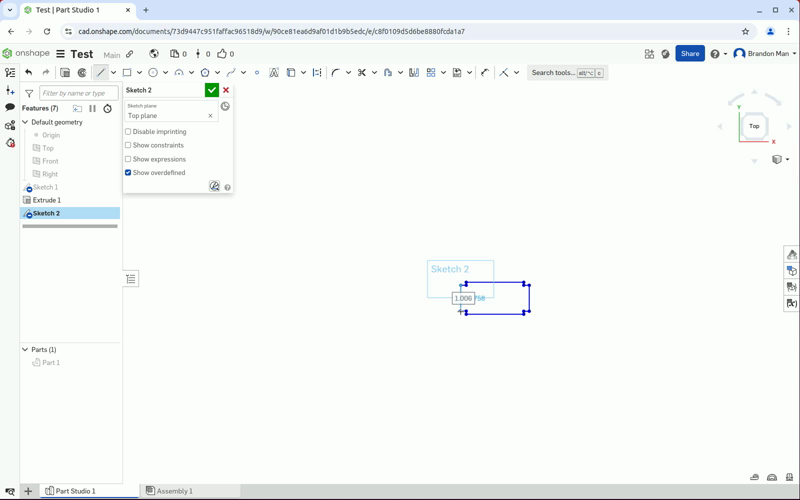
key_up(shift)
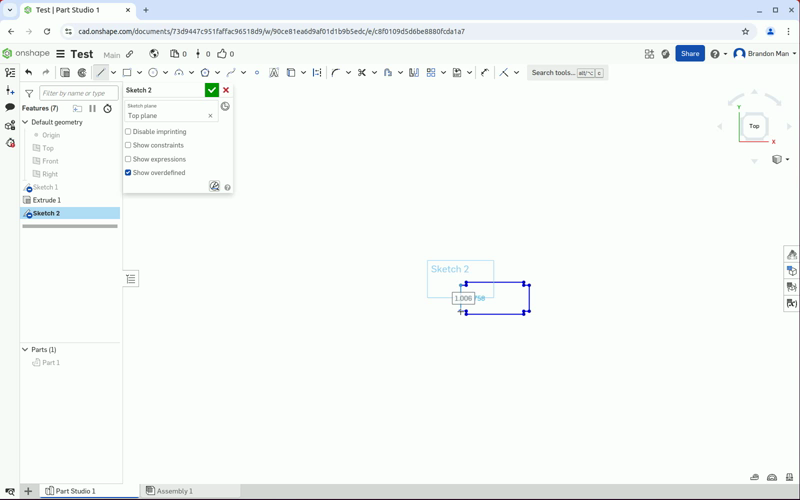
click(460, 311)
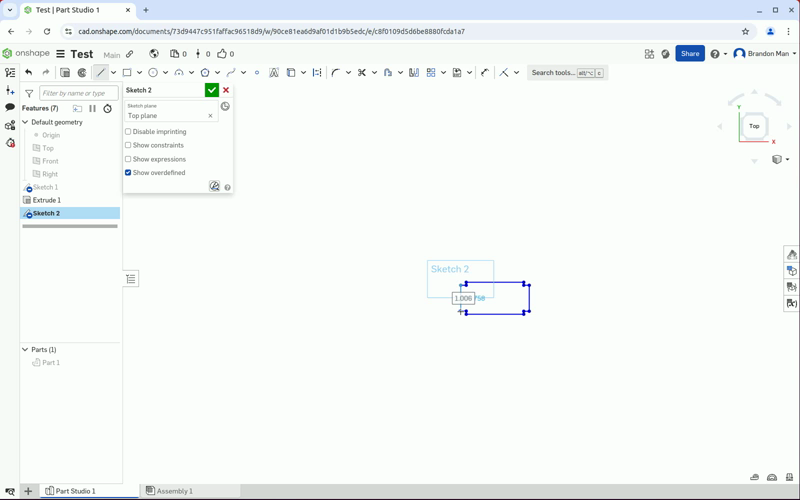
key(esc)
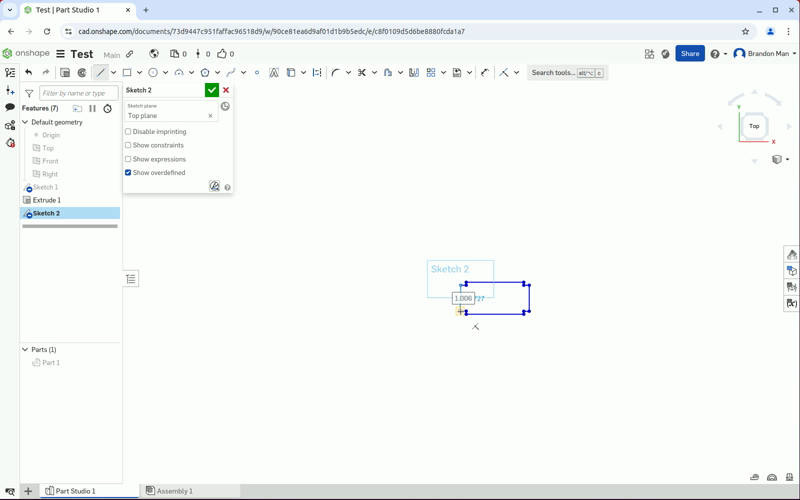
key(c)
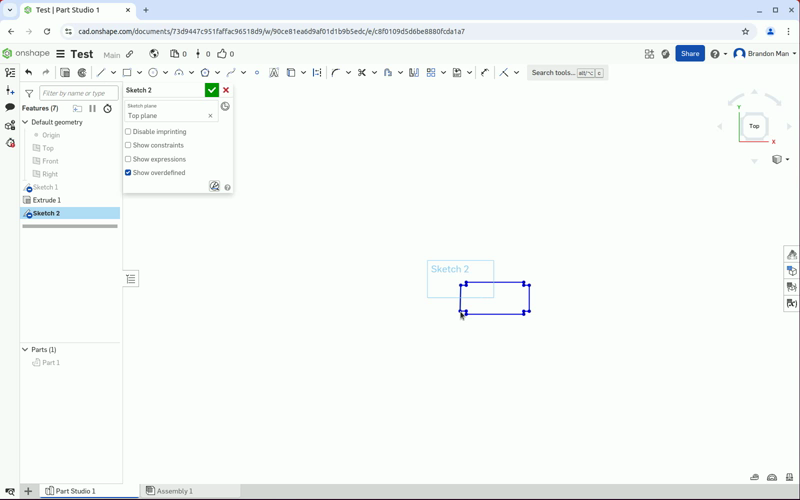
key_down(shift)
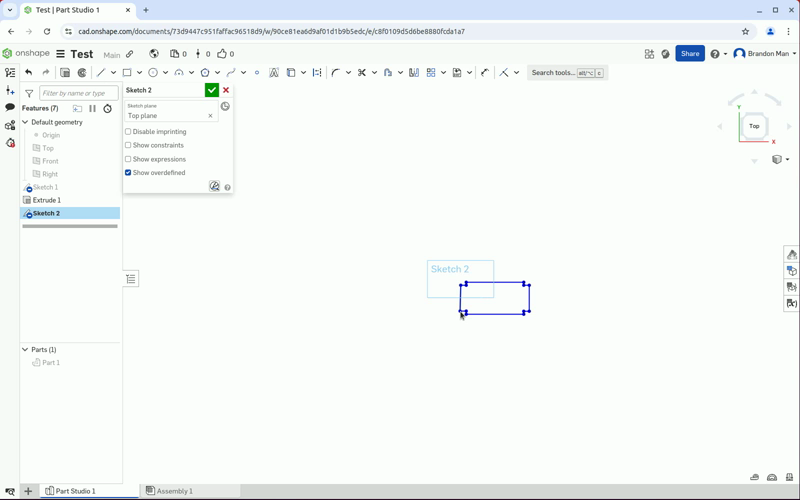
mouse_move(495, 298)
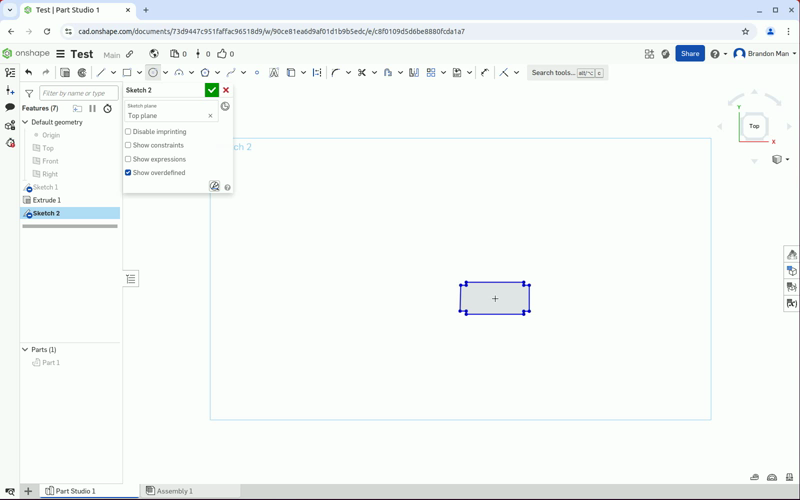
click(495, 298)
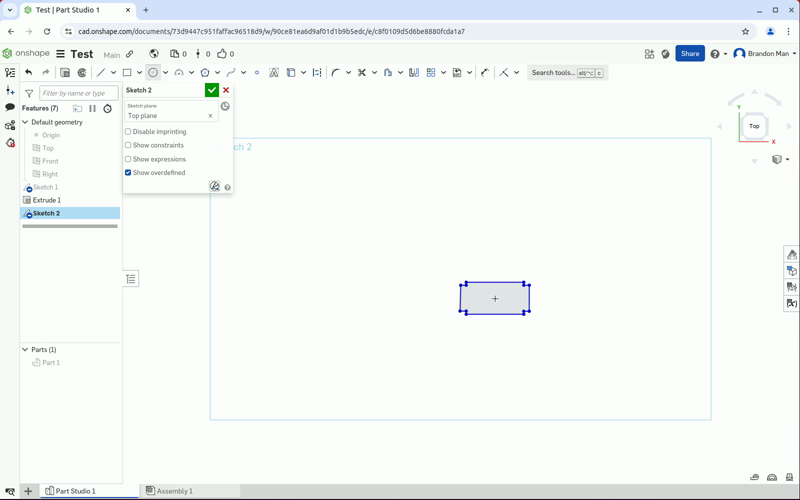
key_up(shift)
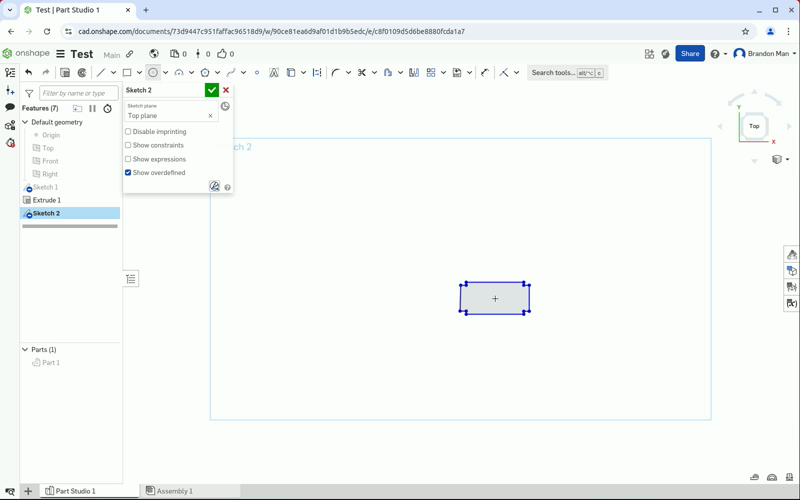
mouse_move(498, 298)
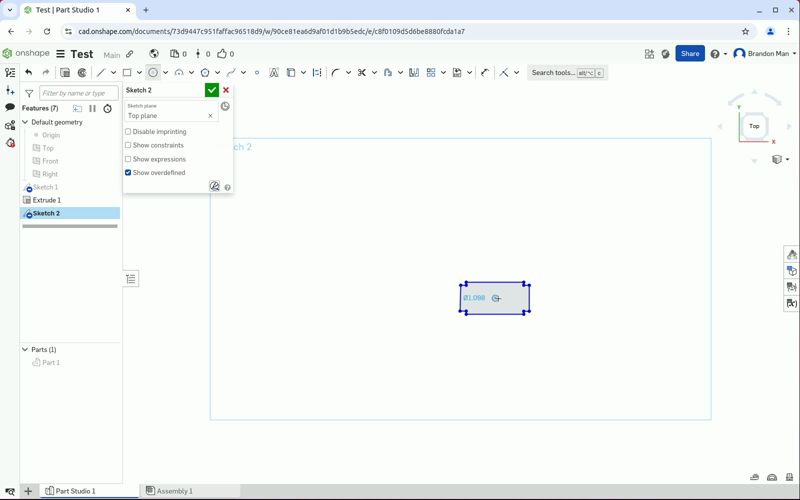
click(498, 298)
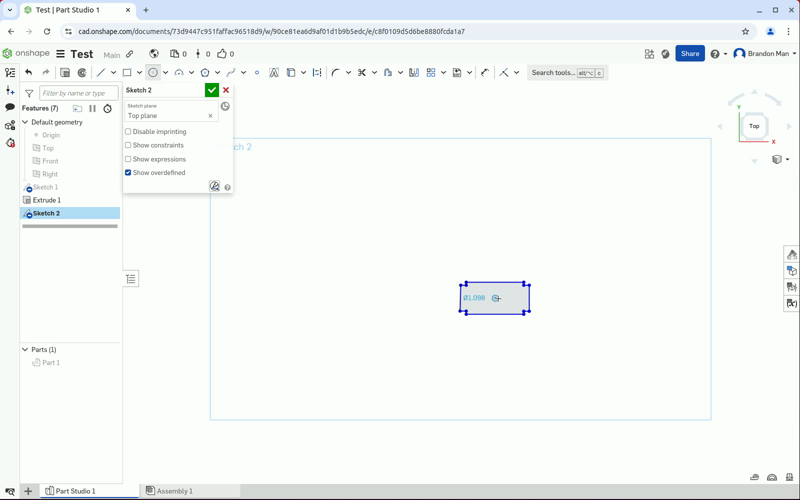
key(esc)
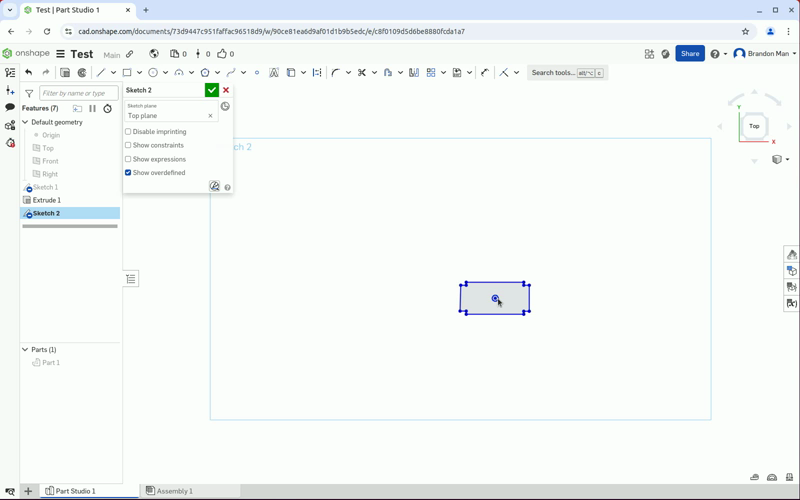
mouse_move(517, 285)
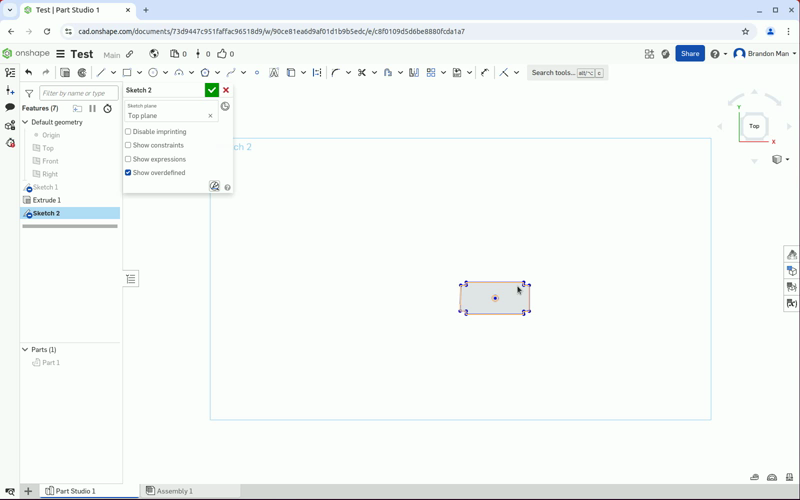
click(517, 285)
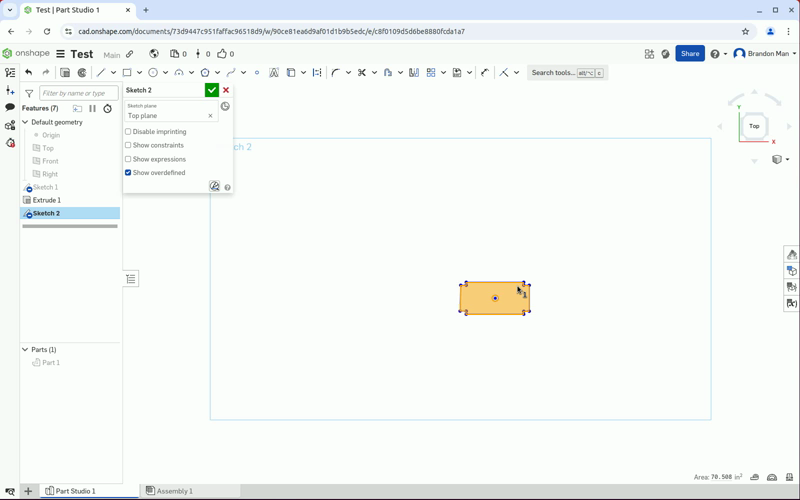
mouse_move(73, 352)
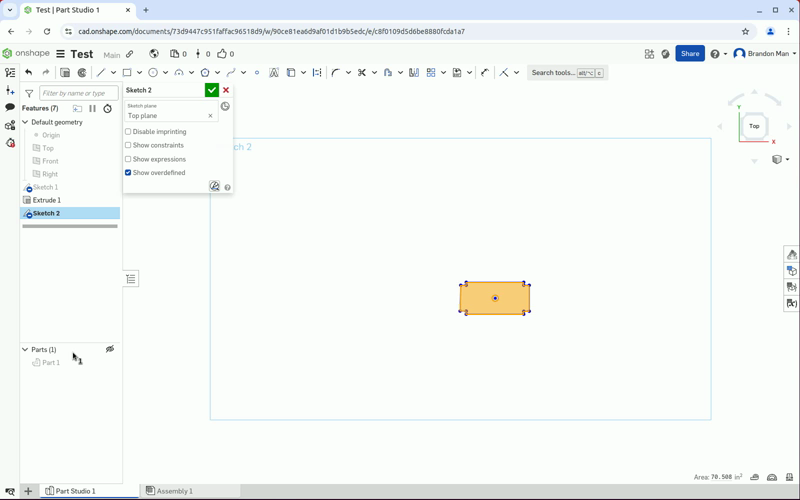
key(shift+y)
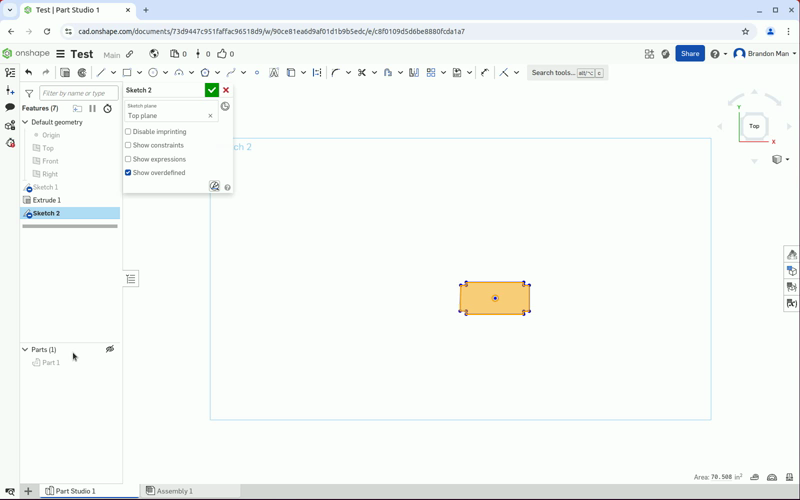
key(shift+e)
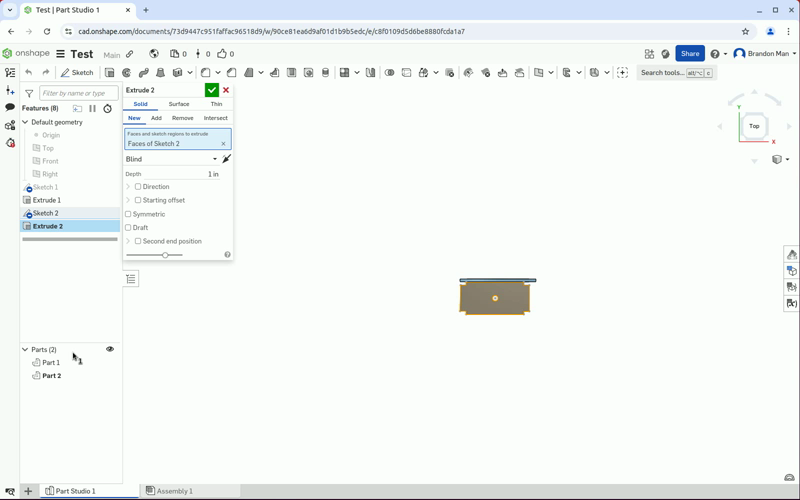
mouse_move(143, 106)
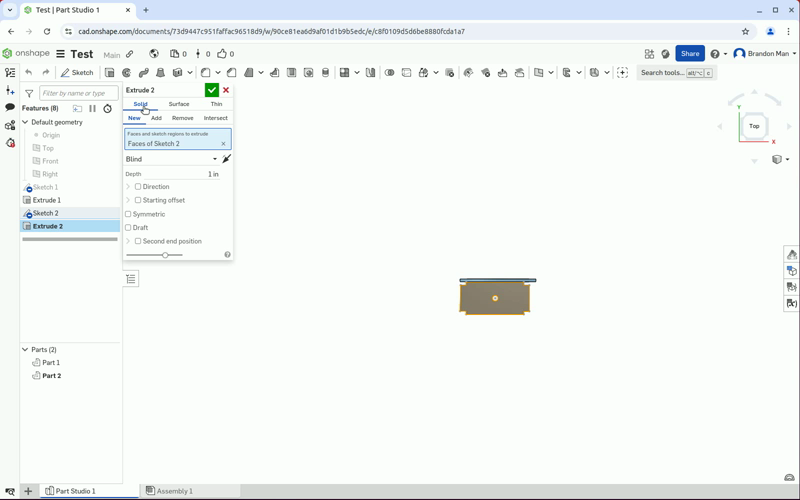
click(143, 106)
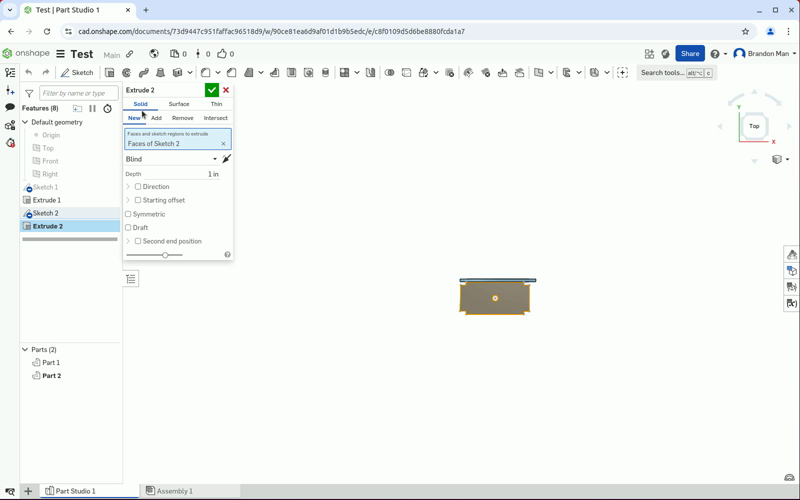
mouse_move(137, 120)
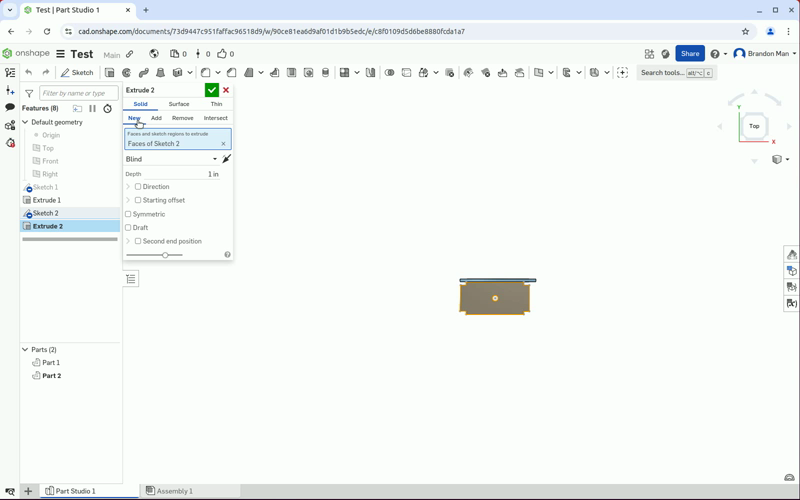
click(137, 120)
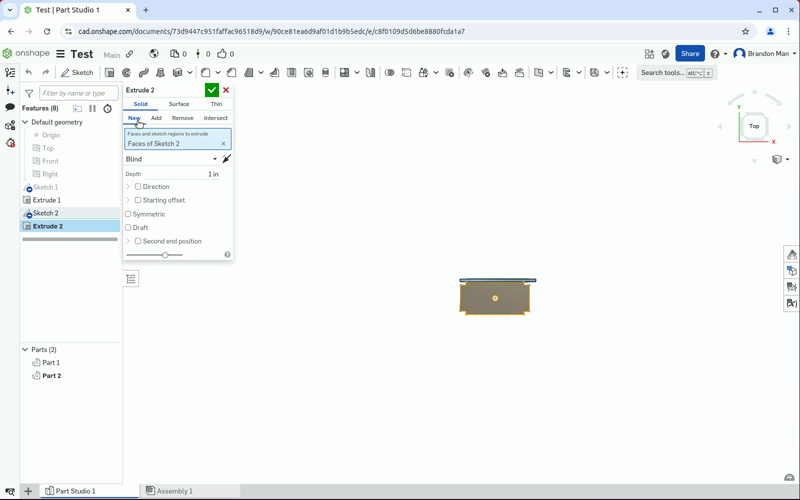
key(tab, 4)
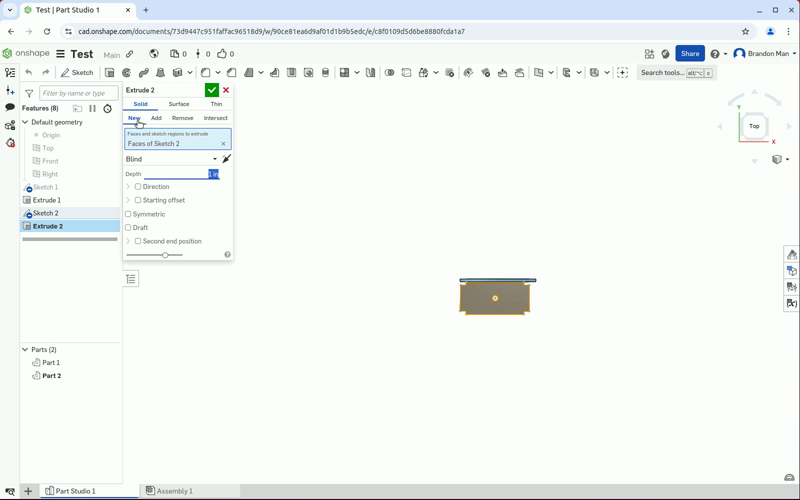
text(0.481)
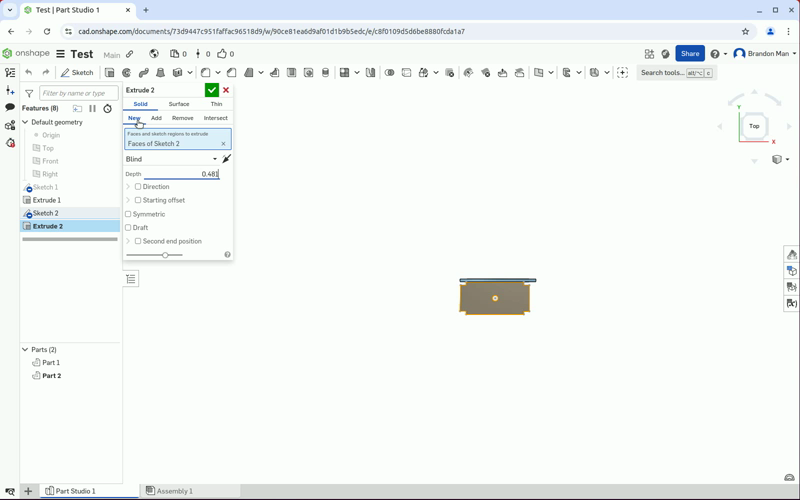
key(enter)
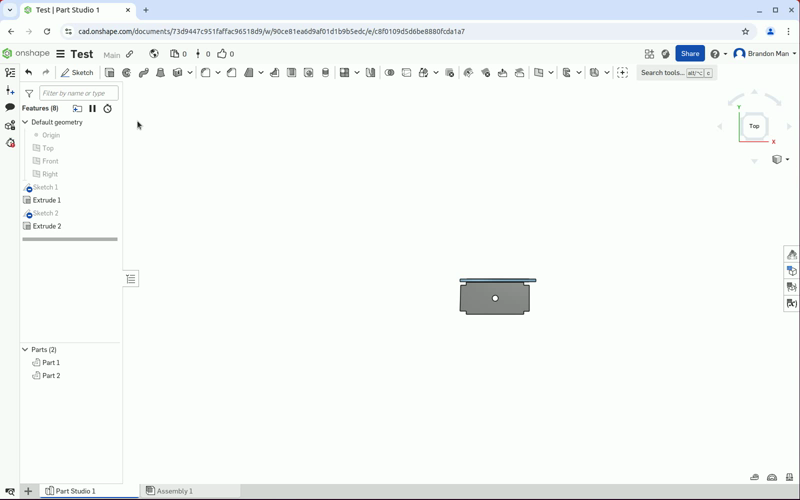
key(shift+h)
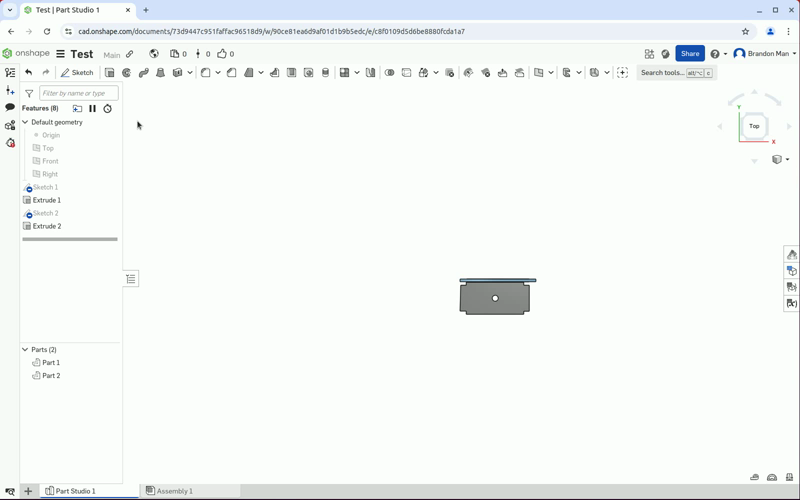
key(shift+h)
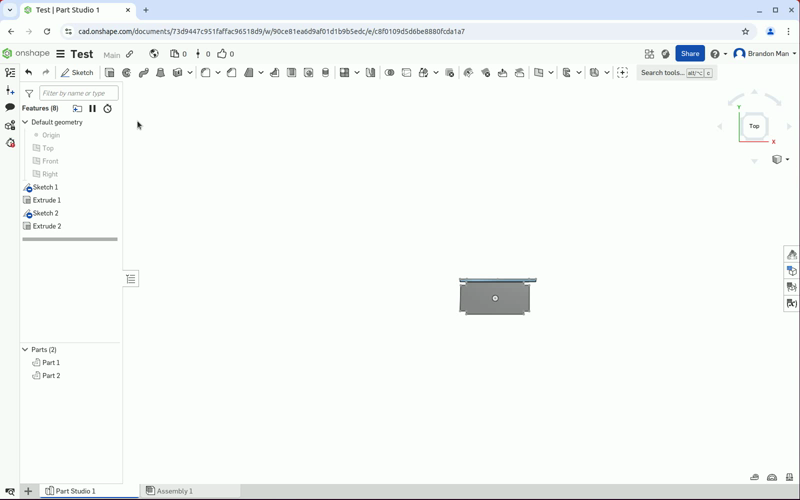
key(shift+7)
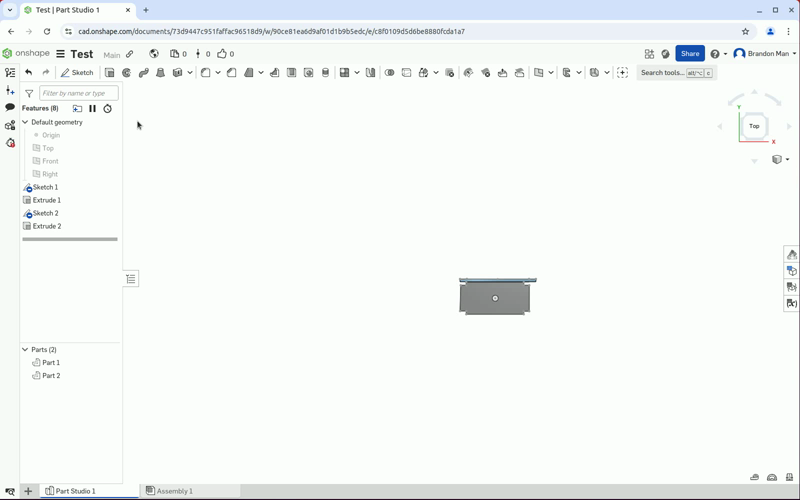
key(up, 3)
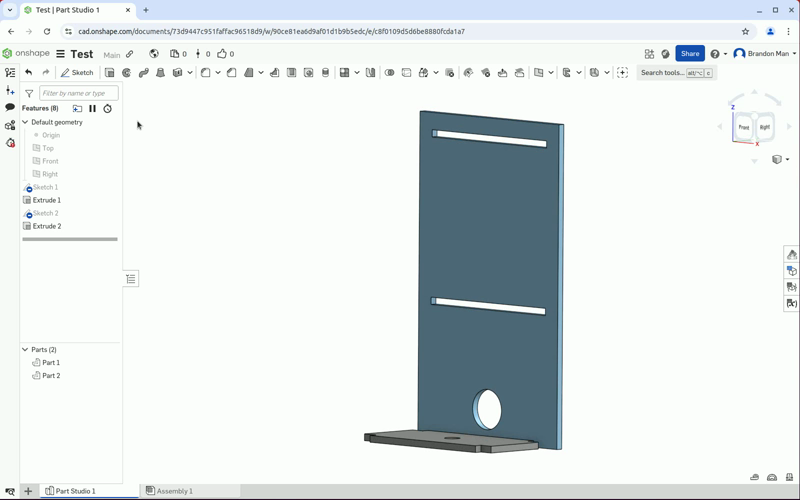
key(left, 3)
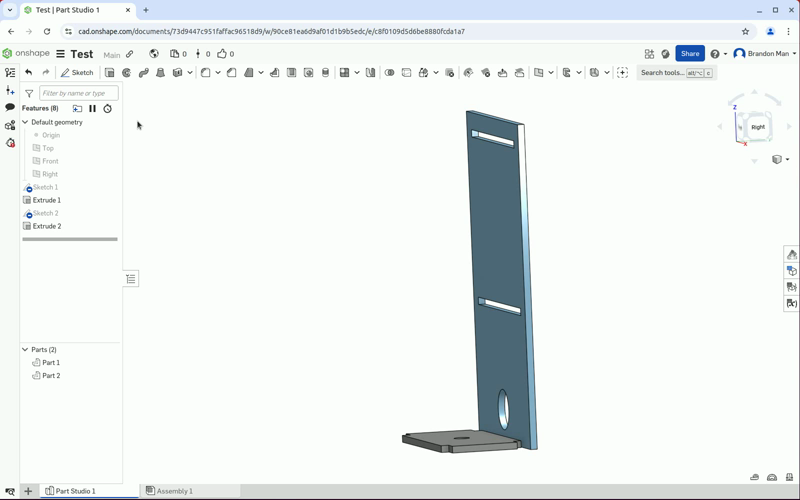
key(right, 3)
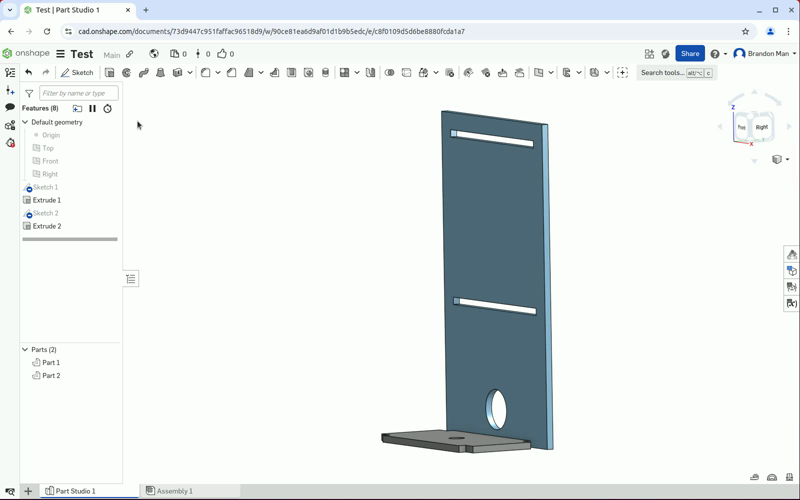
key(down, 3)
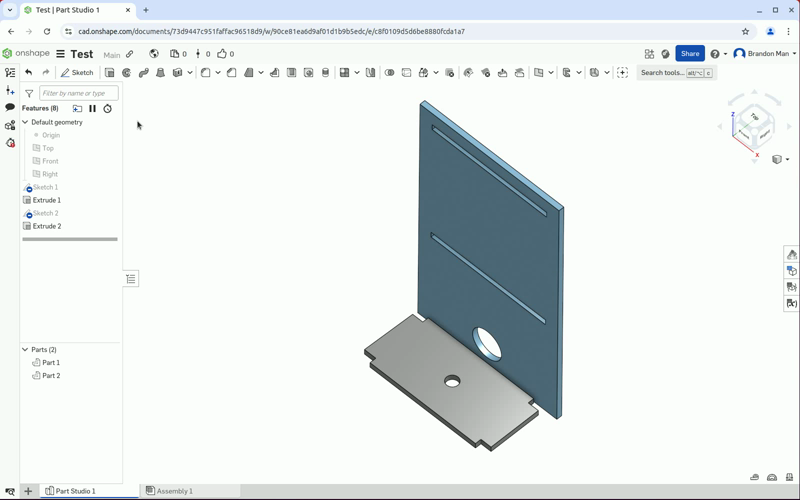
mouse_move(73, 189)
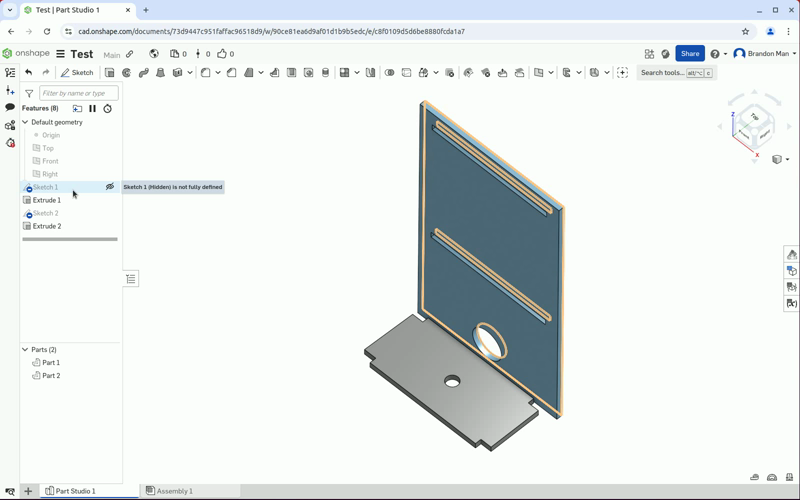
click(73, 189)